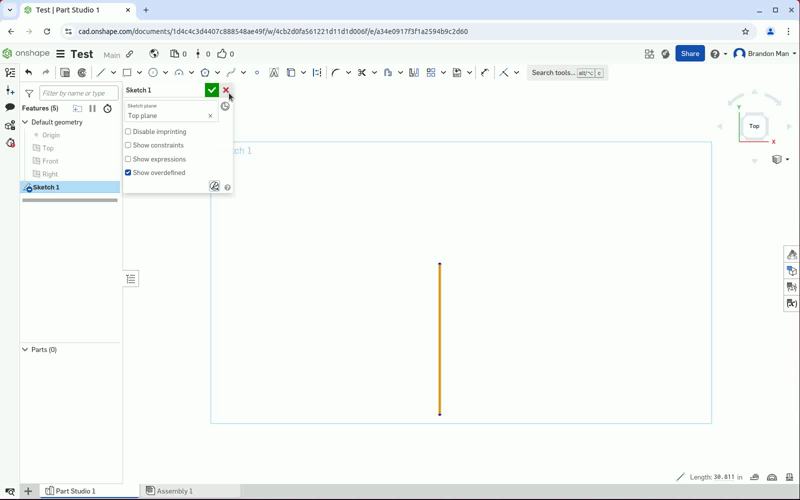
key(shift+h)
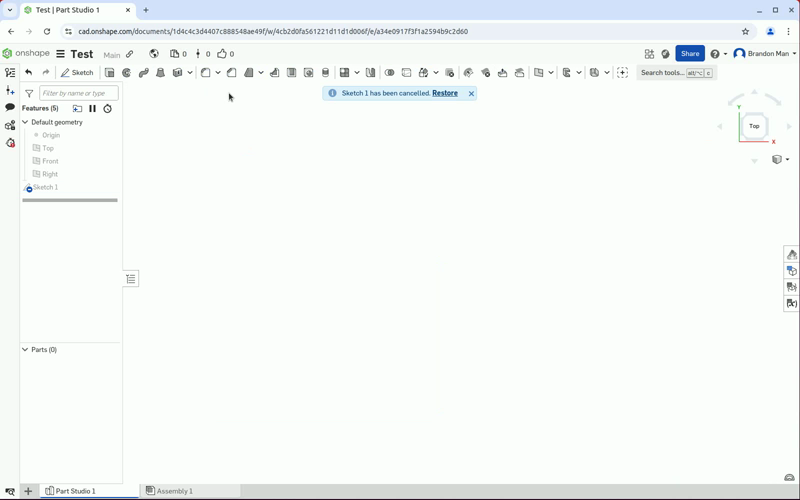
mouse_move(73, 352)
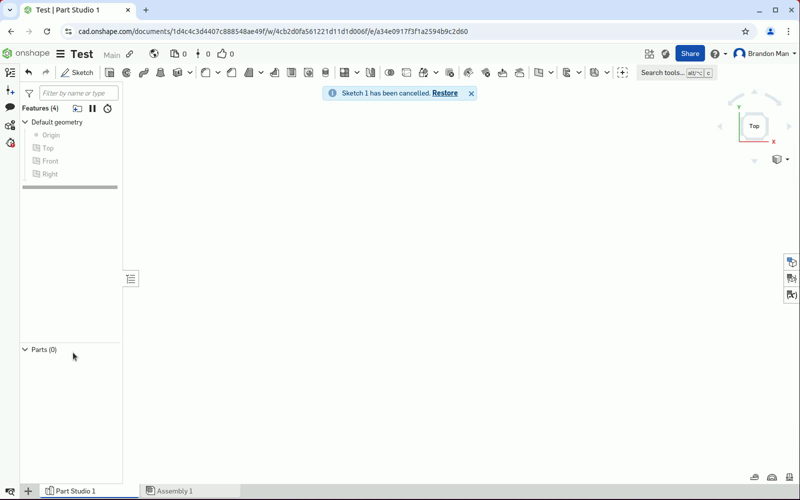
key(y)
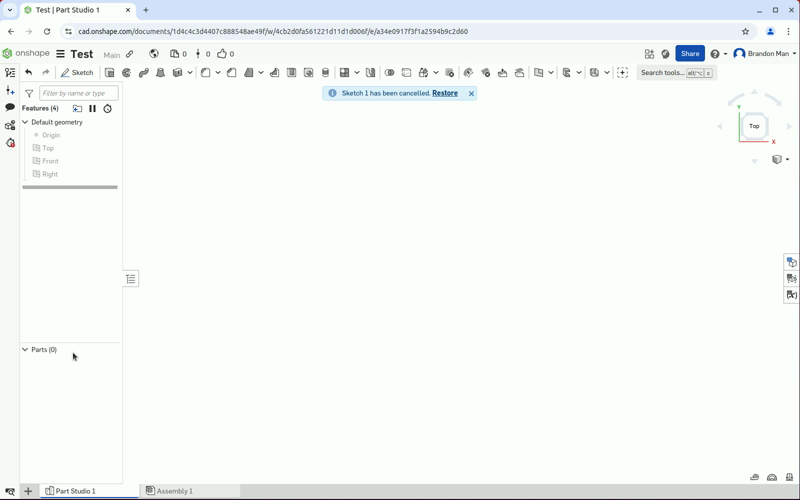
key(shift+p)
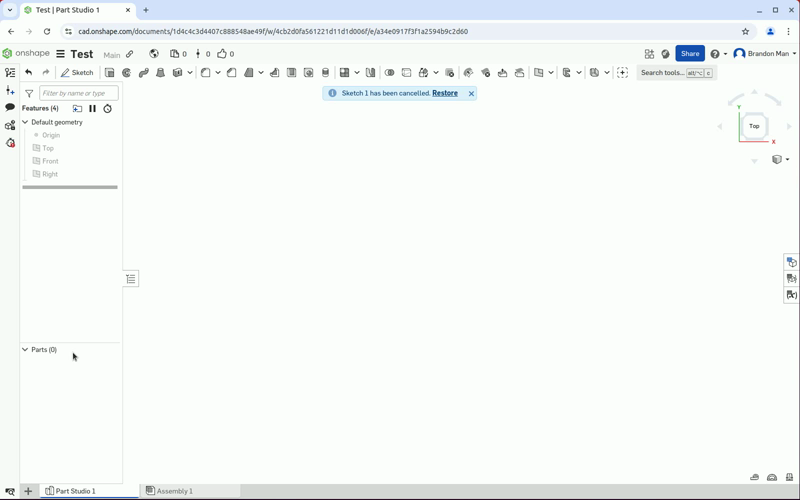
key(space)
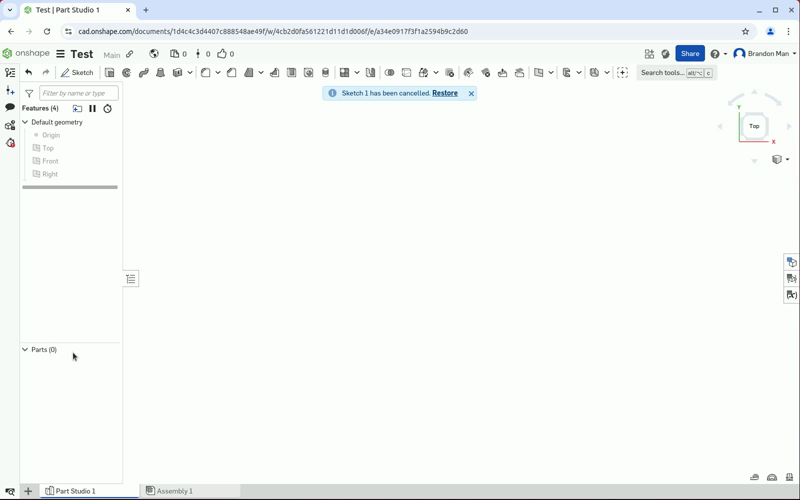
key_down(shift)
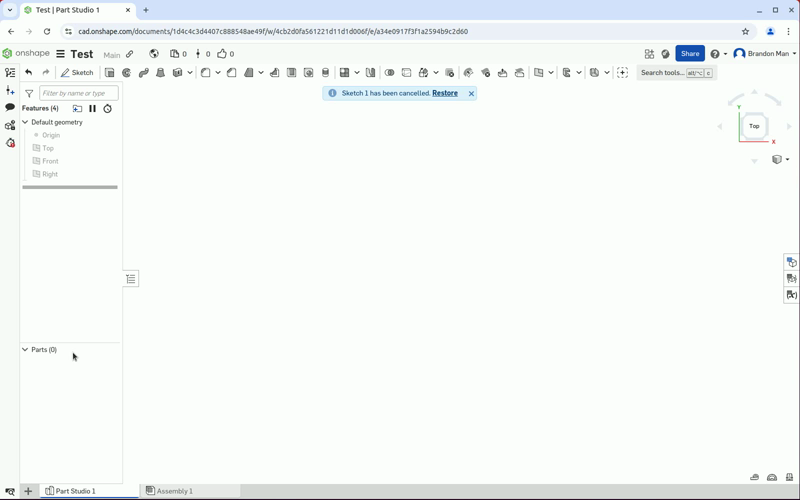
key(up)
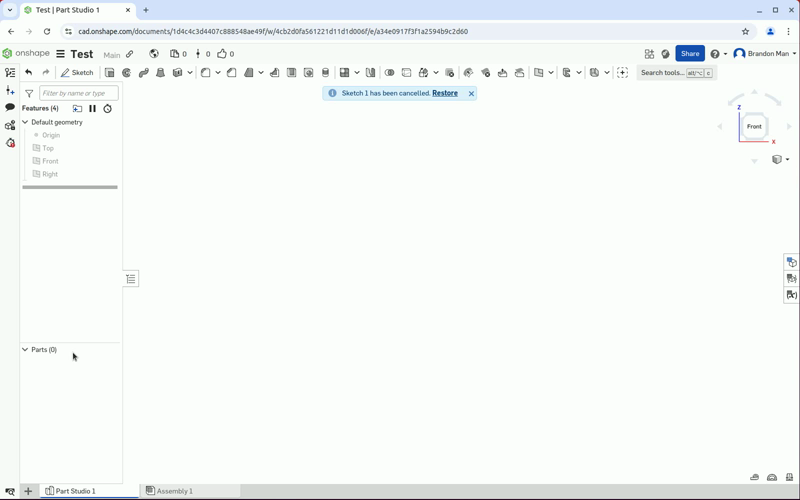
key_up(shift)
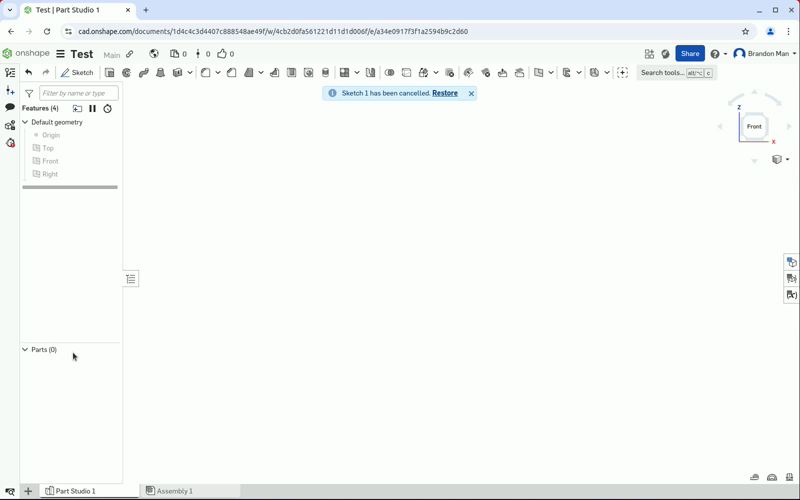
mouse_move(73, 352)
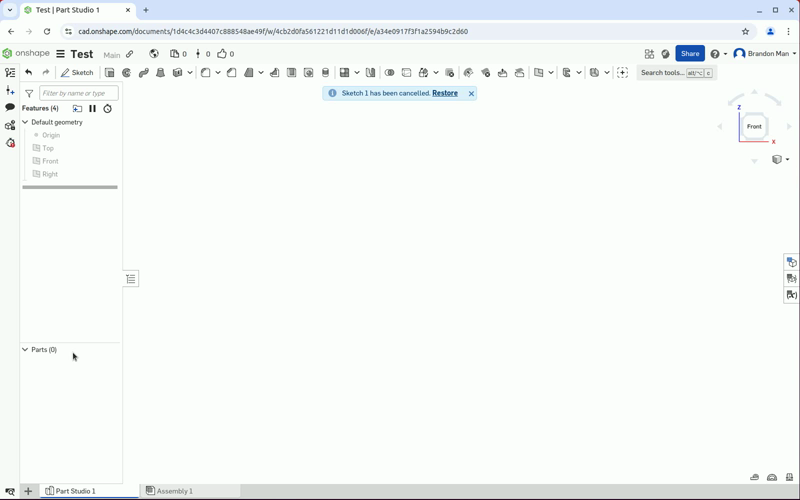
key(shift+y)
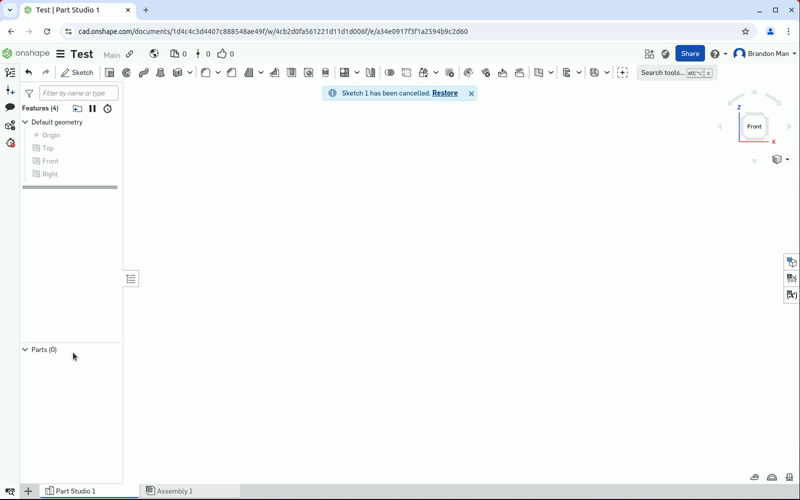
key(shift+s)
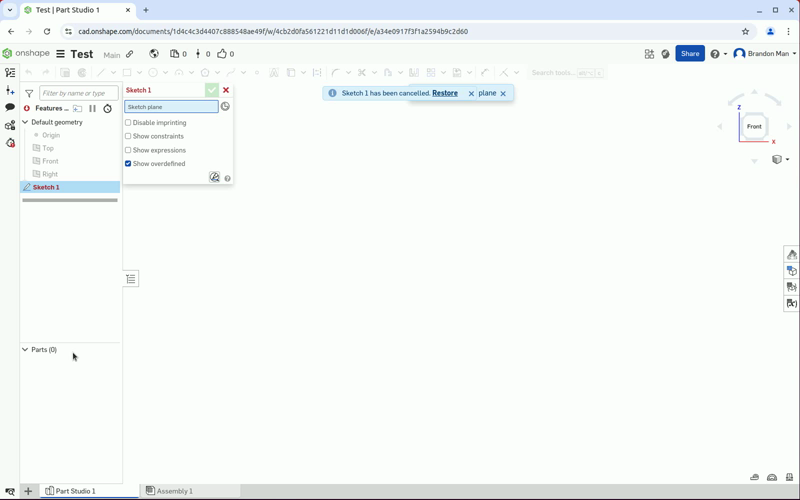
mouse_move(73, 163)
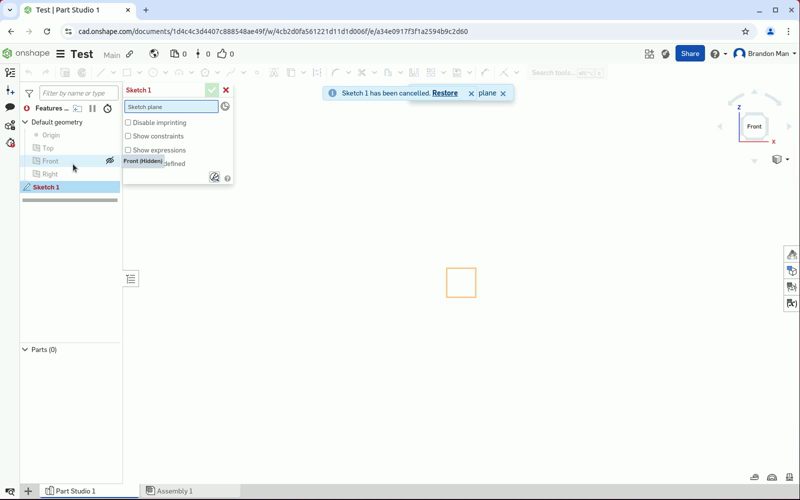
click(73, 163)
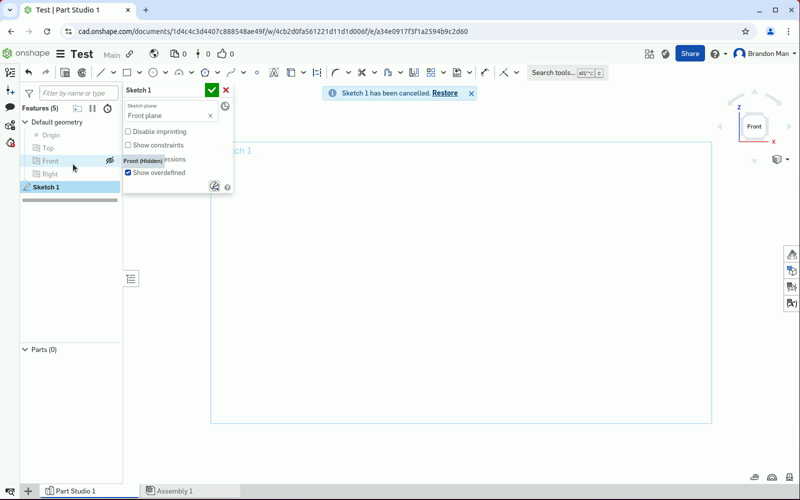
mouse_move(73, 352)
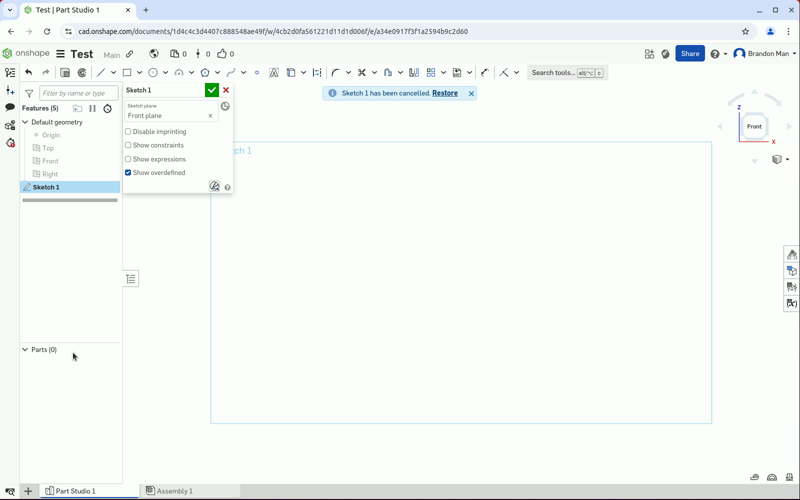
key(y)
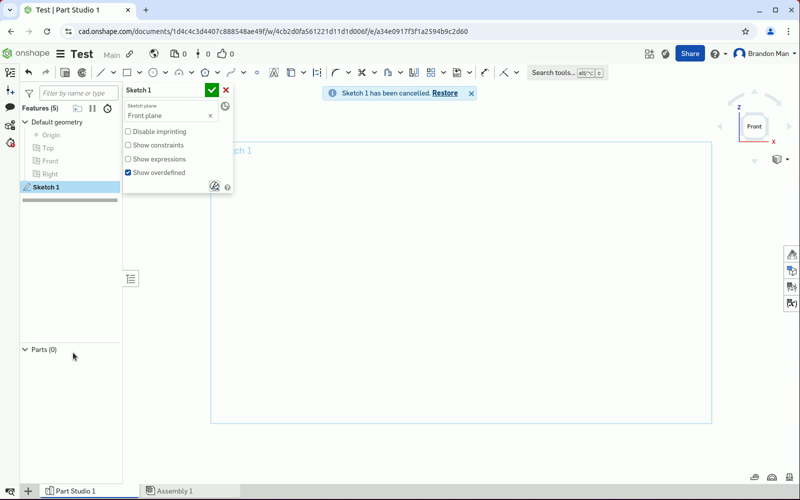
key(c)
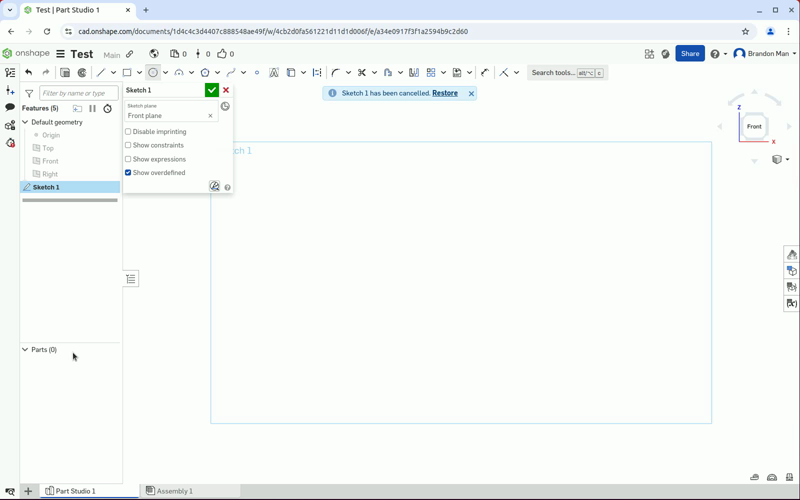
key_down(shift)
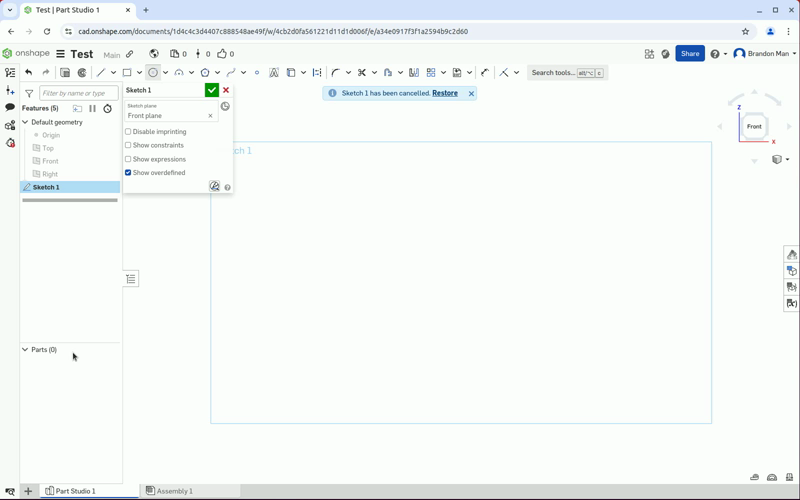
mouse_move(558, 282)
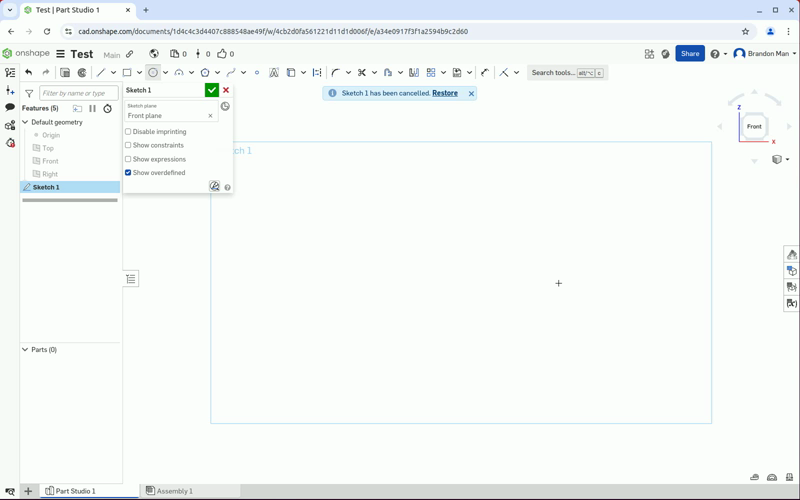
click(558, 282)
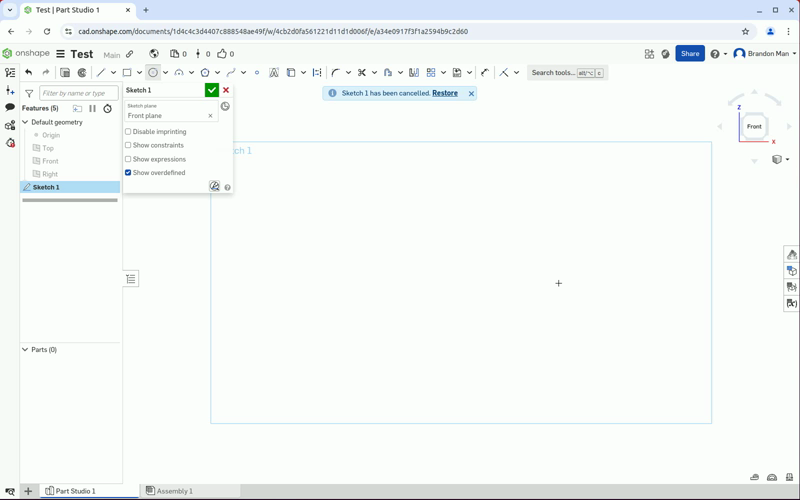
key_up(shift)
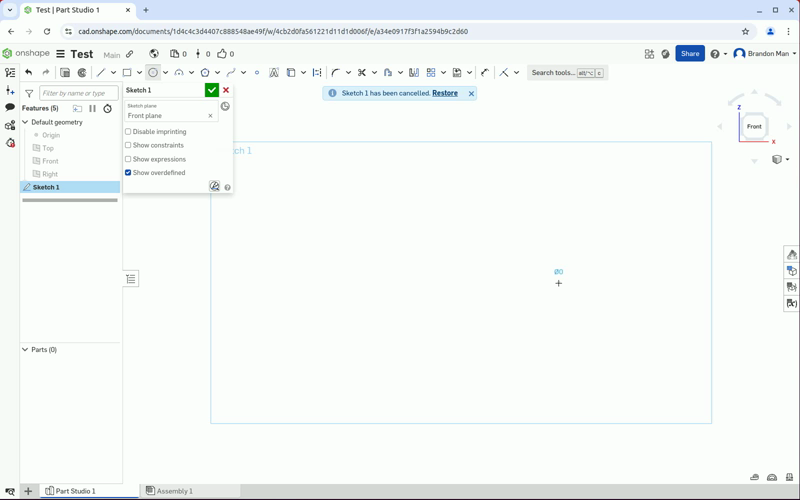
mouse_move(574, 282)
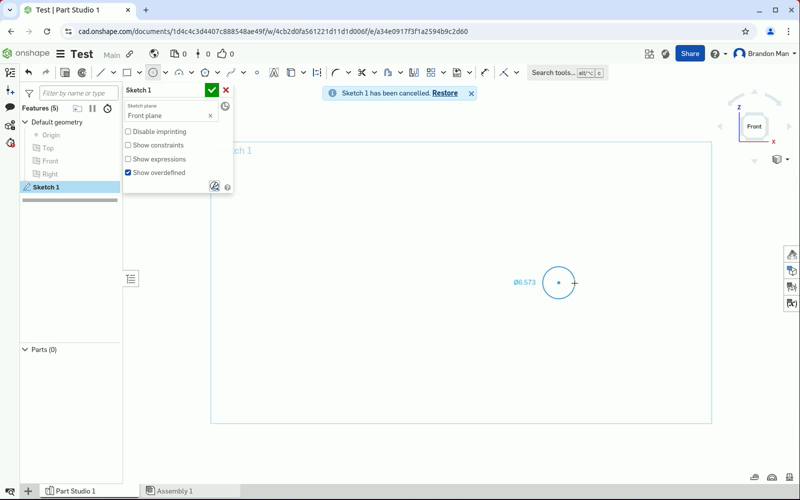
click(574, 282)
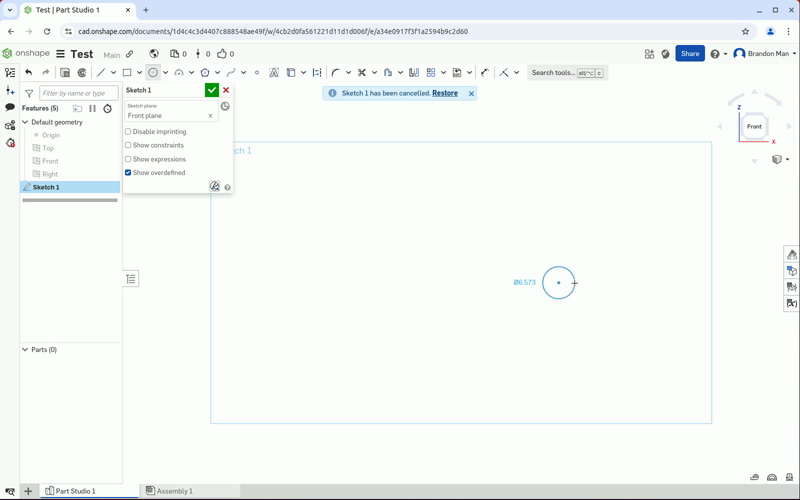
key(esc)
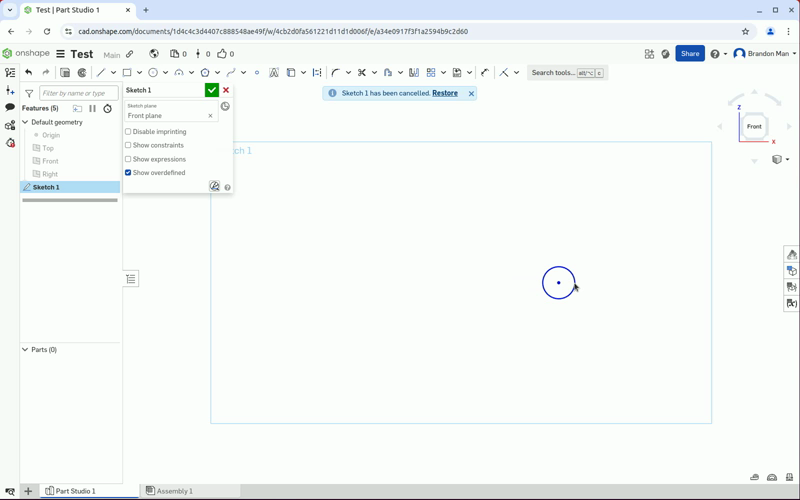
key(l)
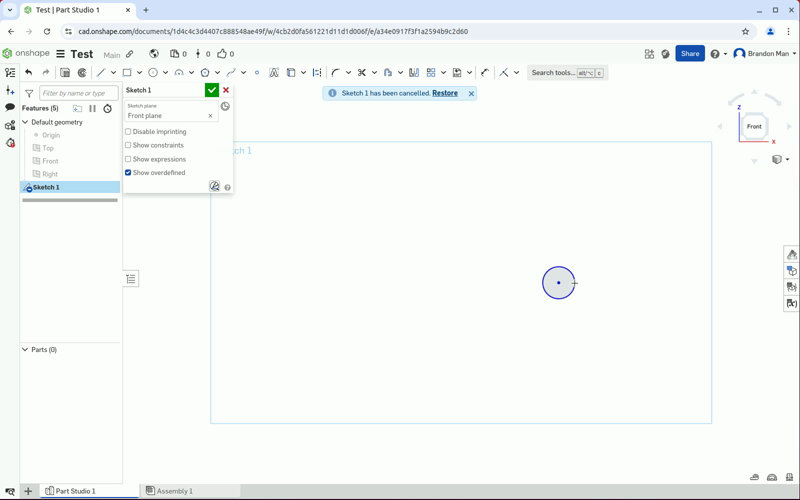
key_down(shift)
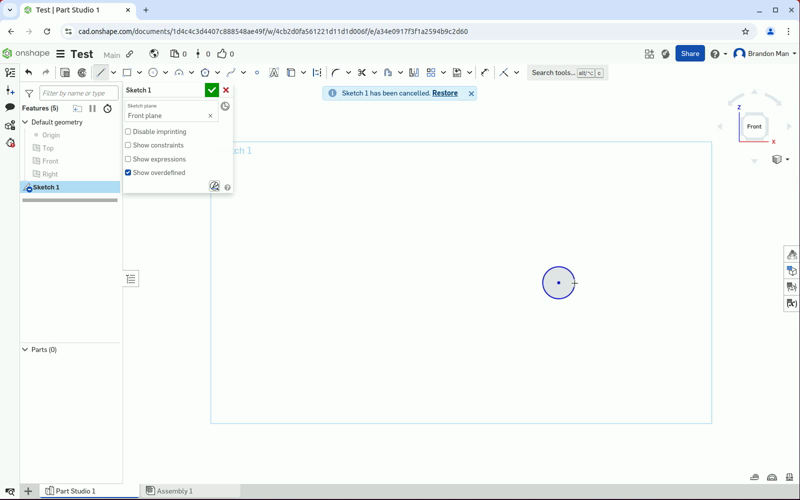
mouse_move(547, 279)
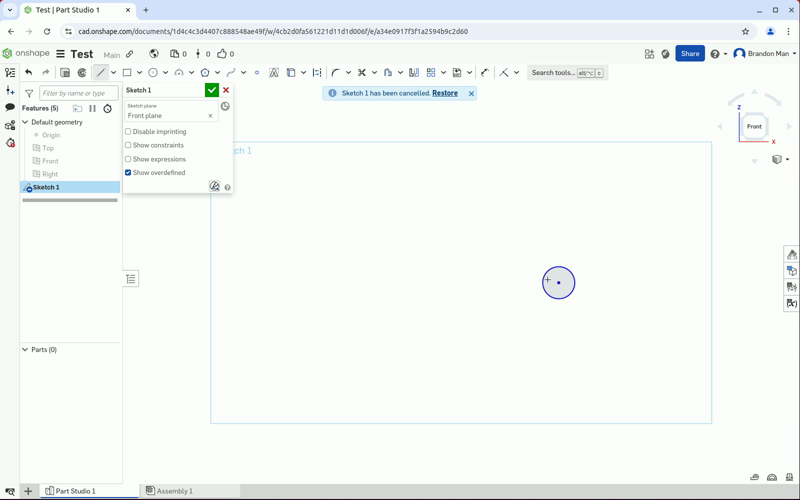
click(547, 279)
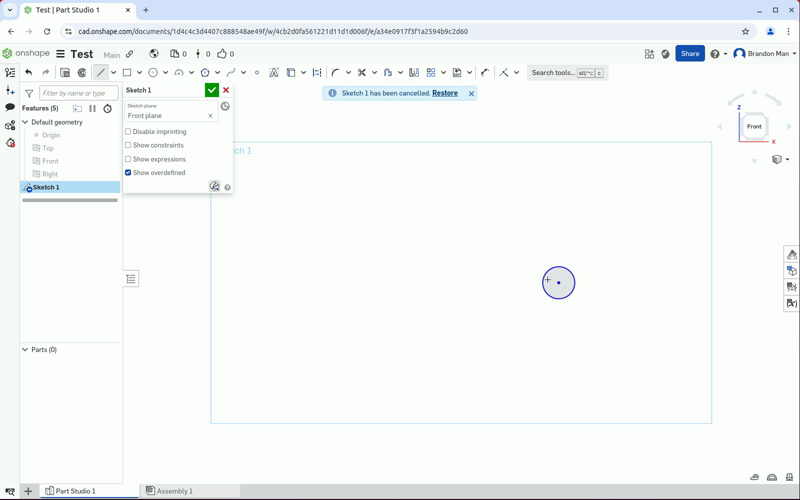
key_up(shift)
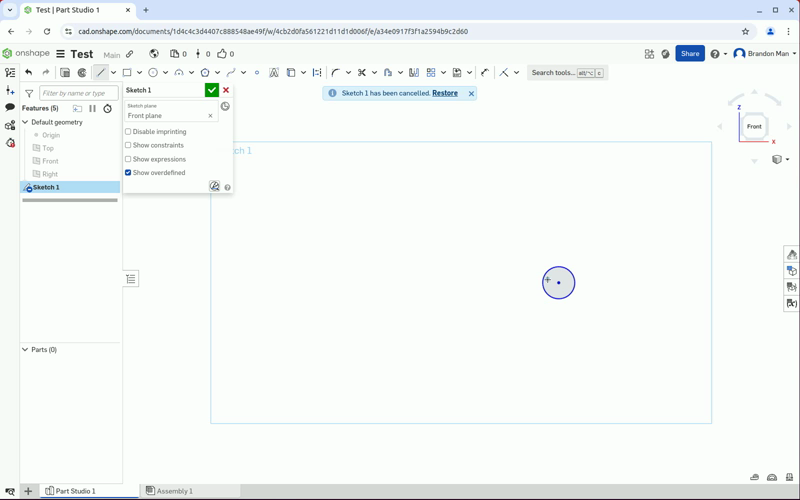
key_down(shift)
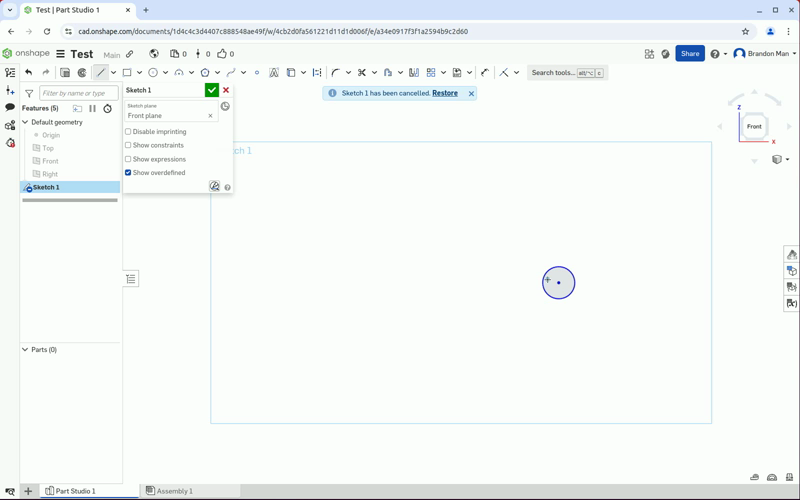
mouse_move(577, 279)
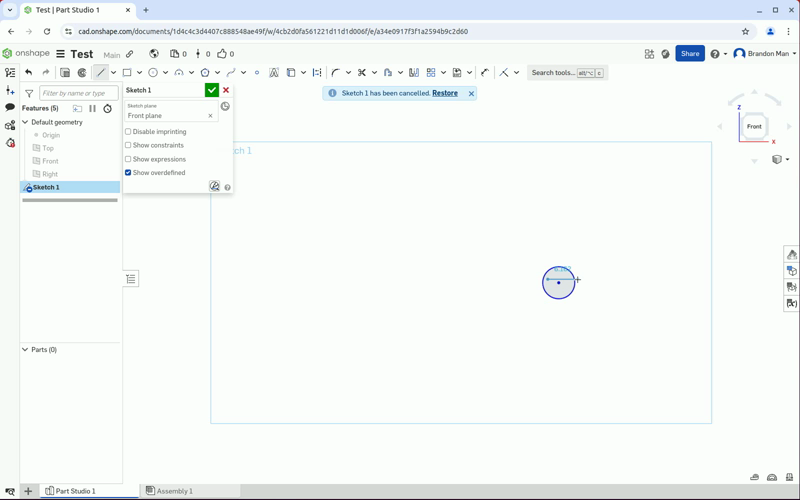
mouse_move(548, 282)
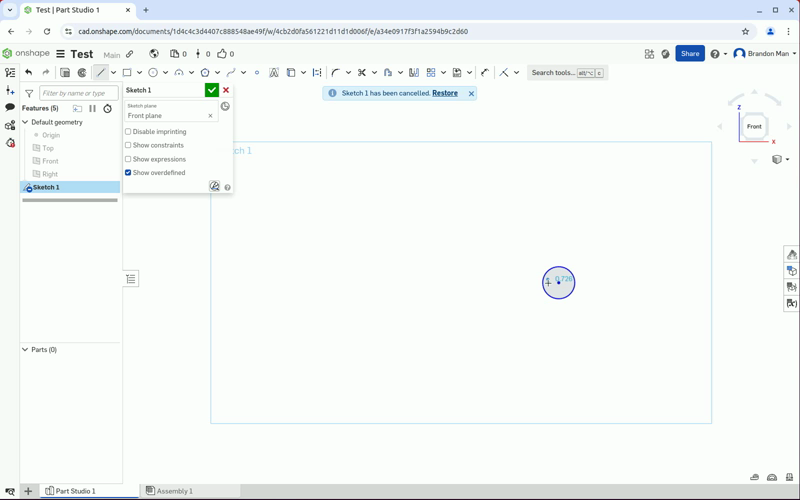
scroll(6)
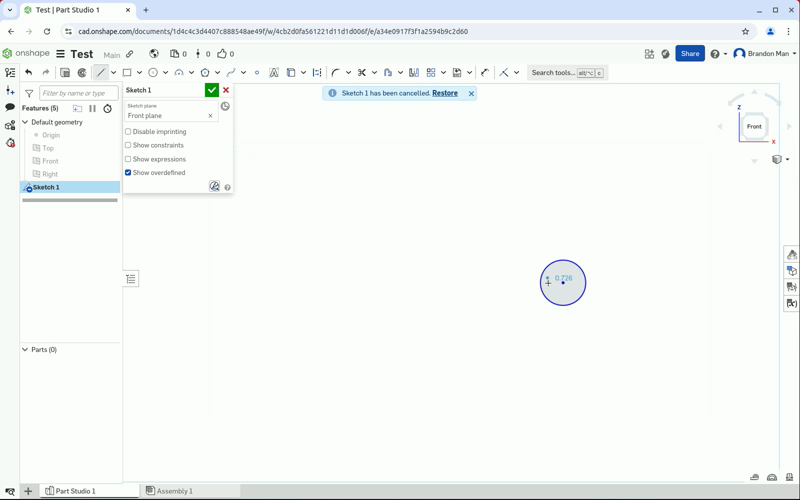
scroll(6)
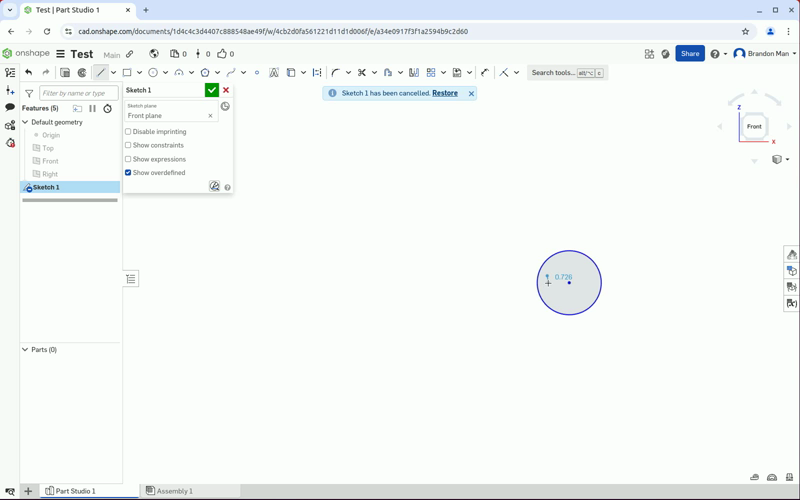
scroll(6)
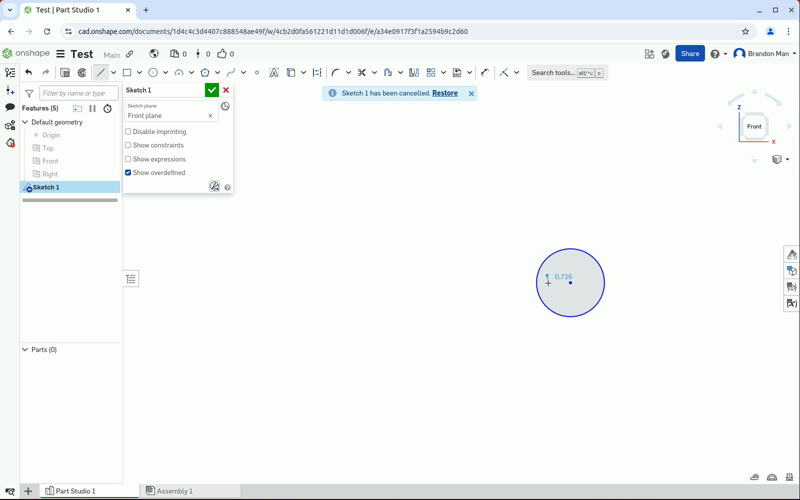
scroll(6)
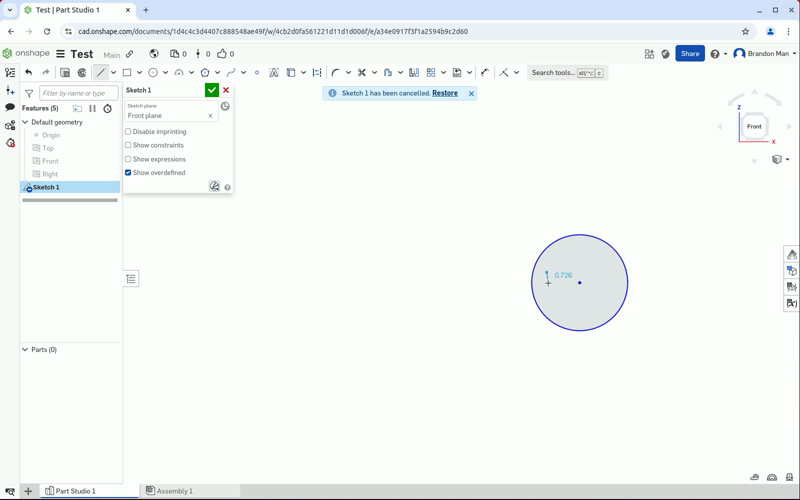
scroll(6)
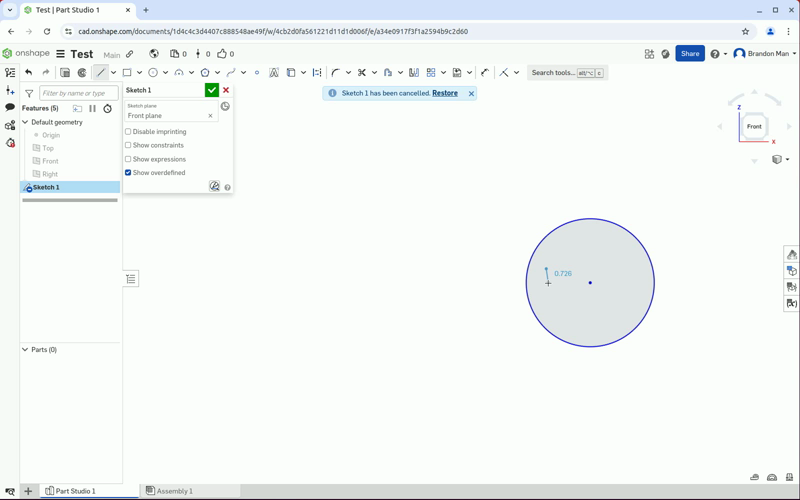
scroll(6)
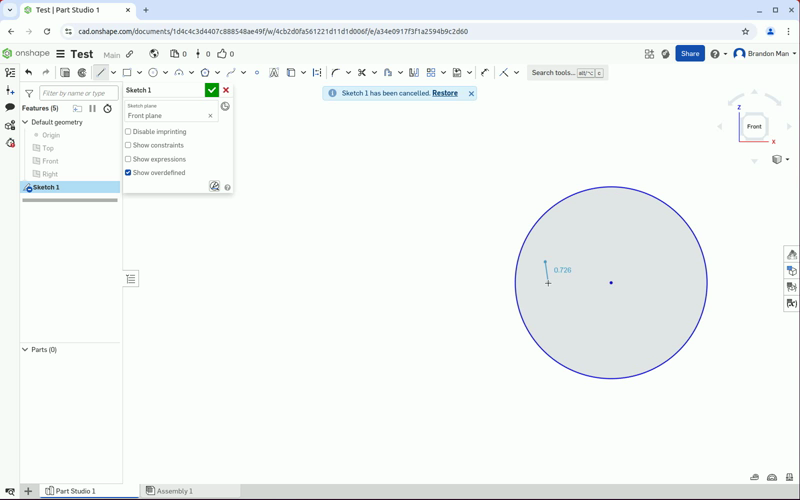
scroll(6)
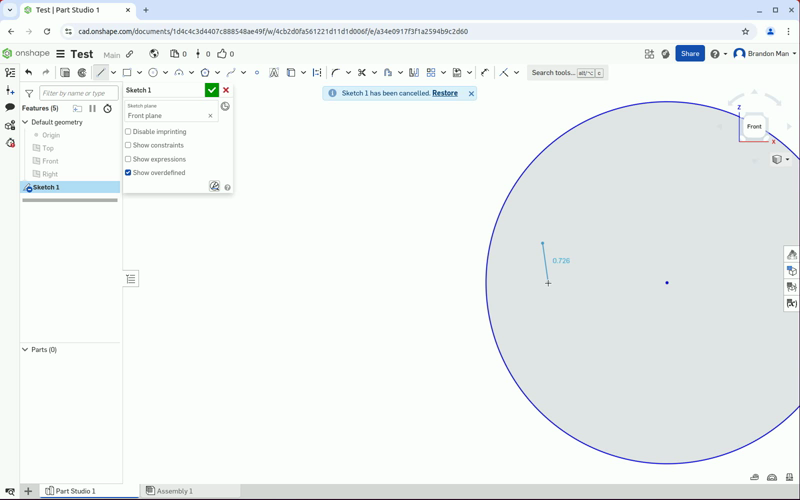
click(548, 282)
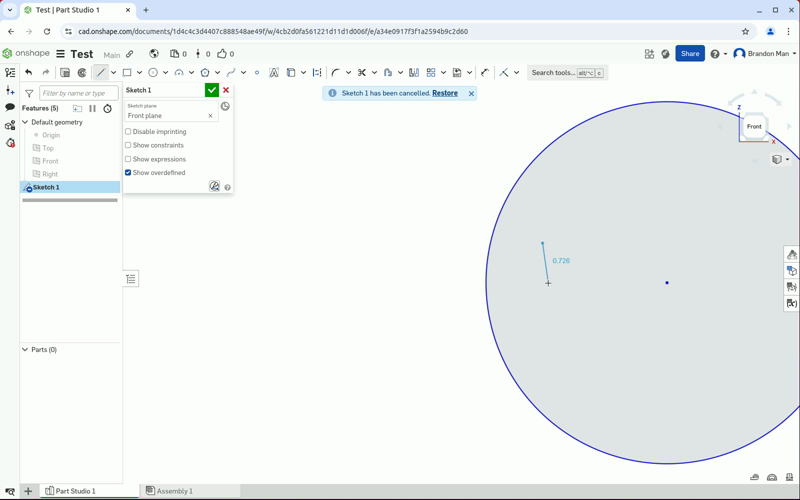
scroll(-6)
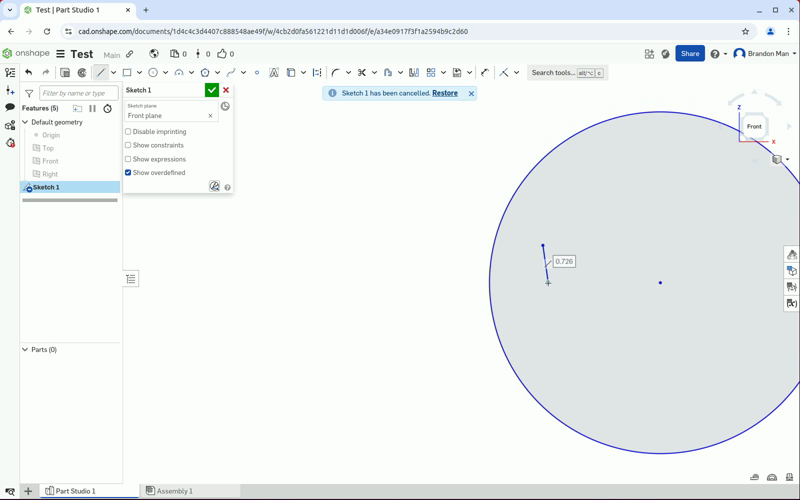
scroll(-6)
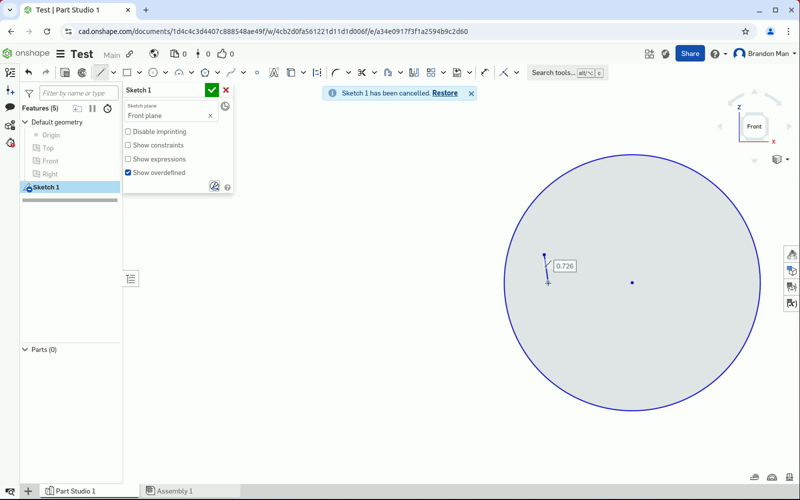
scroll(-6)
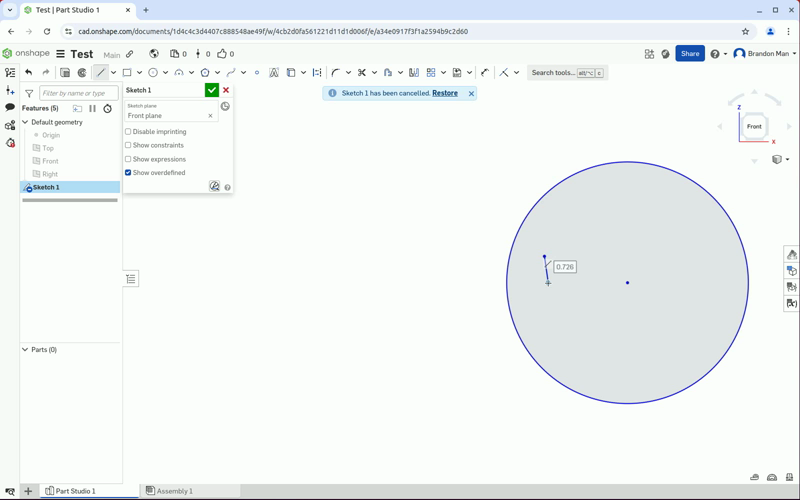
scroll(-6)
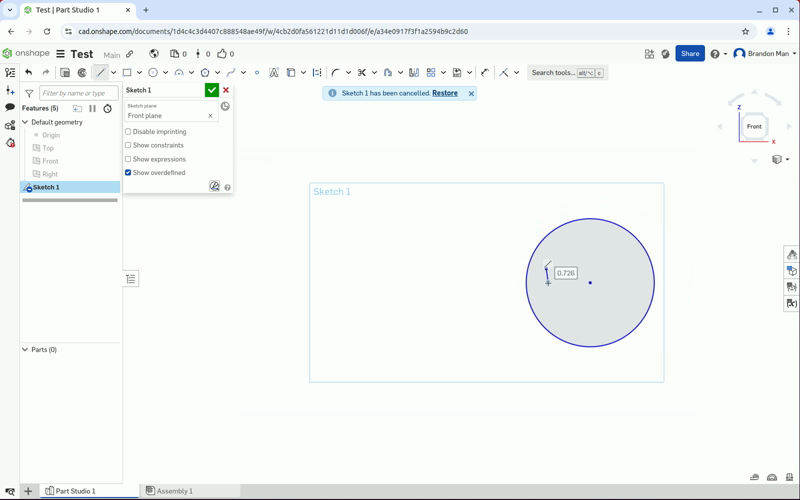
scroll(-6)
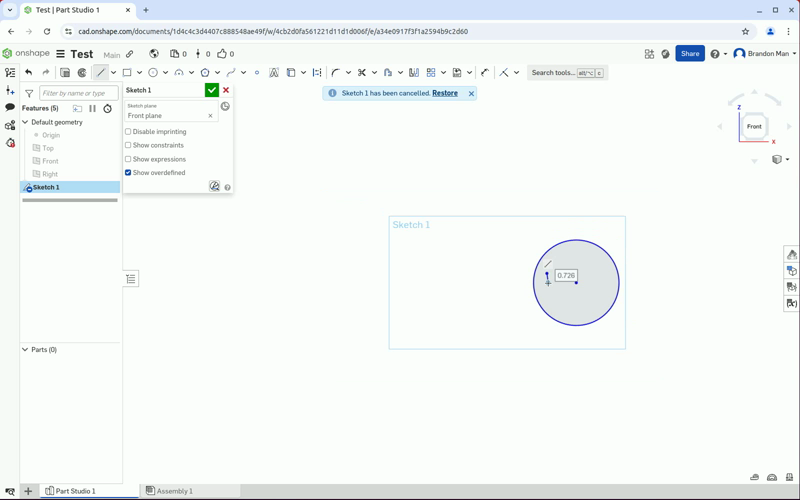
scroll(-6)
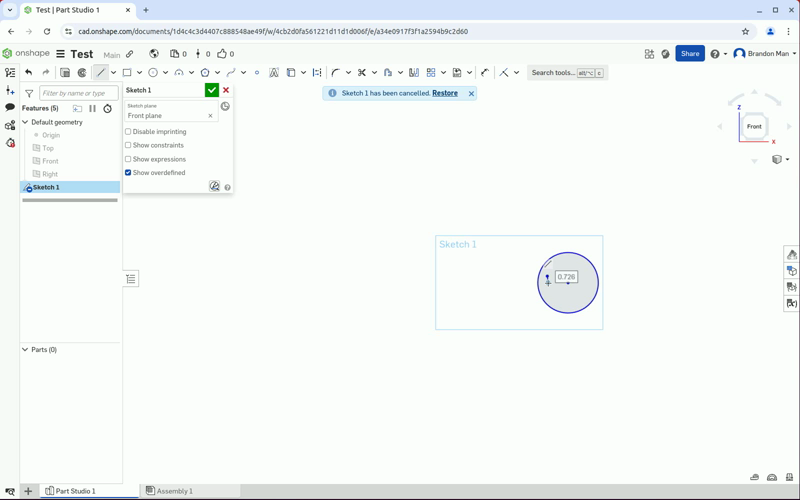
scroll(-6)
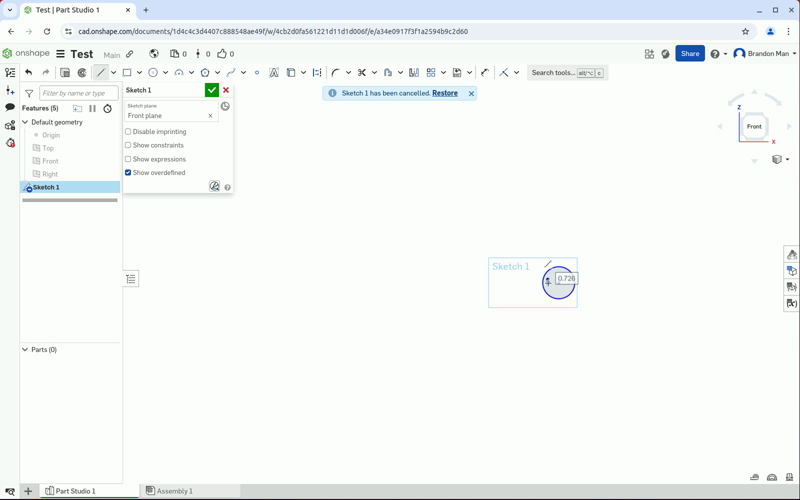
key_up(shift)
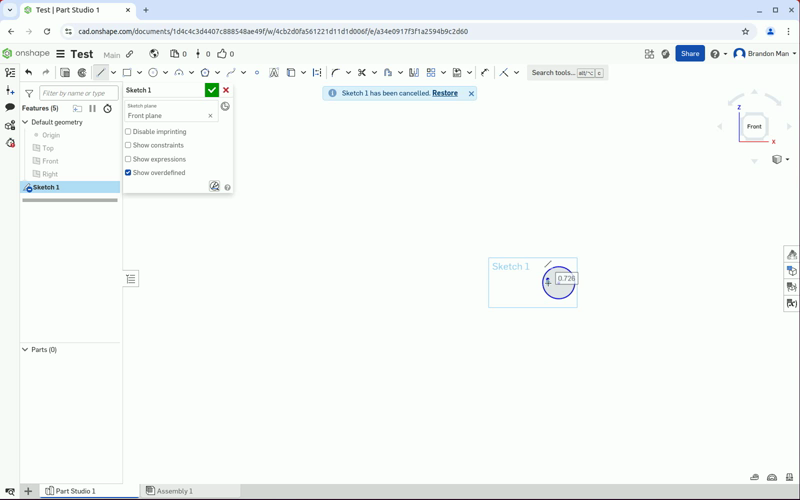
key_down(shift)
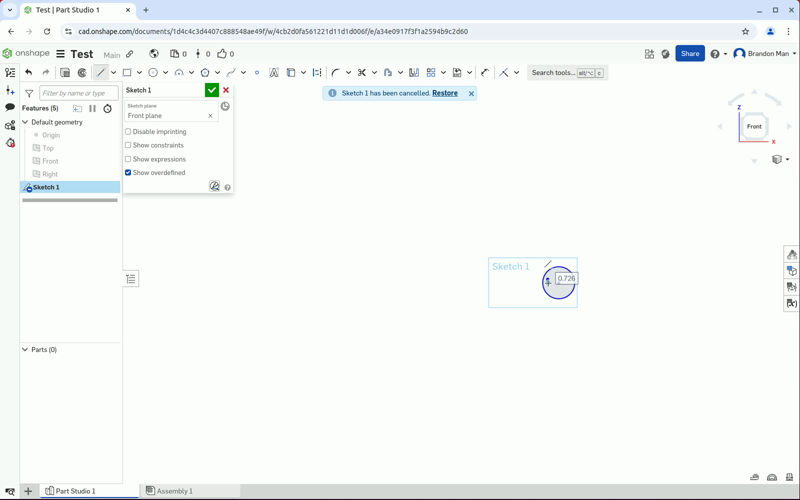
mouse_move(578, 282)
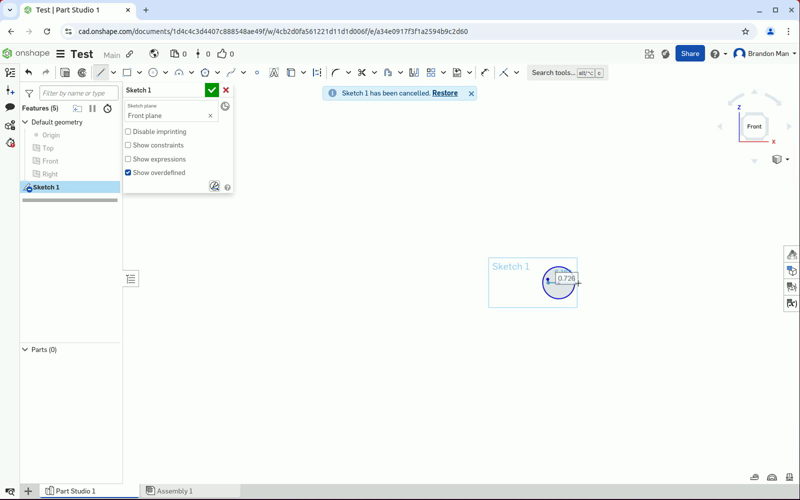
mouse_move(551, 292)
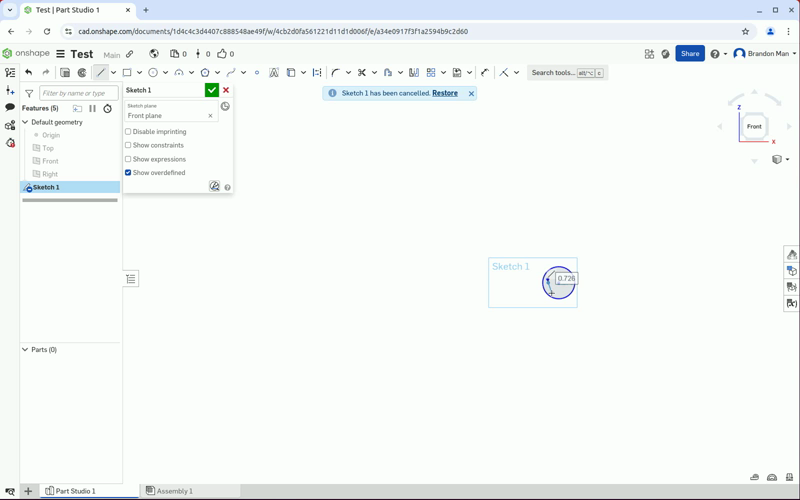
click(551, 292)
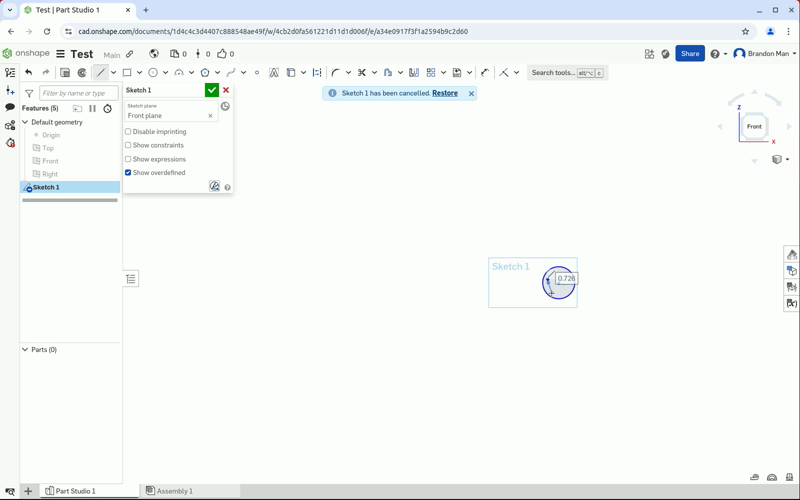
key_up(shift)
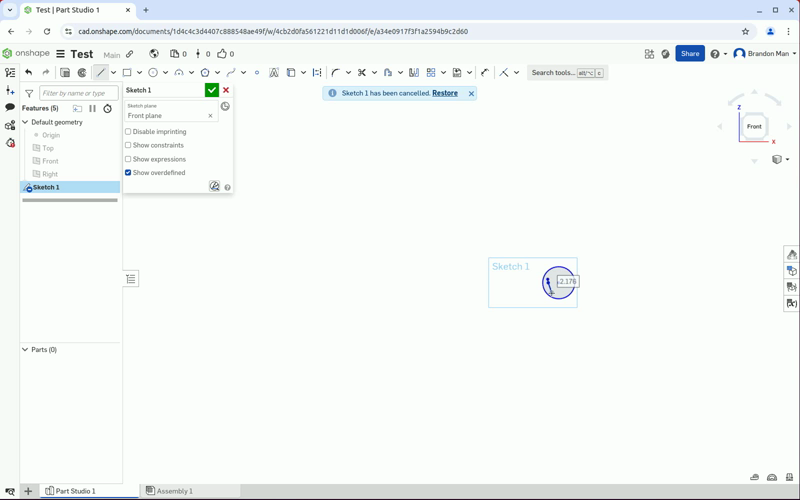
key_down(shift)
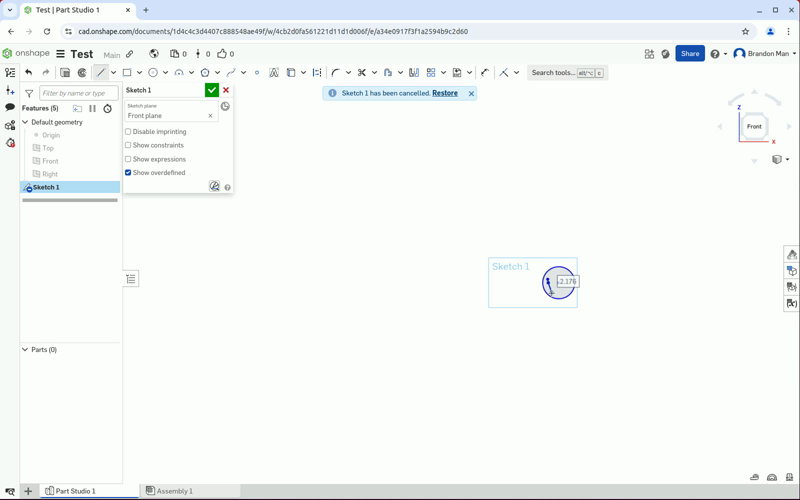
mouse_move(581, 292)
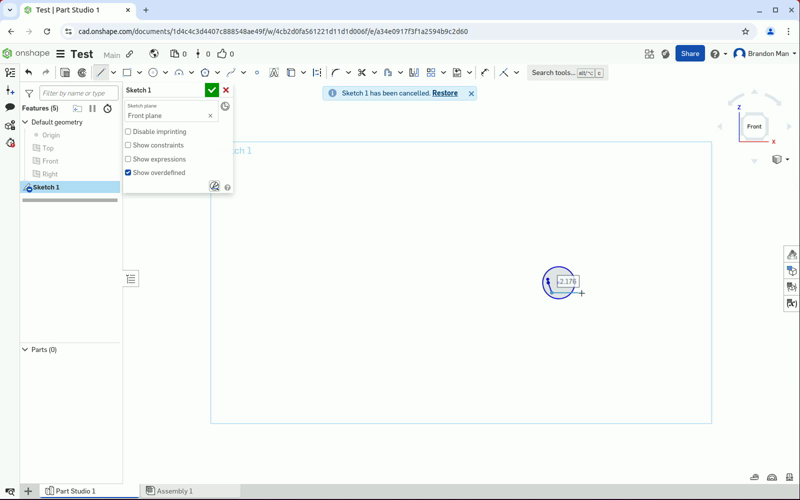
mouse_move(565, 292)
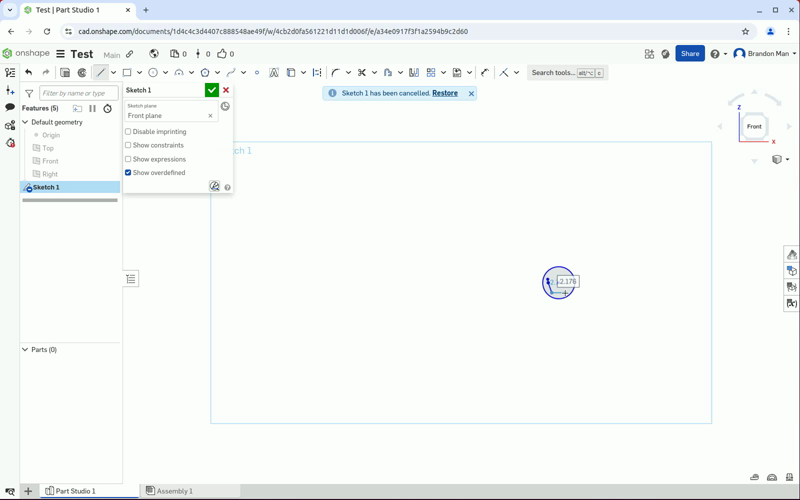
click(565, 292)
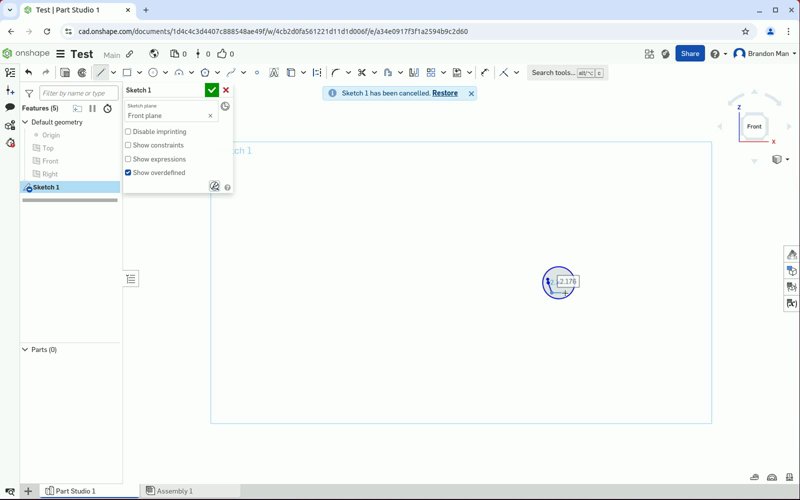
key_up(shift)
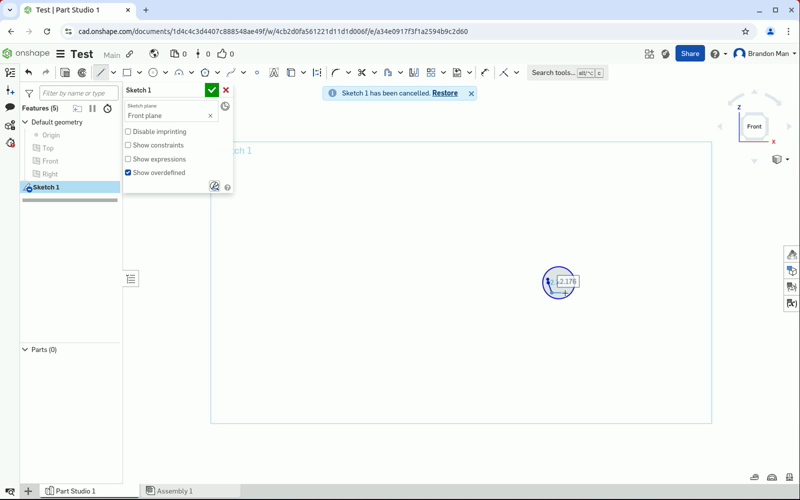
key_down(shift)
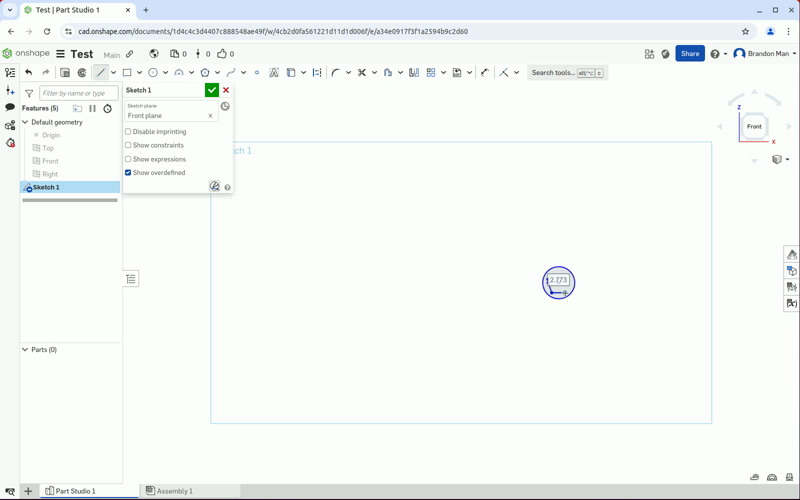
mouse_move(589, 292)
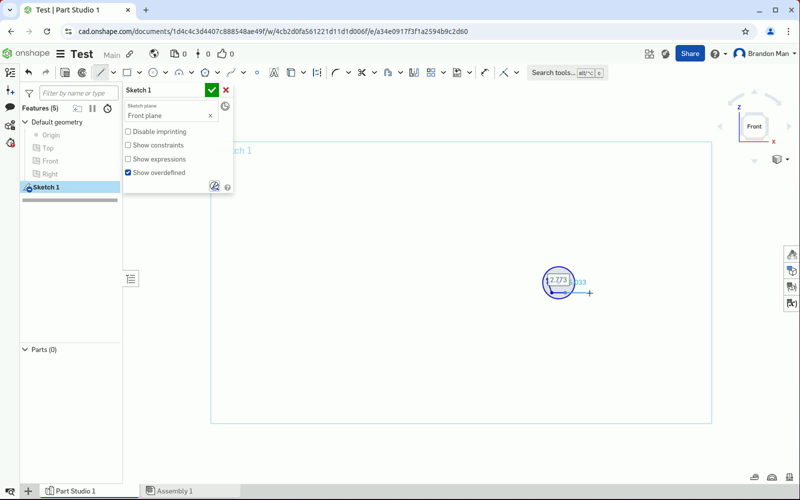
mouse_move(569, 279)
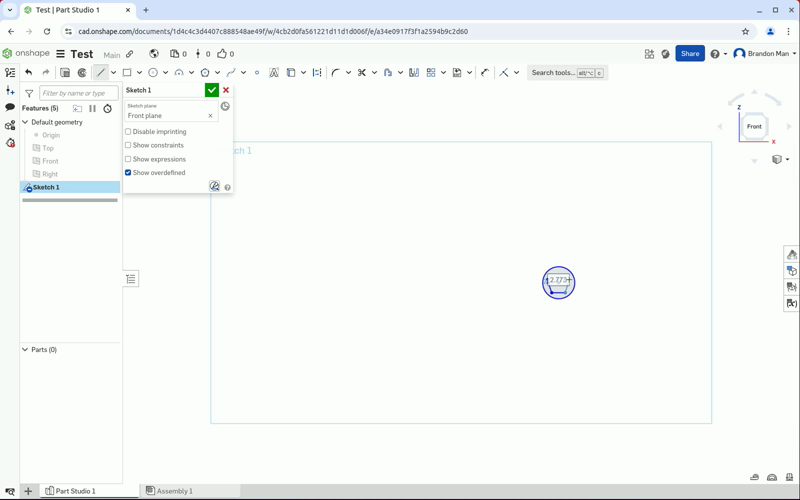
click(569, 279)
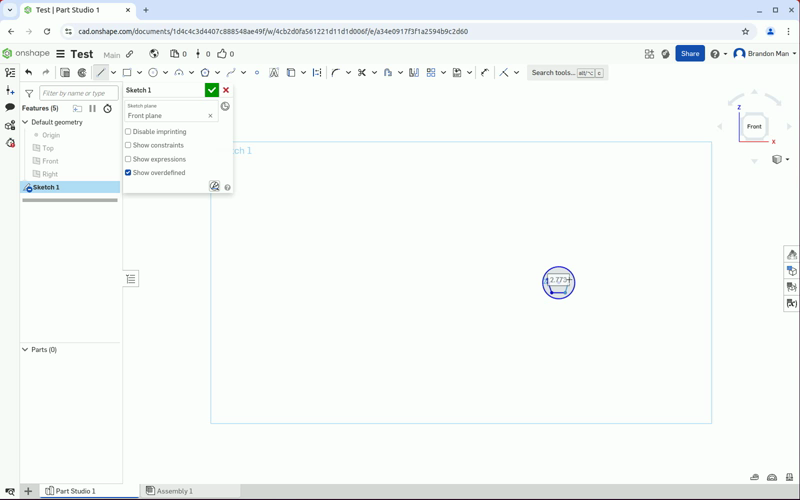
key_up(shift)
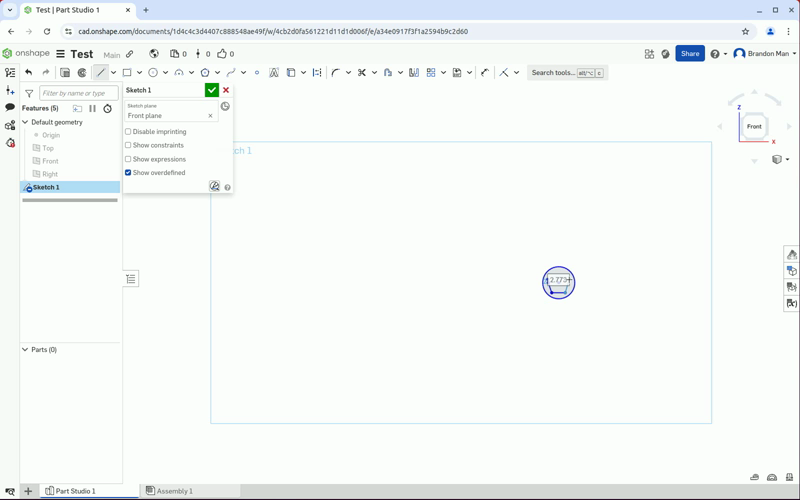
key_down(shift)
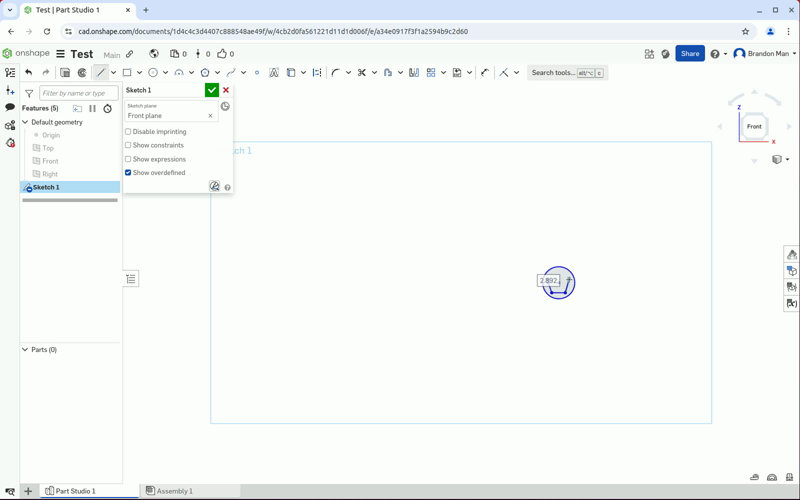
mouse_move(589, 279)
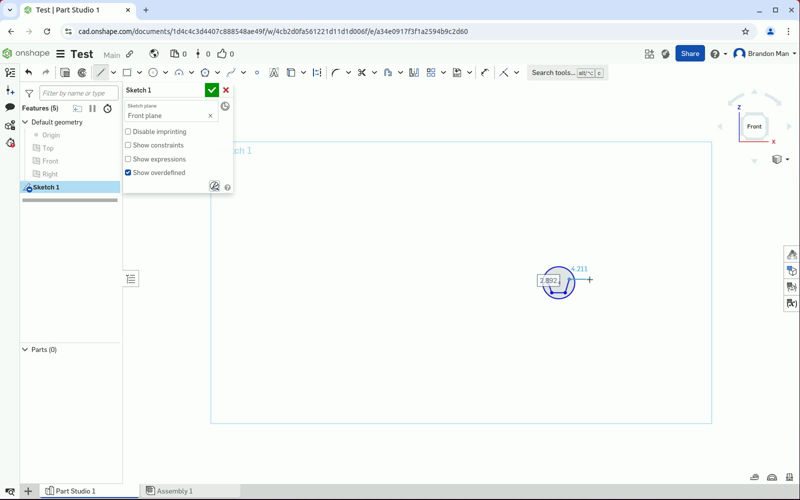
mouse_move(558, 270)
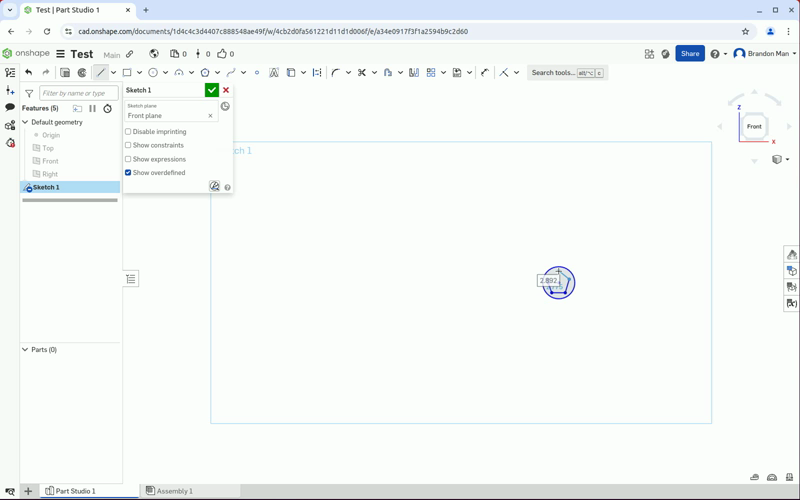
click(558, 270)
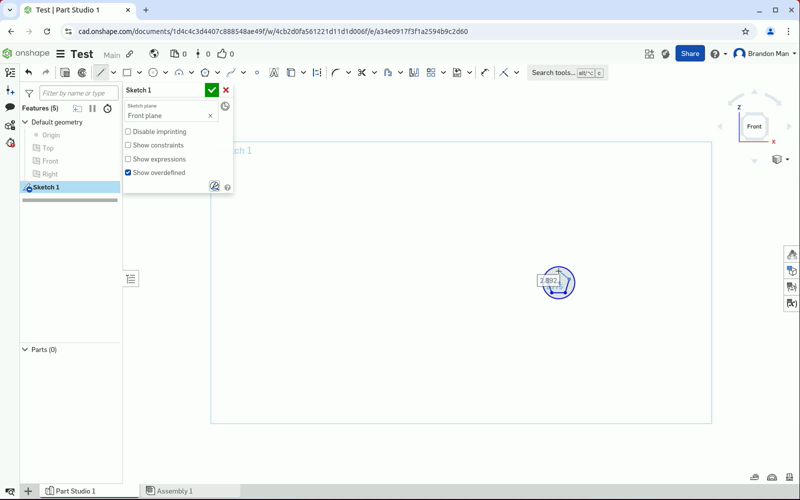
key_up(shift)
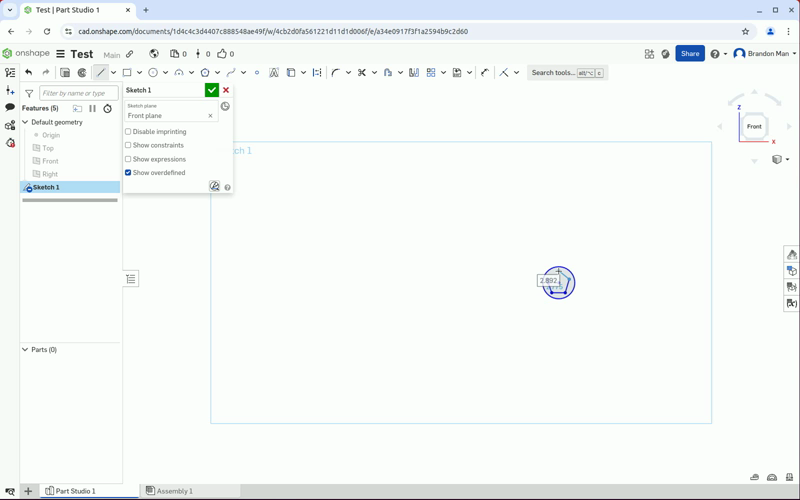
mouse_move(588, 270)
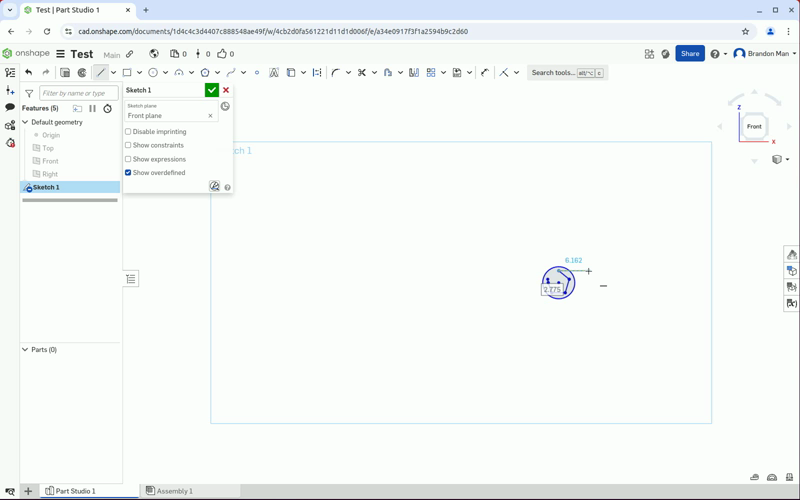
key_down(shift)
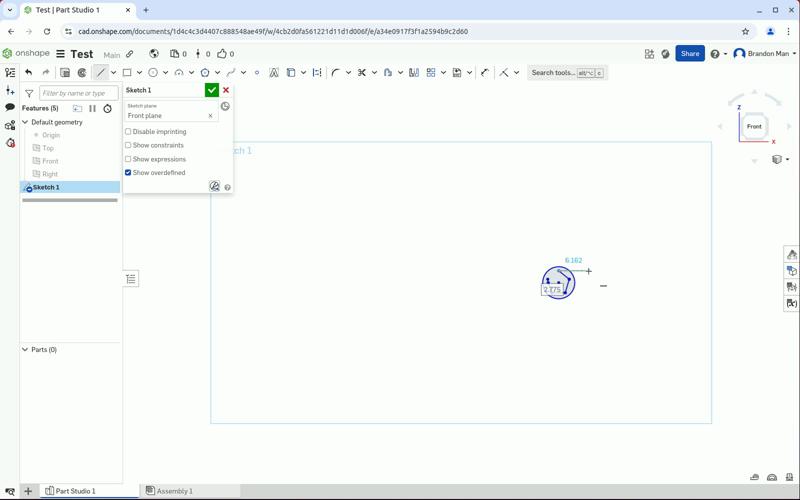
mouse_move(547, 279)
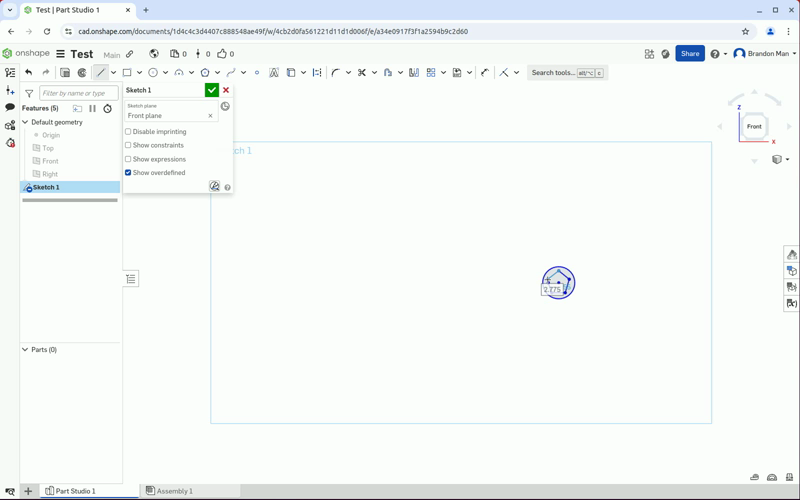
scroll(6)
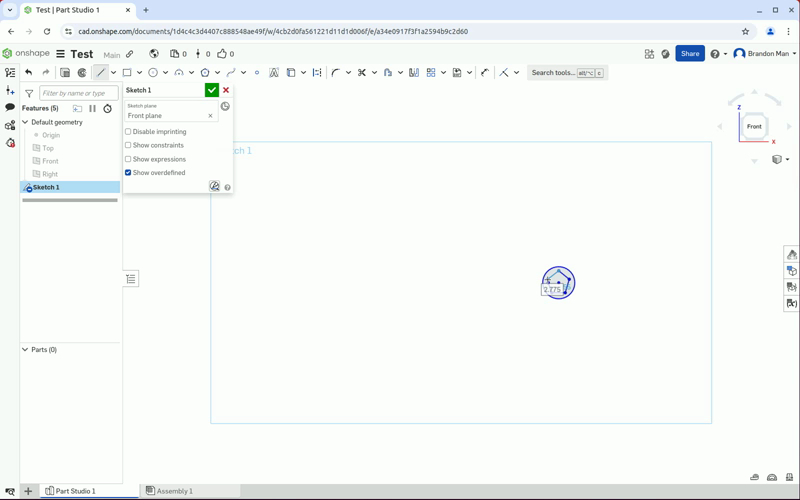
scroll(6)
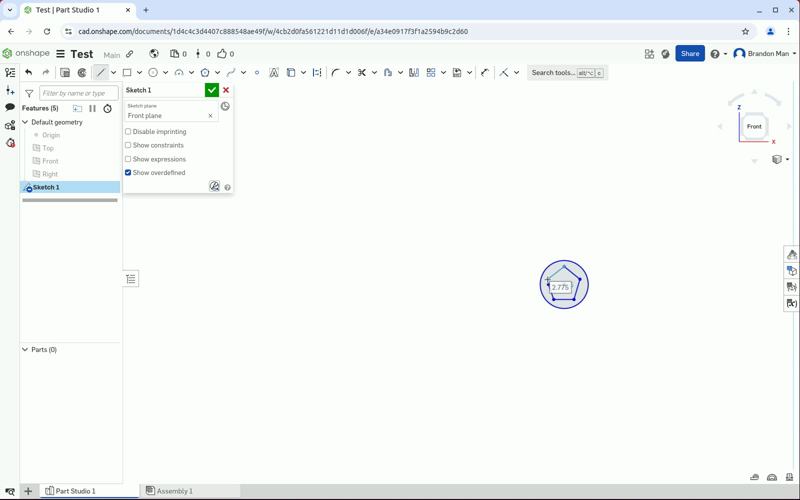
scroll(6)
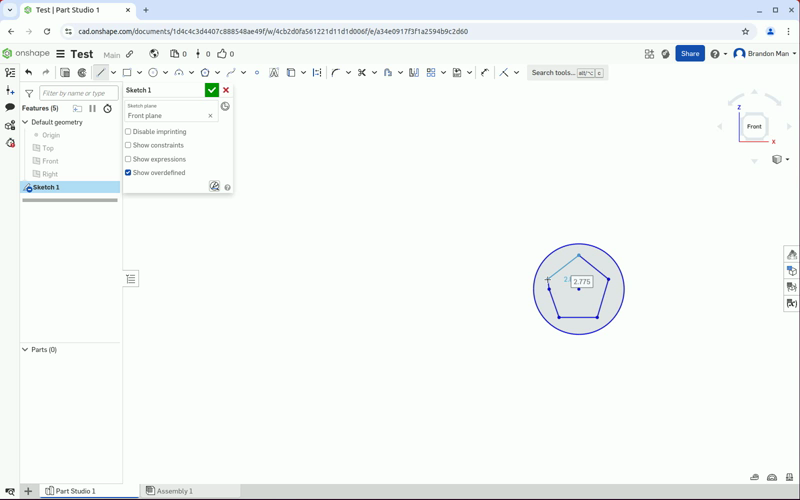
scroll(6)
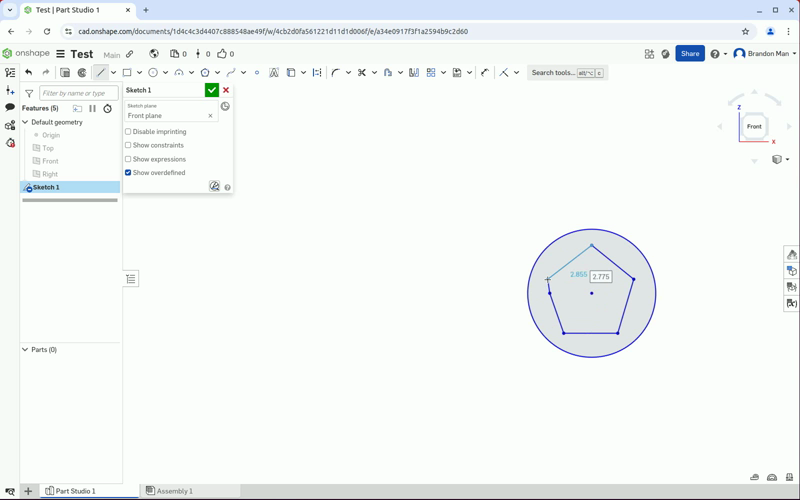
scroll(6)
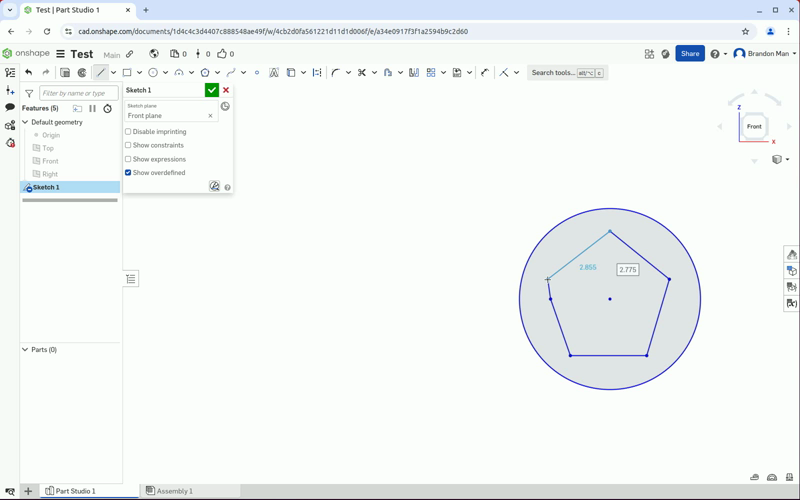
scroll(6)
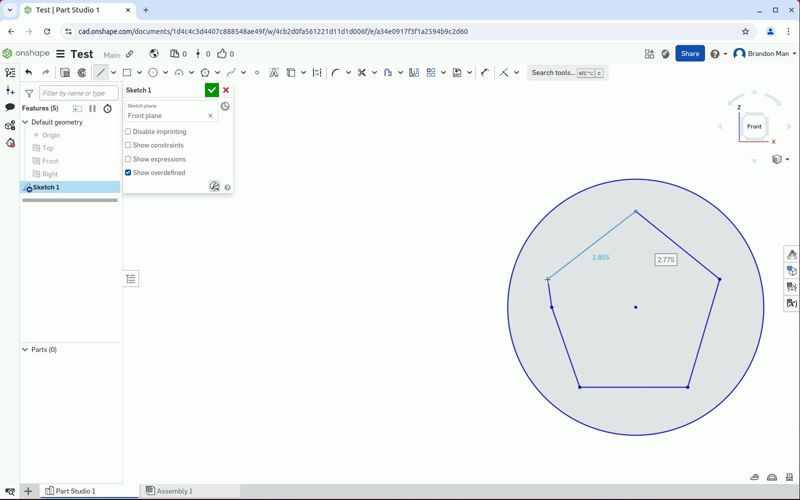
scroll(6)
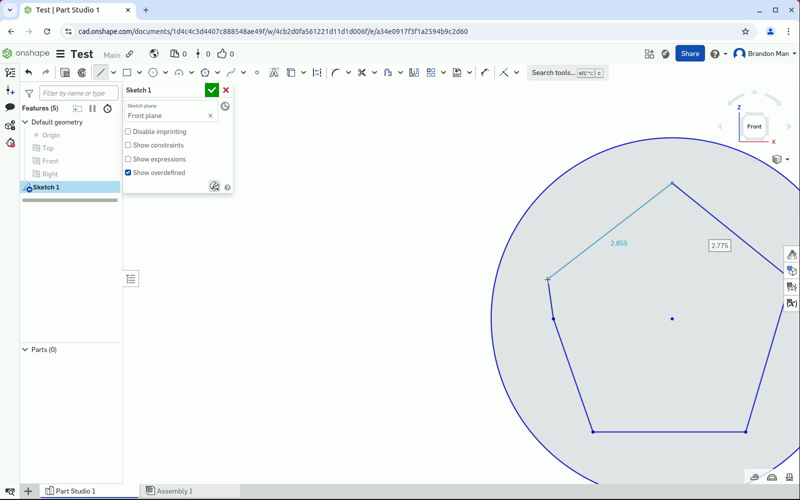
key_up(shift)
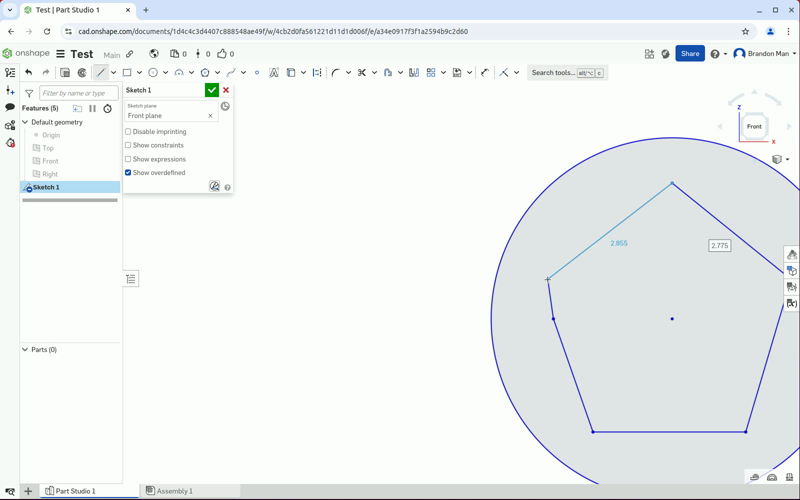
click(547, 279)
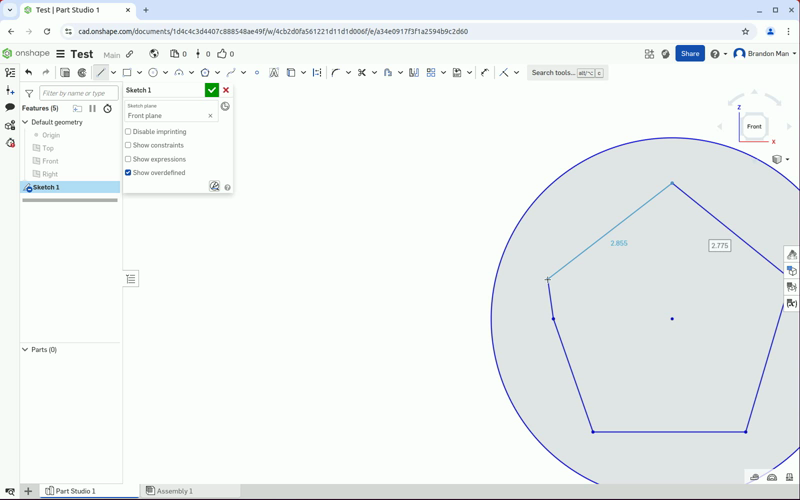
scroll(-6)
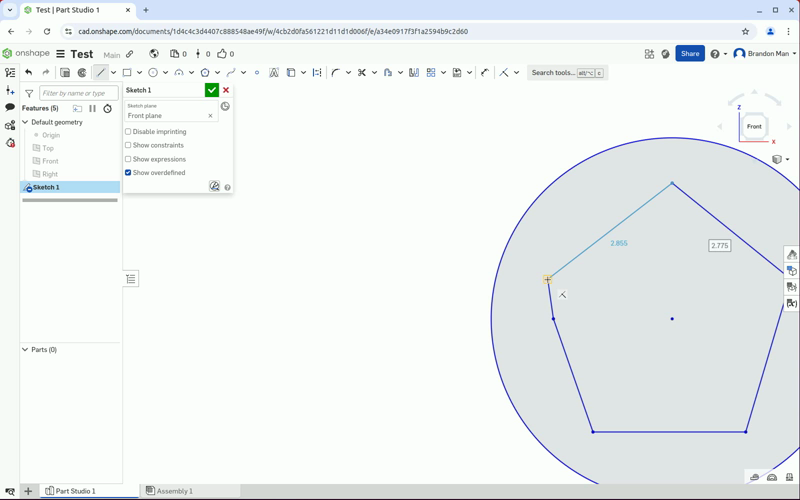
scroll(-6)
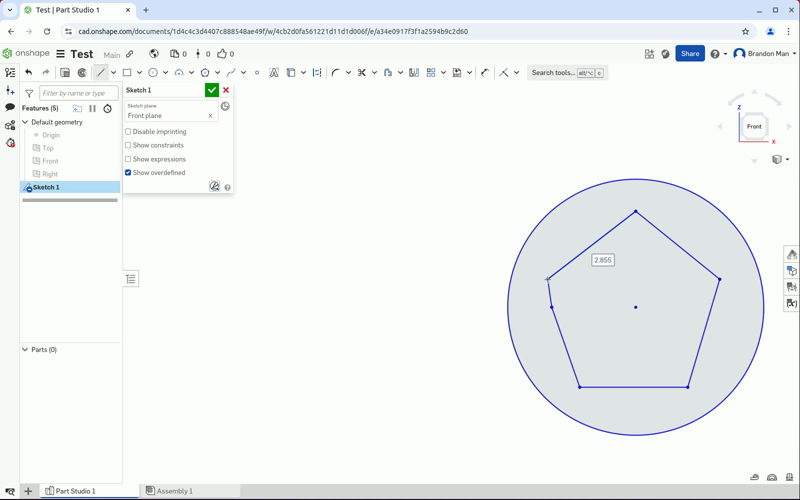
scroll(-6)
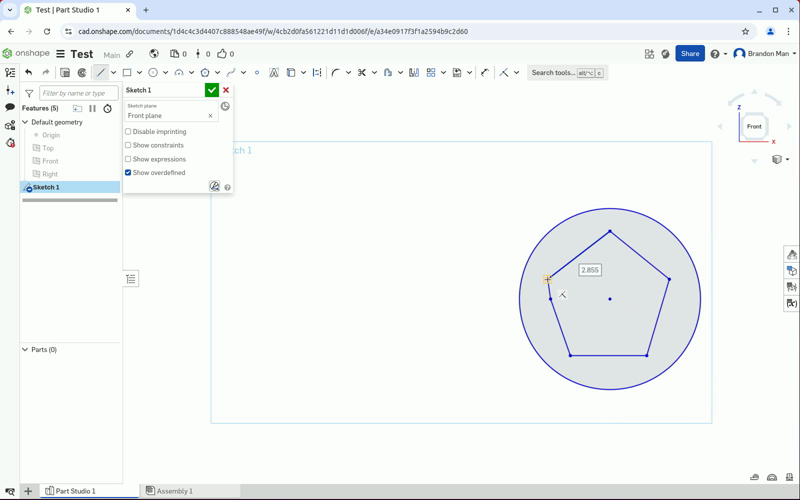
scroll(-6)
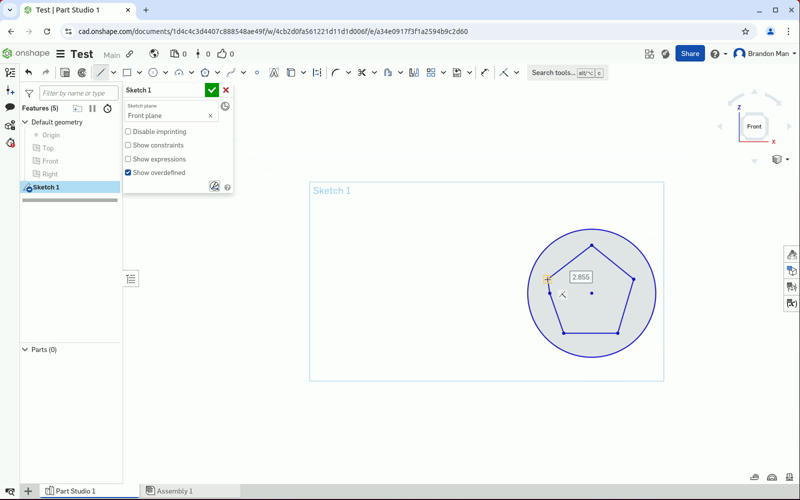
scroll(-6)
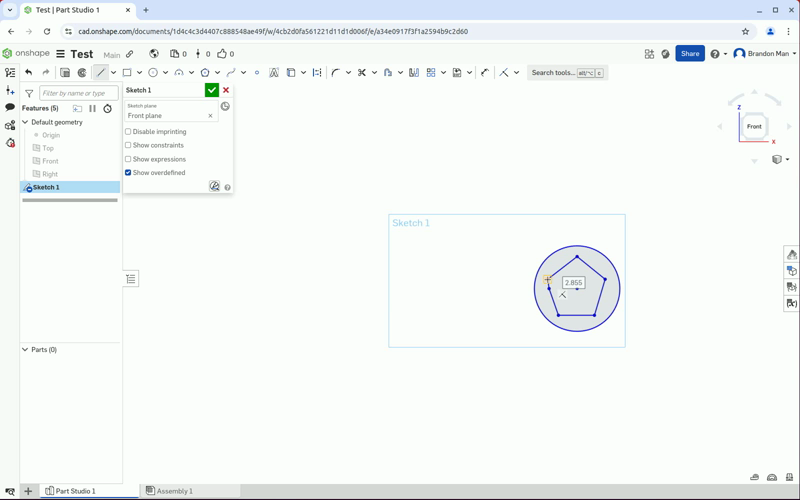
scroll(-6)
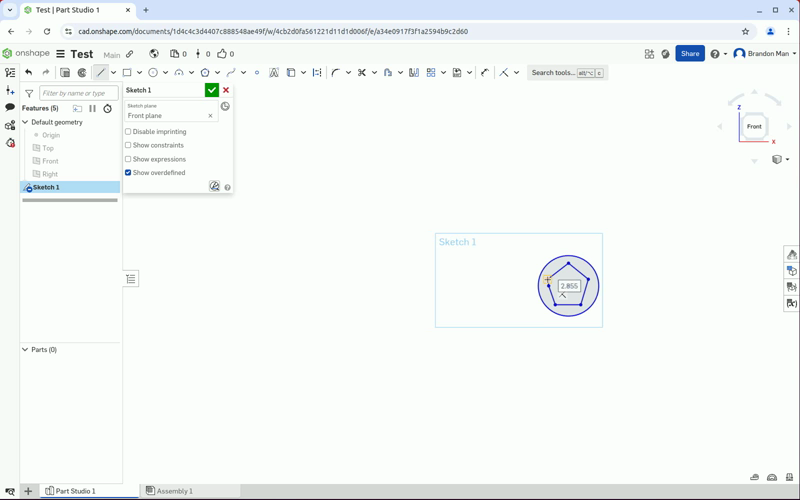
scroll(-6)
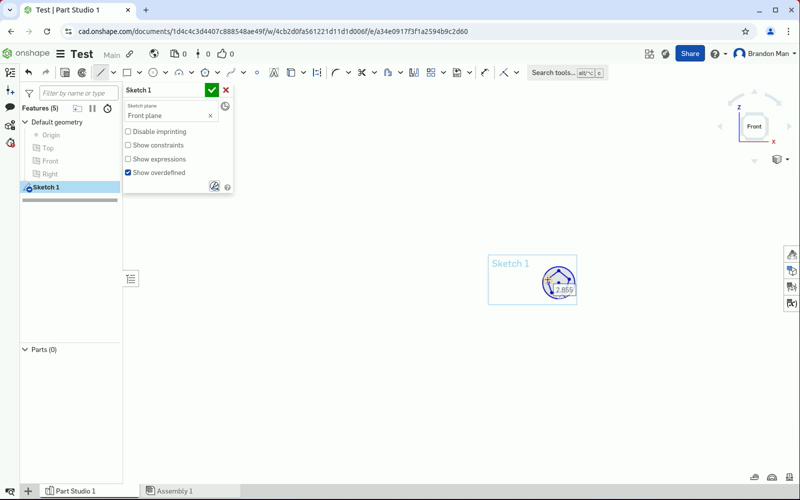
key(esc)
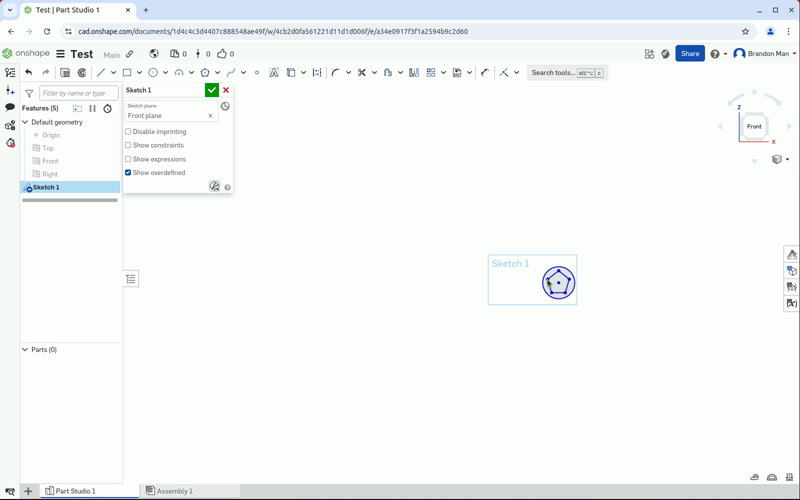
mouse_move(566, 293)
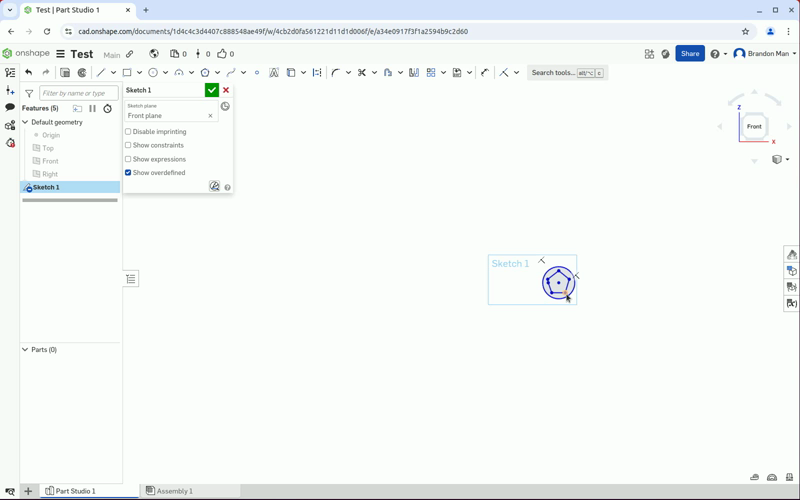
scroll(6)
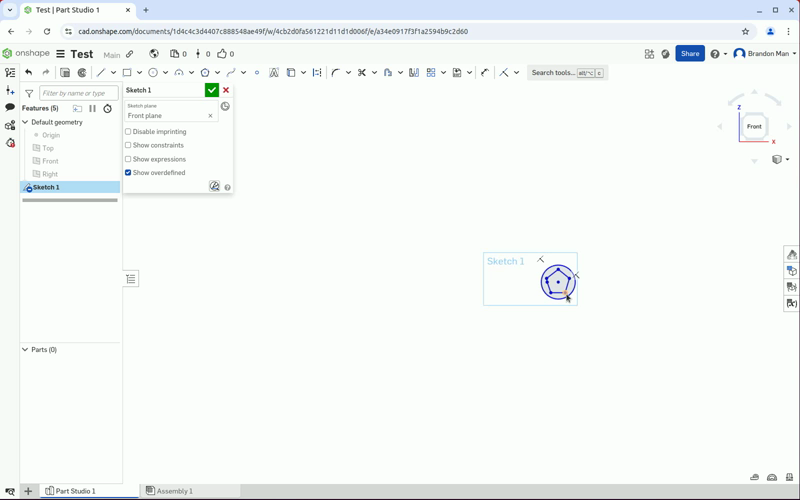
scroll(6)
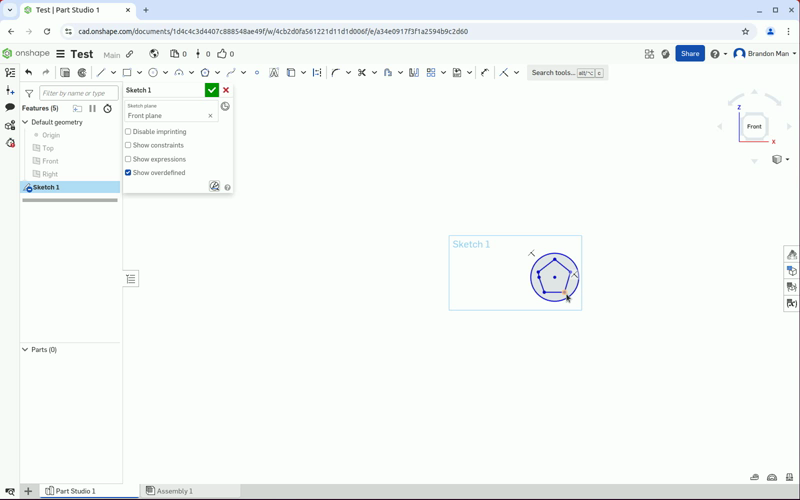
scroll(6)
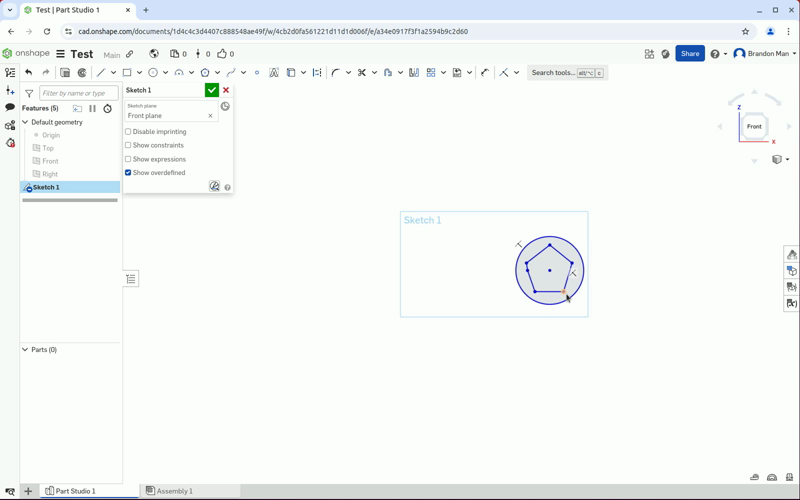
scroll(6)
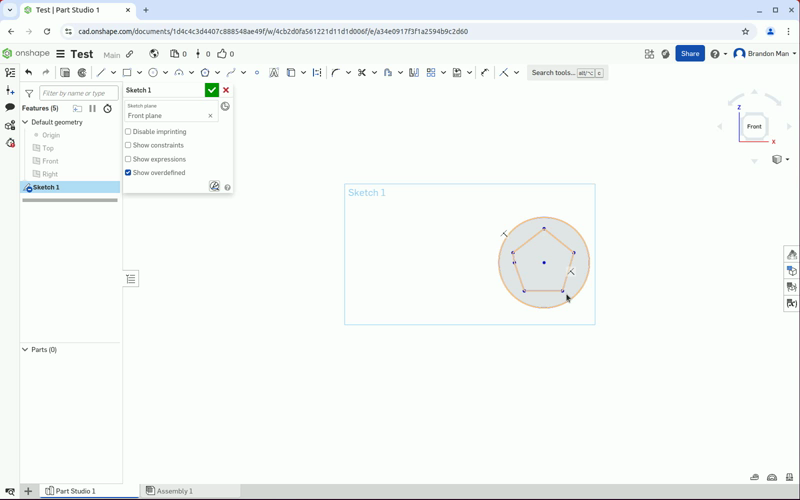
scroll(6)
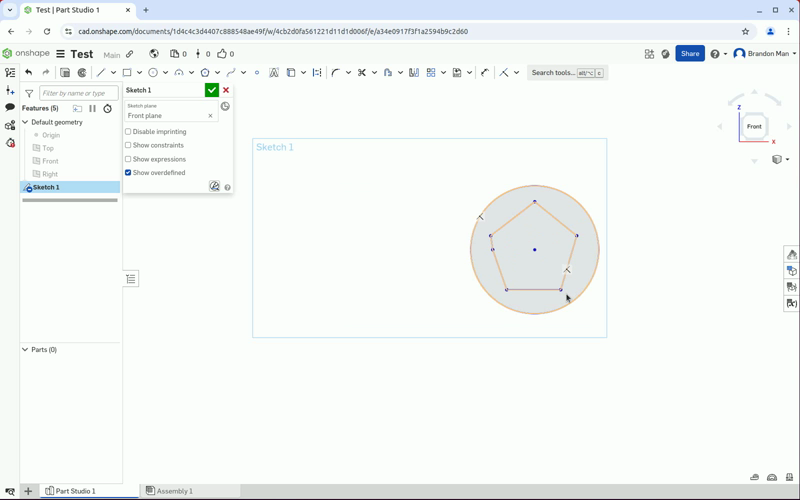
scroll(6)
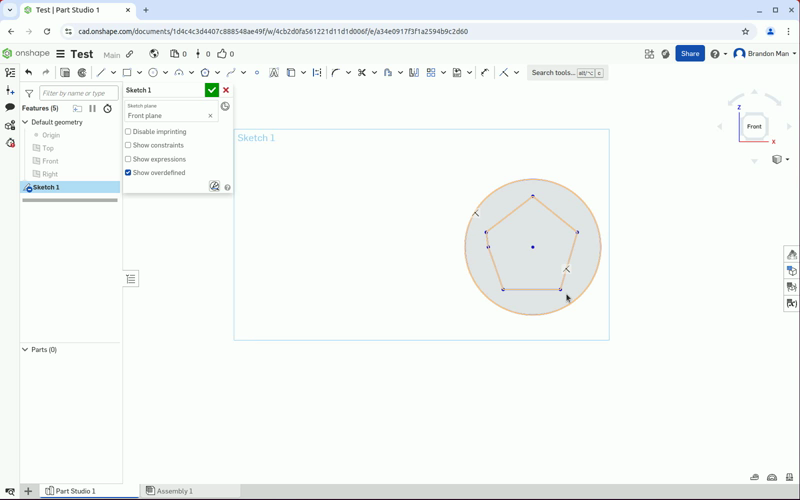
scroll(6)
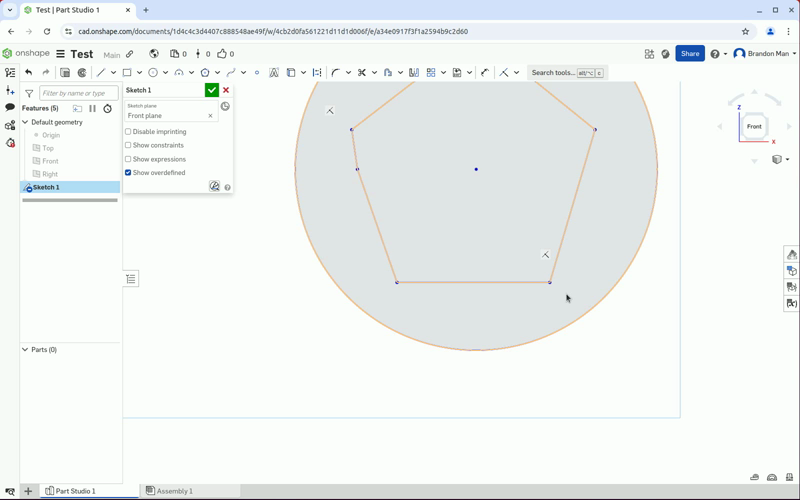
click(566, 293)
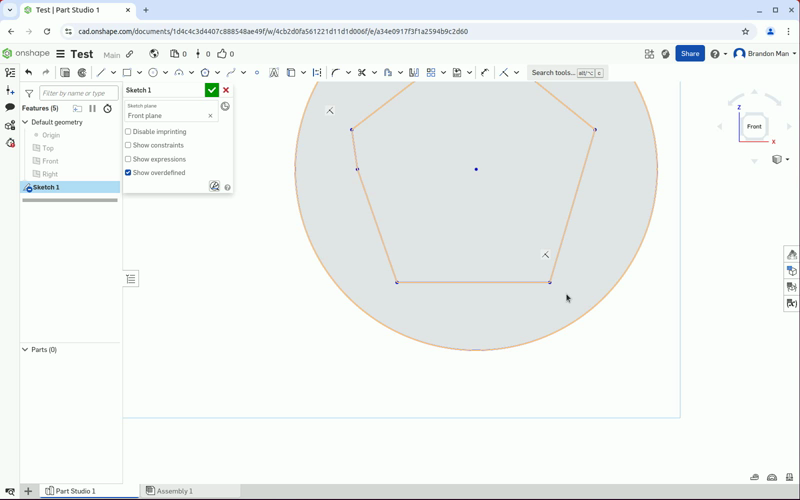
scroll(-6)
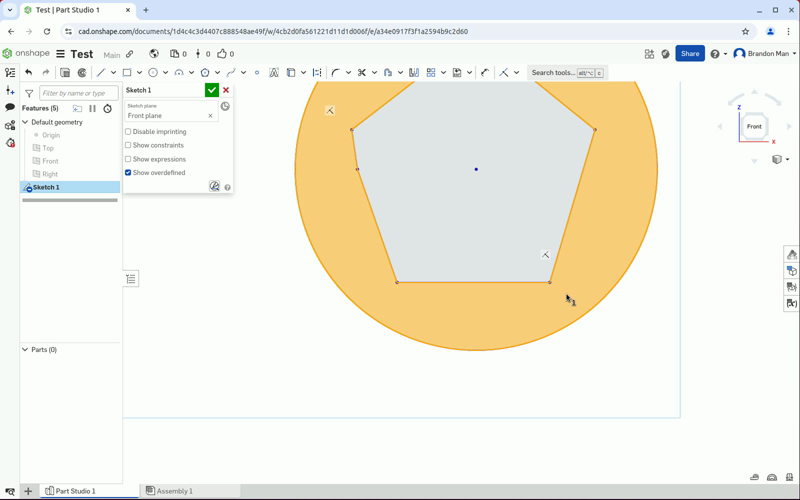
scroll(-6)
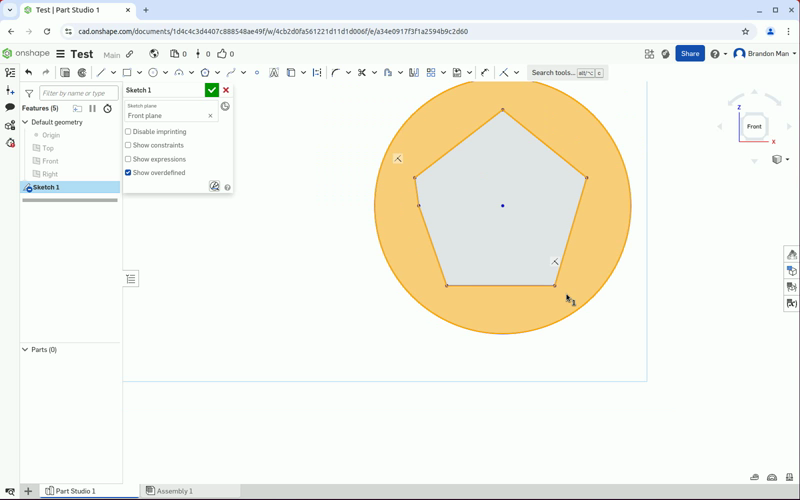
scroll(-6)
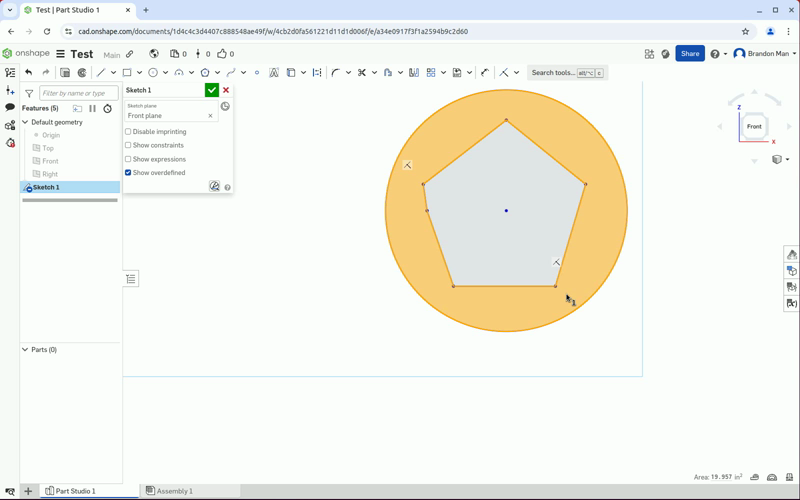
scroll(-6)
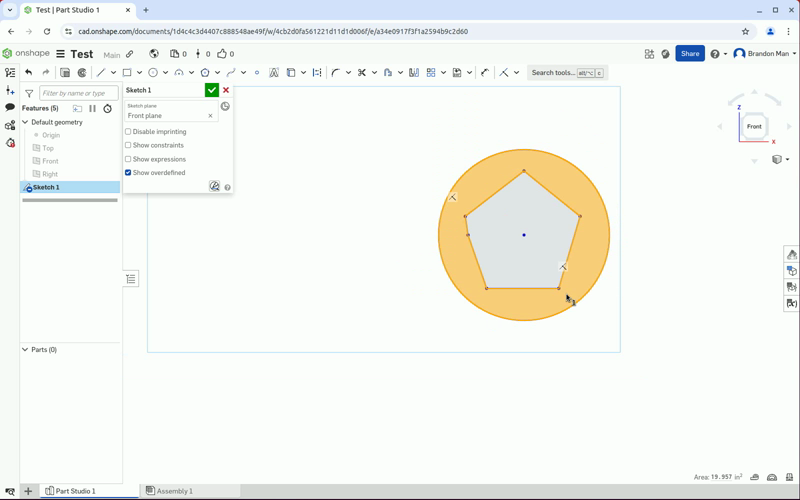
scroll(-6)
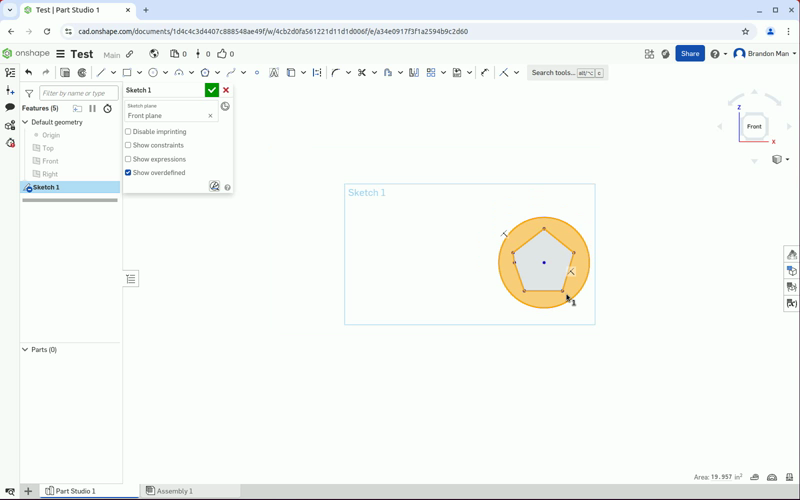
scroll(-6)
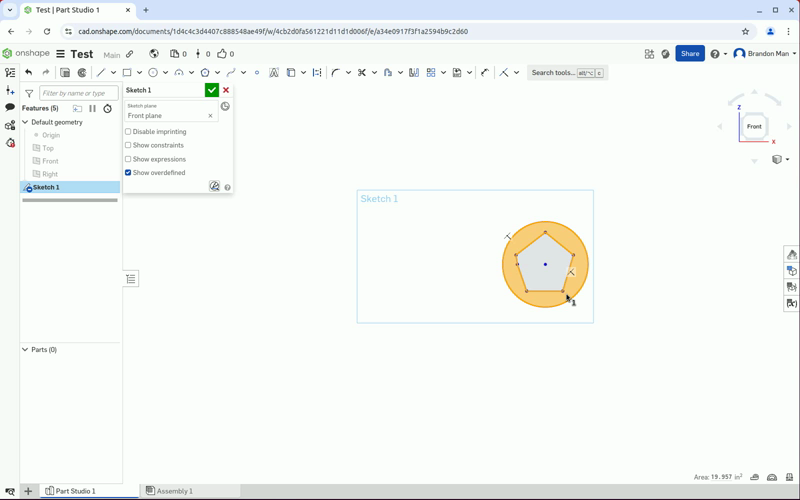
scroll(-6)
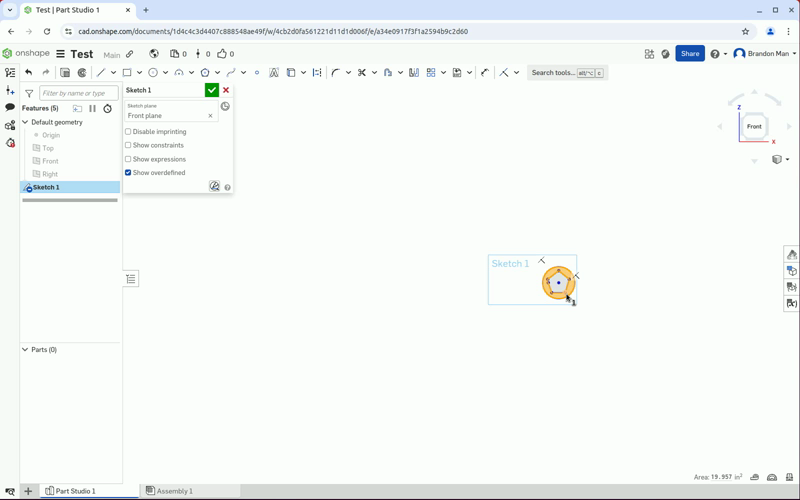
mouse_move(73, 352)
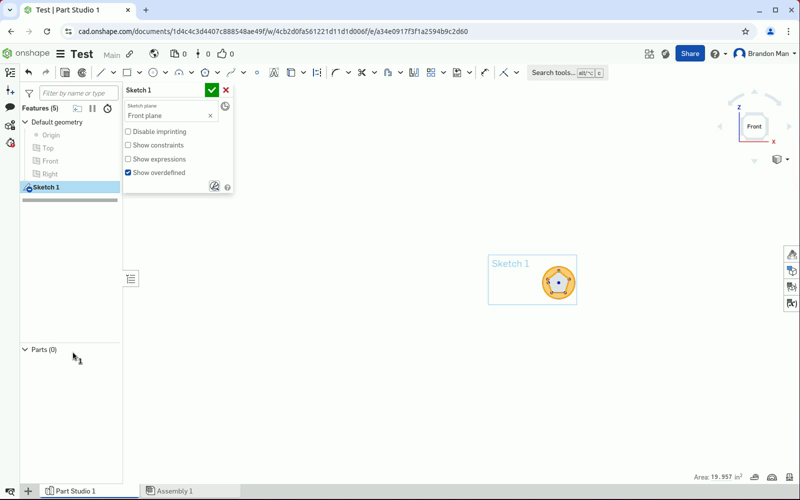
key(shift+y)
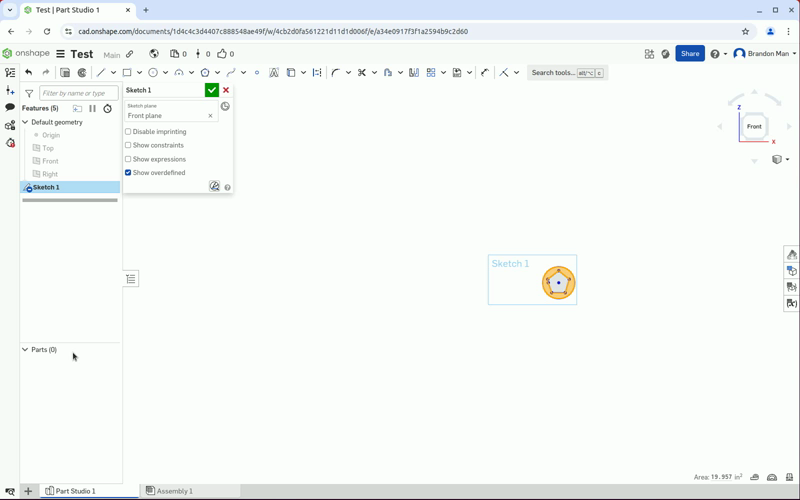
key(shift+e)
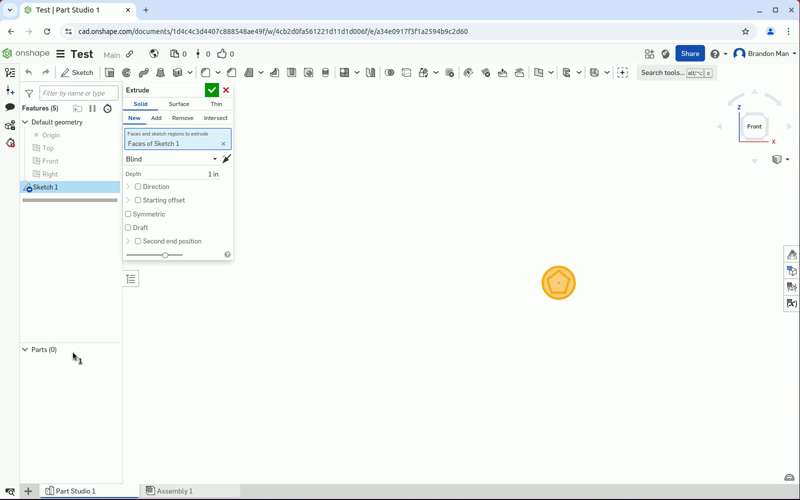
mouse_move(143, 106)
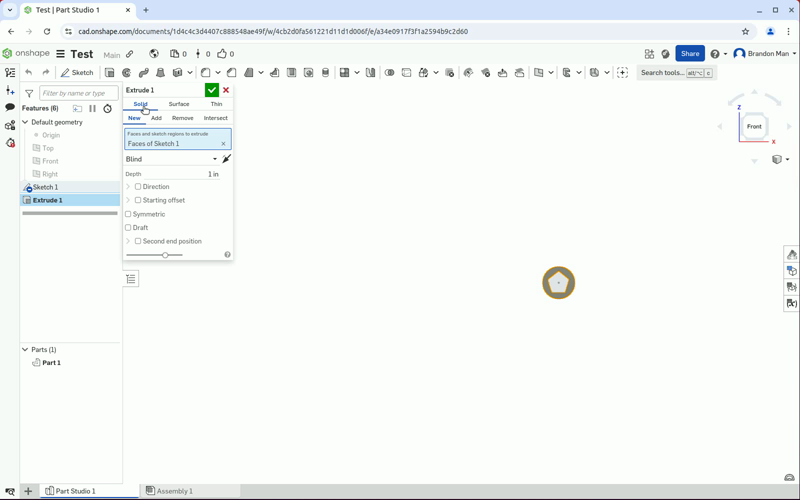
click(143, 106)
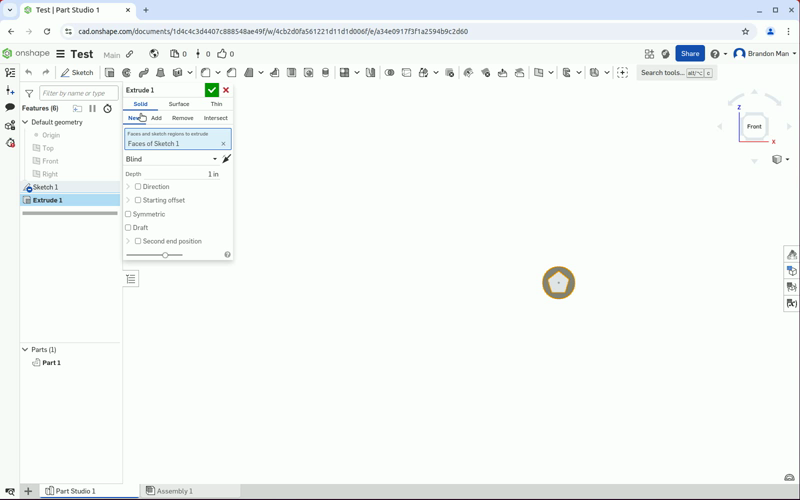
mouse_move(137, 120)
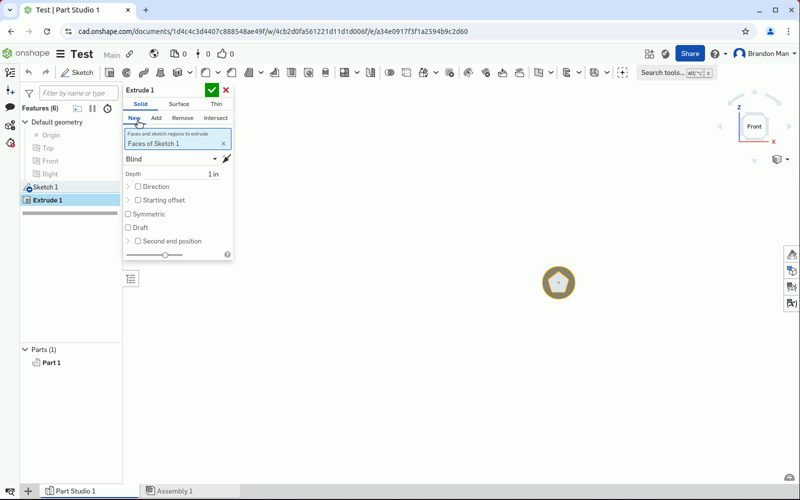
click(137, 120)
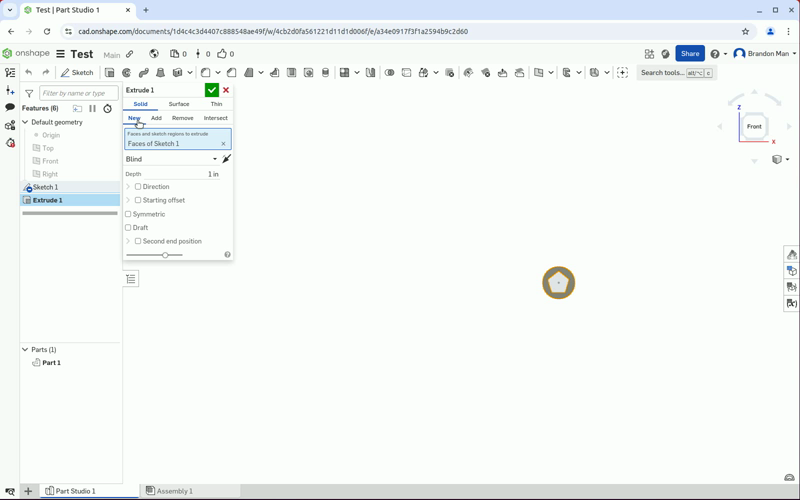
key(tab, 4)
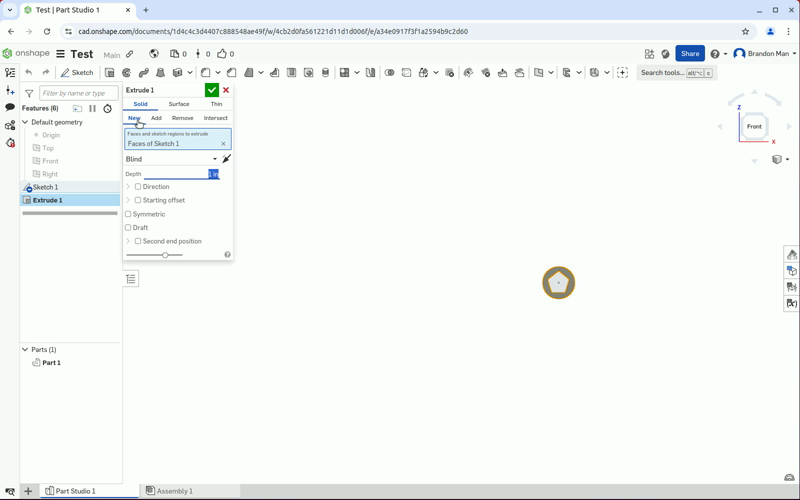
text(1.444)
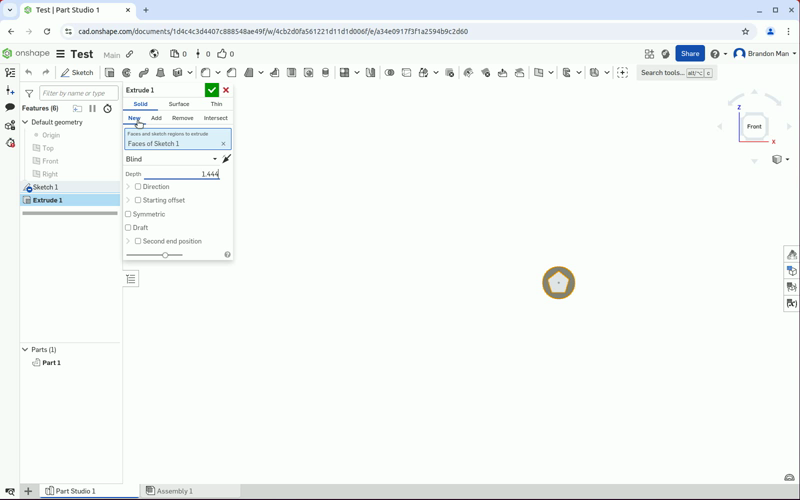
key(tab, 3)
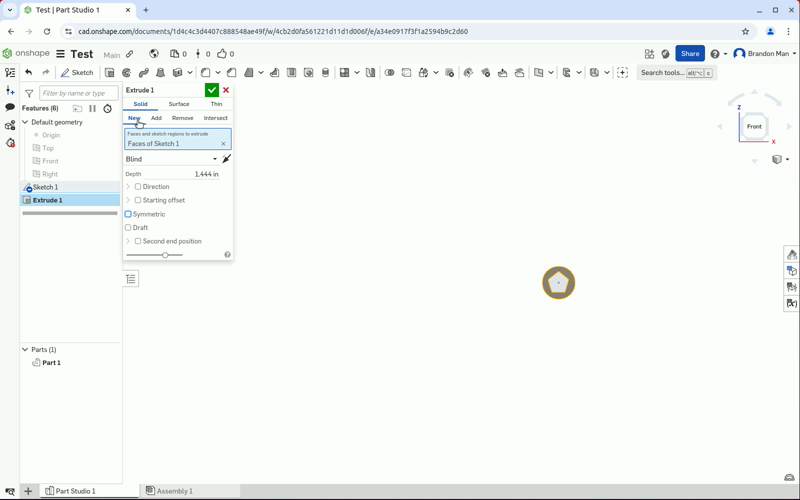
key(space)
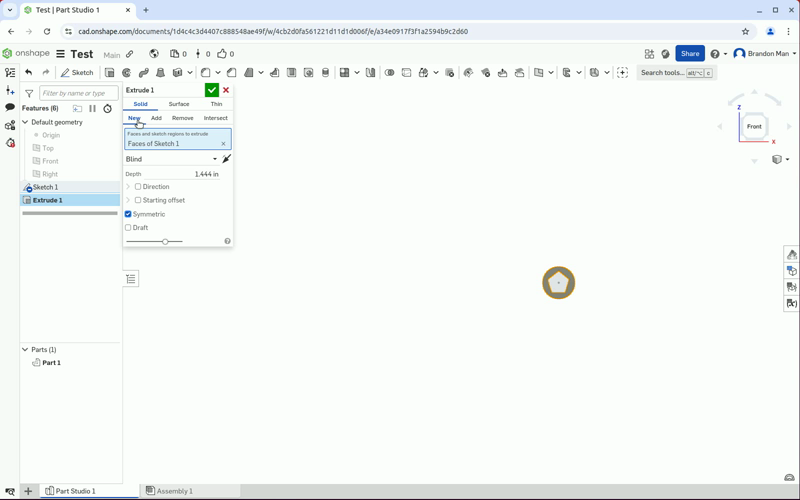
key(enter)
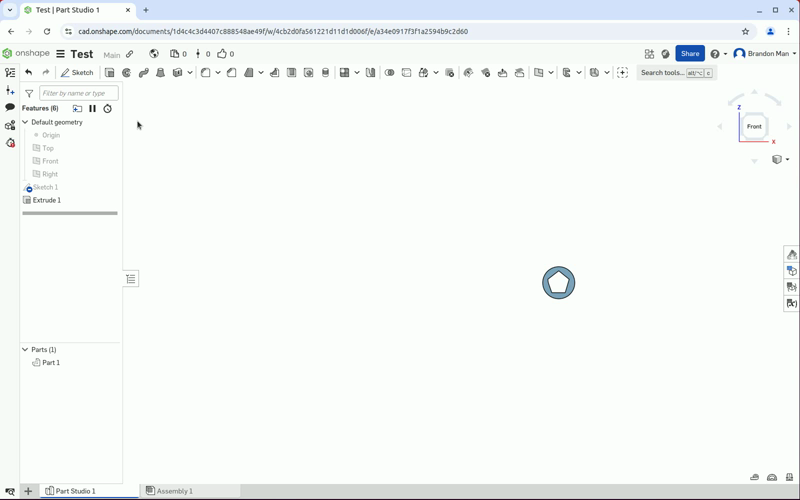
key(shift+h)
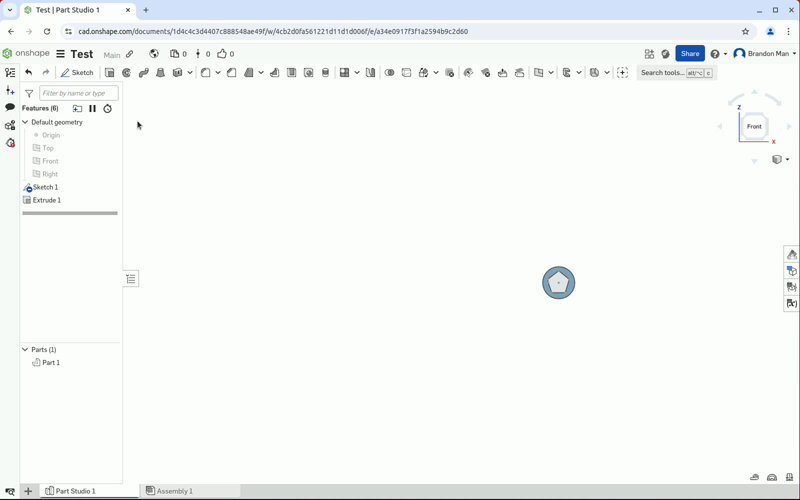
key(shift+h)
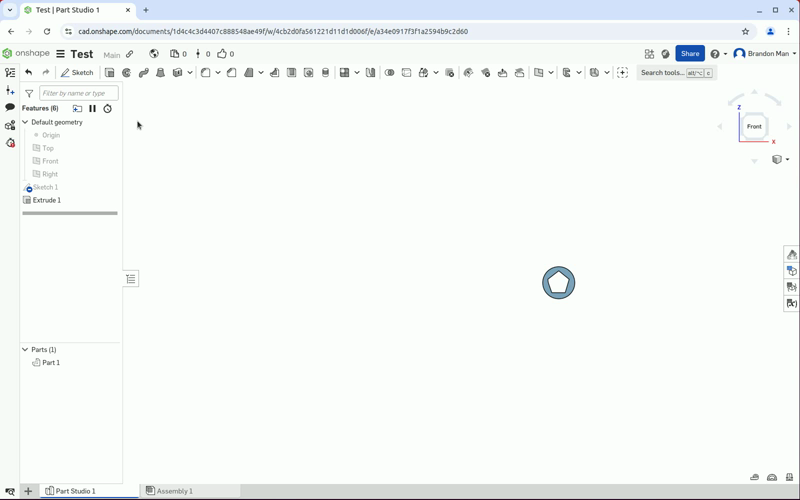
mouse_move(73, 189)
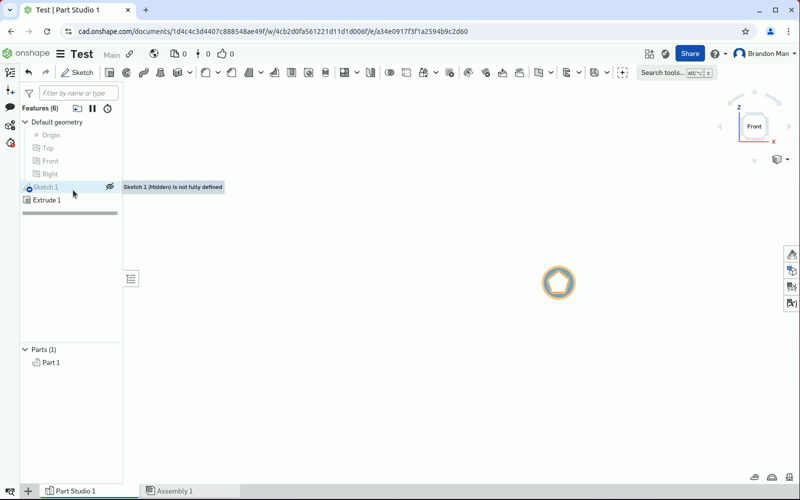
click(73, 189)
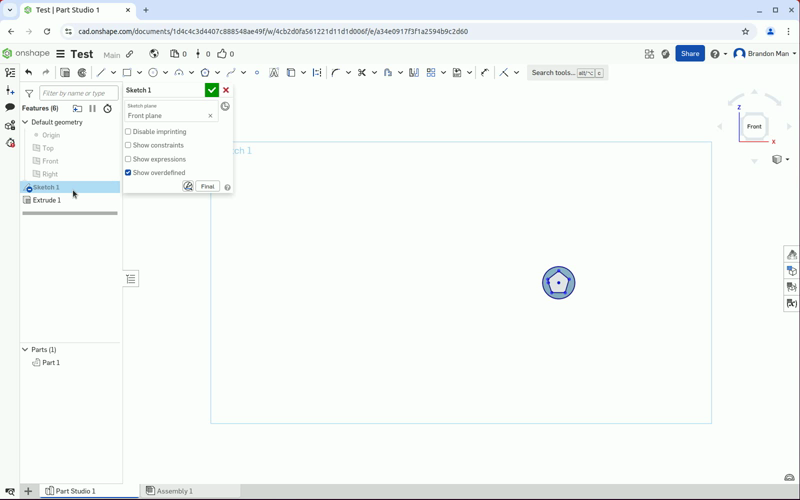
mouse_move(229, 92)
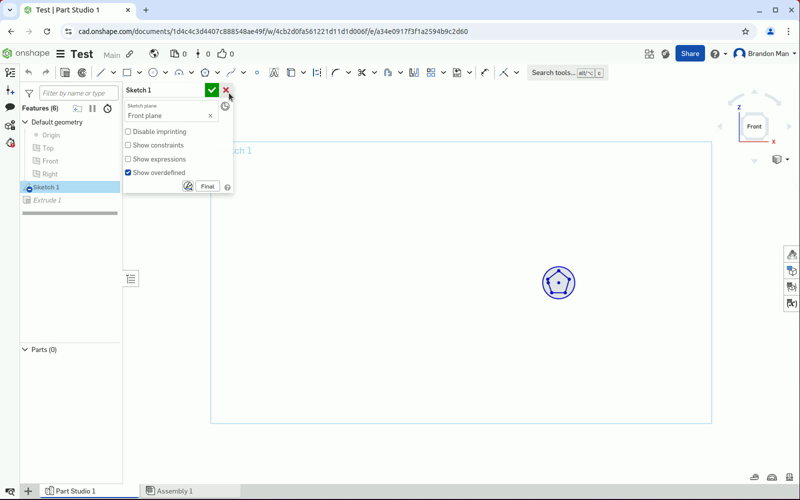
click(229, 92)
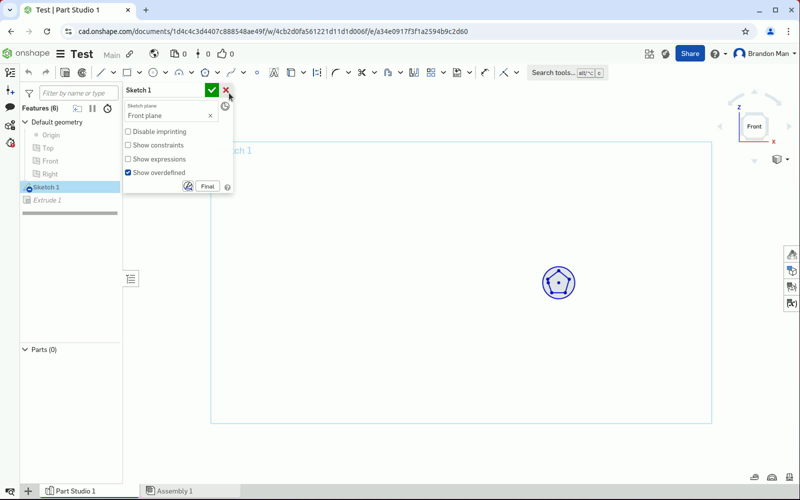
key(shift+s)
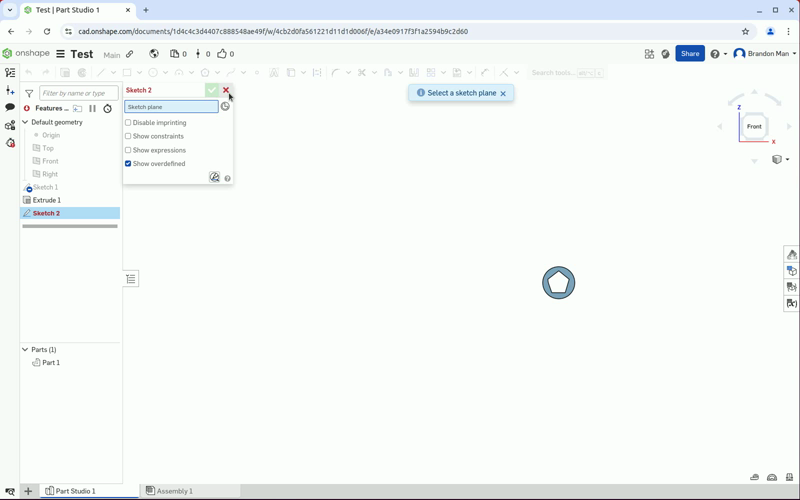
mouse_move(73, 163)
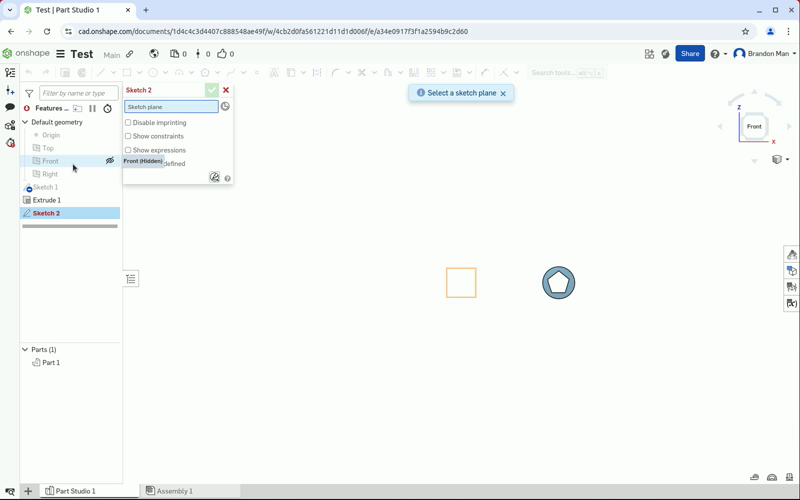
click(73, 163)
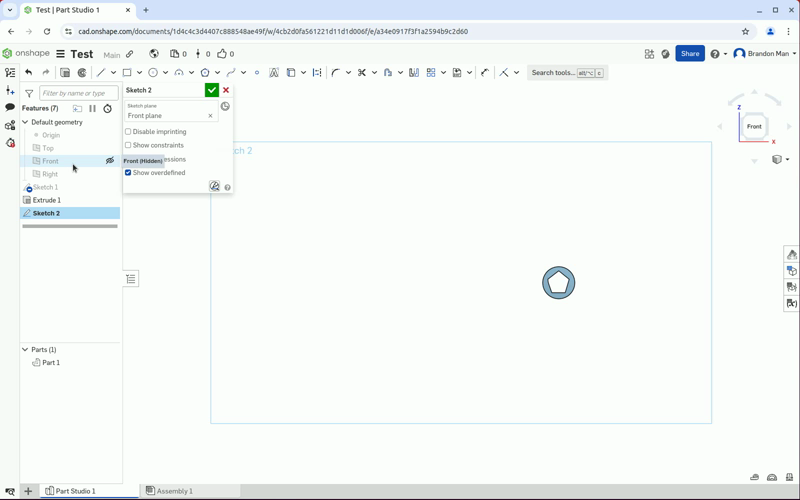
mouse_move(73, 352)
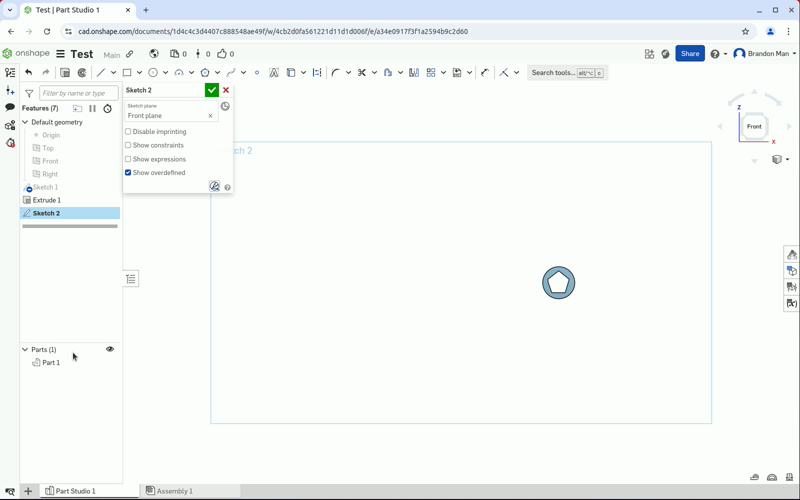
key(y)
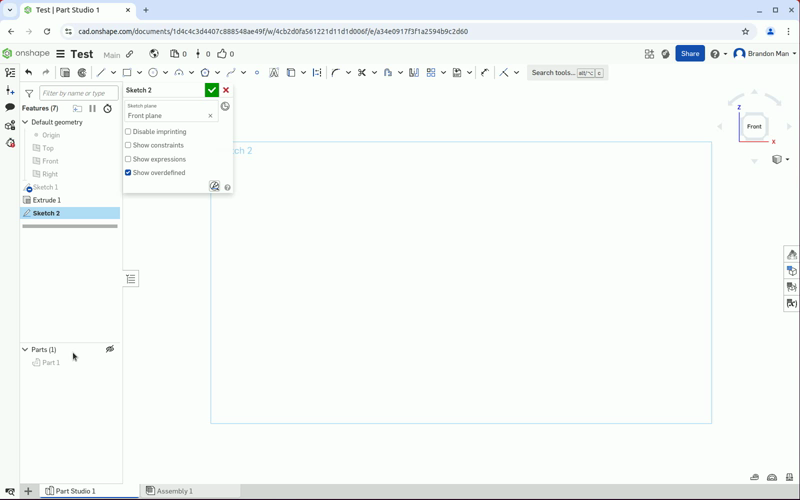
key(c)
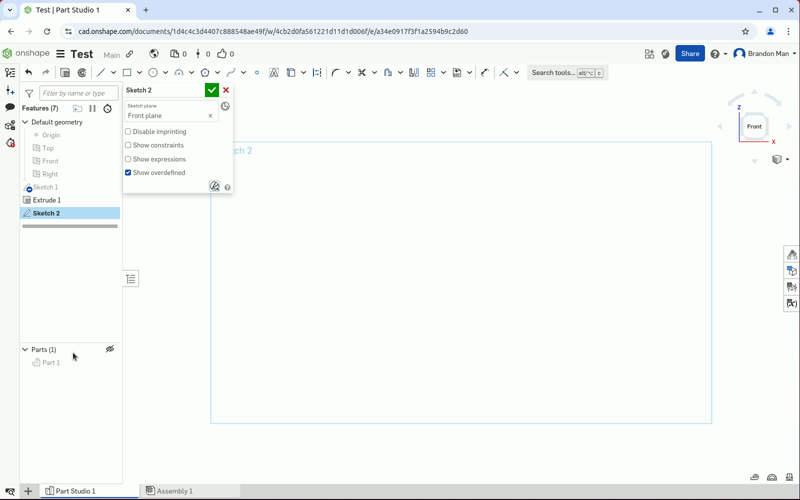
key_down(shift)
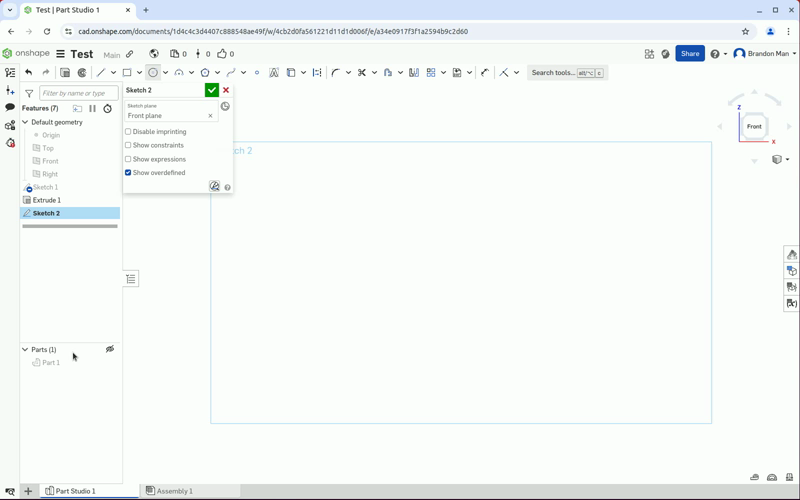
mouse_move(461, 282)
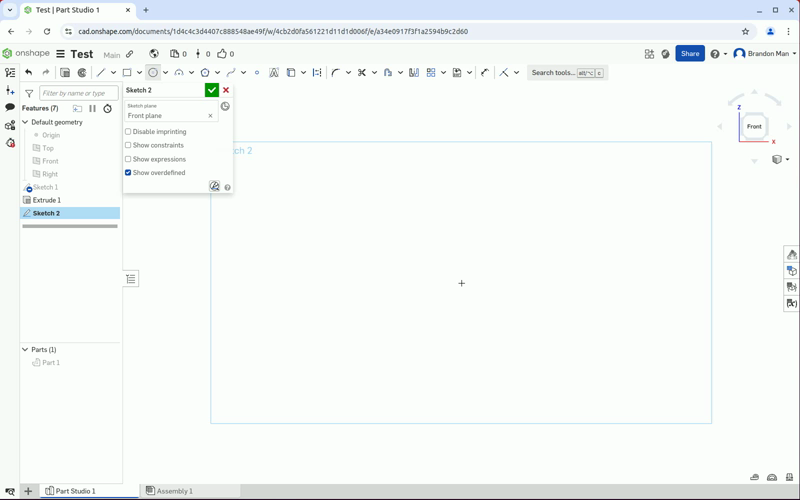
click(461, 282)
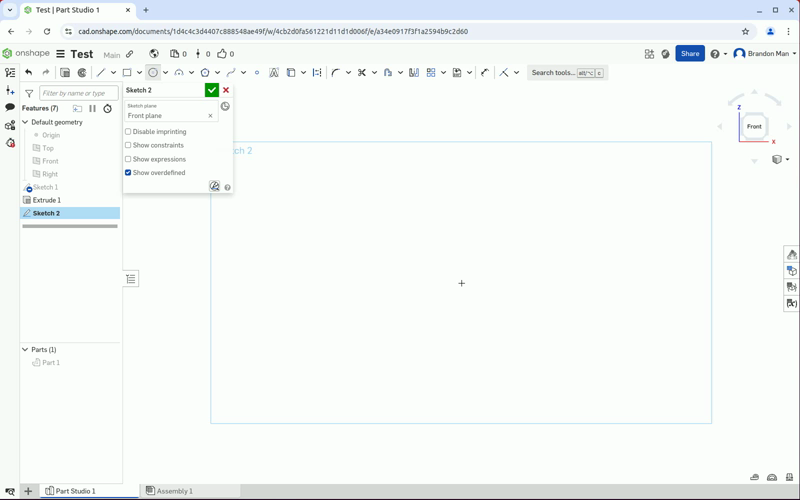
key_up(shift)
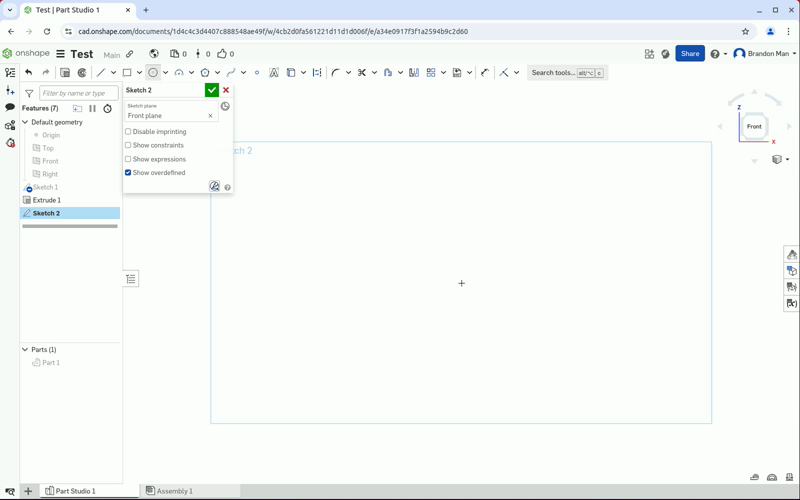
mouse_move(485, 282)
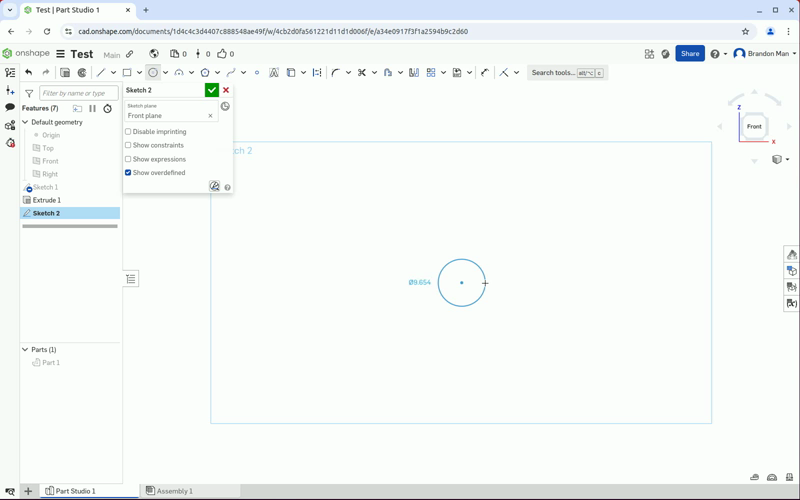
click(485, 282)
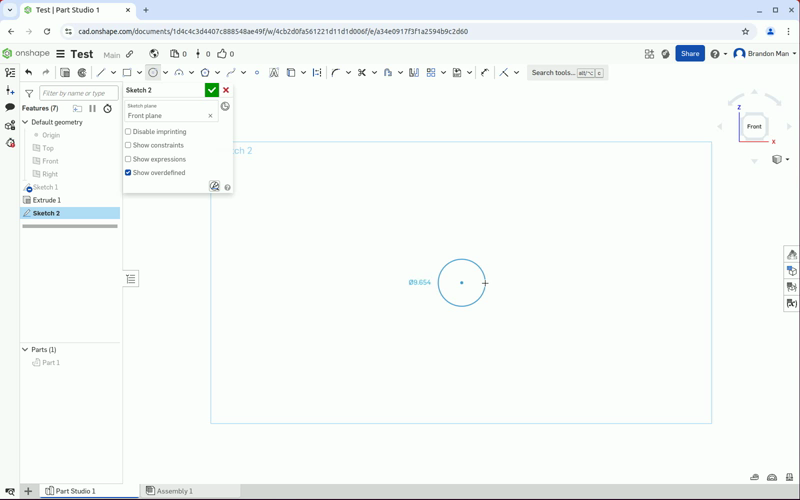
key(esc)
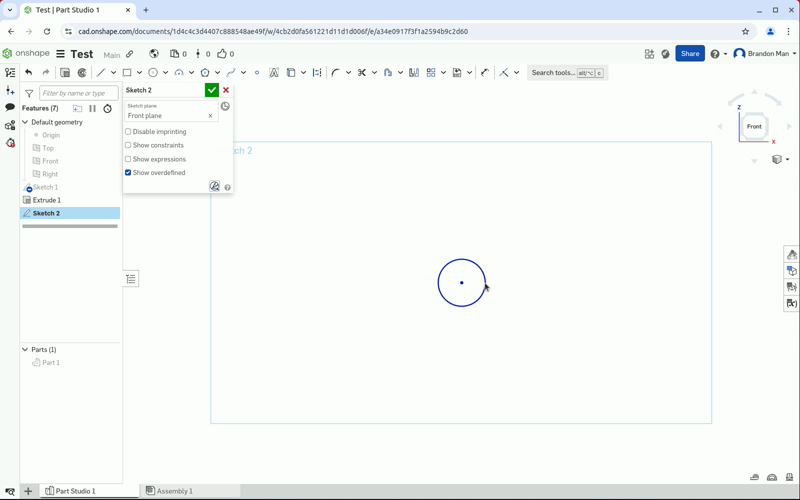
key(l)
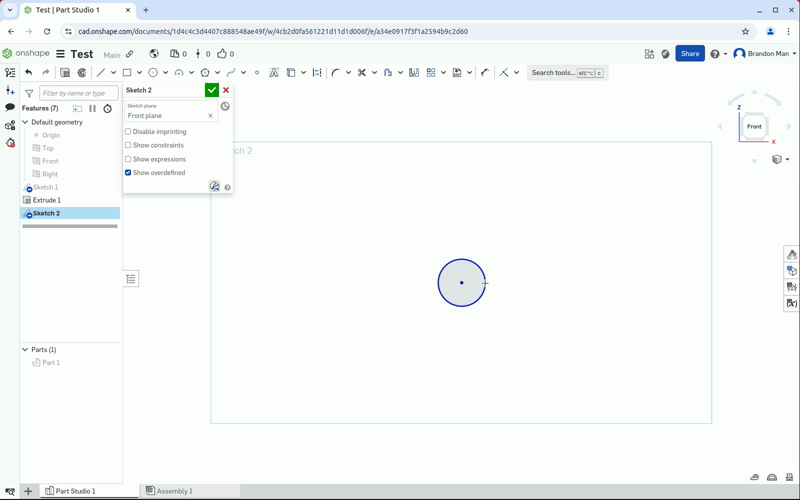
key_down(shift)
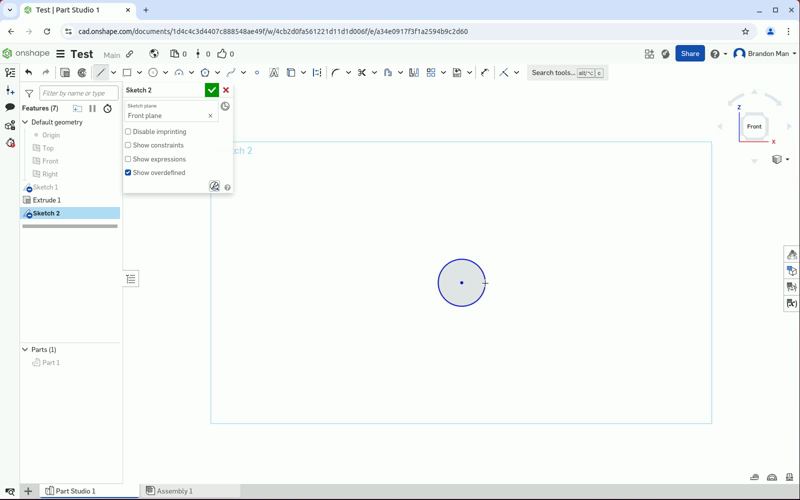
mouse_move(444, 282)
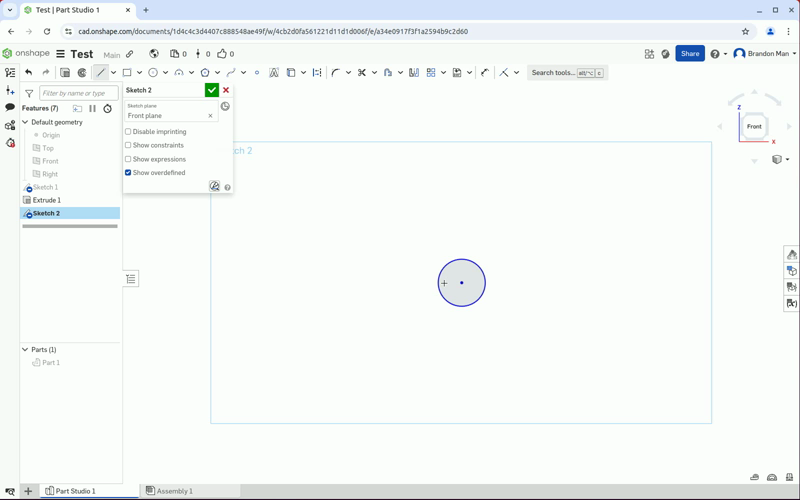
click(444, 282)
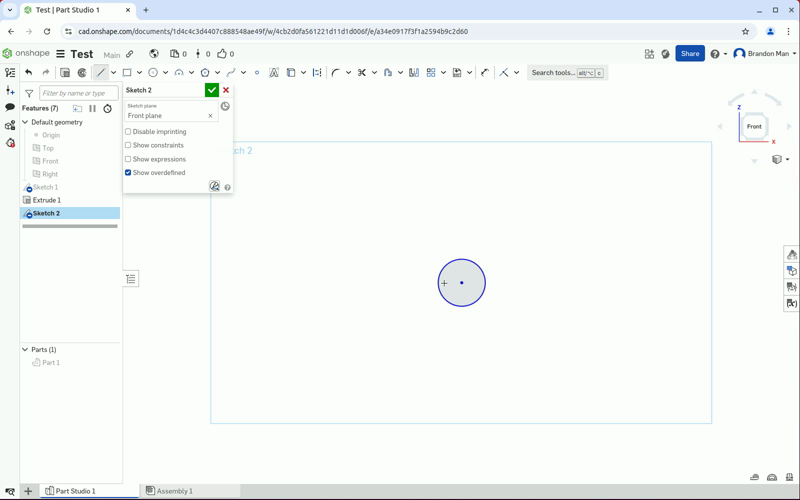
key_up(shift)
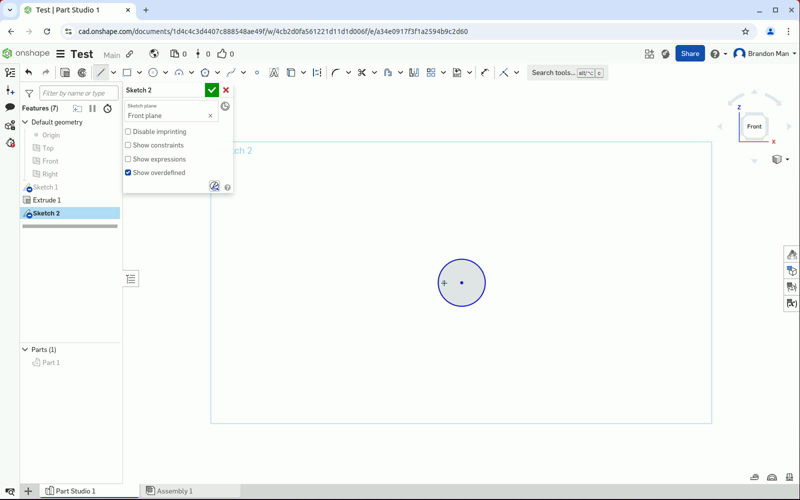
key_down(shift)
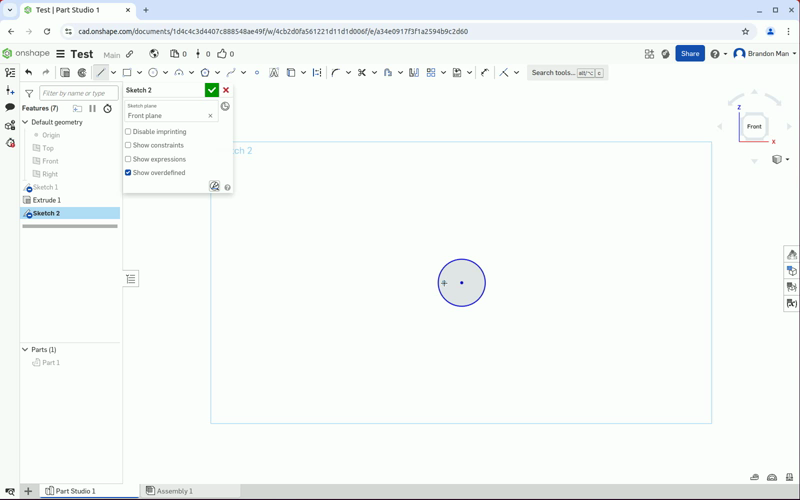
mouse_move(474, 282)
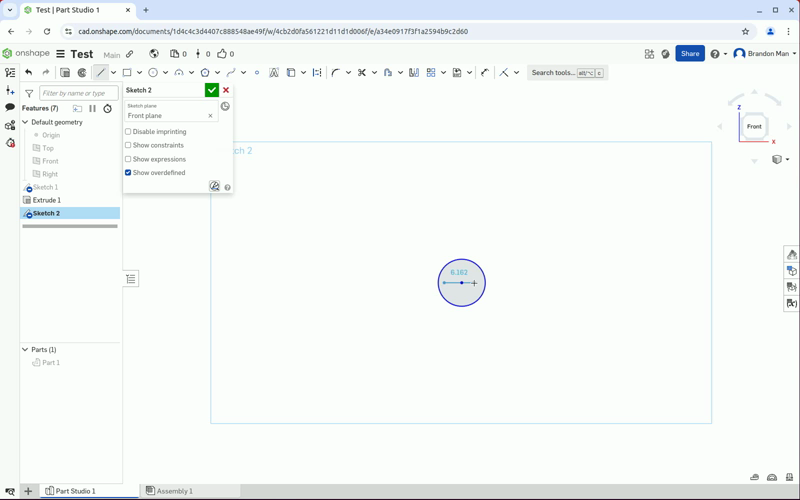
mouse_move(452, 298)
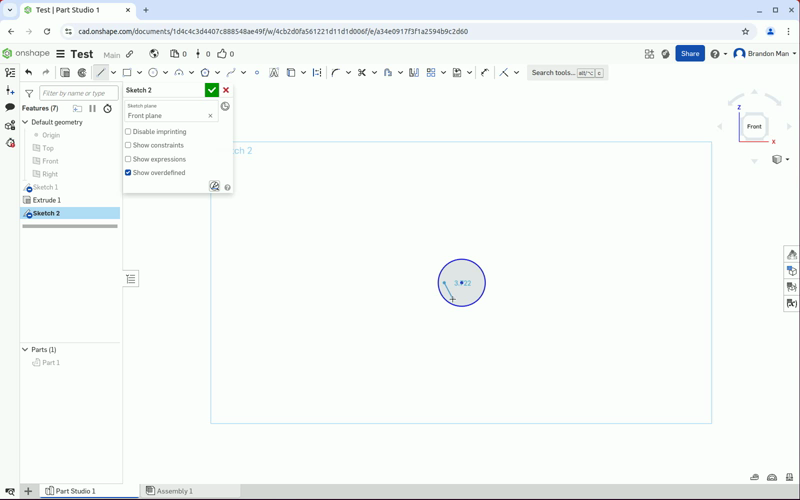
click(452, 298)
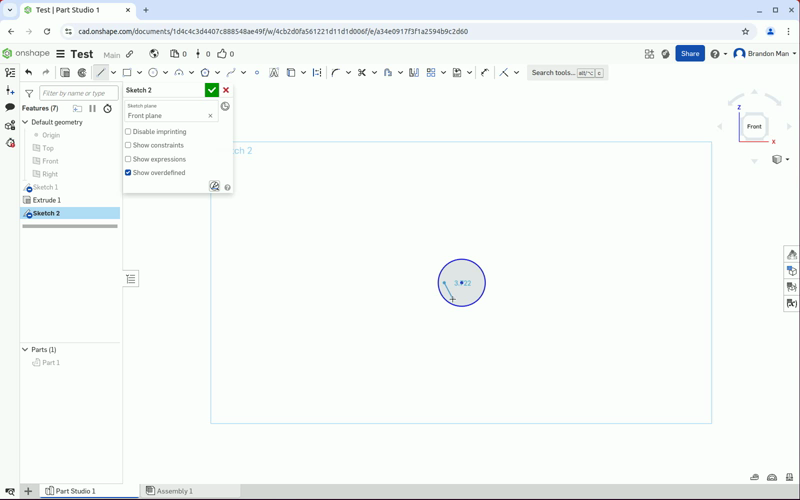
key_up(shift)
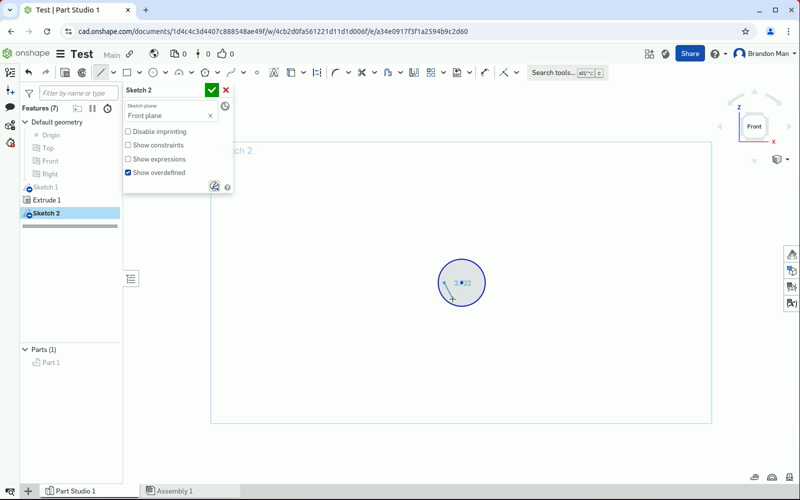
key_down(shift)
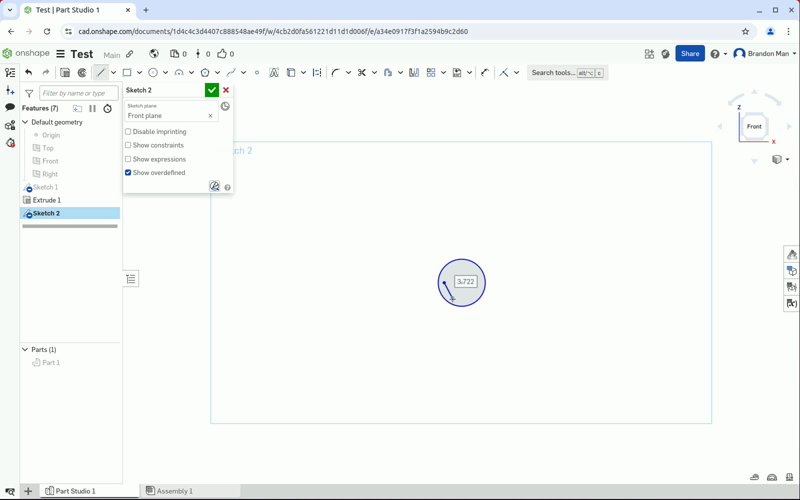
mouse_move(482, 298)
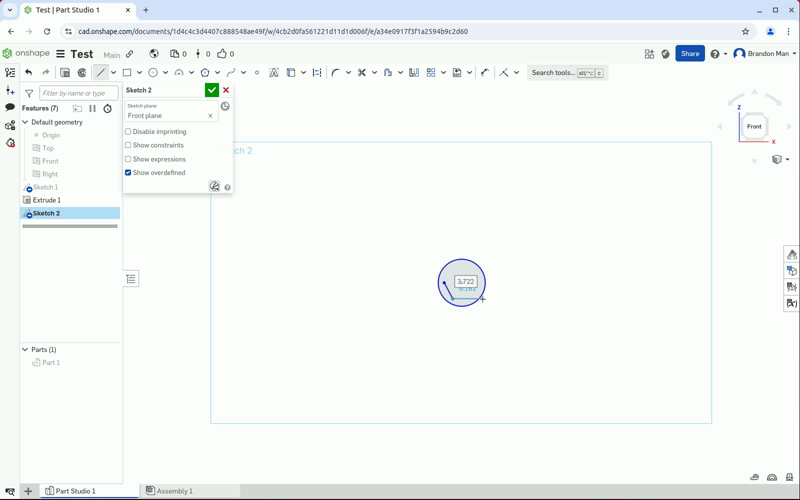
mouse_move(470, 298)
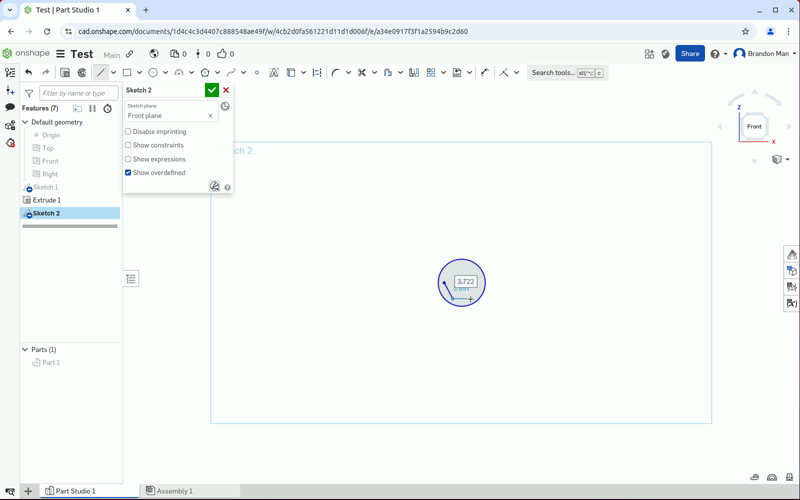
click(470, 298)
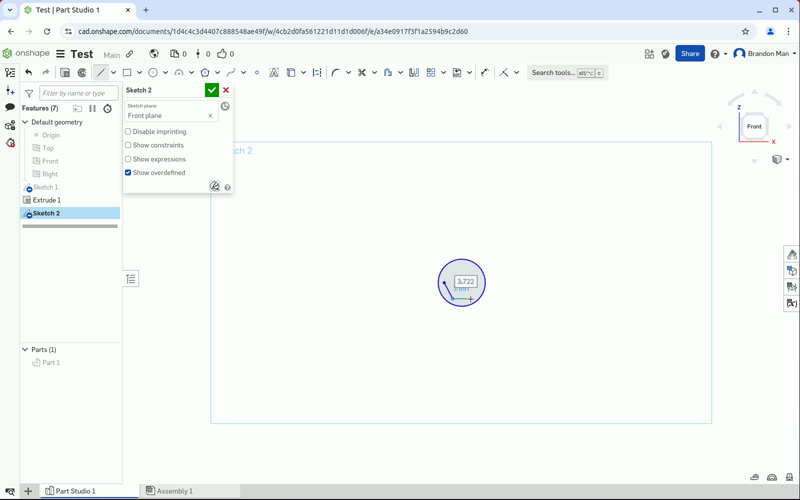
key_up(shift)
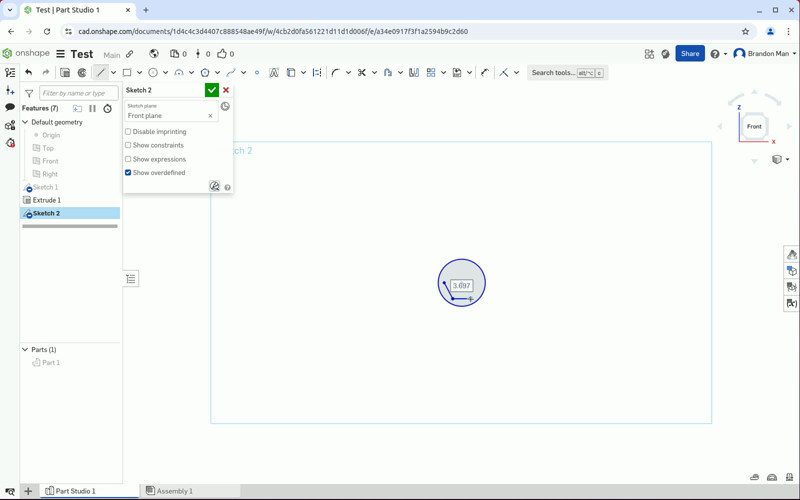
key_down(shift)
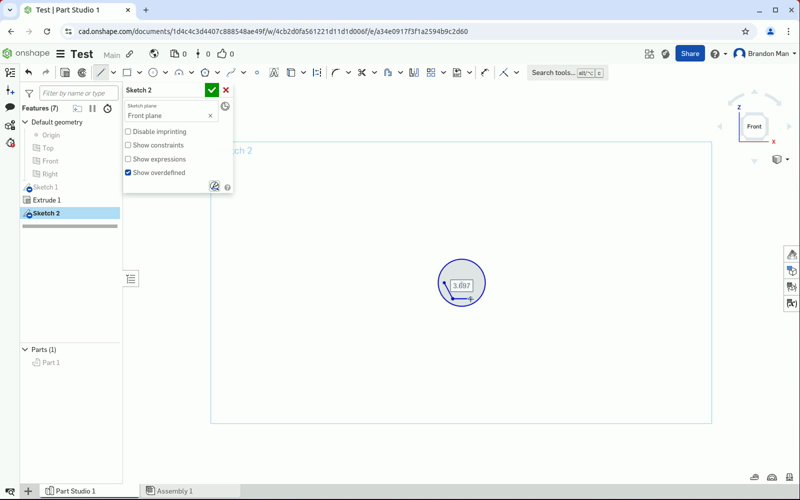
mouse_move(500, 298)
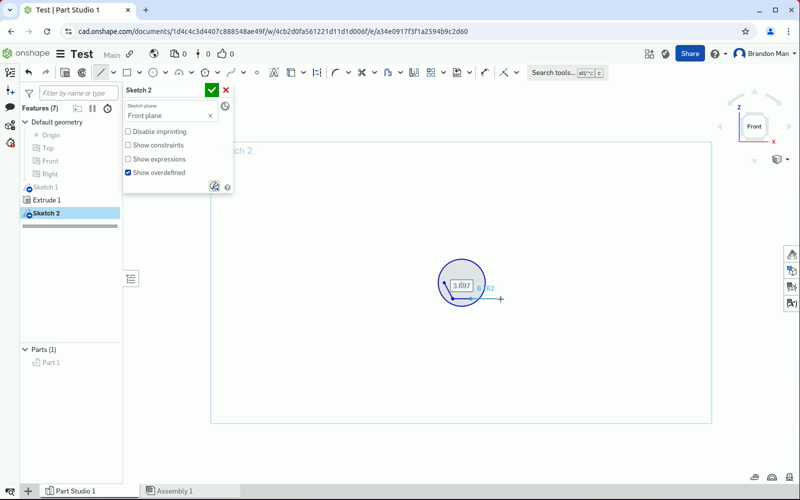
mouse_move(479, 282)
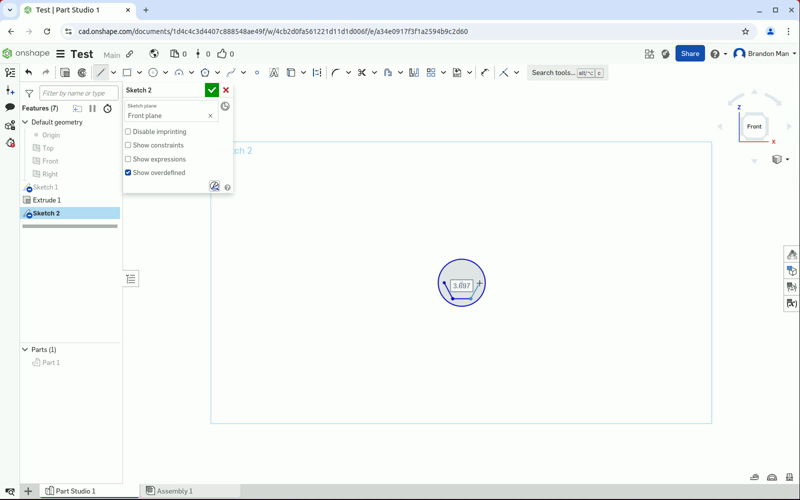
click(479, 282)
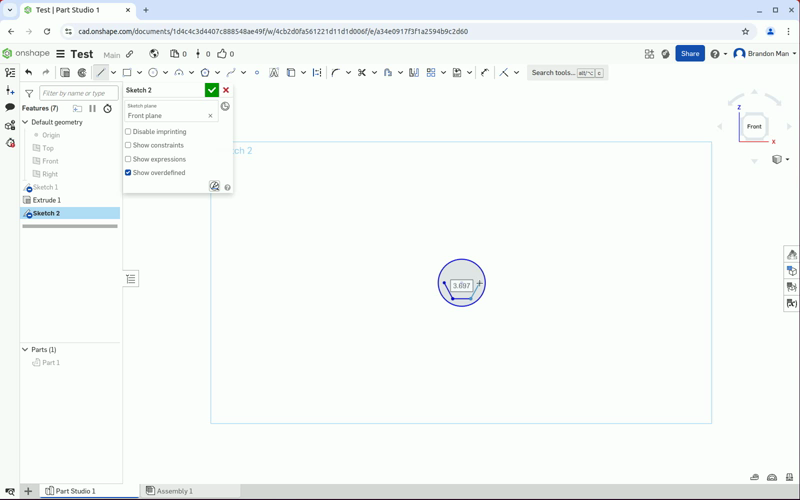
key_up(shift)
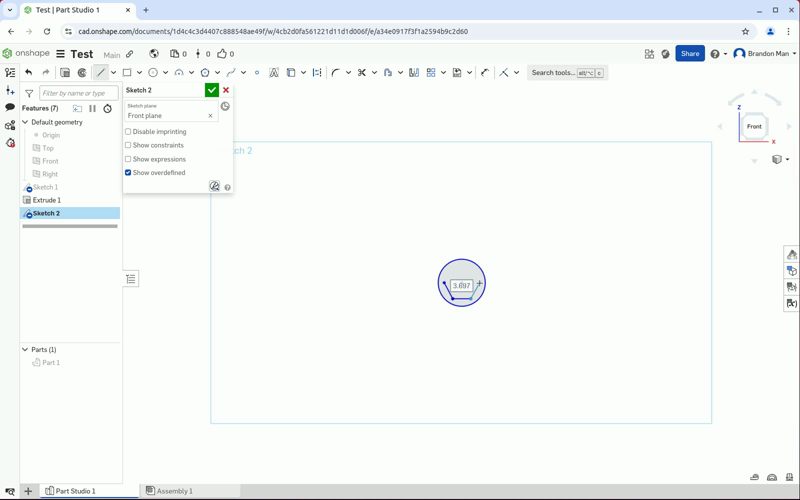
key_down(shift)
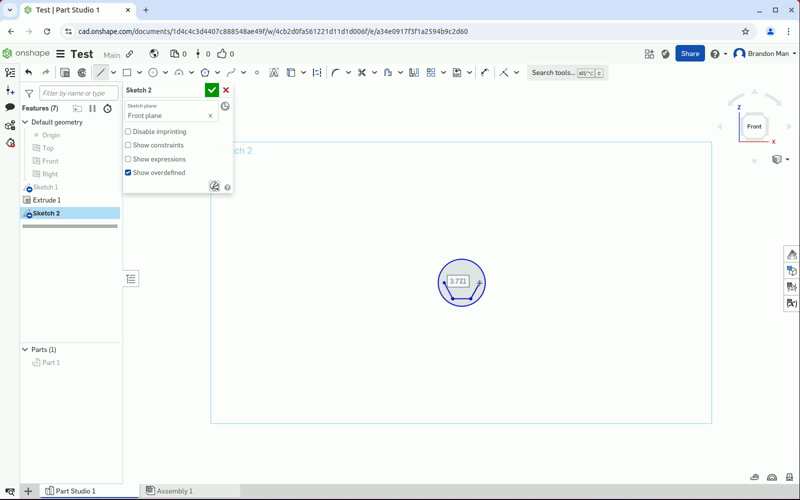
mouse_move(509, 282)
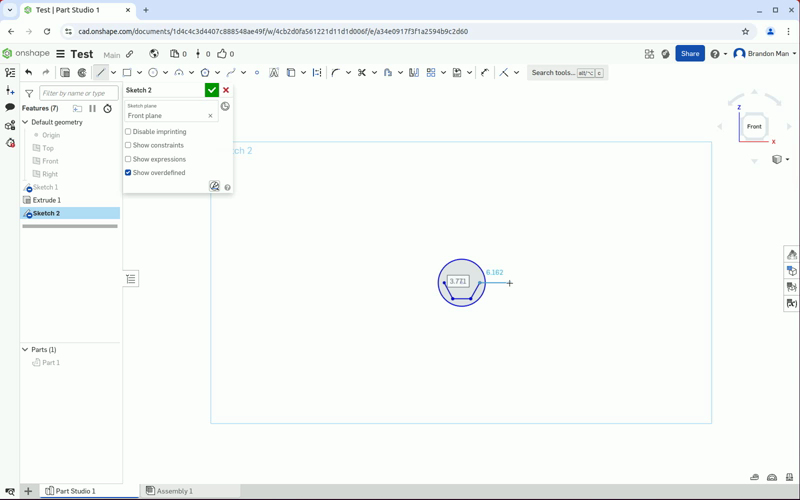
mouse_move(470, 267)
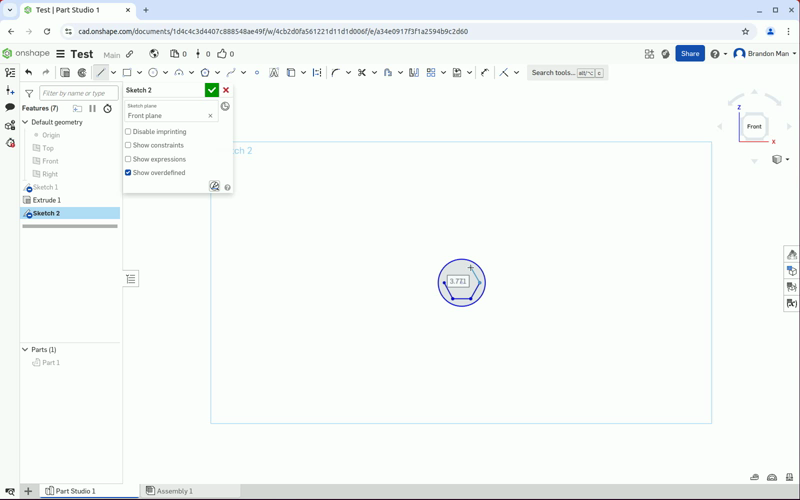
click(470, 267)
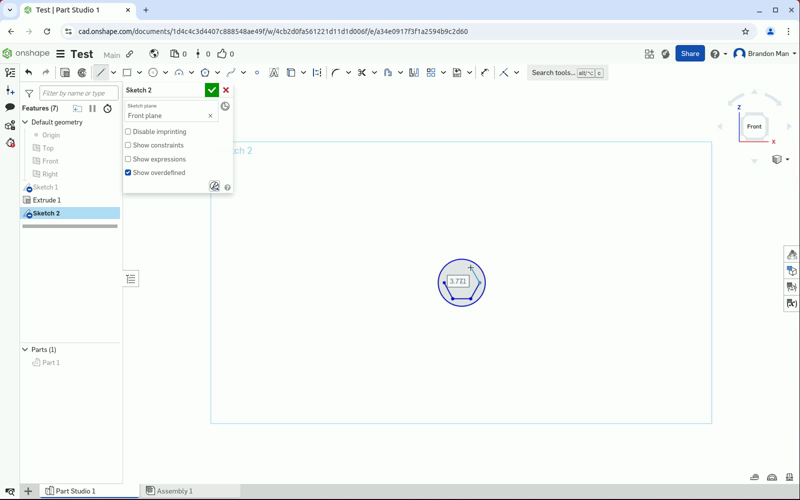
key_up(shift)
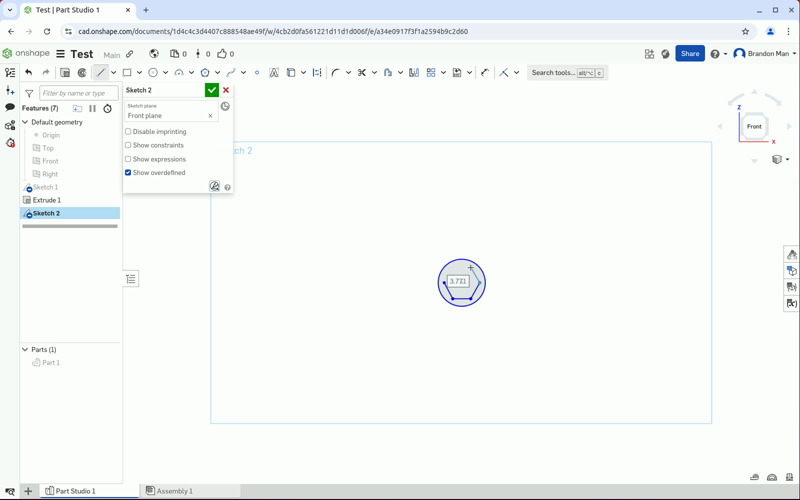
key_down(shift)
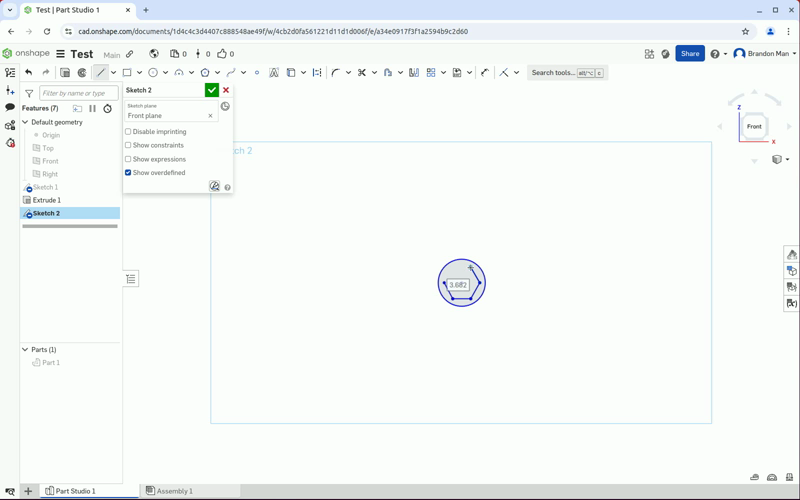
mouse_move(500, 267)
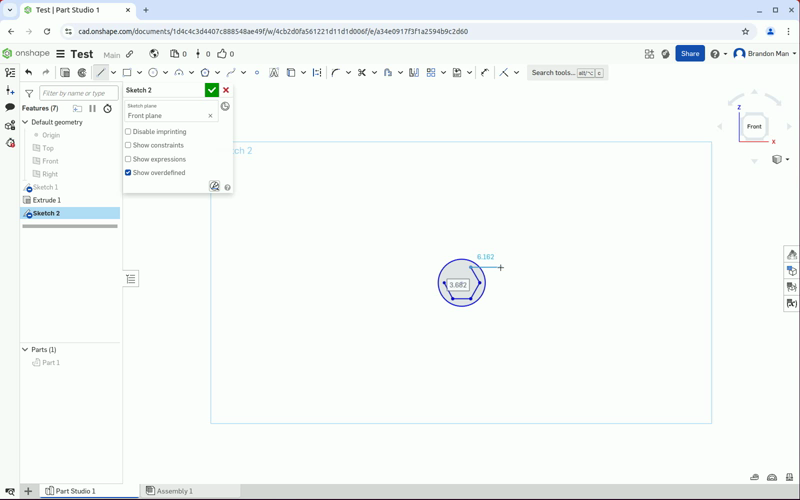
mouse_move(452, 267)
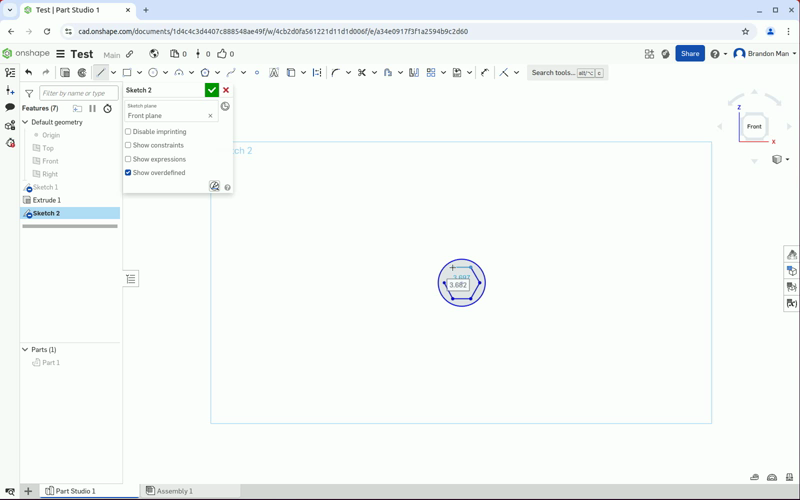
click(452, 267)
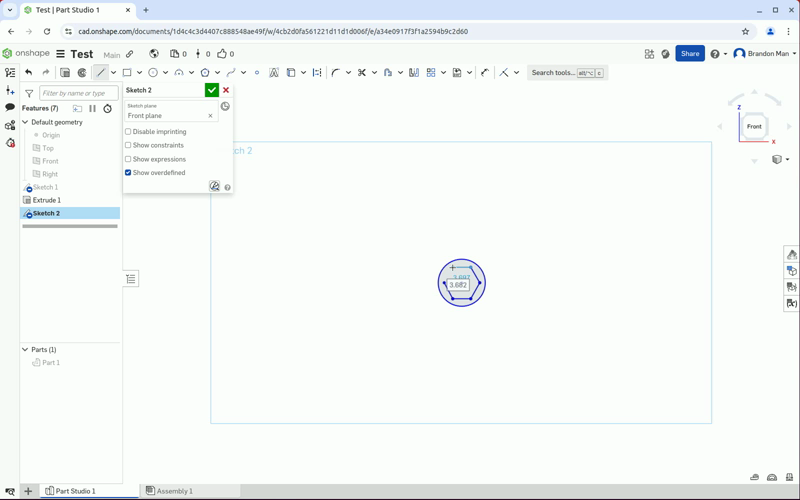
key_up(shift)
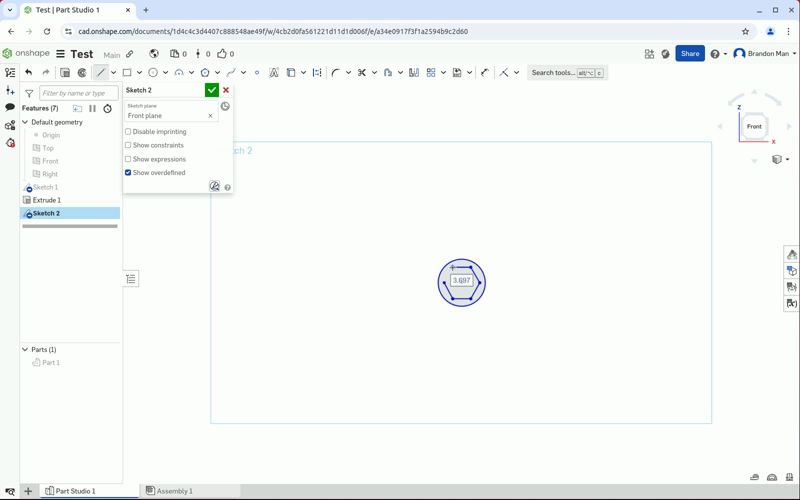
mouse_move(482, 267)
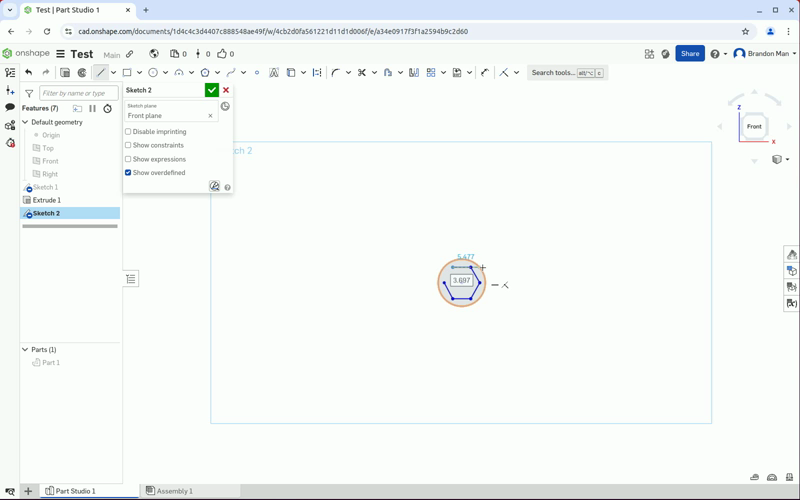
key_down(shift)
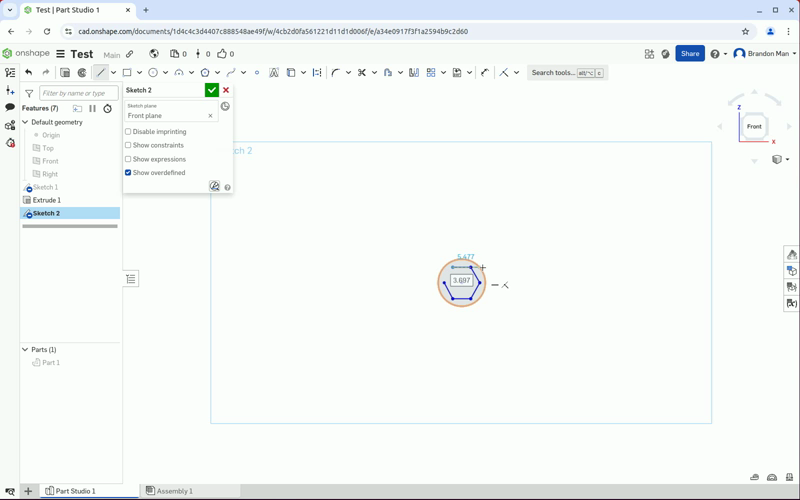
mouse_move(444, 282)
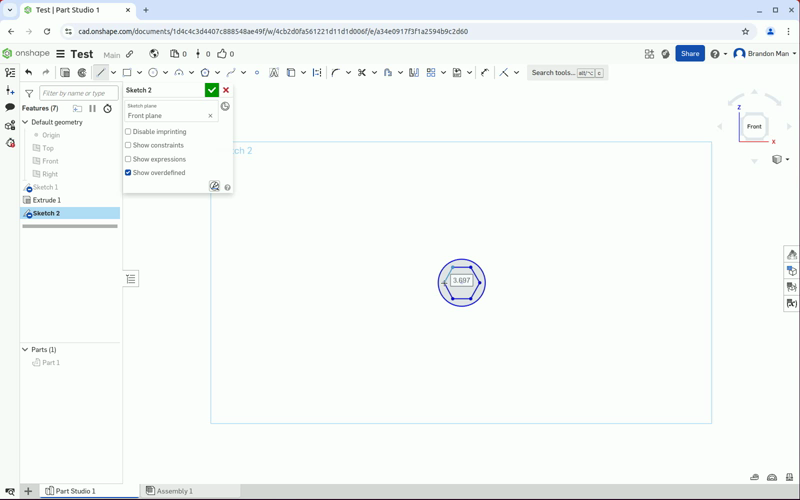
key_up(shift)
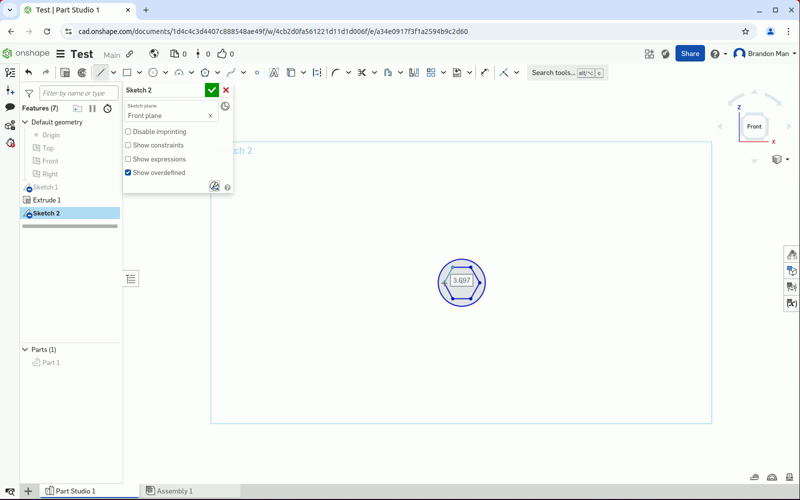
click(444, 282)
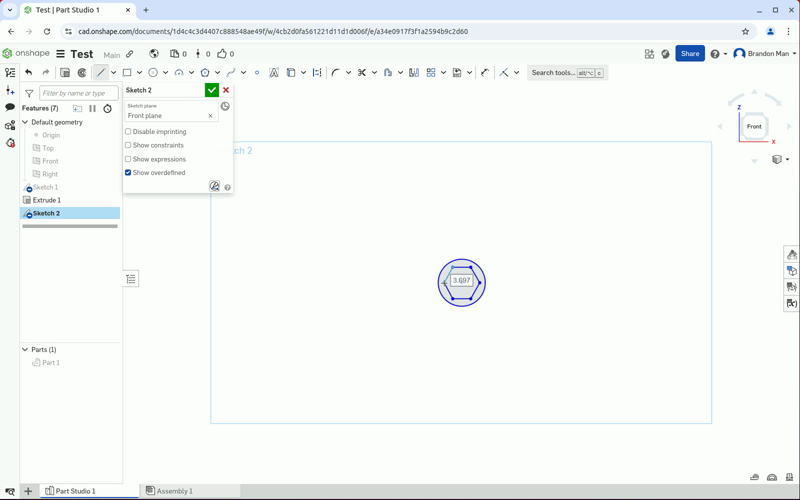
key(esc)
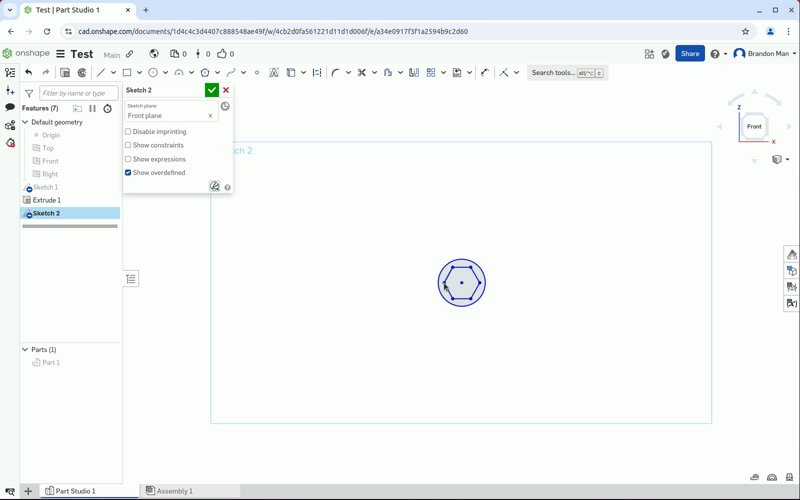
mouse_move(447, 296)
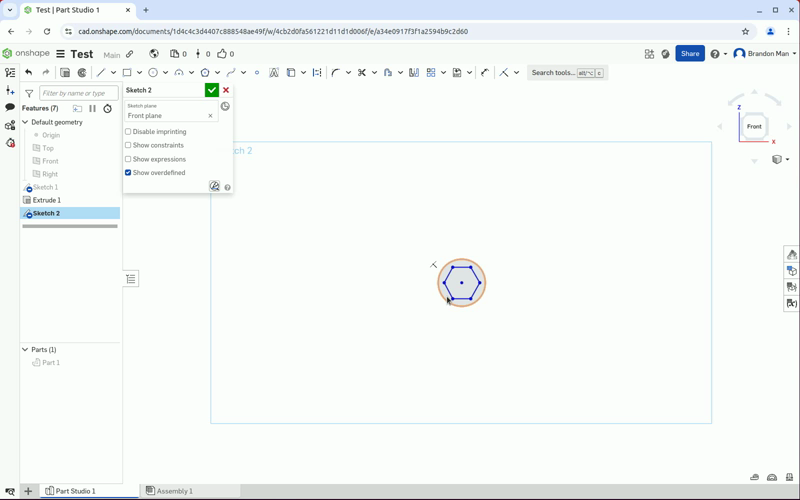
scroll(6)
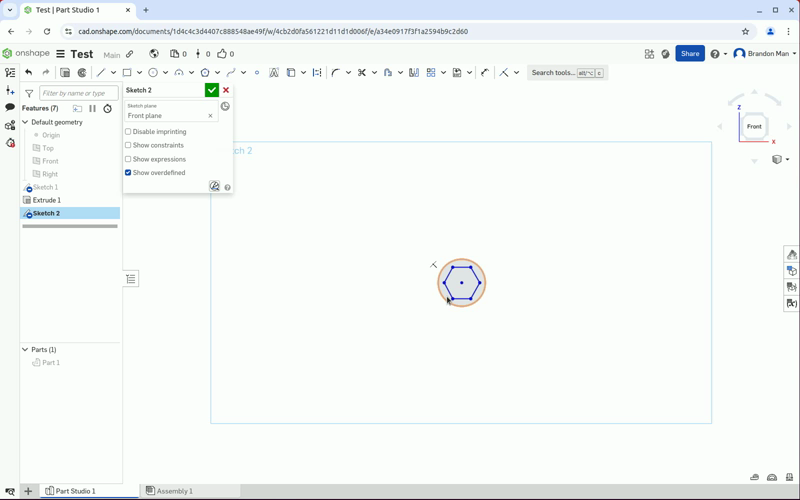
scroll(6)
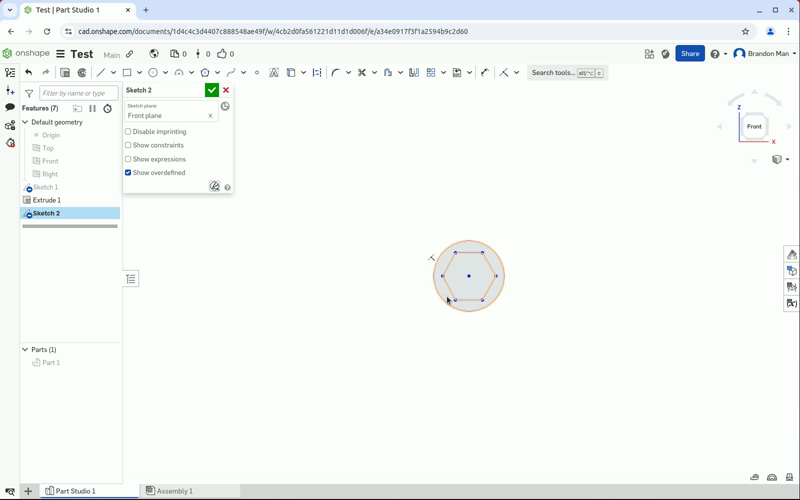
scroll(6)
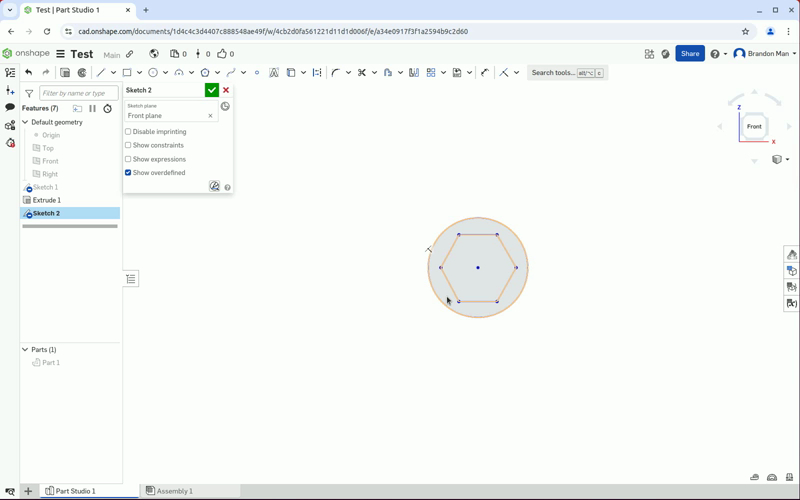
scroll(6)
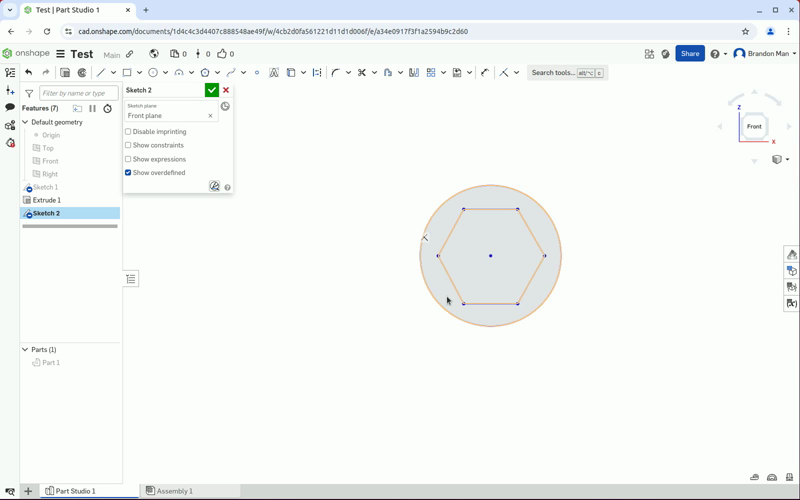
scroll(6)
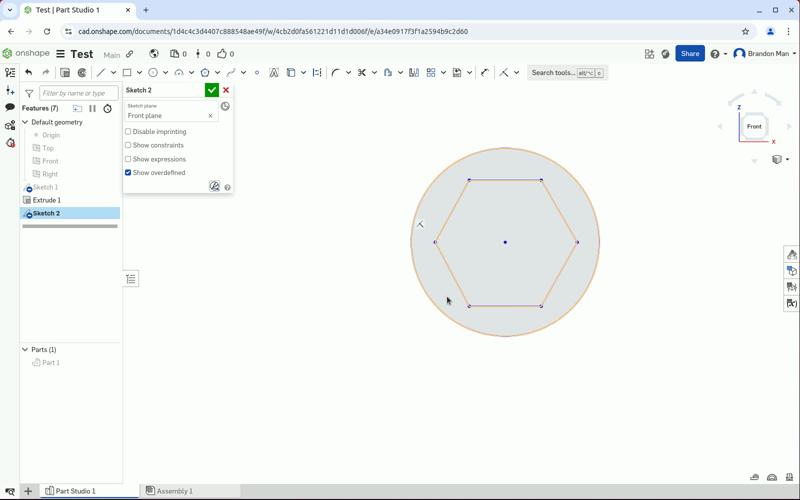
scroll(6)
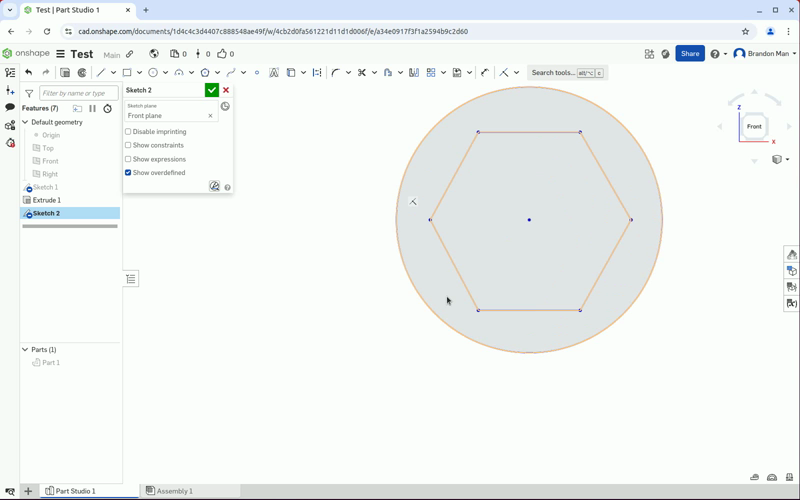
scroll(6)
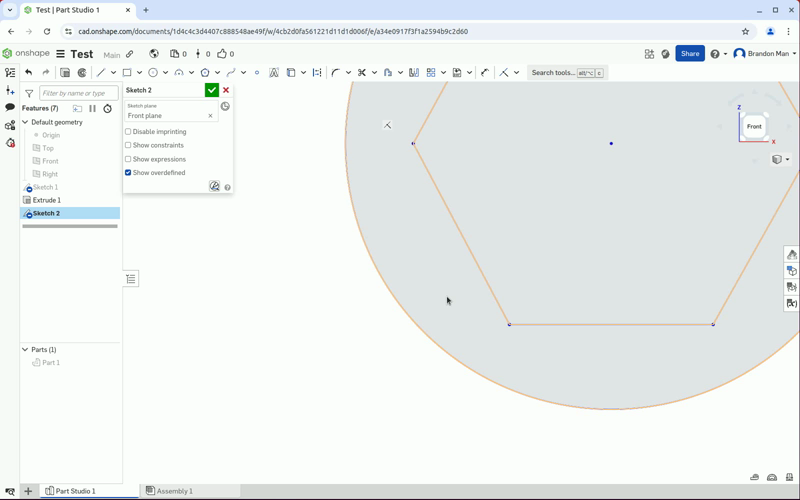
click(447, 296)
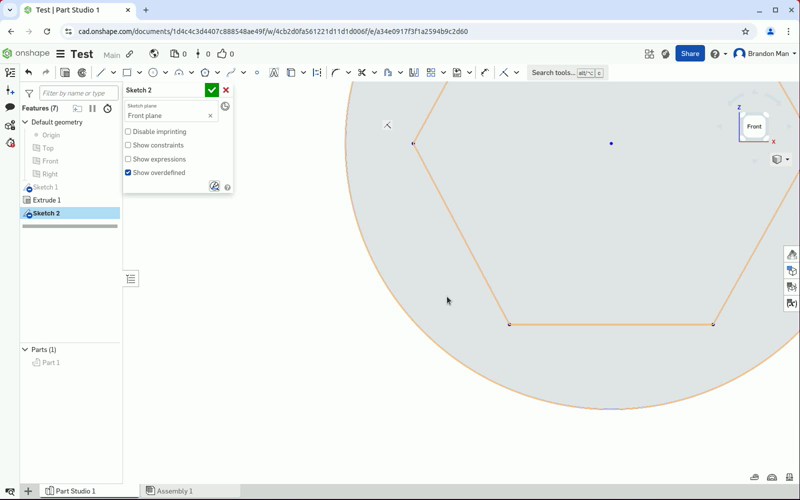
scroll(-6)
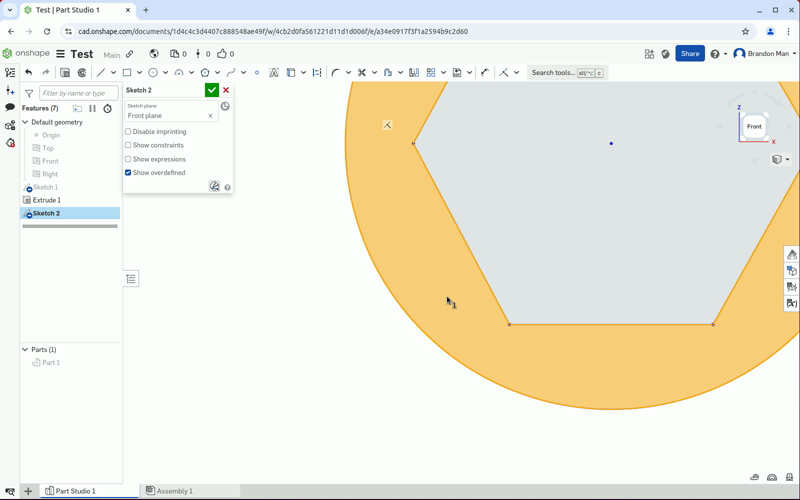
scroll(-6)
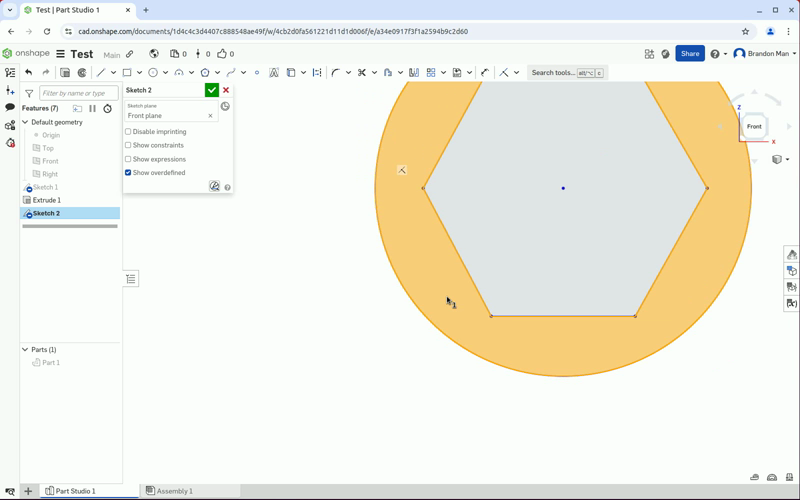
scroll(-6)
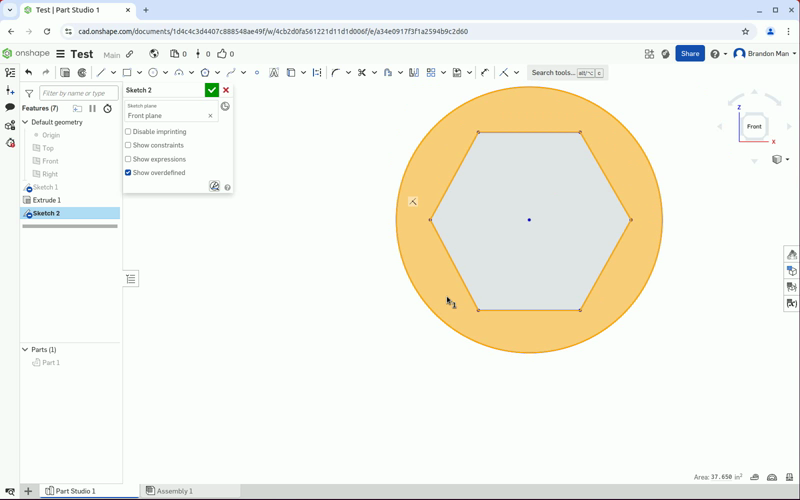
scroll(-6)
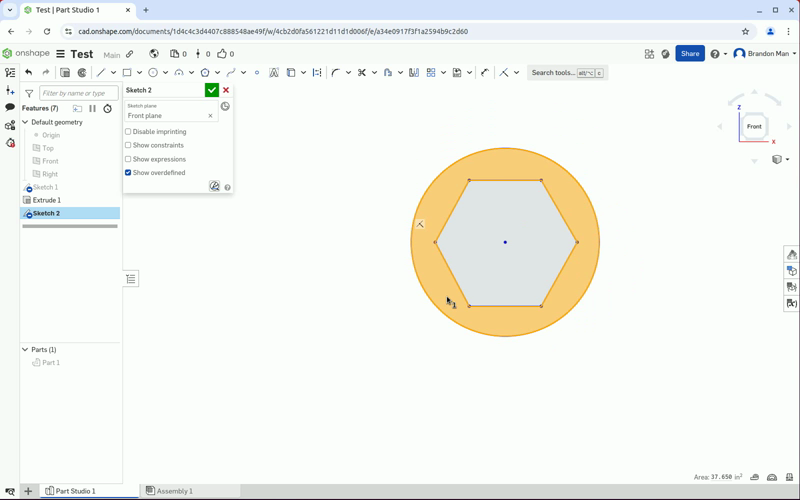
scroll(-6)
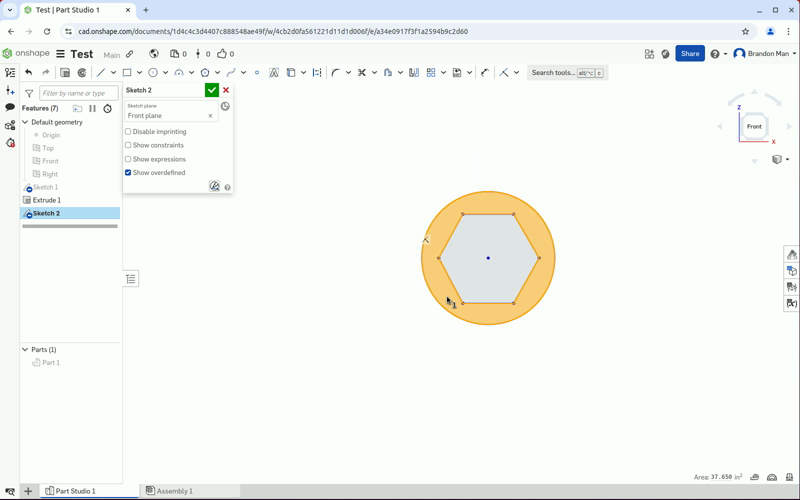
scroll(-6)
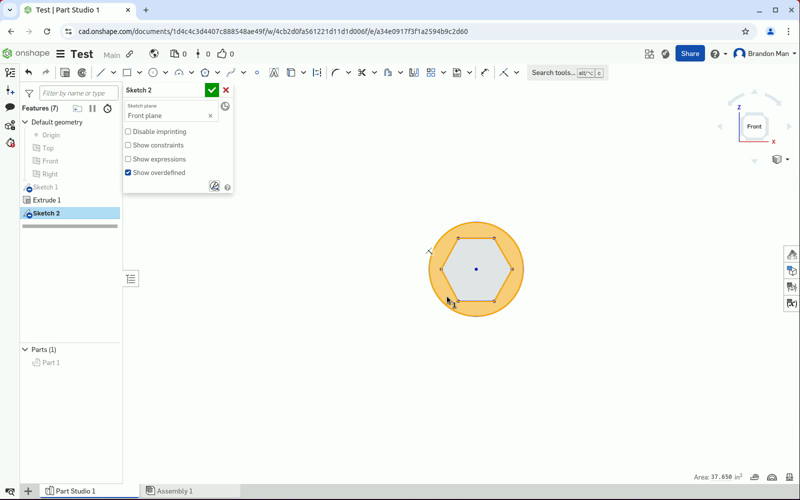
scroll(-6)
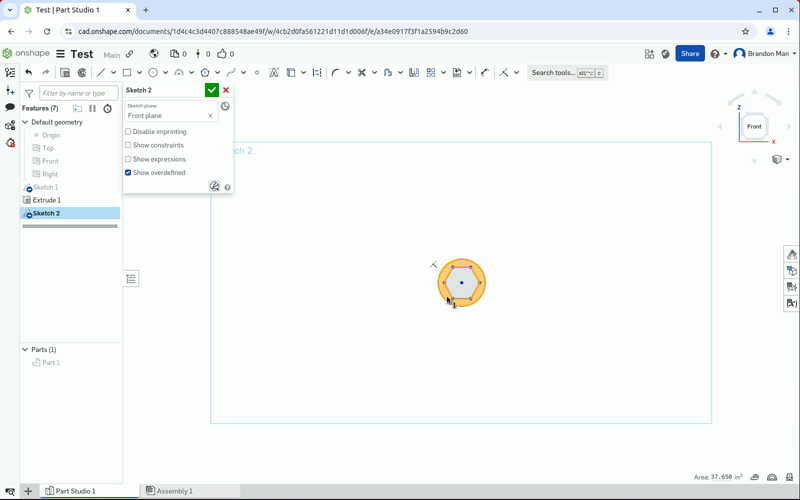
mouse_move(73, 352)
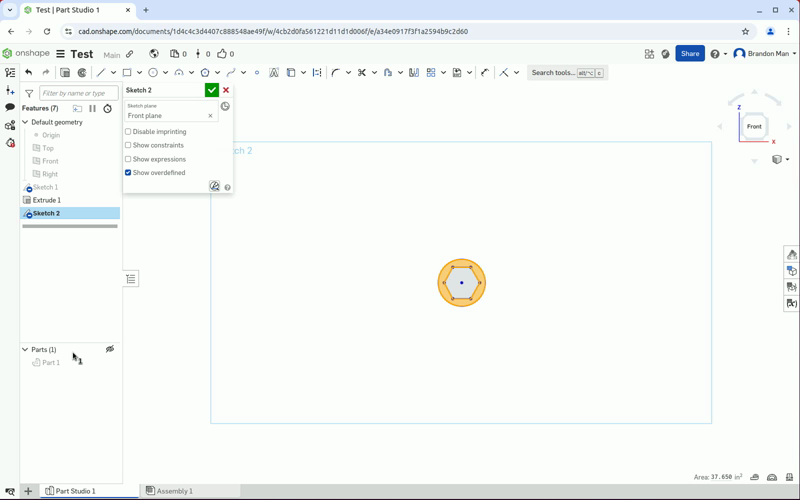
key(shift+y)
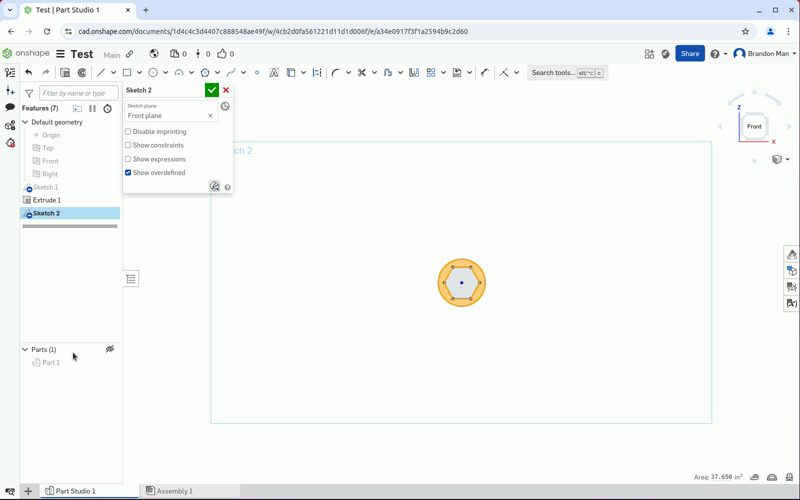
key(shift+e)
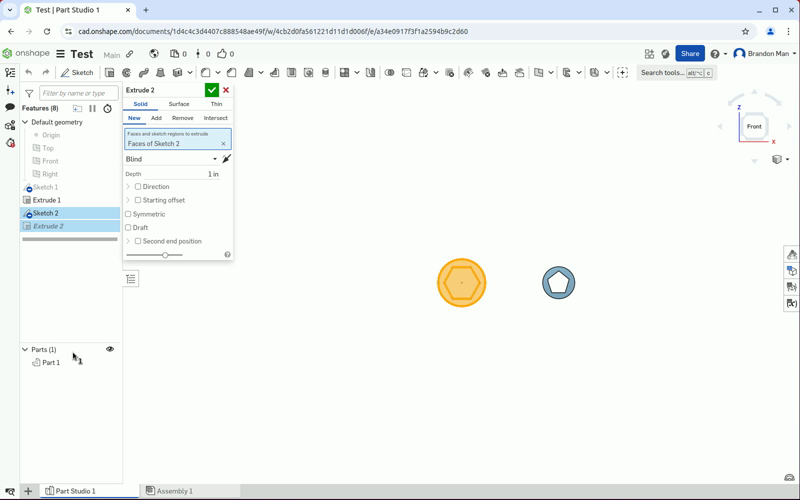
mouse_move(143, 106)
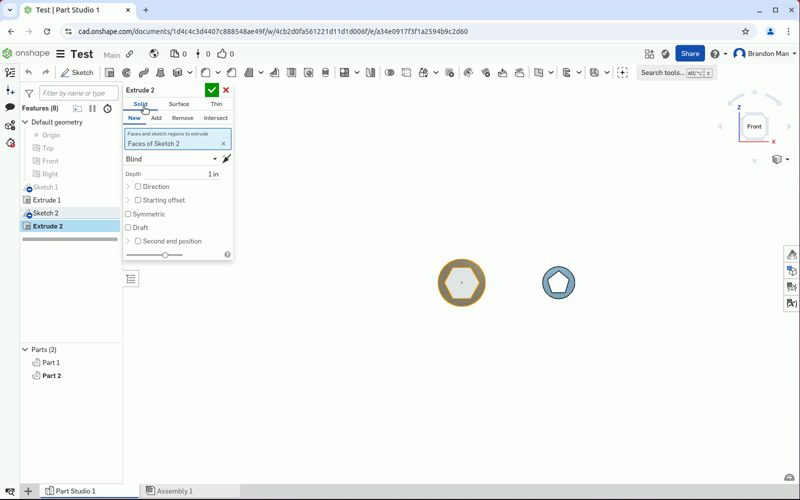
click(143, 106)
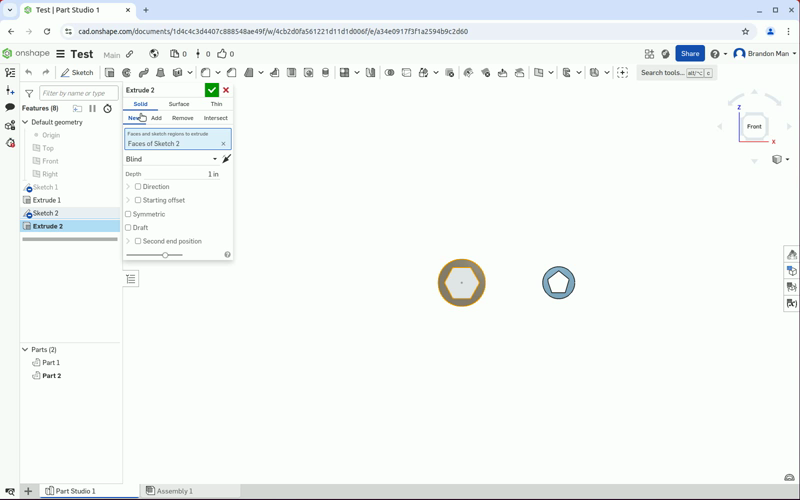
mouse_move(137, 120)
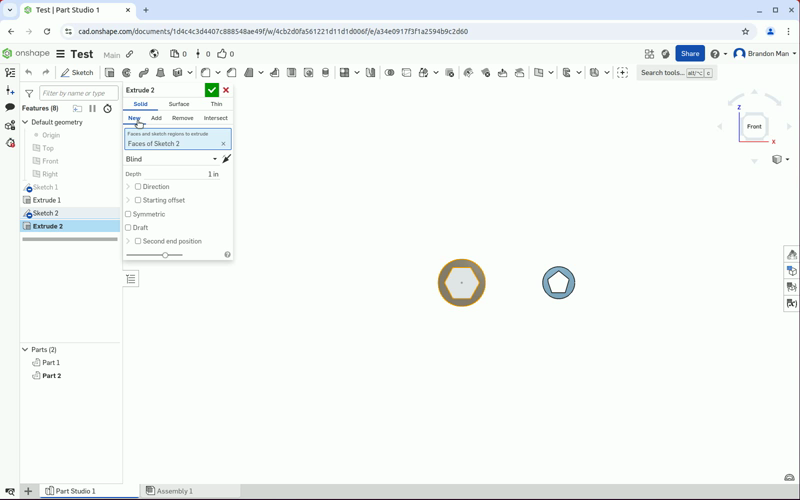
click(137, 120)
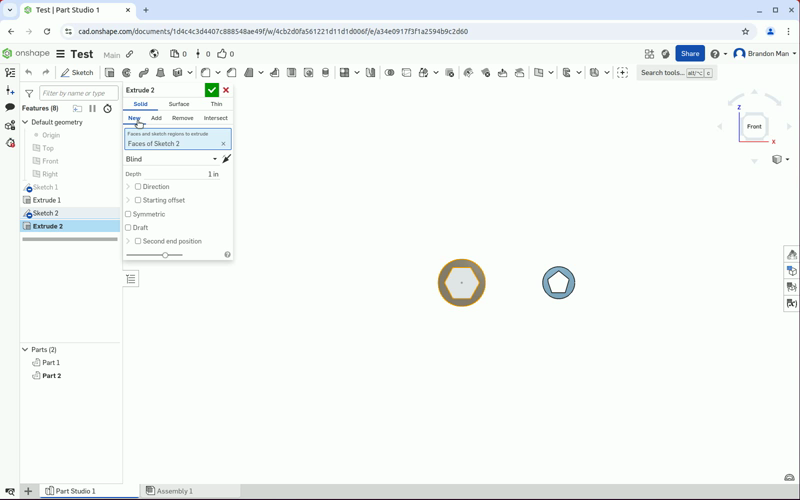
key(tab, 4)
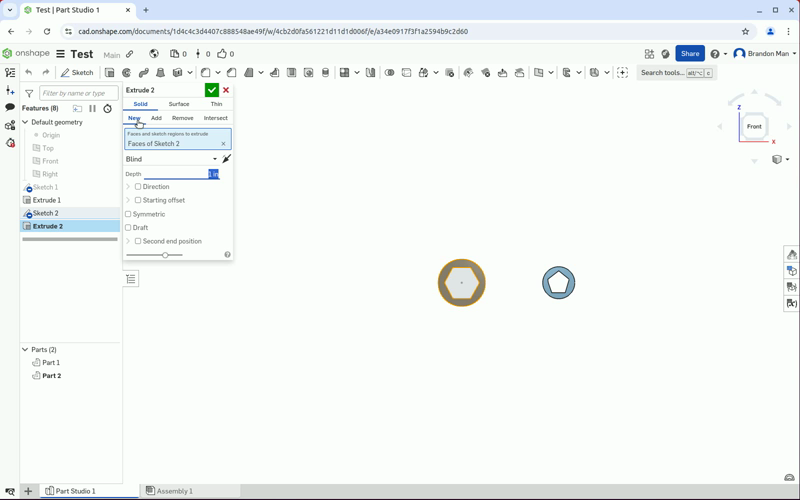
text(1.444)
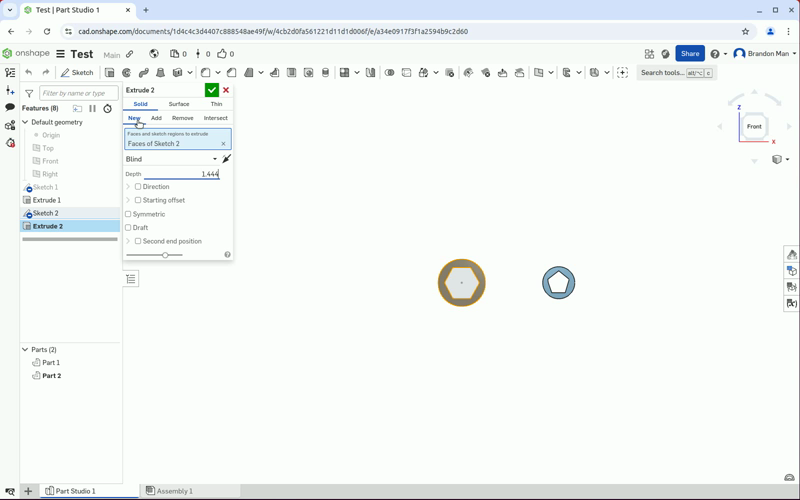
key(tab, 3)
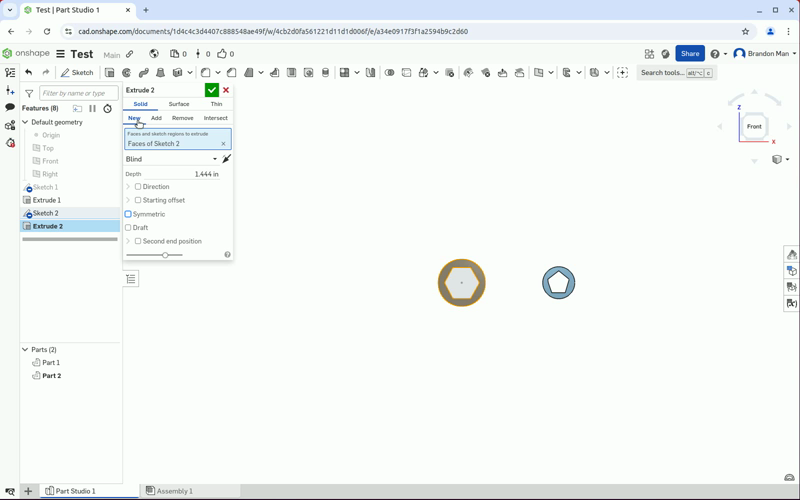
key(space)
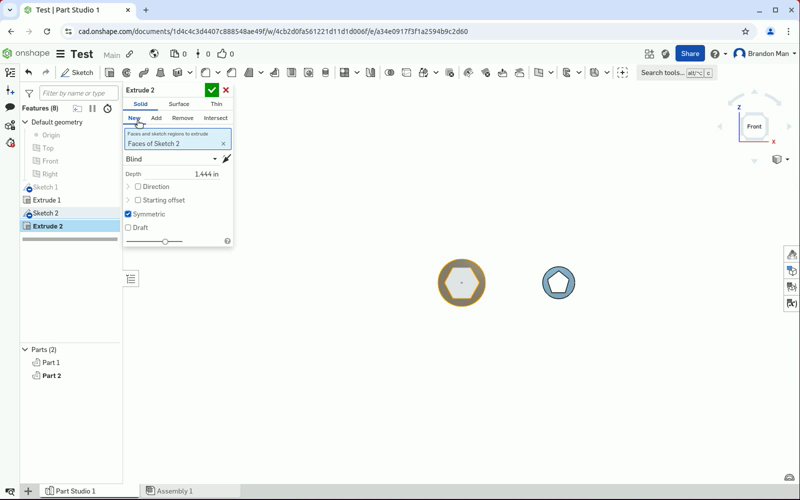
key(enter)
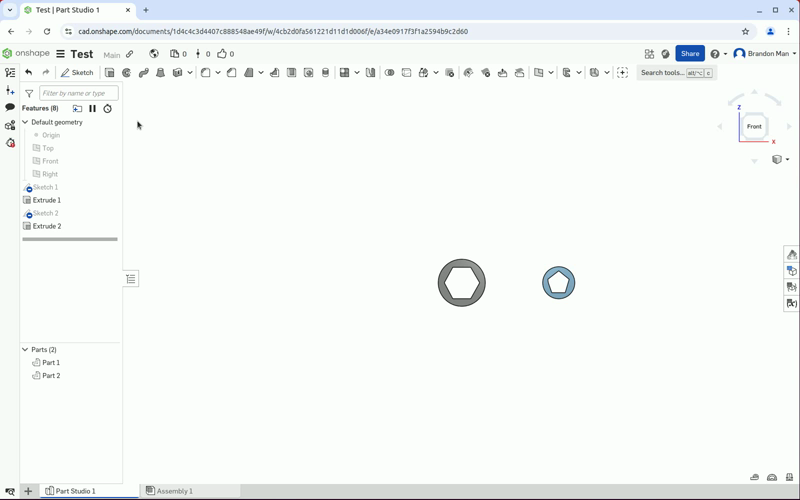
key(shift+h)
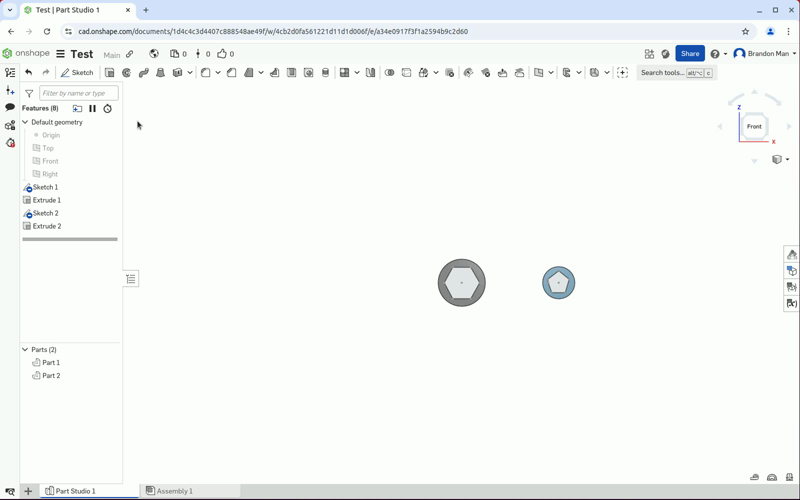
key(shift+h)
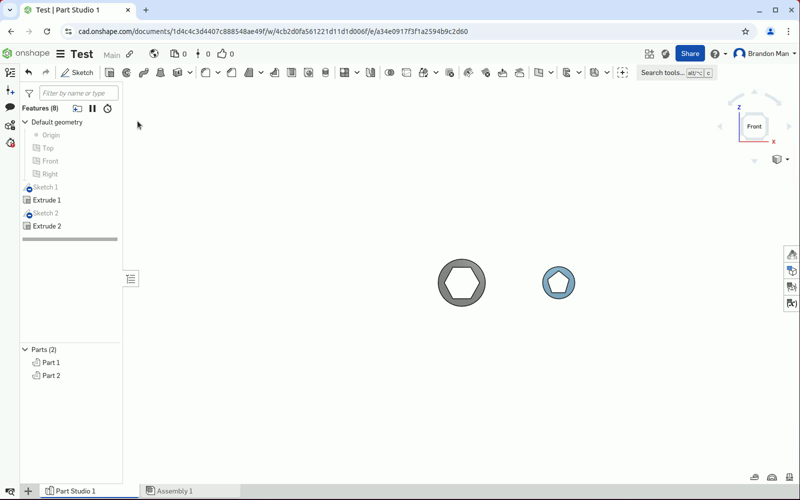
mouse_move(73, 189)
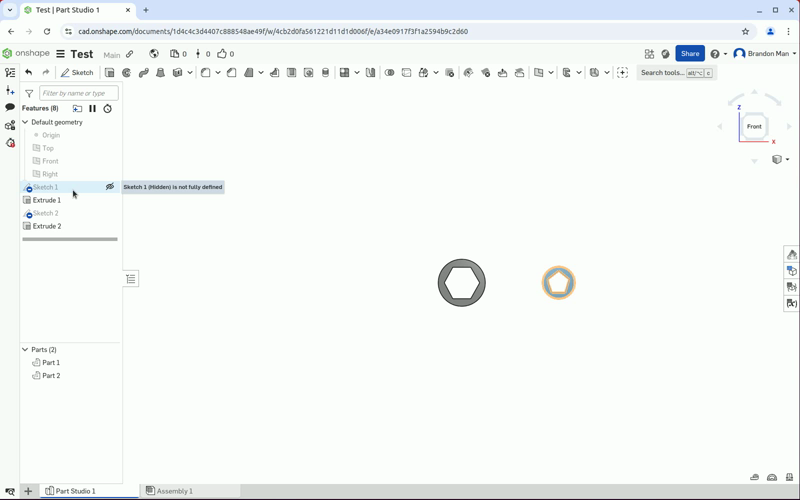
click(73, 189)
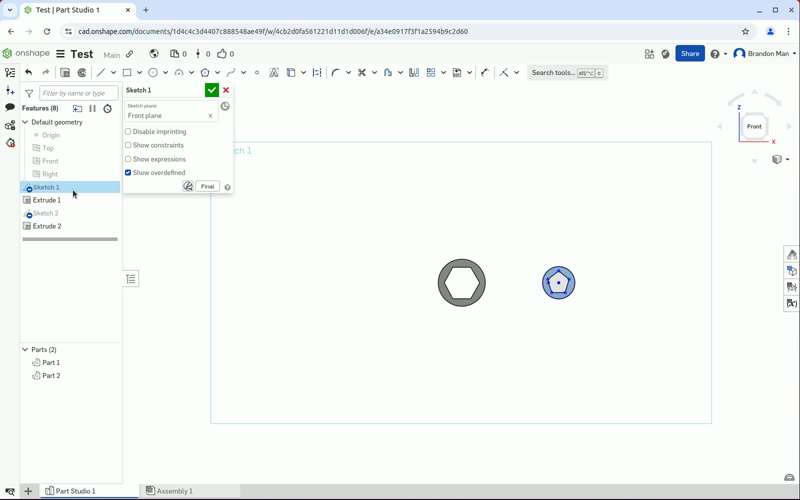
mouse_move(229, 92)
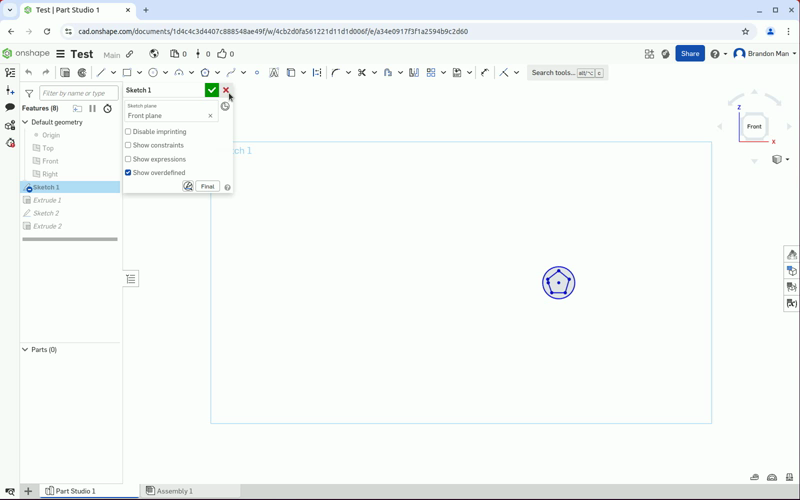
click(229, 92)
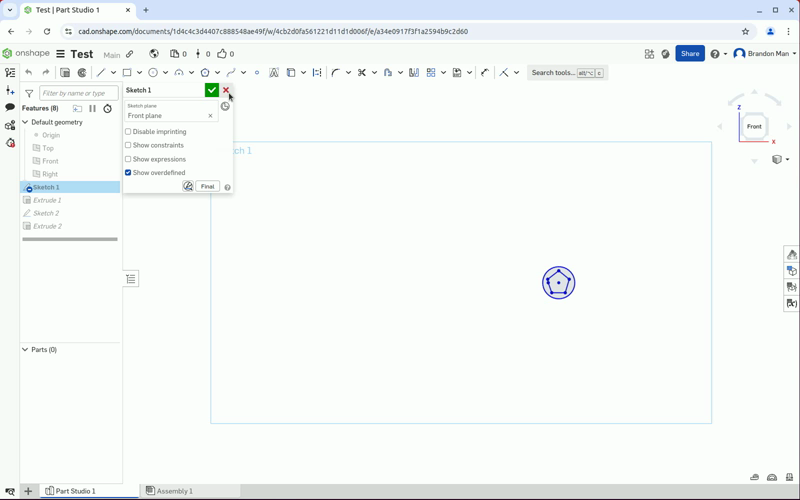
key(shift+s)
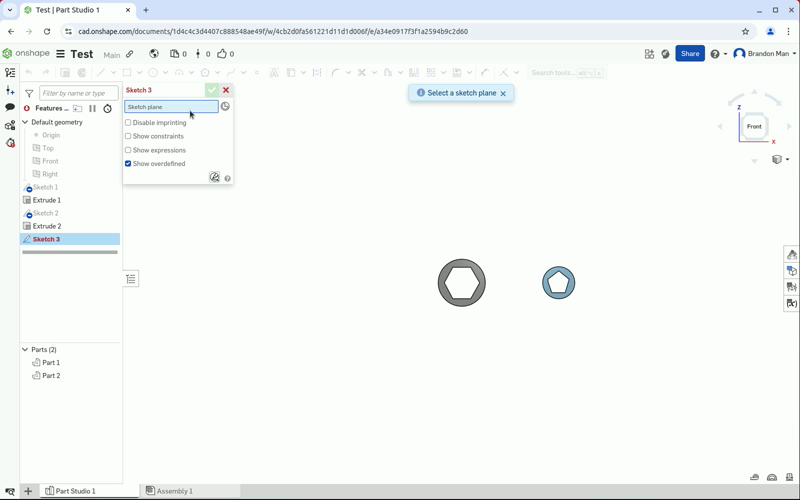
mouse_move(73, 163)
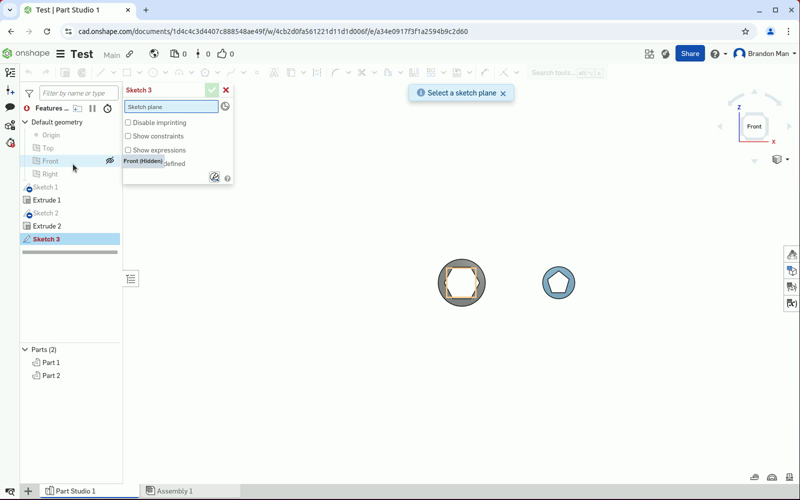
click(73, 163)
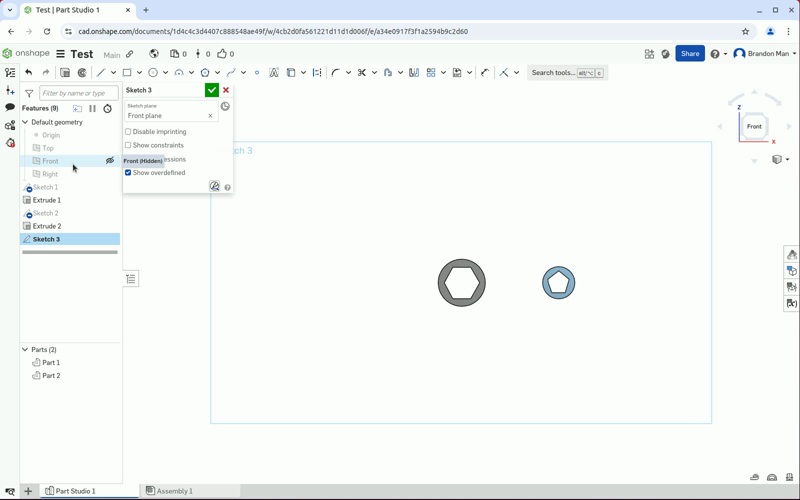
mouse_move(73, 352)
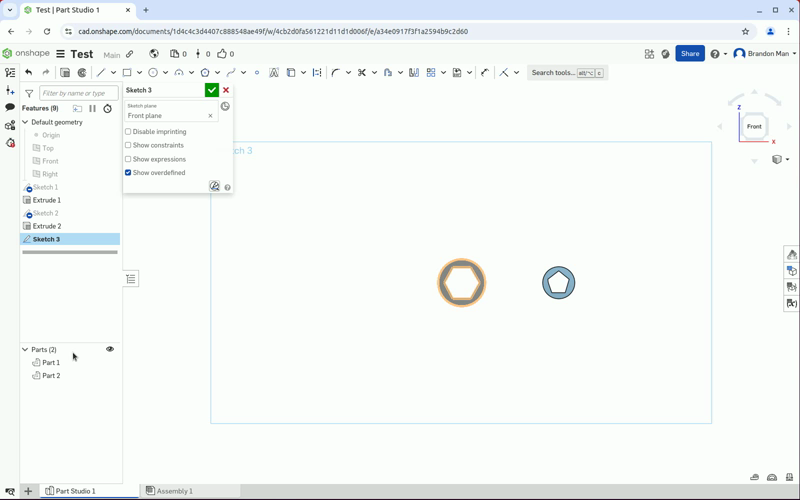
key(y)
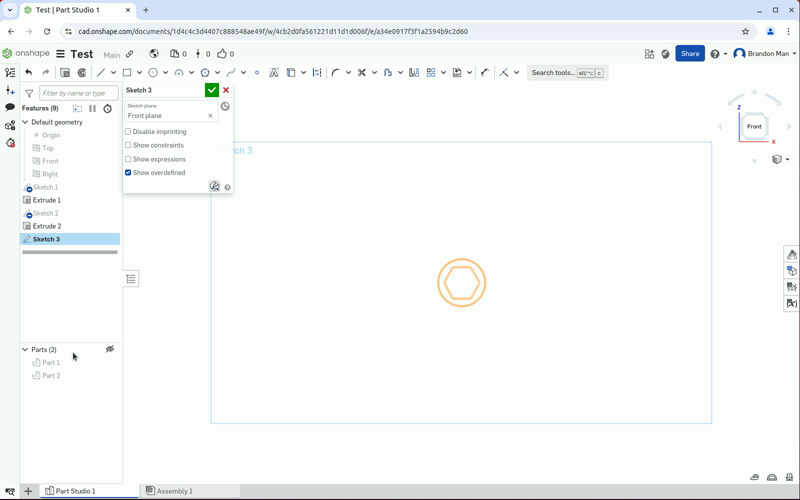
key(a)
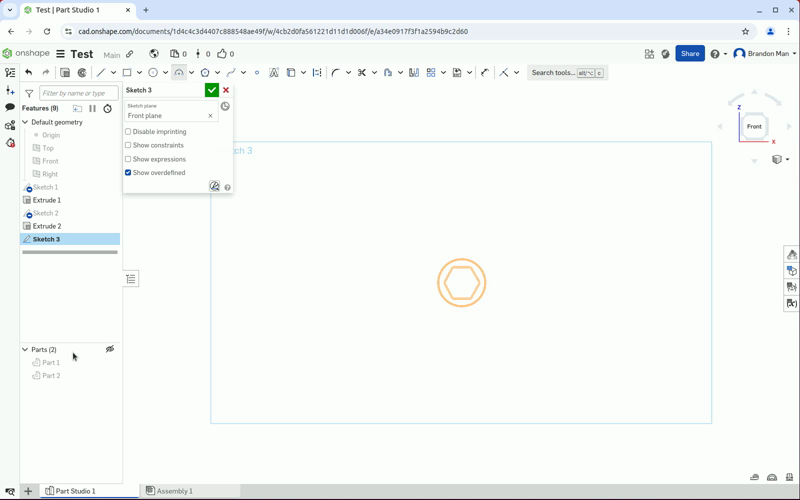
key_down(shift)
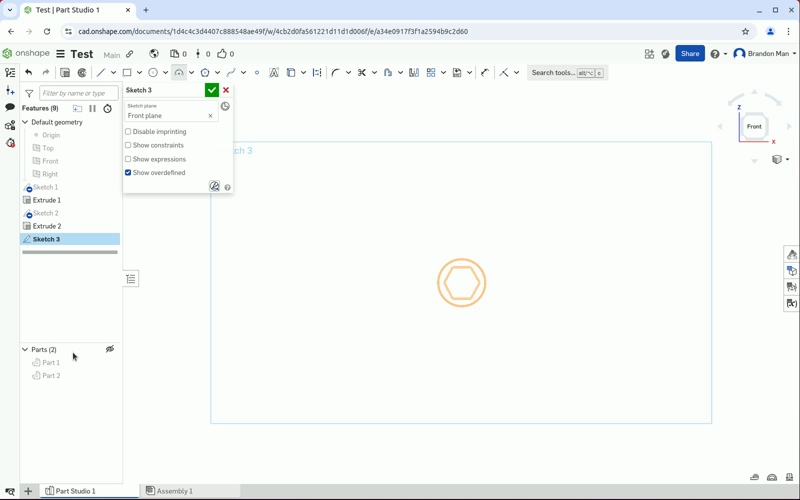
mouse_move(480, 294)
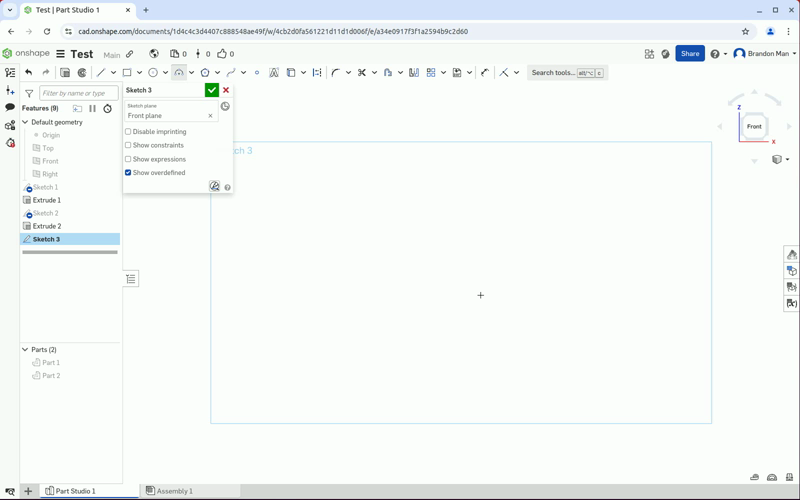
click(480, 294)
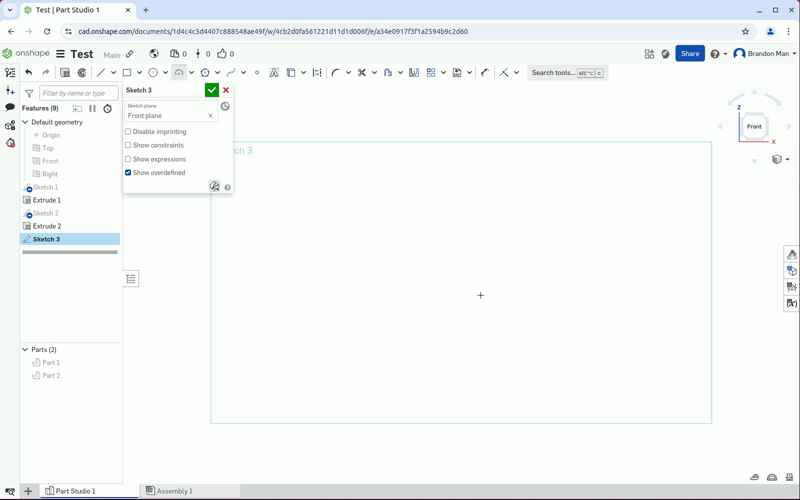
key_up(shift)
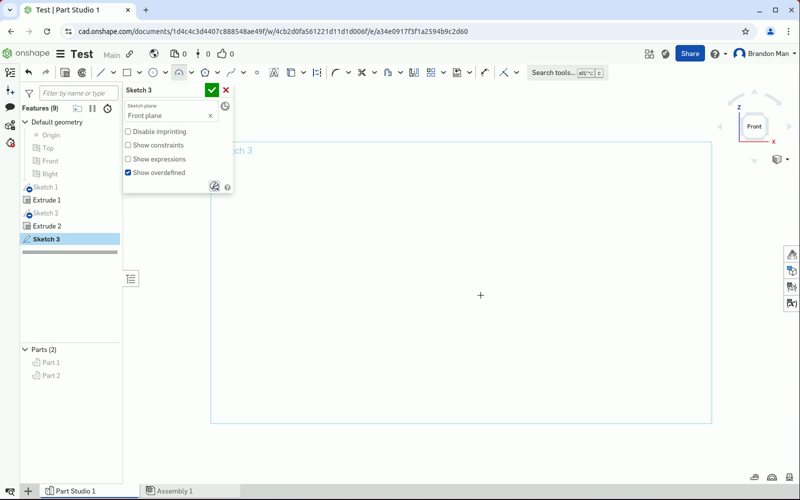
key_down(shift)
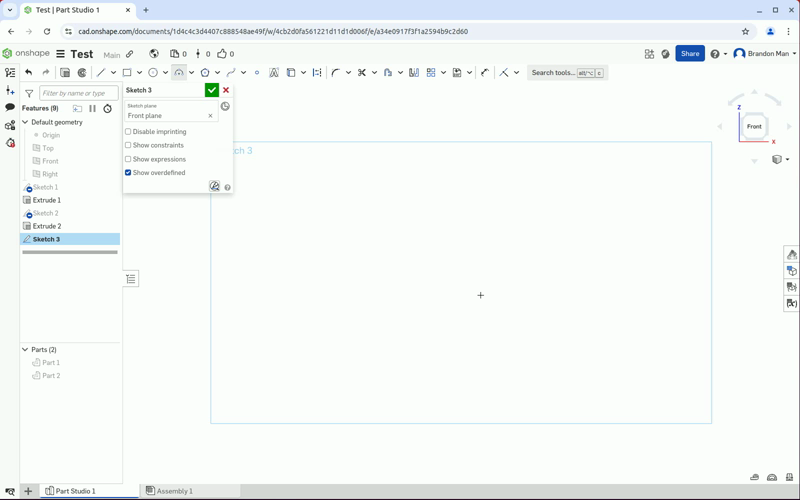
mouse_move(487, 291)
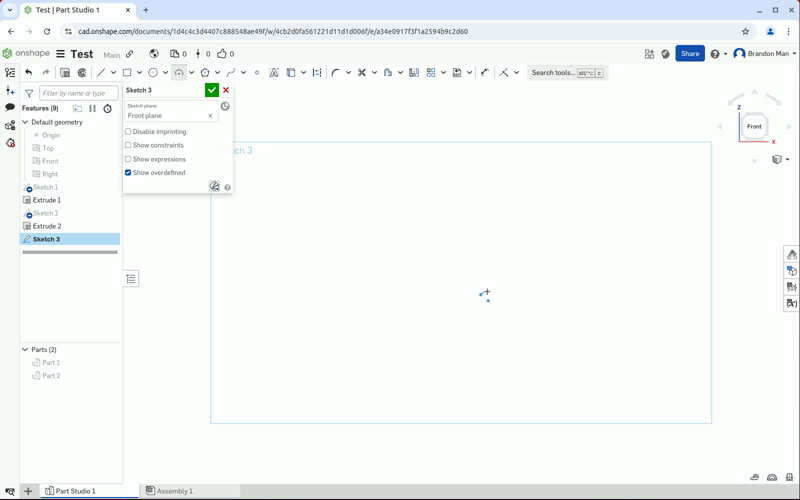
click(487, 291)
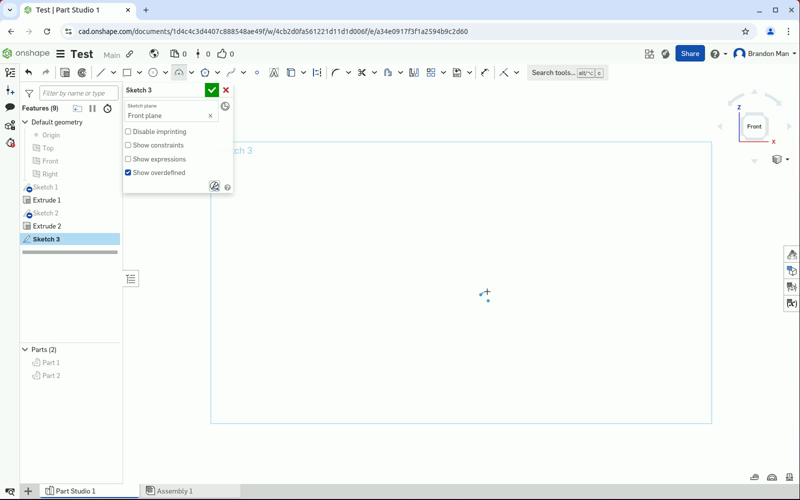
mouse_move(483, 291)
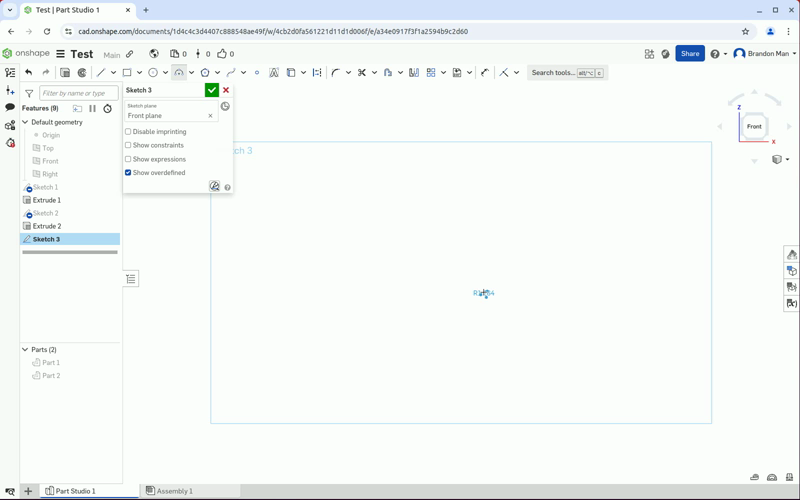
click(483, 291)
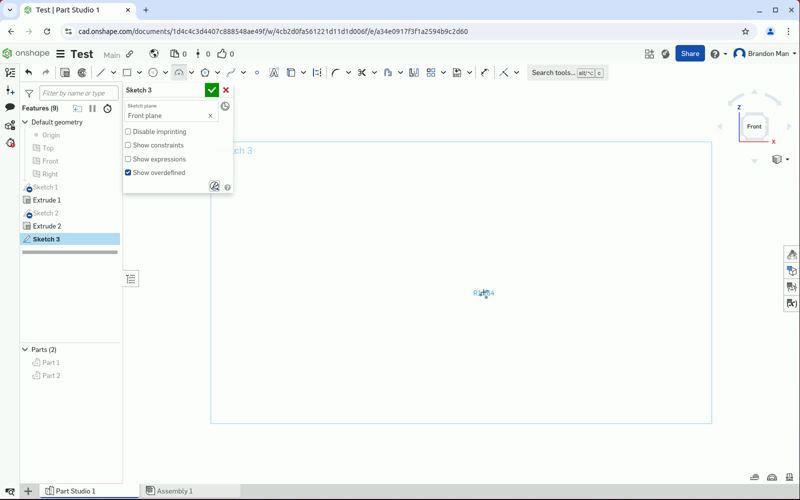
key_up(shift)
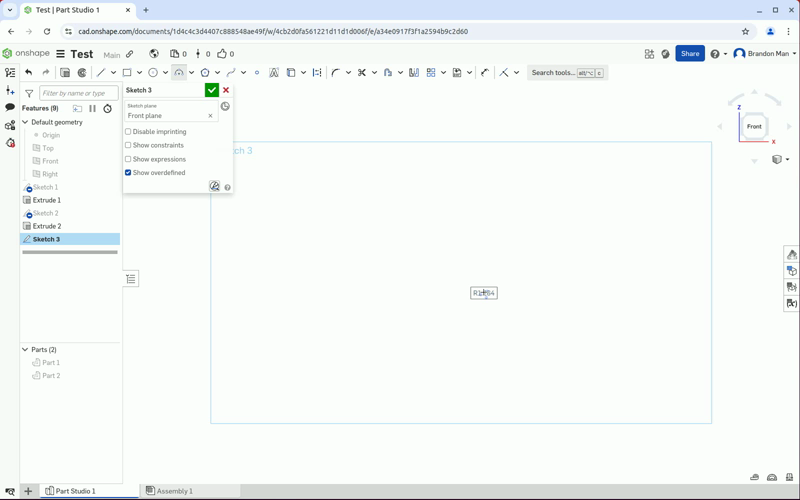
key(esc)
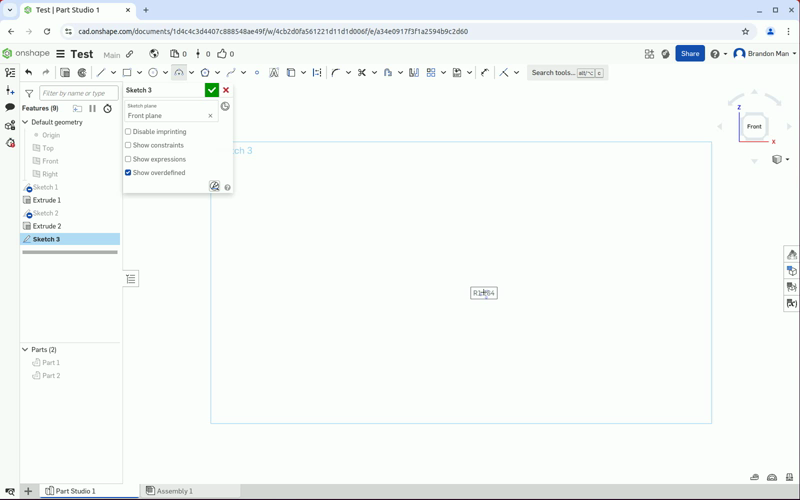
key(l)
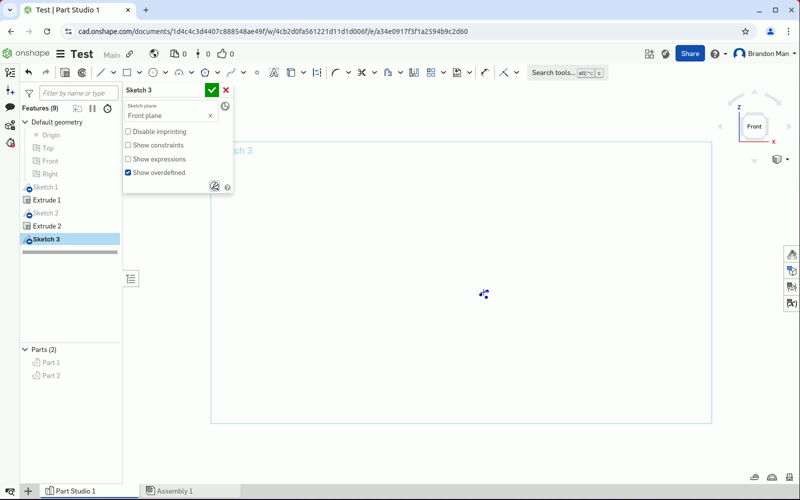
mouse_move(487, 291)
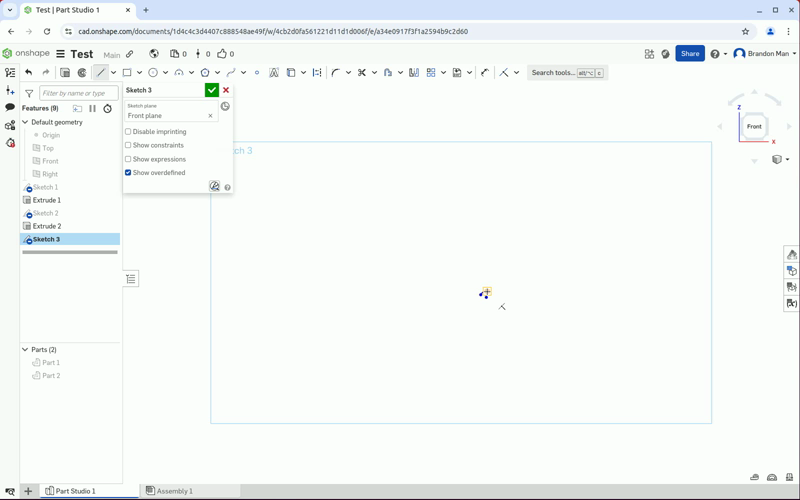
scroll(6)
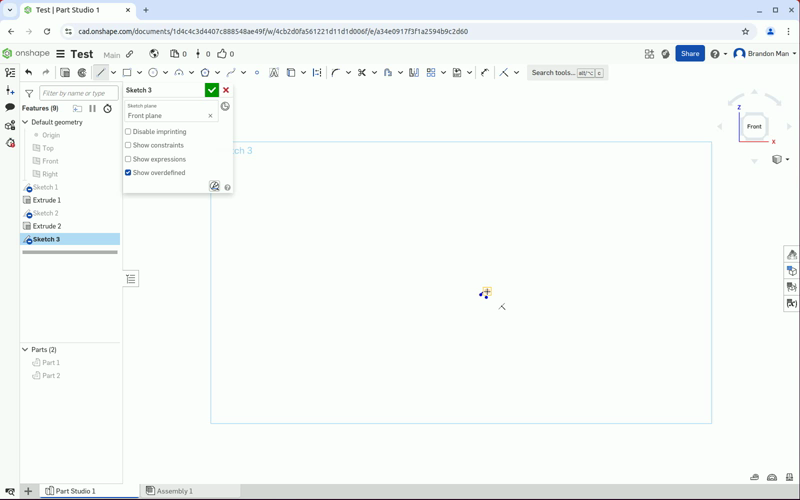
scroll(6)
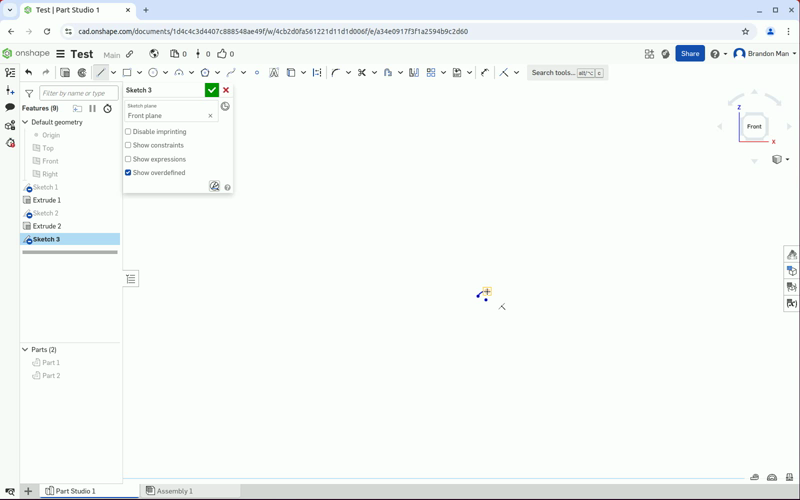
scroll(6)
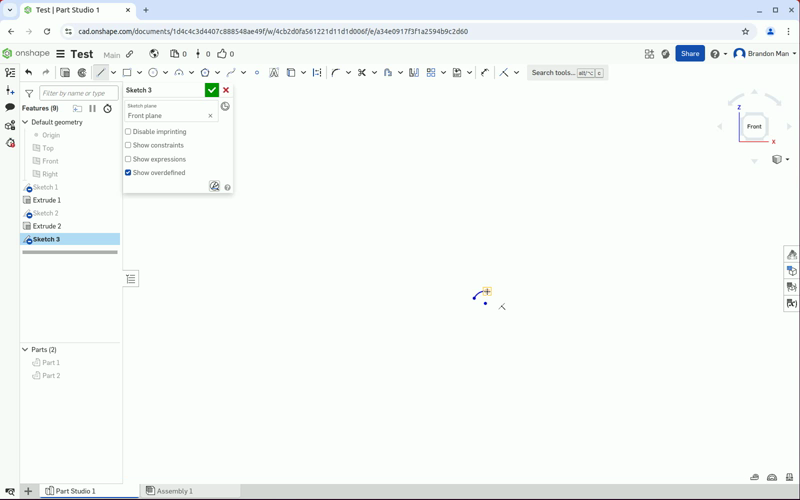
scroll(6)
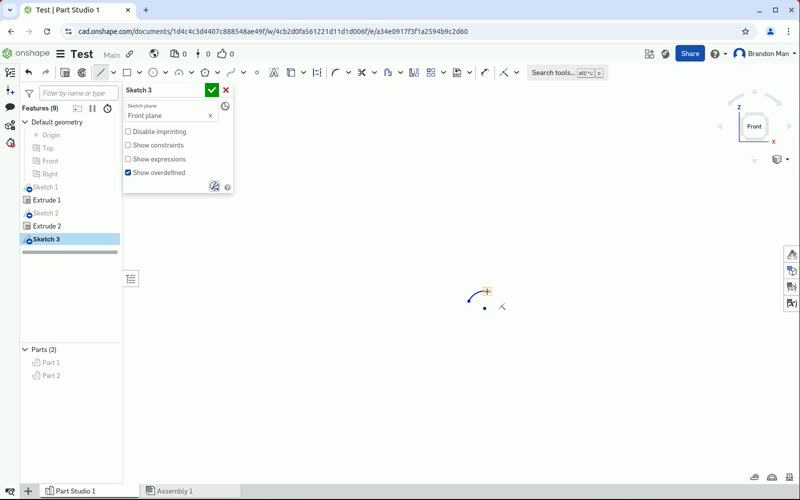
scroll(6)
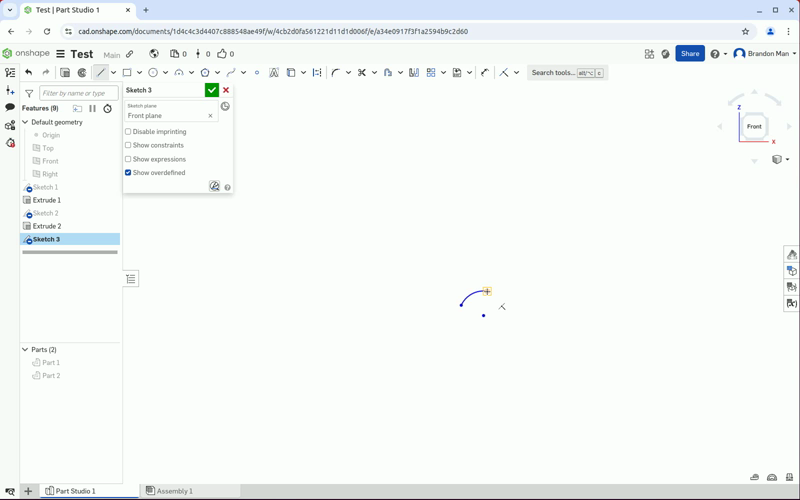
scroll(6)
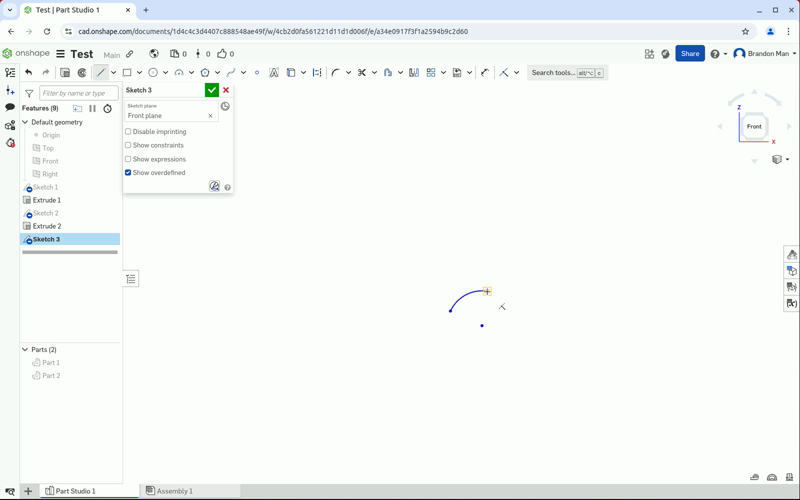
scroll(6)
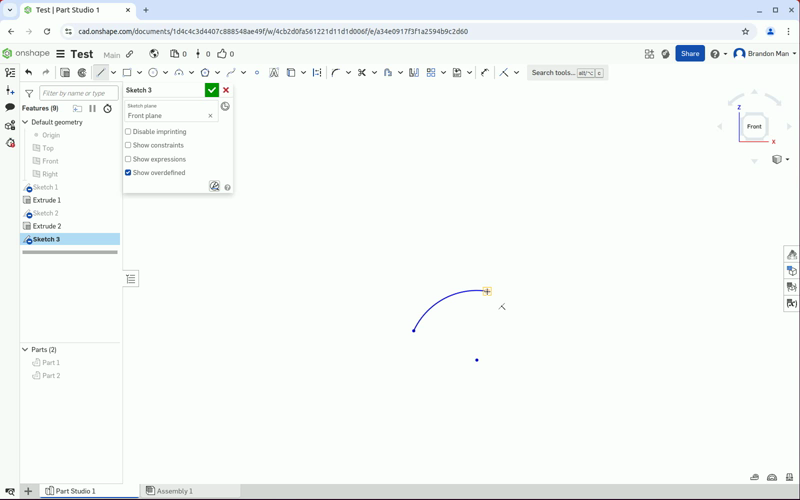
click(487, 291)
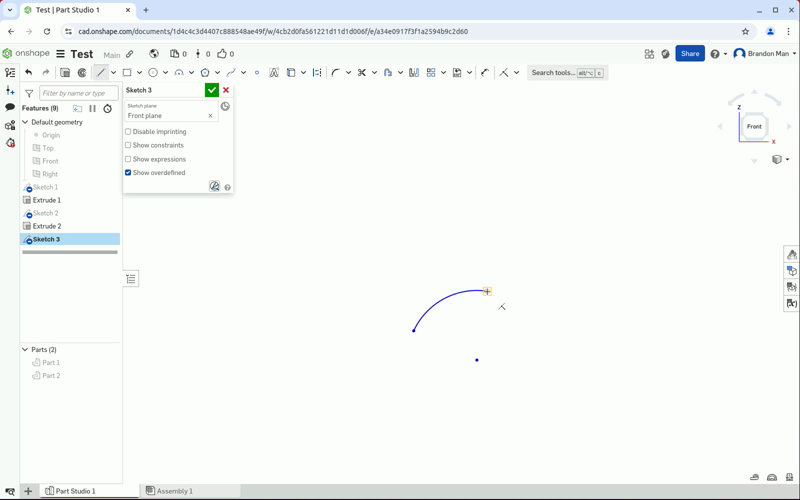
scroll(-6)
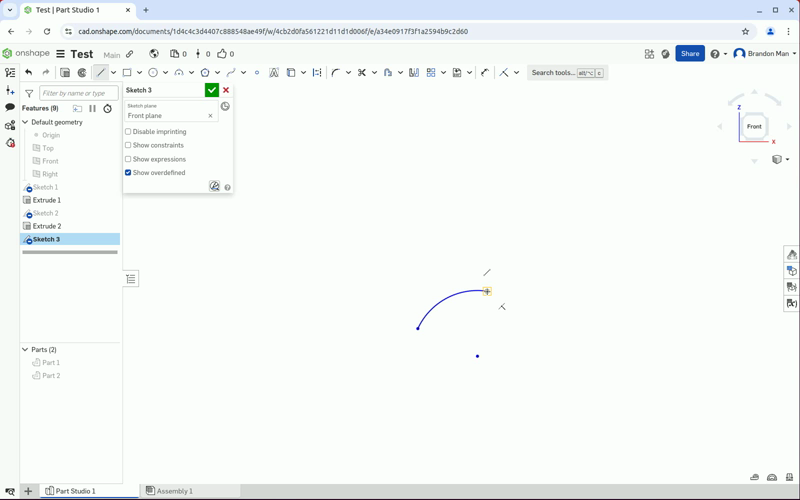
scroll(-6)
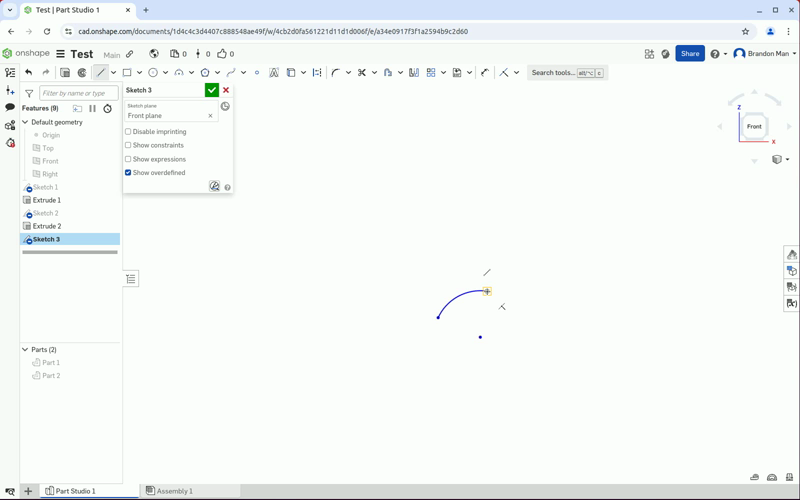
scroll(-6)
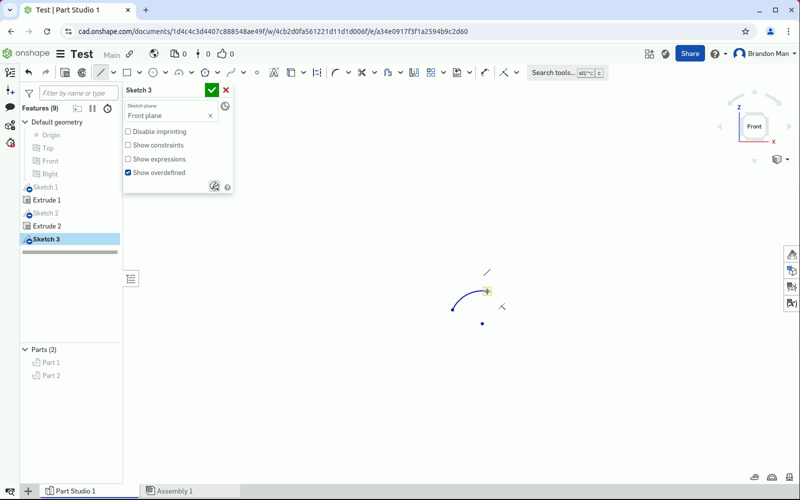
scroll(-6)
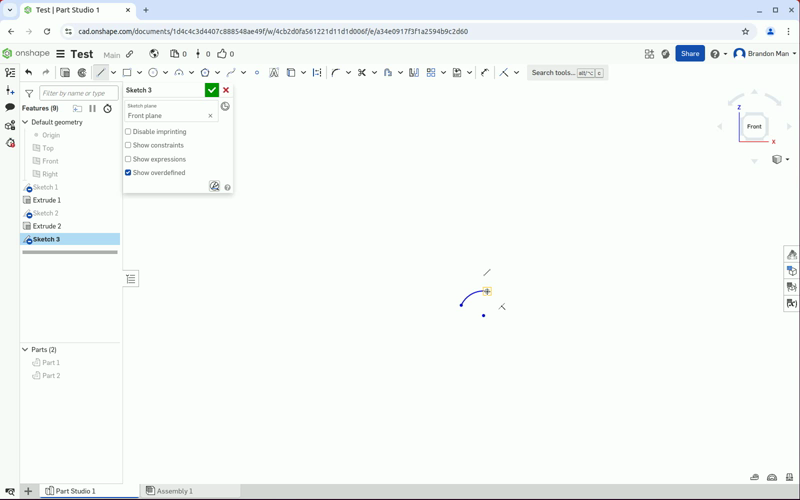
scroll(-6)
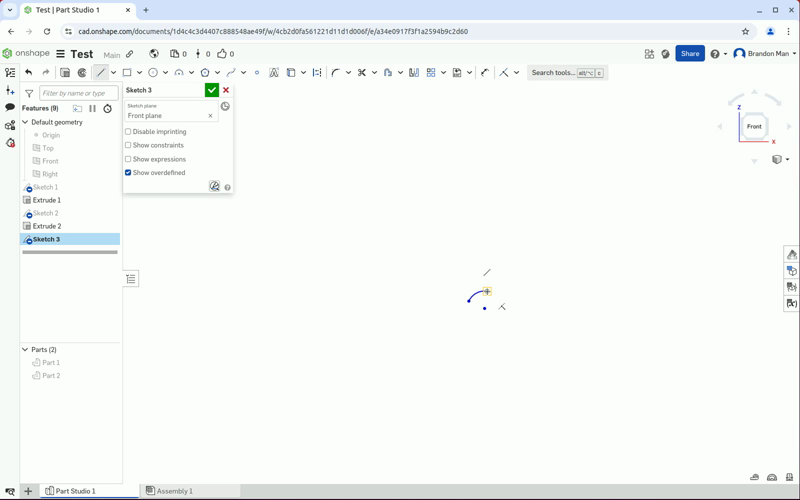
scroll(-6)
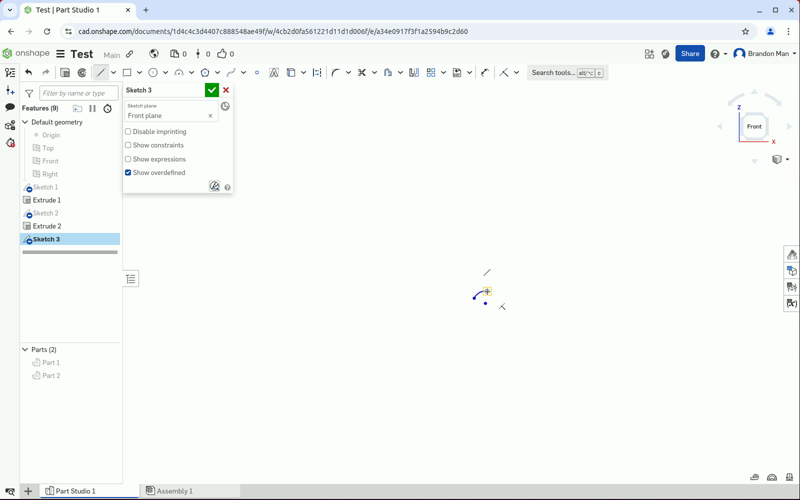
scroll(-6)
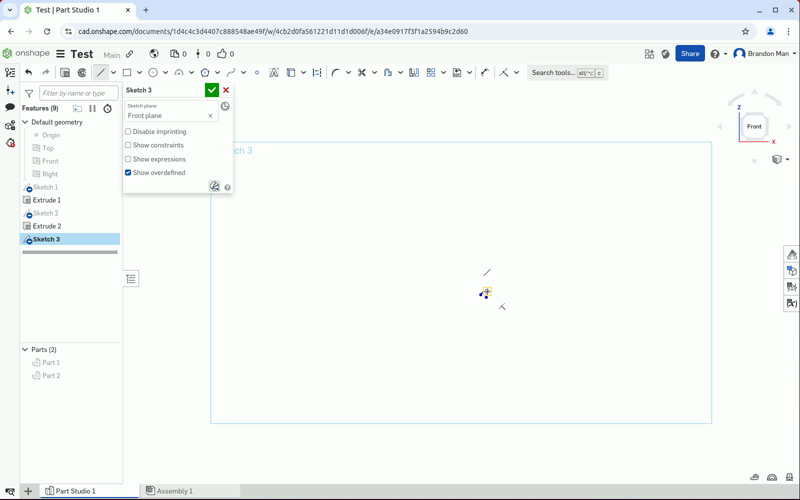
key_down(shift)
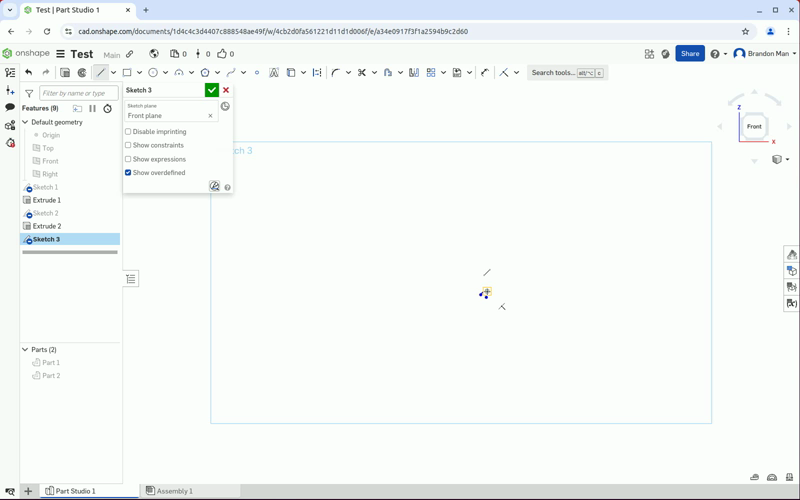
mouse_move(517, 291)
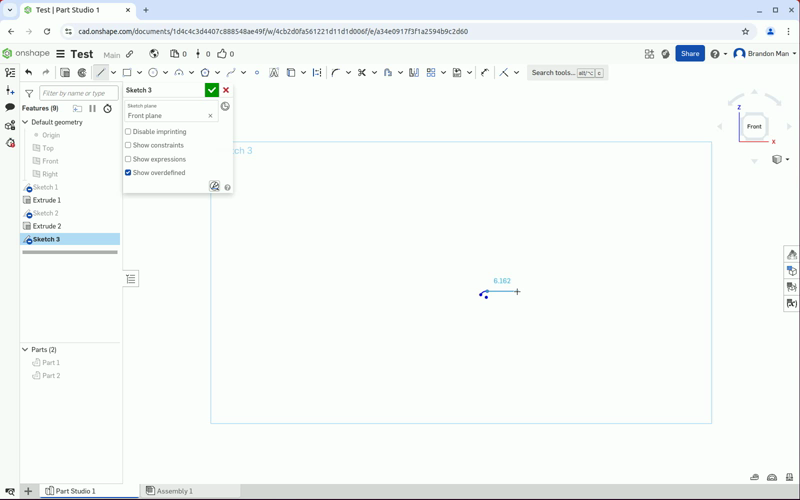
mouse_move(513, 291)
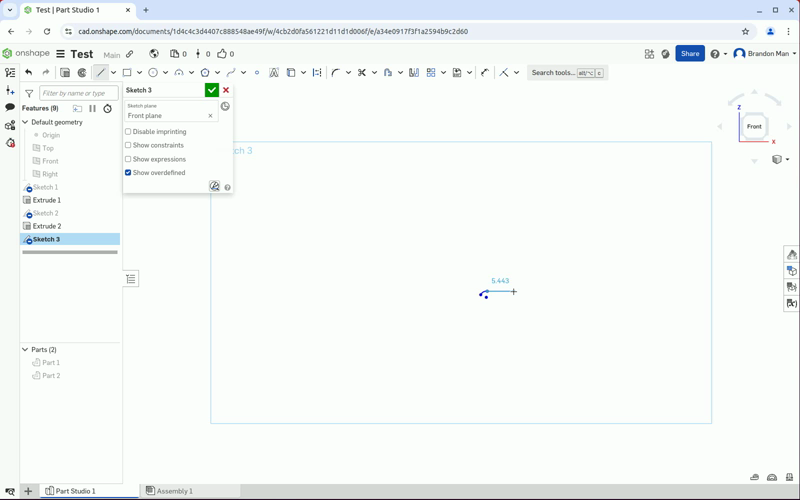
click(513, 291)
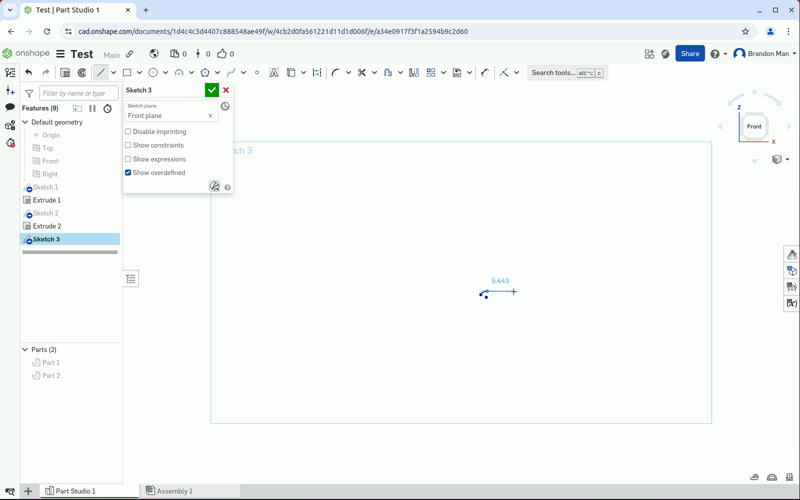
key_up(shift)
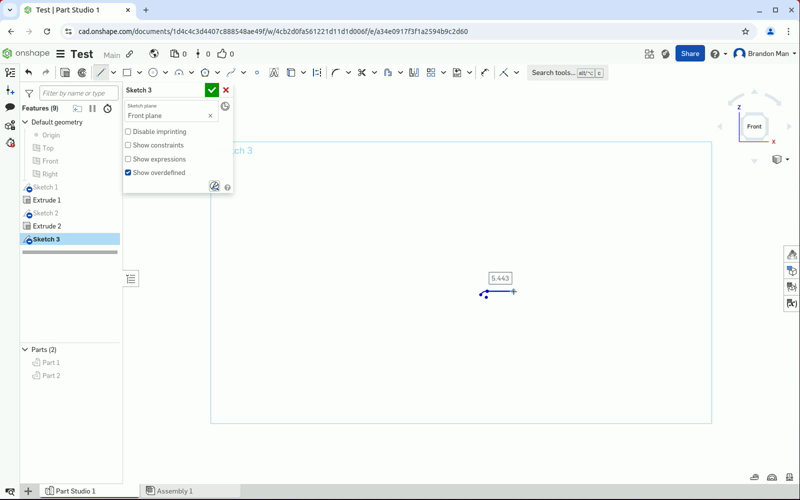
key_down(shift)
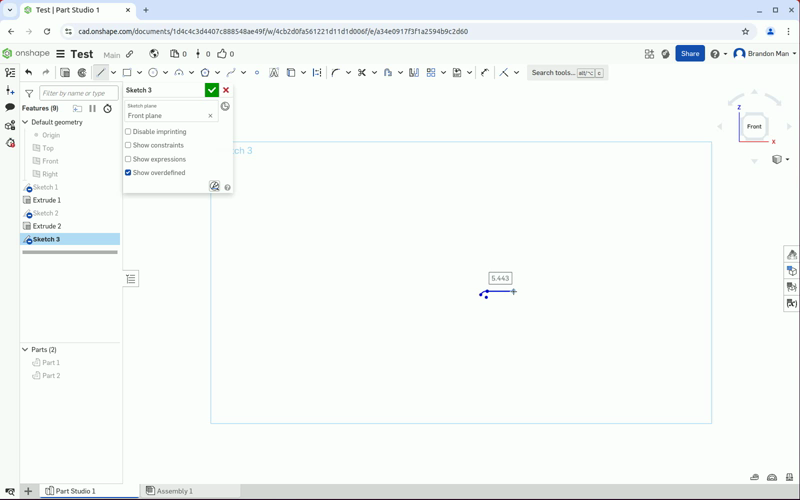
mouse_move(543, 291)
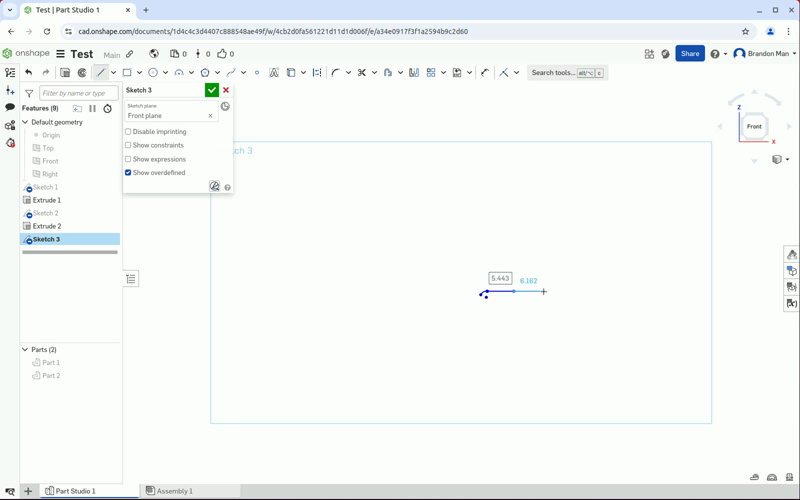
mouse_move(542, 291)
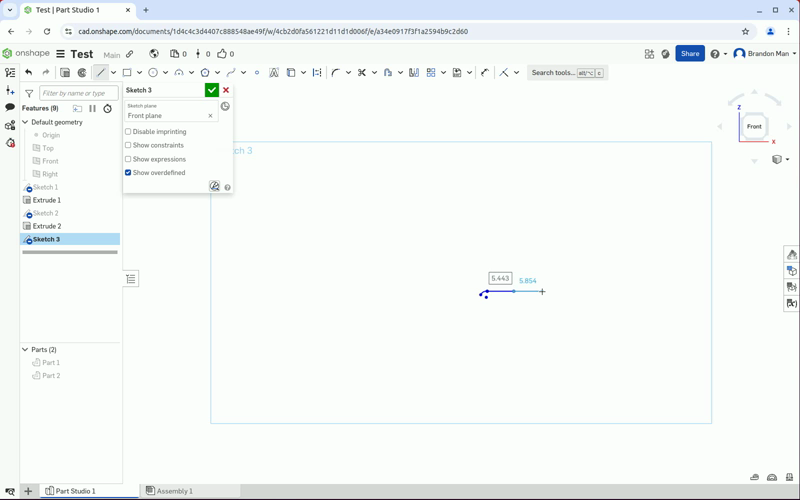
click(542, 291)
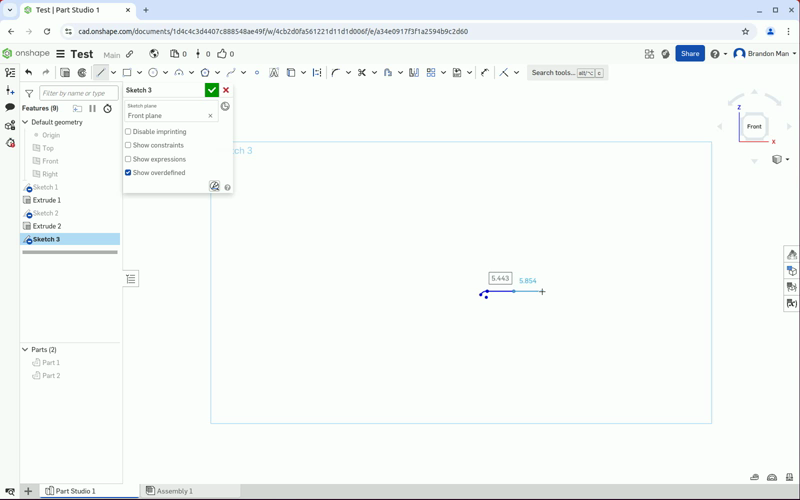
key_up(shift)
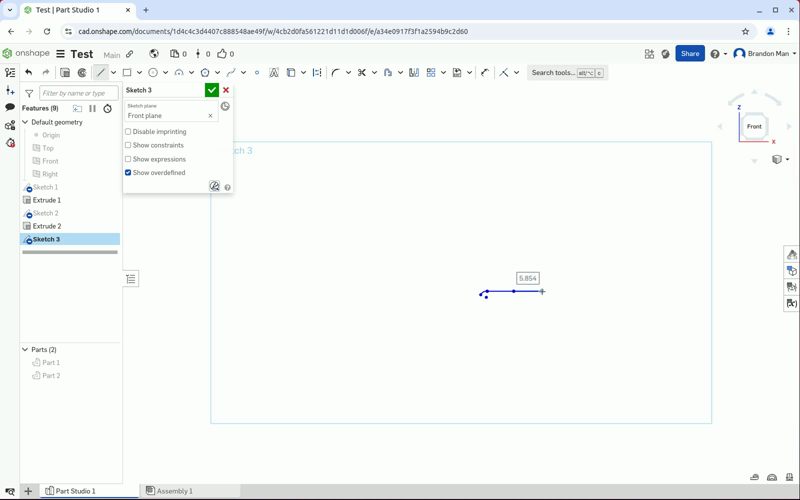
key(esc)
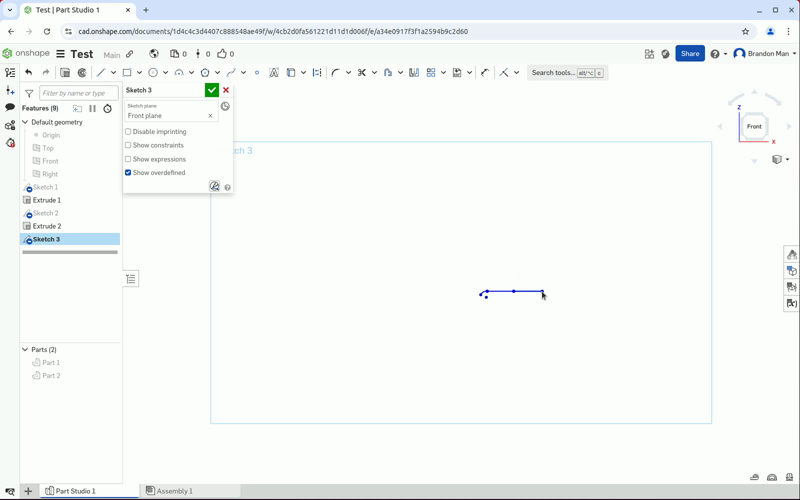
key(a)
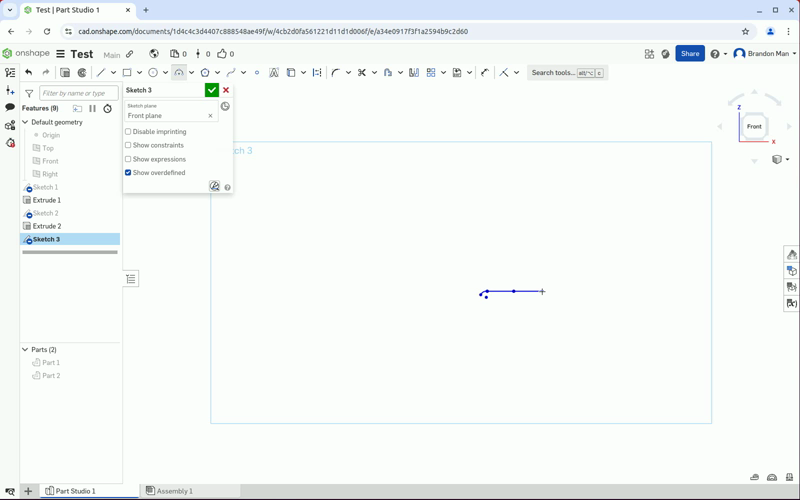
mouse_move(542, 291)
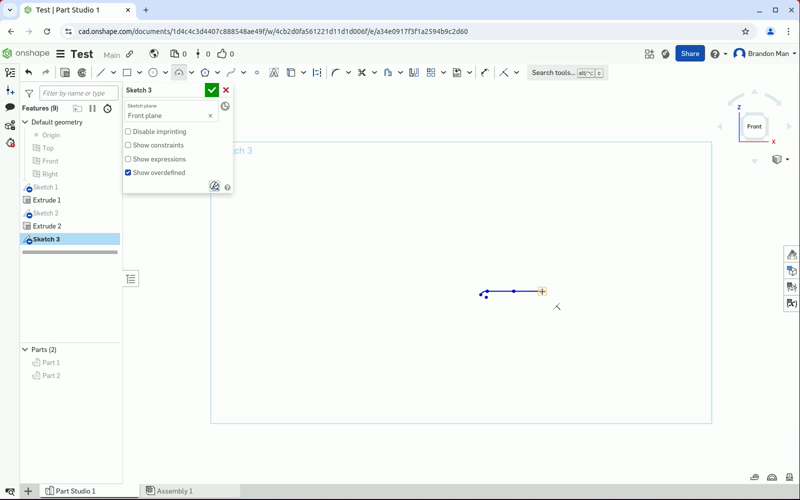
click(542, 291)
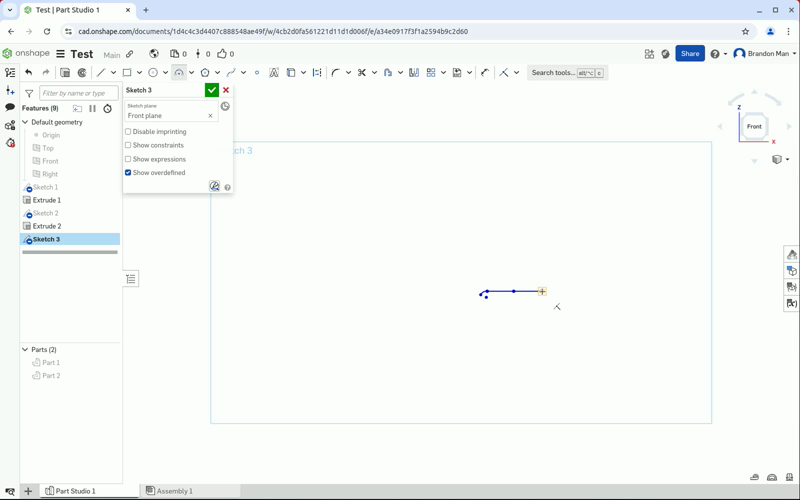
key_down(shift)
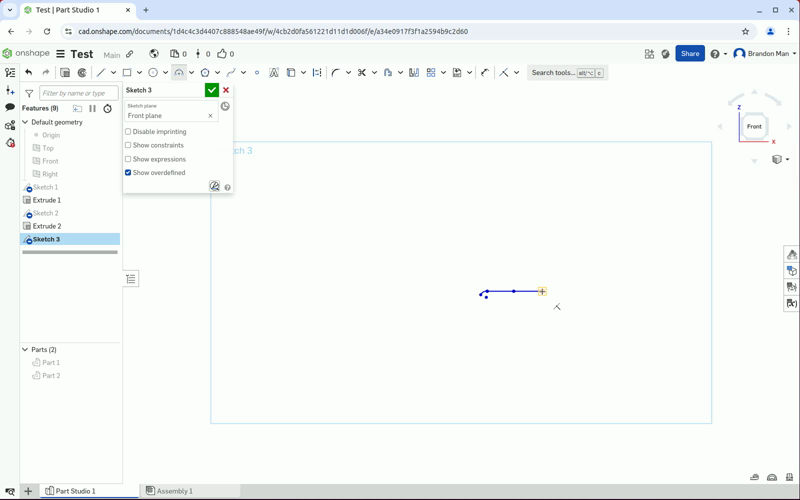
mouse_move(548, 293)
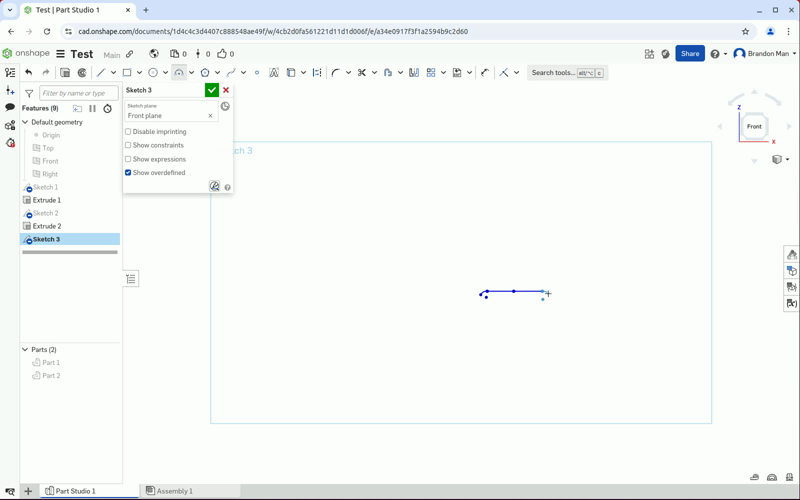
scroll(6)
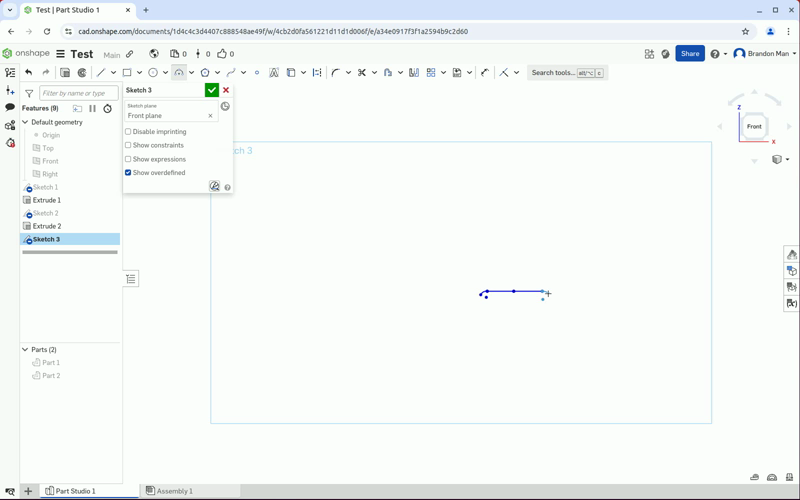
scroll(6)
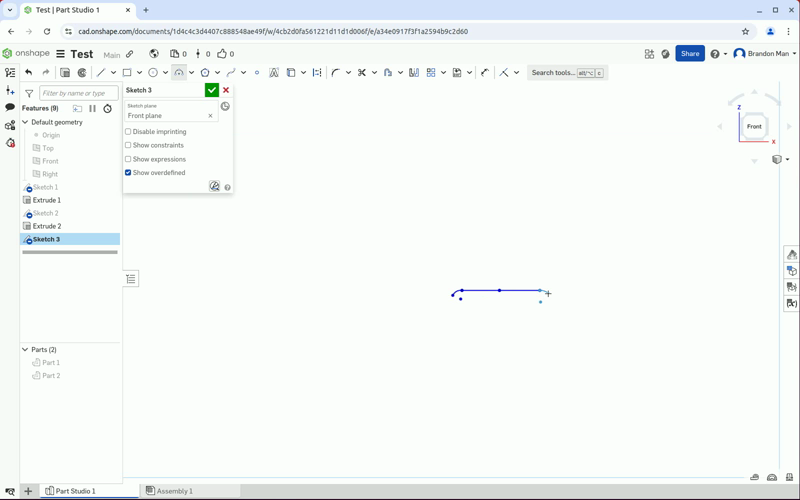
scroll(6)
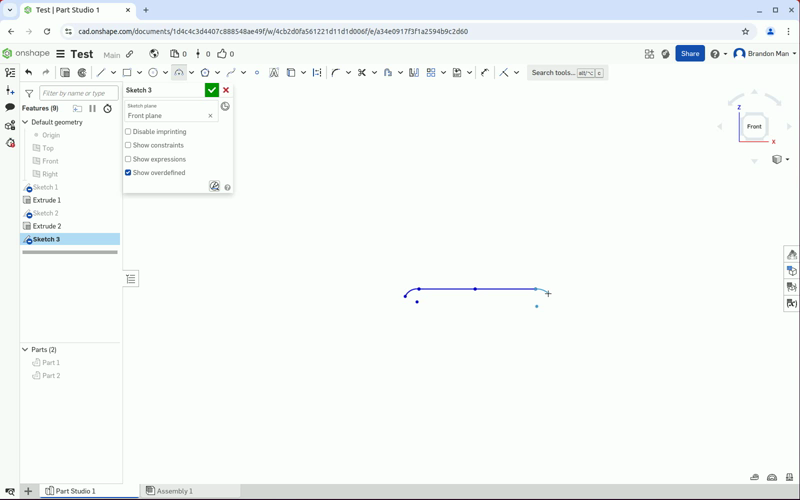
scroll(6)
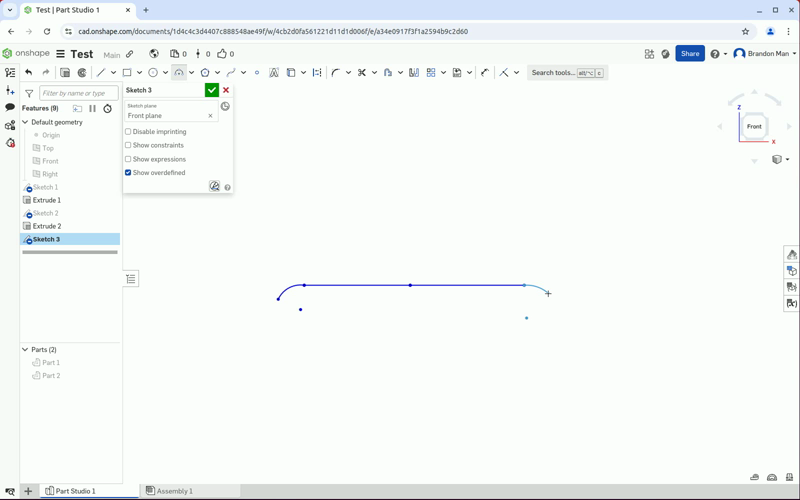
scroll(6)
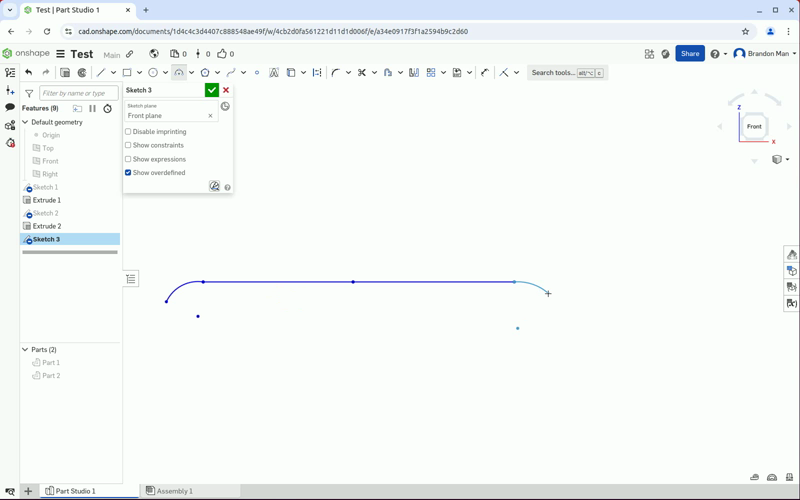
scroll(6)
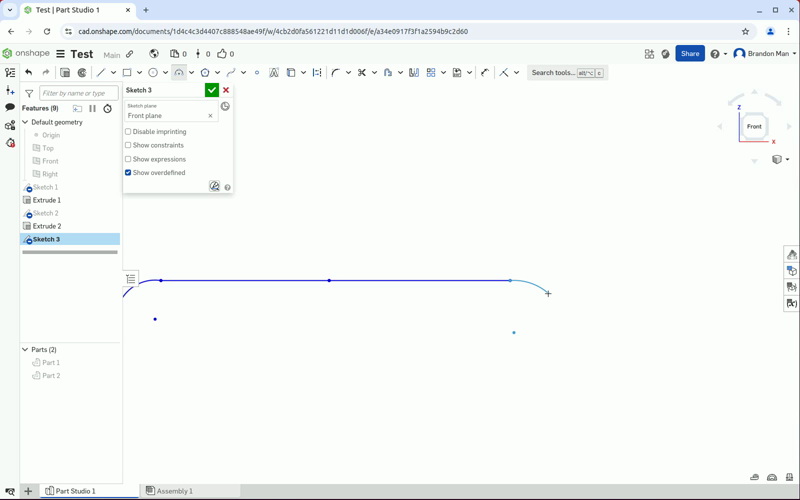
scroll(6)
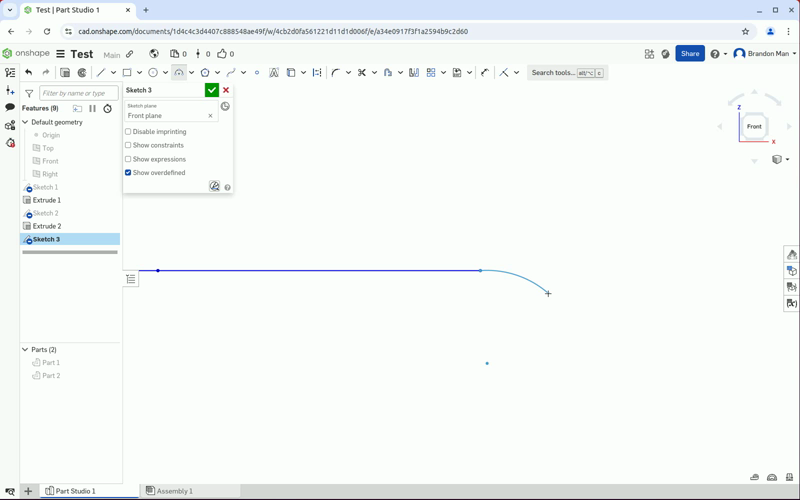
click(548, 293)
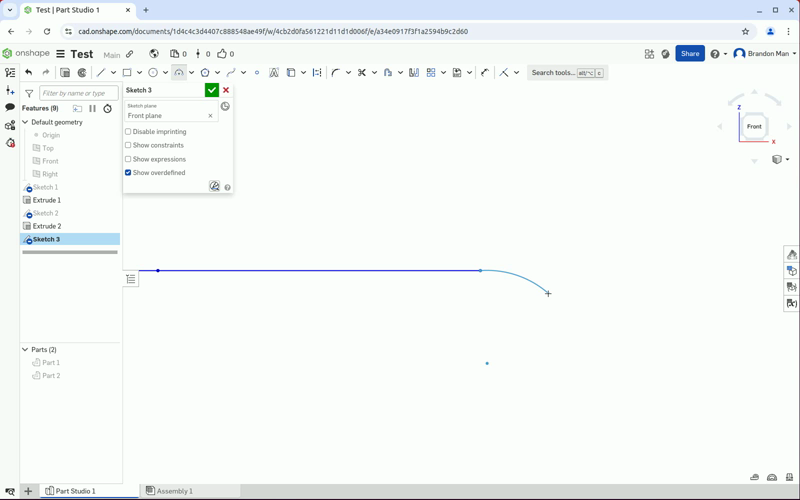
scroll(-6)
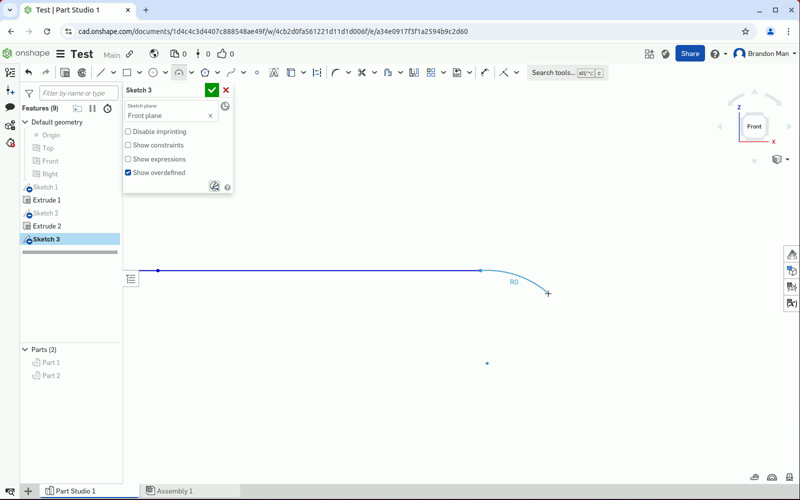
scroll(-6)
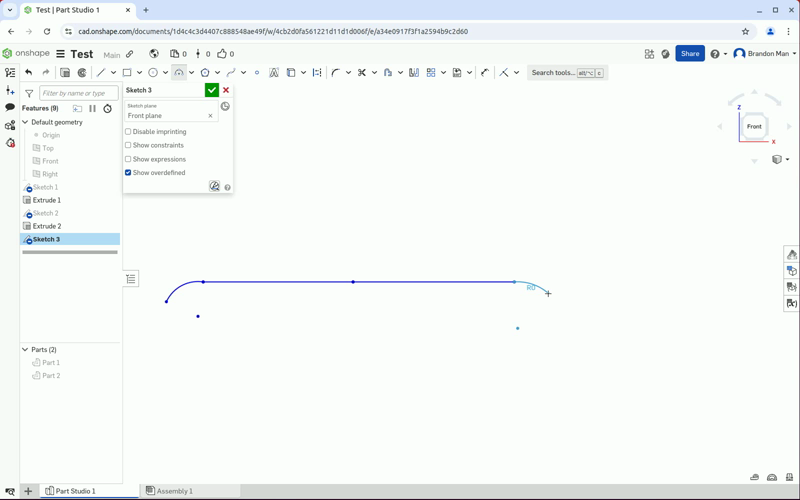
scroll(-6)
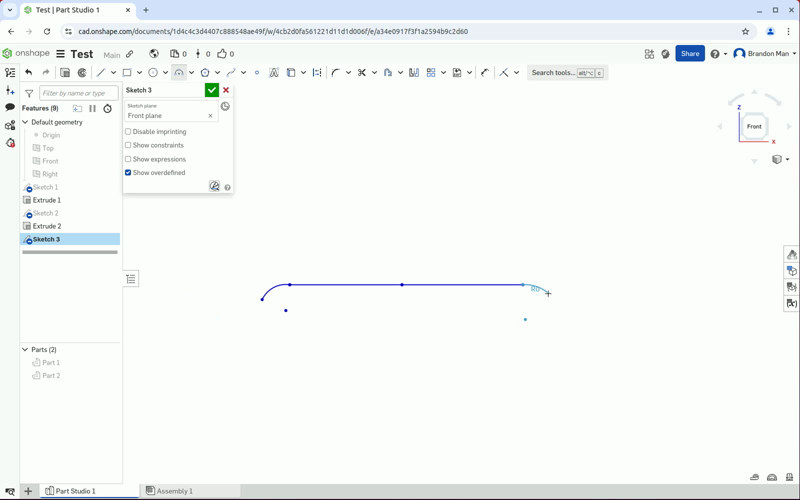
scroll(-6)
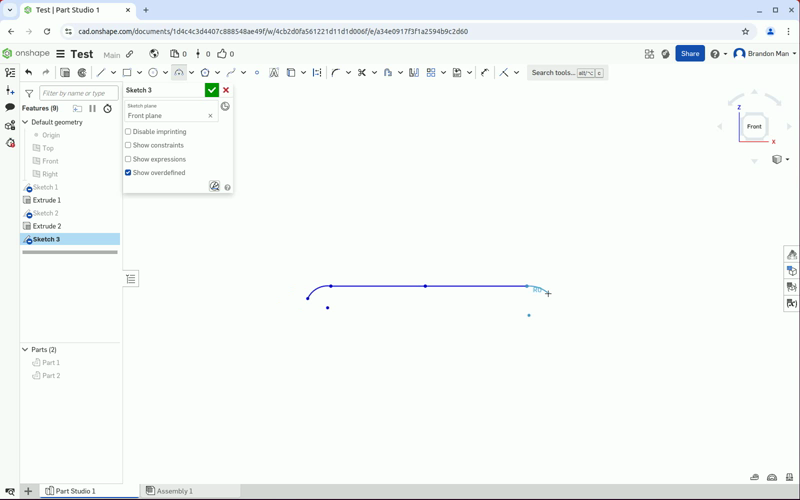
scroll(-6)
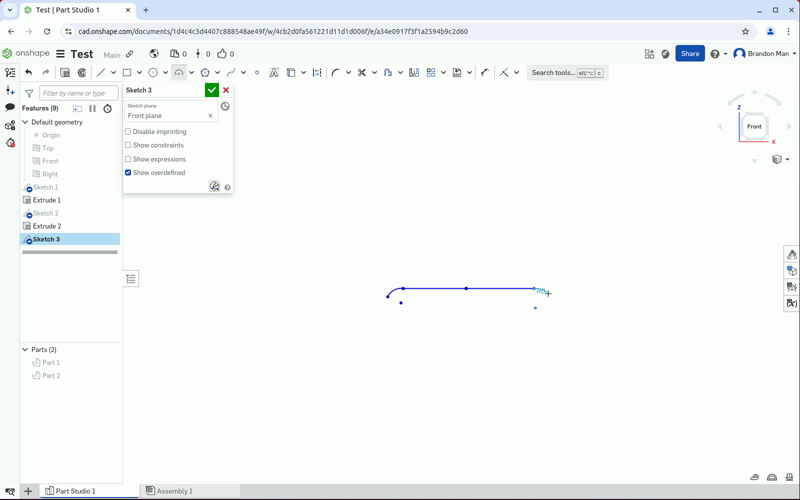
scroll(-6)
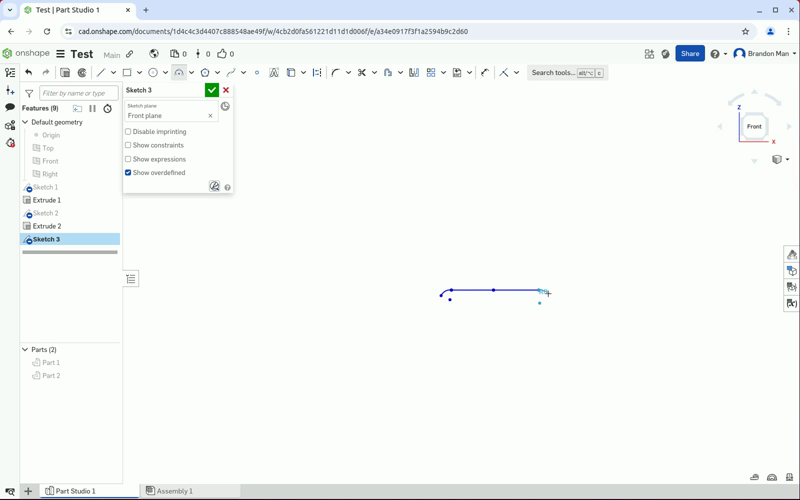
scroll(-6)
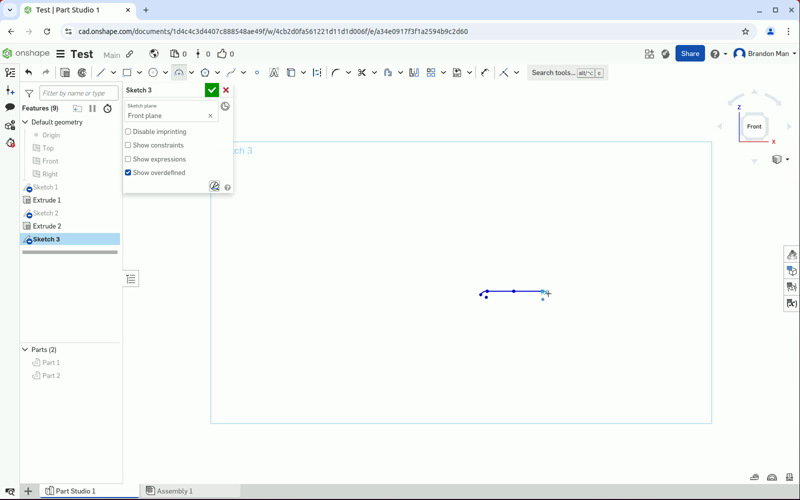
mouse_move(545, 291)
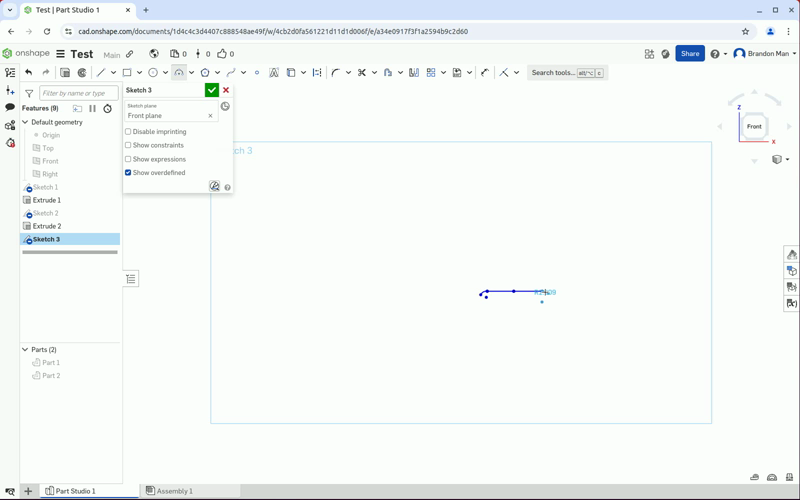
scroll(6)
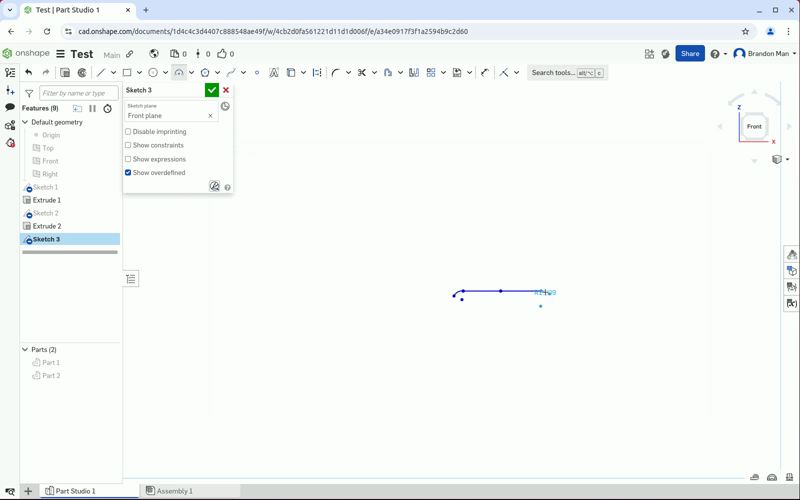
scroll(6)
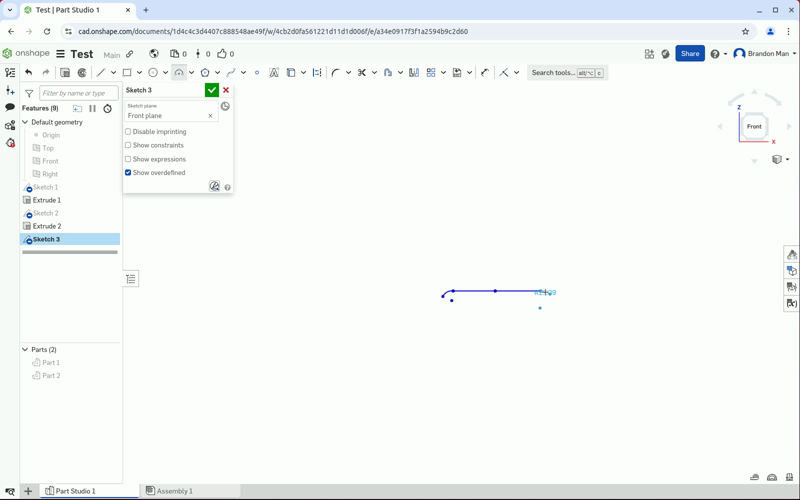
scroll(6)
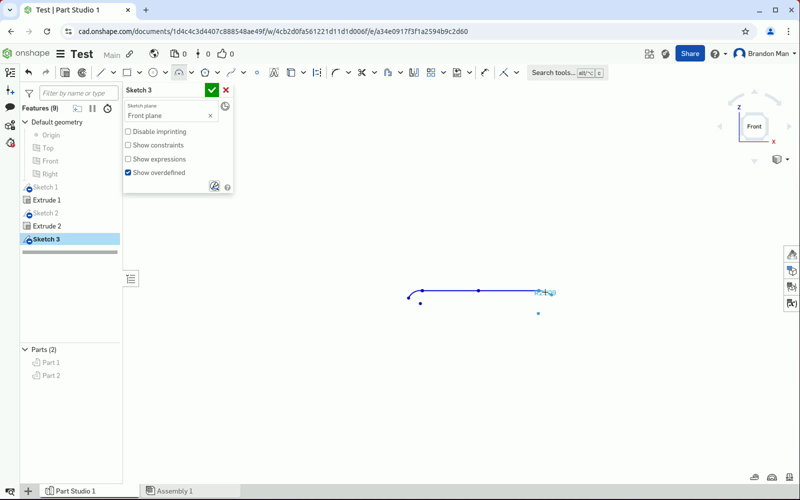
scroll(6)
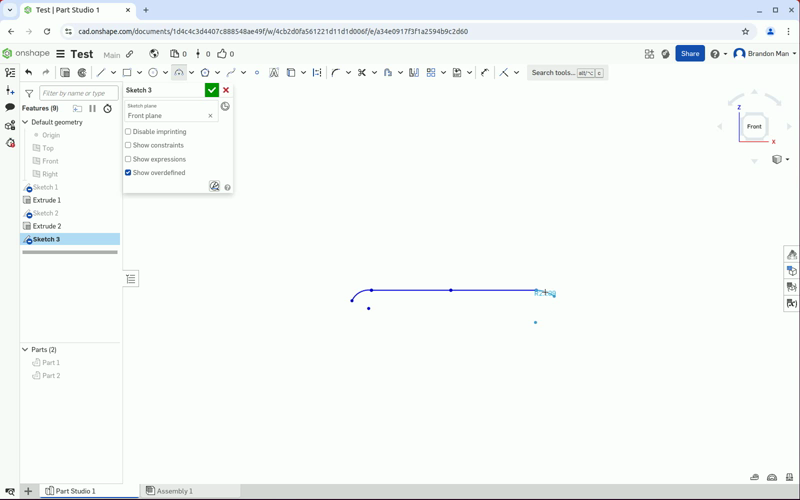
scroll(6)
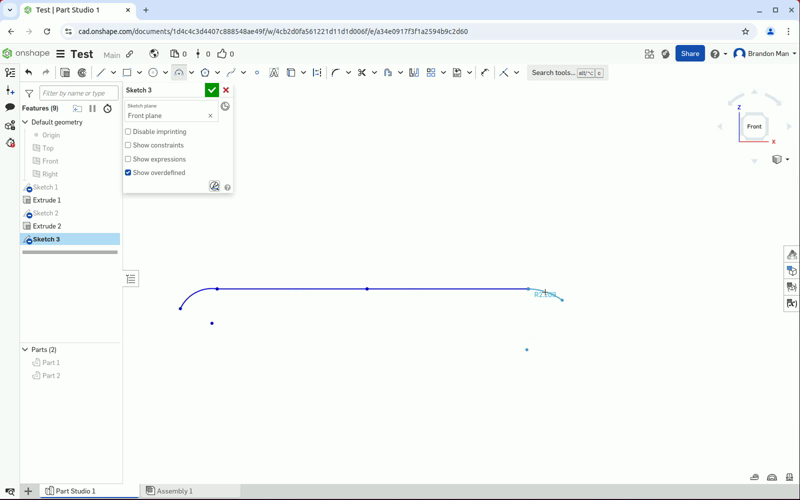
scroll(6)
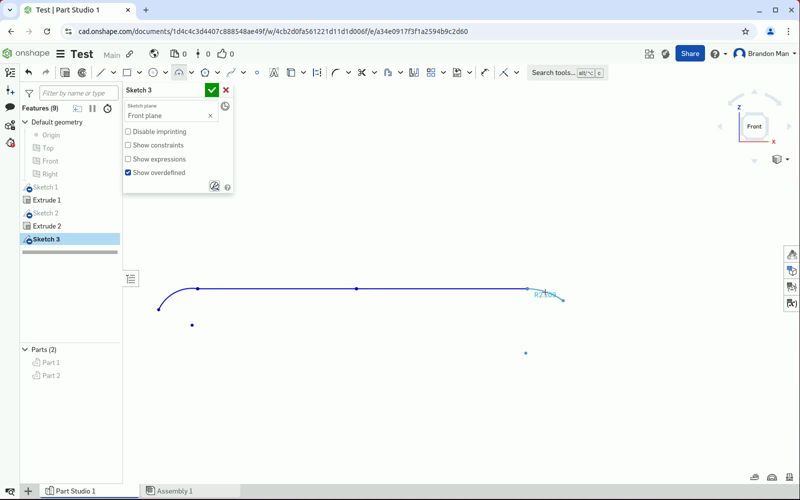
scroll(6)
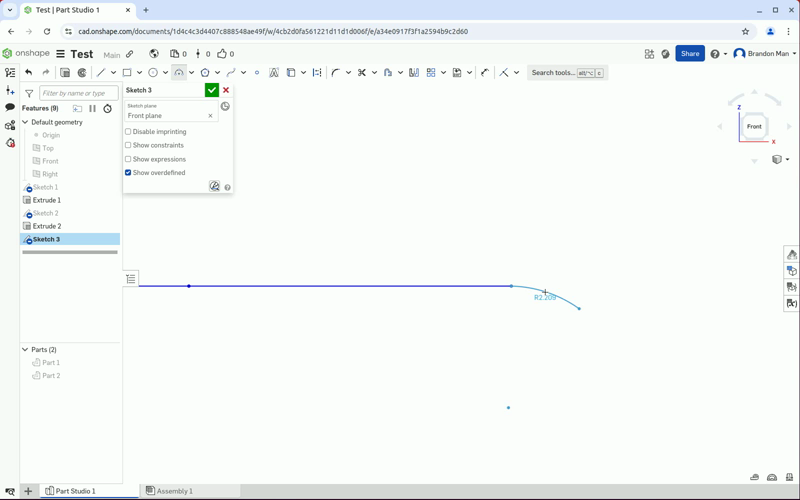
click(545, 291)
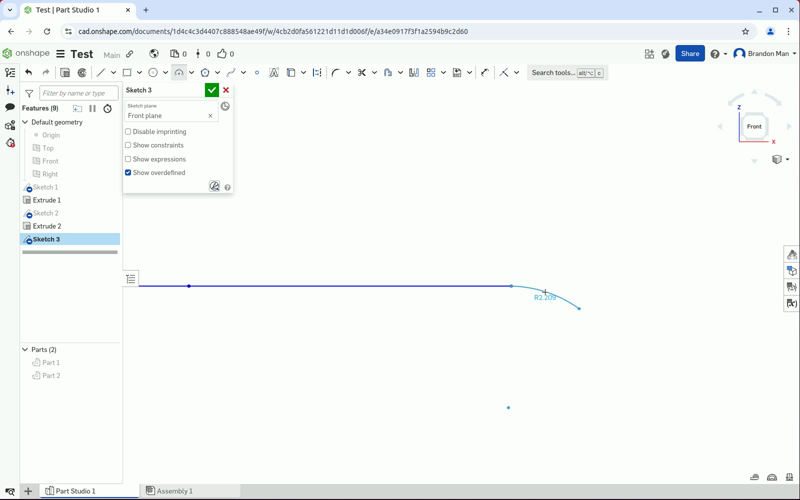
scroll(-6)
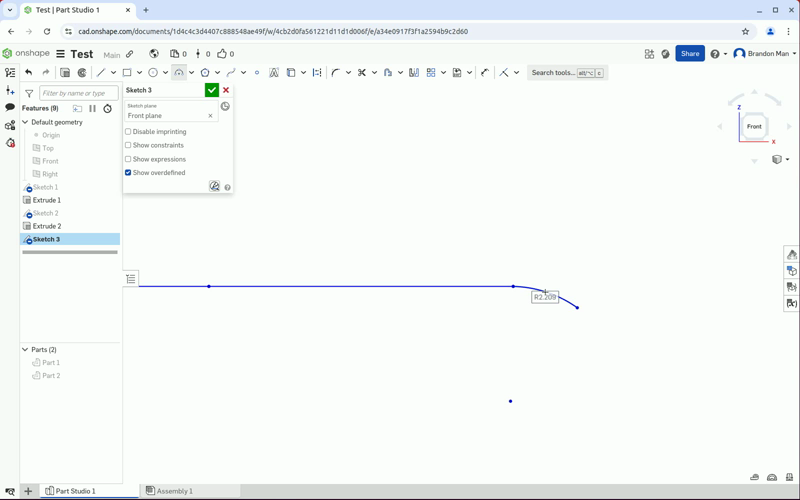
scroll(-6)
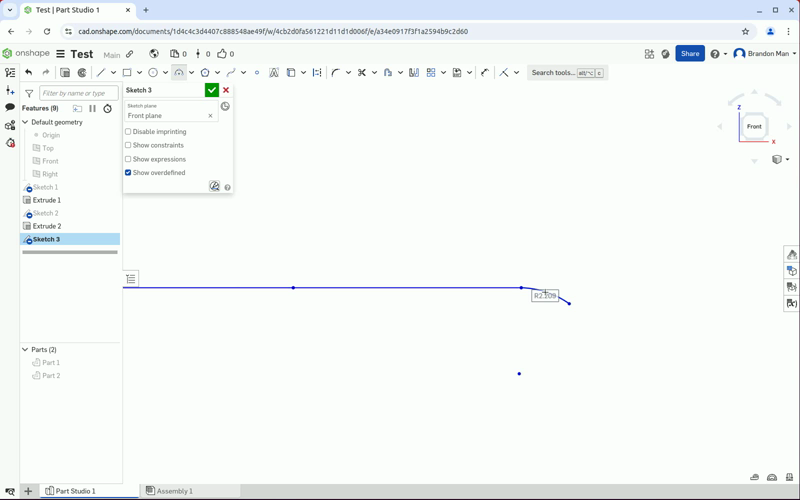
scroll(-6)
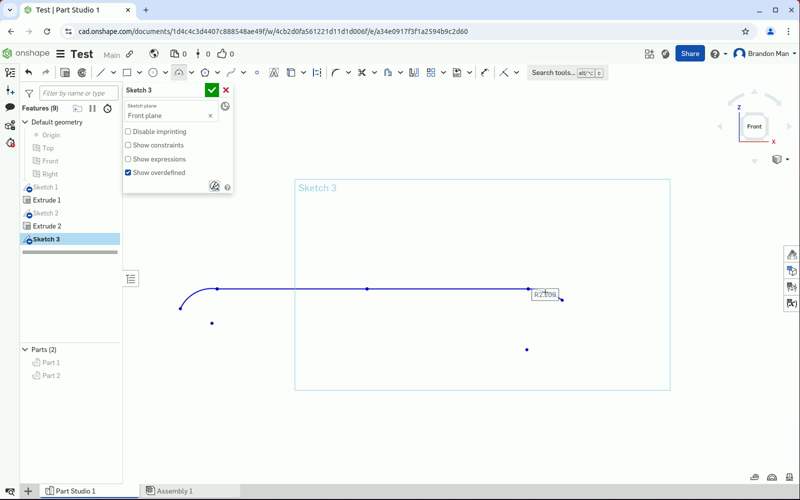
scroll(-6)
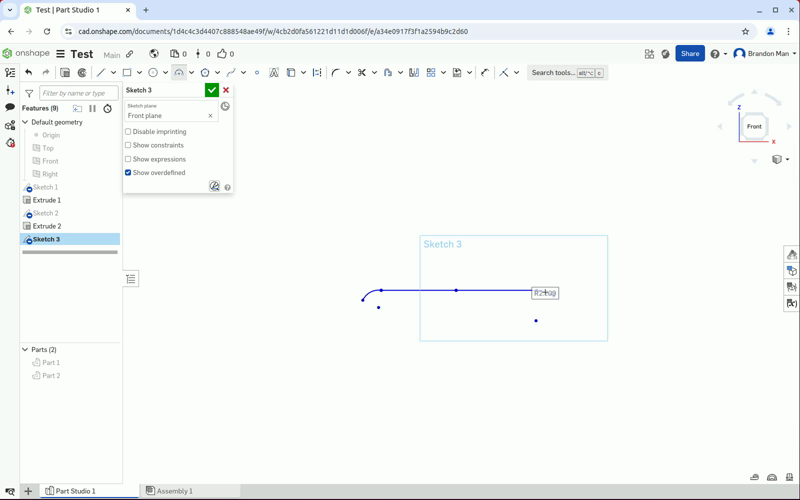
scroll(-6)
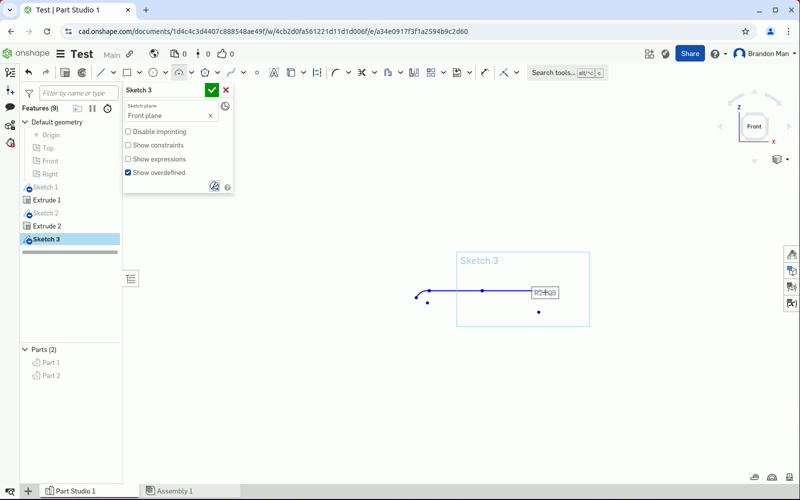
scroll(-6)
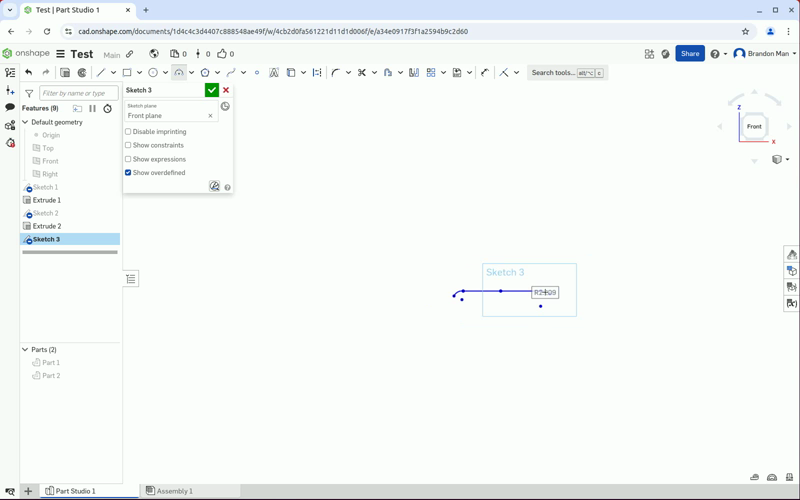
scroll(-6)
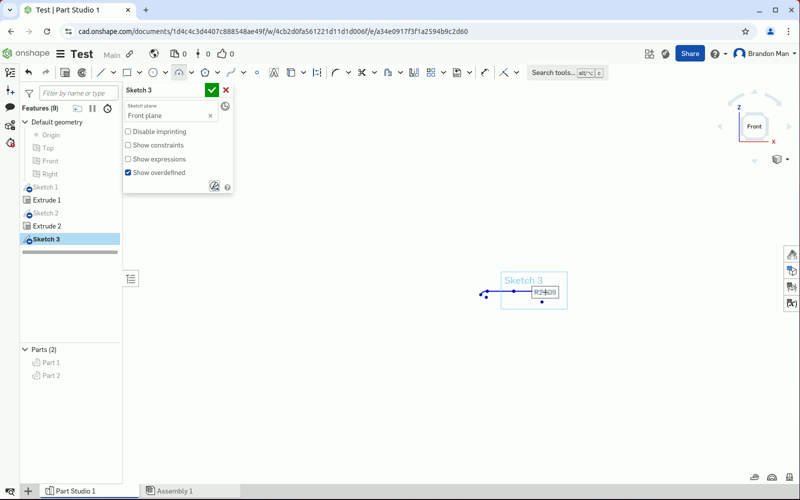
key_up(shift)
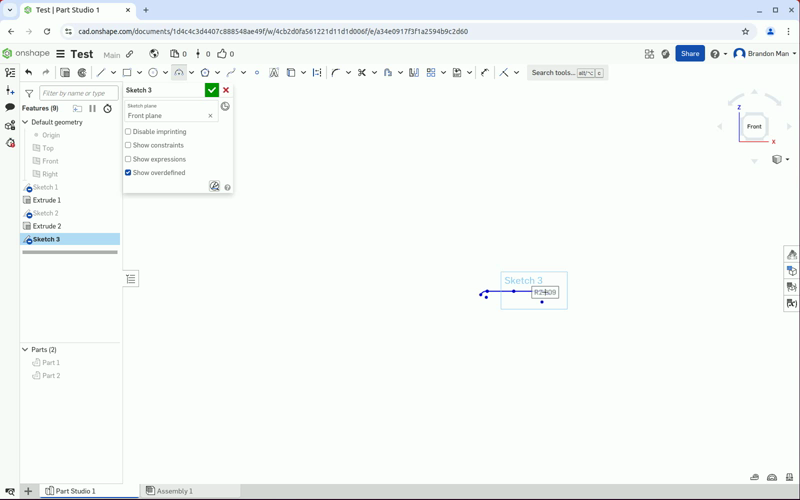
mouse_move(548, 293)
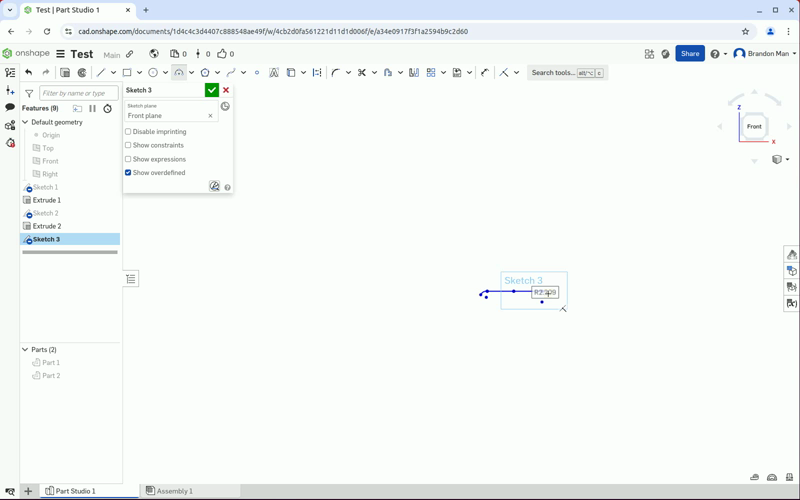
scroll(6)
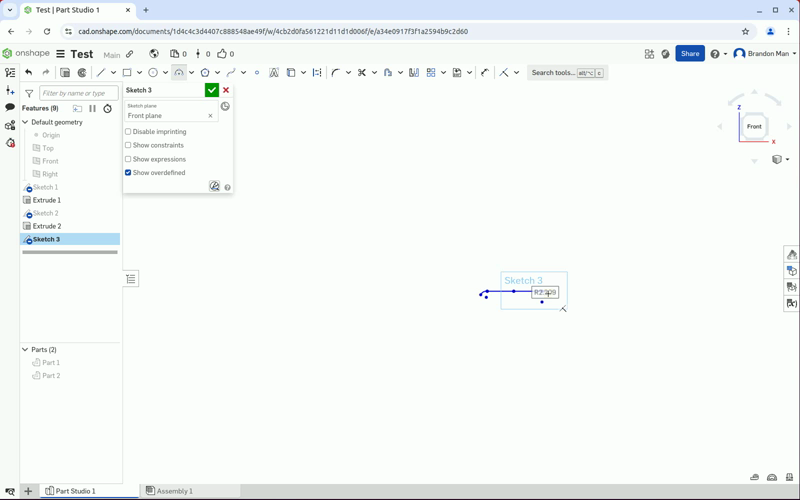
scroll(6)
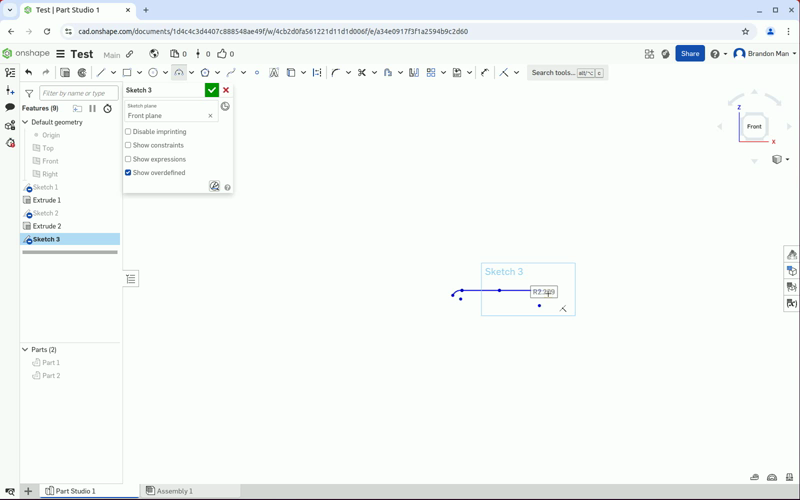
scroll(6)
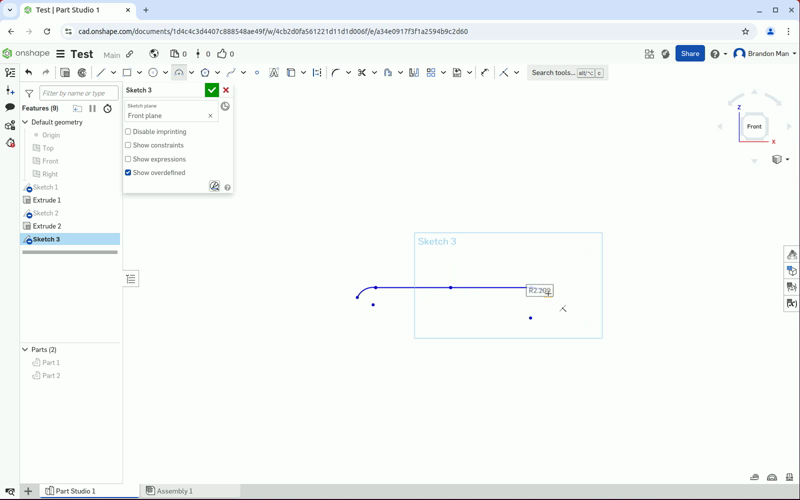
scroll(6)
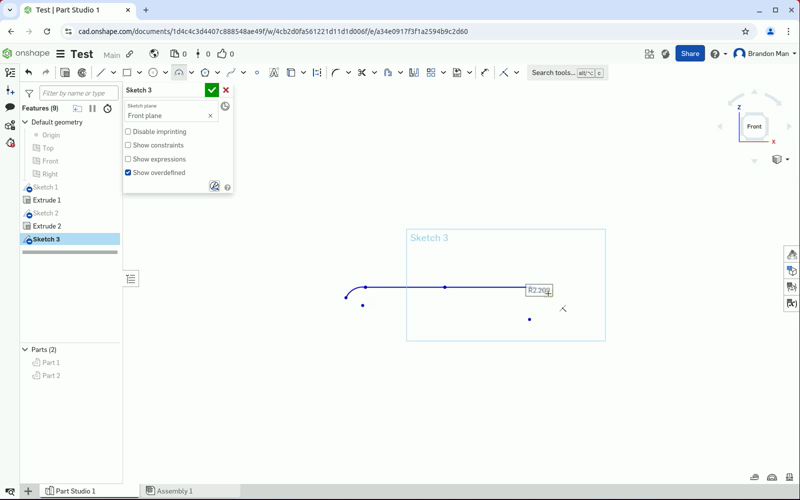
scroll(6)
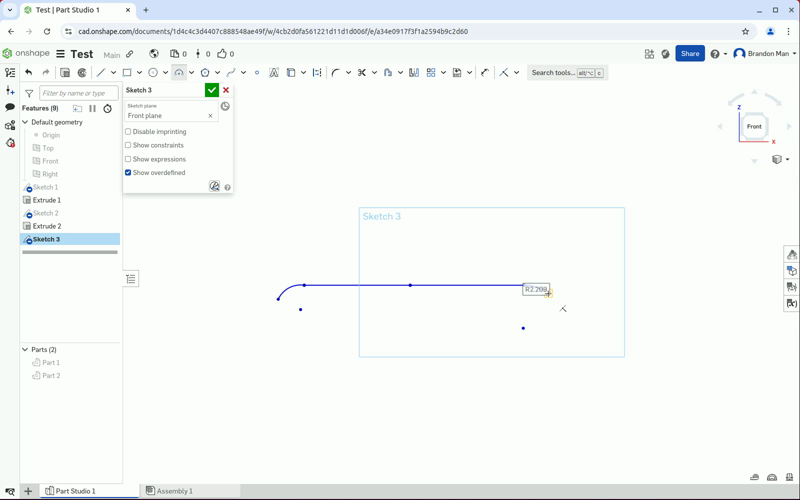
scroll(6)
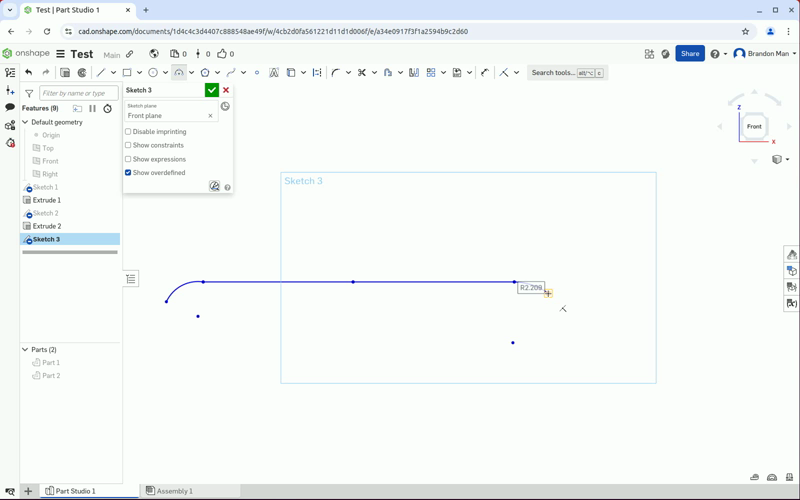
scroll(6)
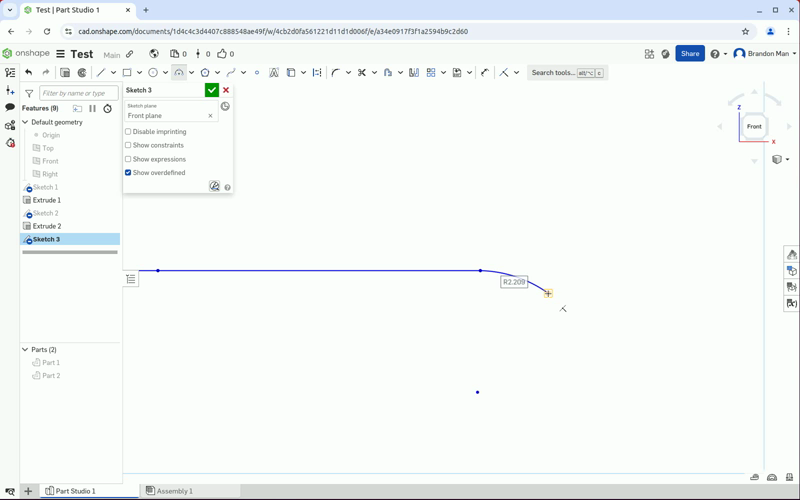
click(548, 293)
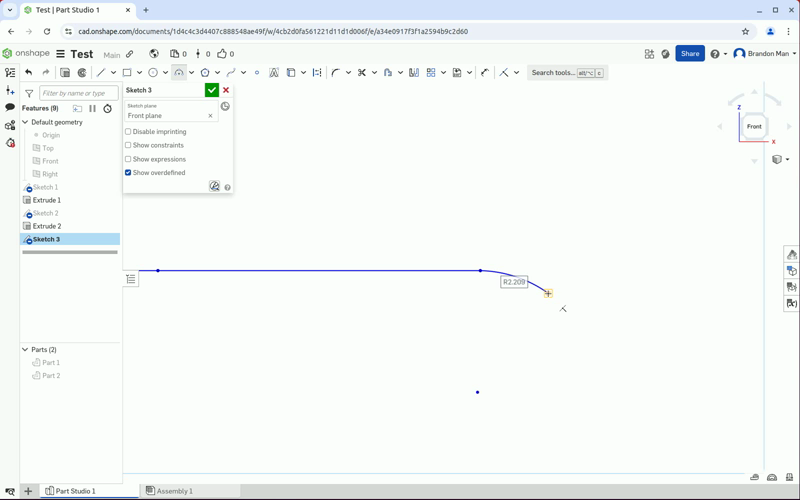
scroll(-6)
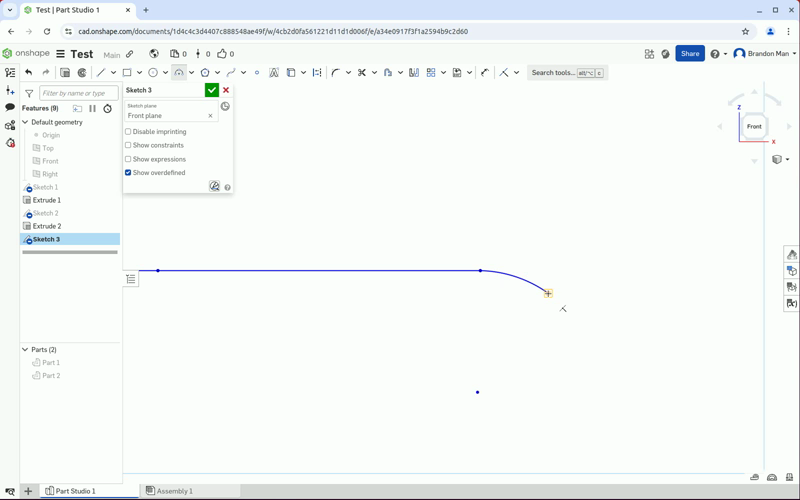
scroll(-6)
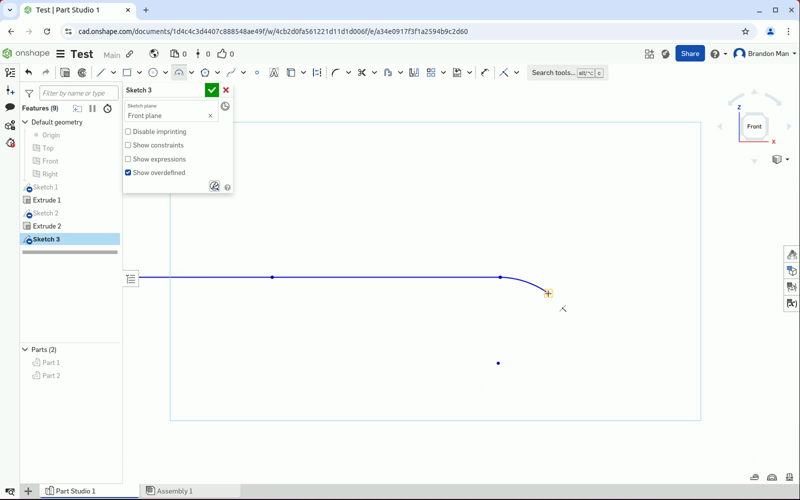
scroll(-6)
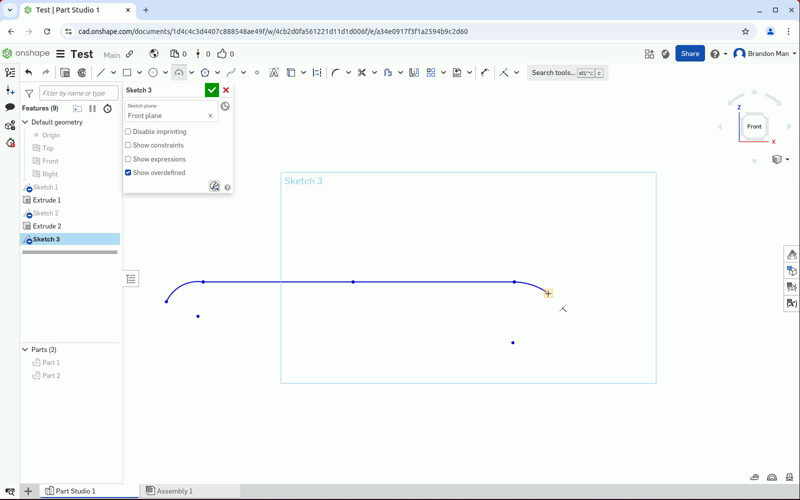
scroll(-6)
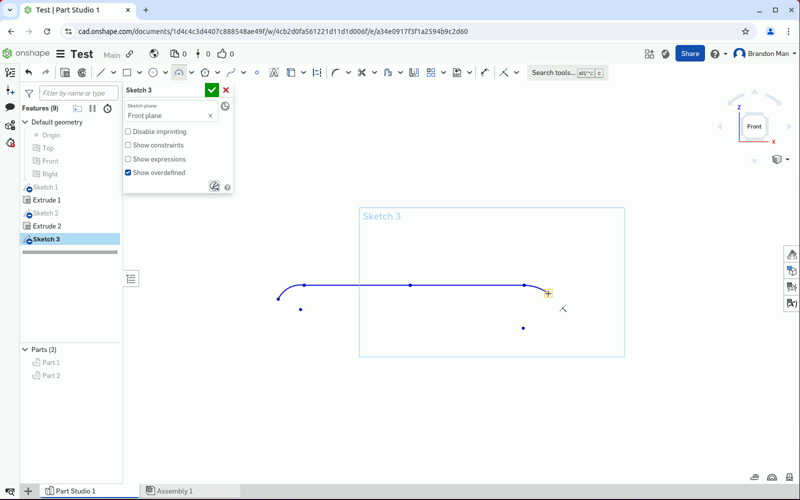
scroll(-6)
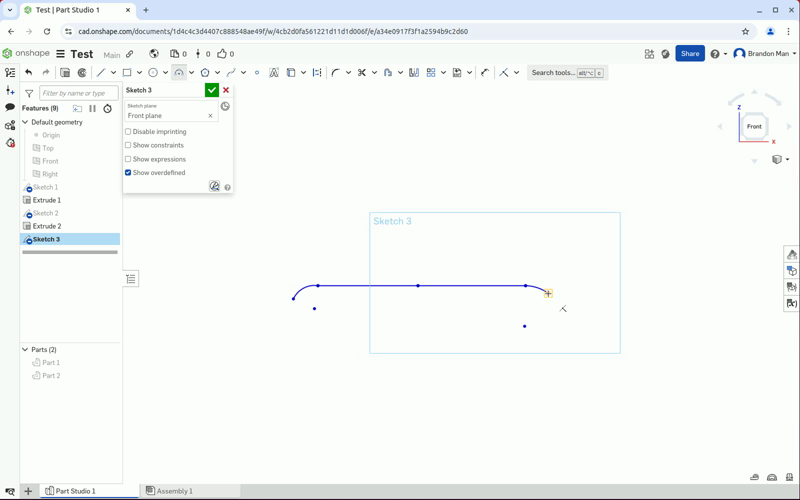
scroll(-6)
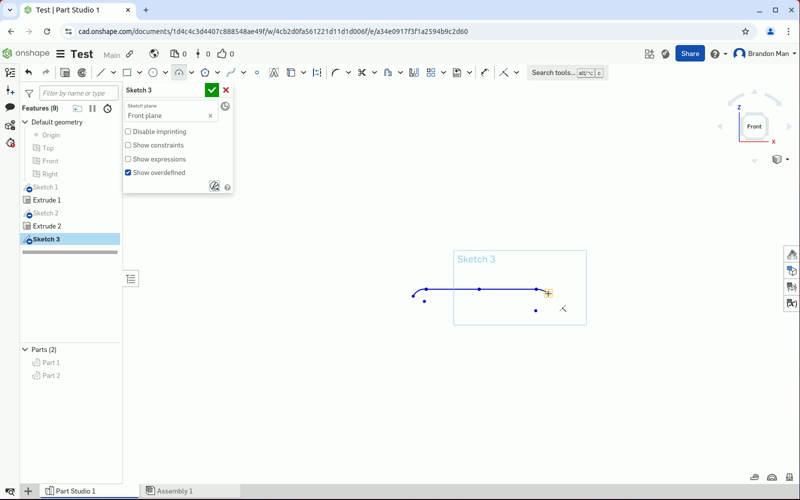
scroll(-6)
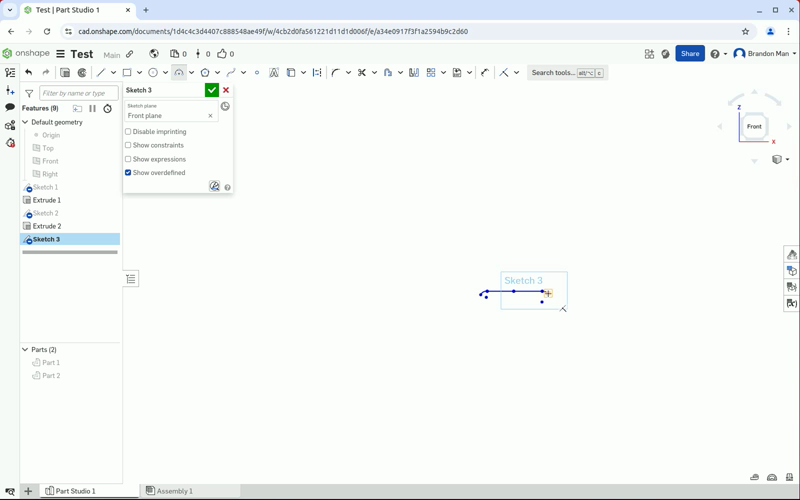
key_down(shift)
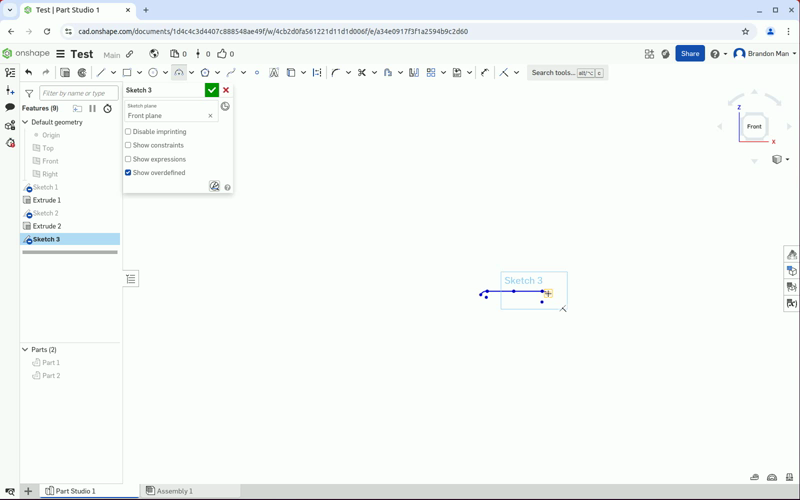
mouse_move(548, 272)
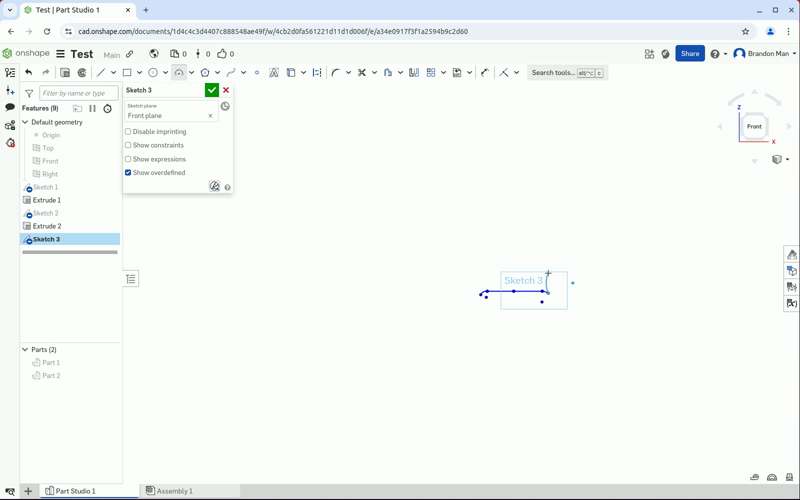
click(548, 272)
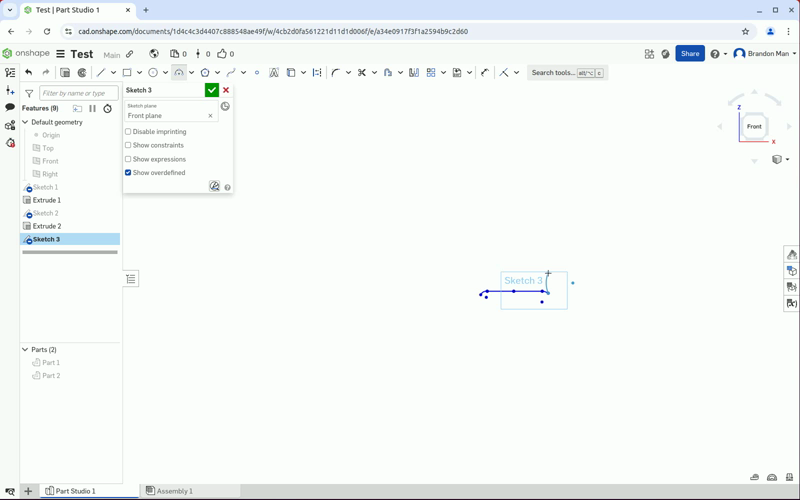
mouse_move(544, 282)
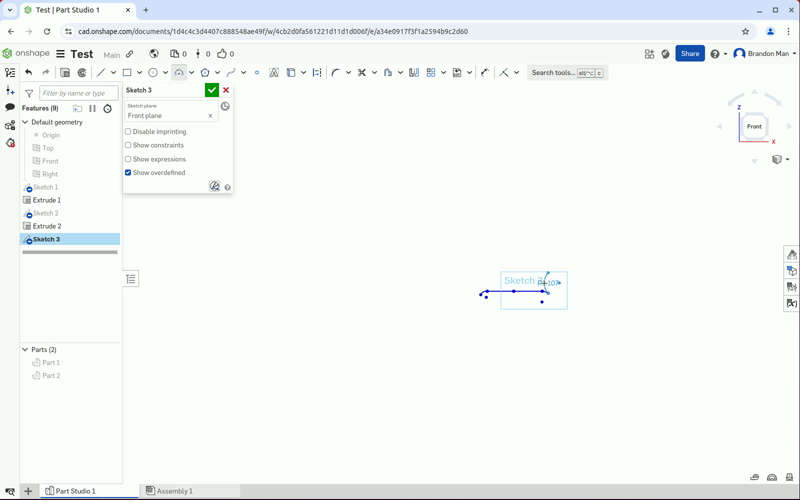
click(544, 282)
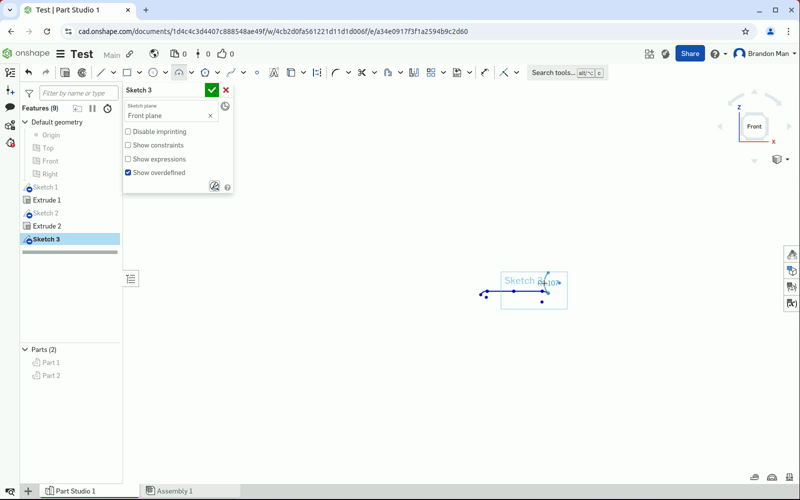
key_up(shift)
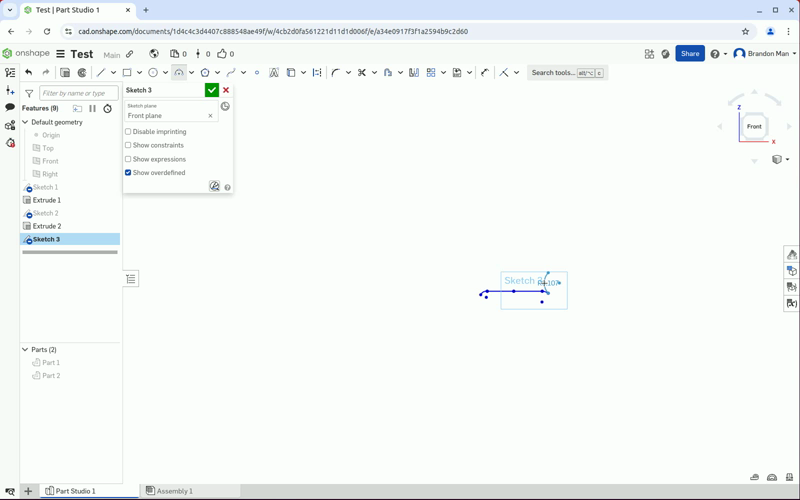
mouse_move(548, 272)
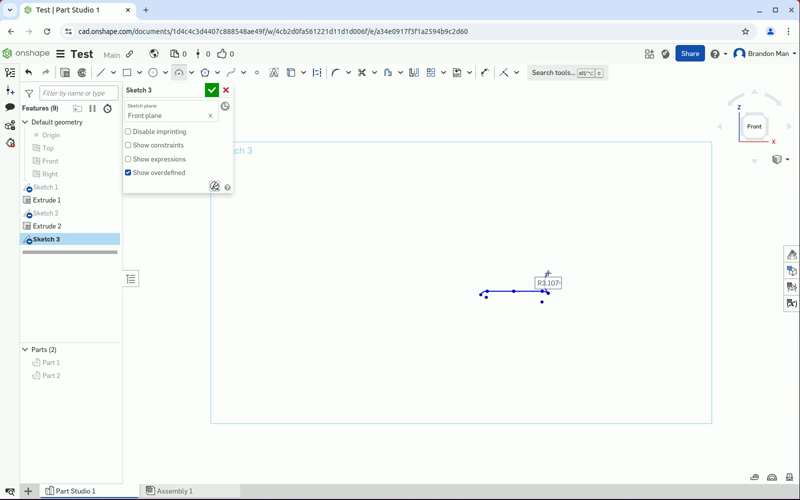
click(548, 272)
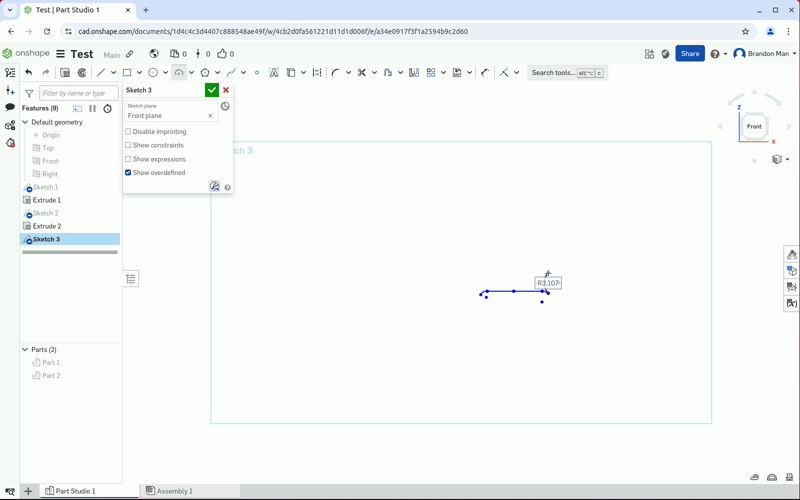
key_down(shift)
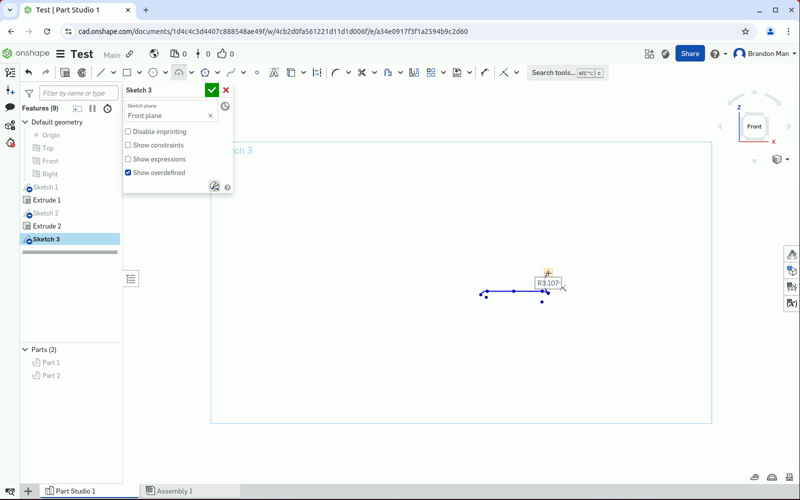
mouse_move(542, 275)
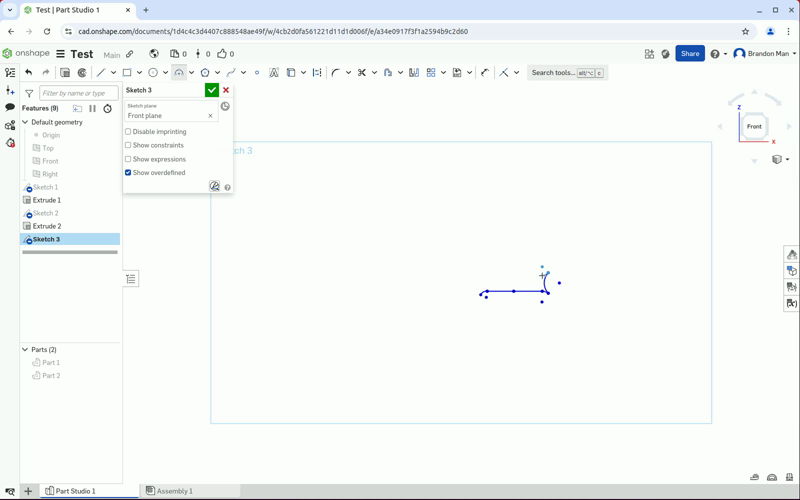
scroll(6)
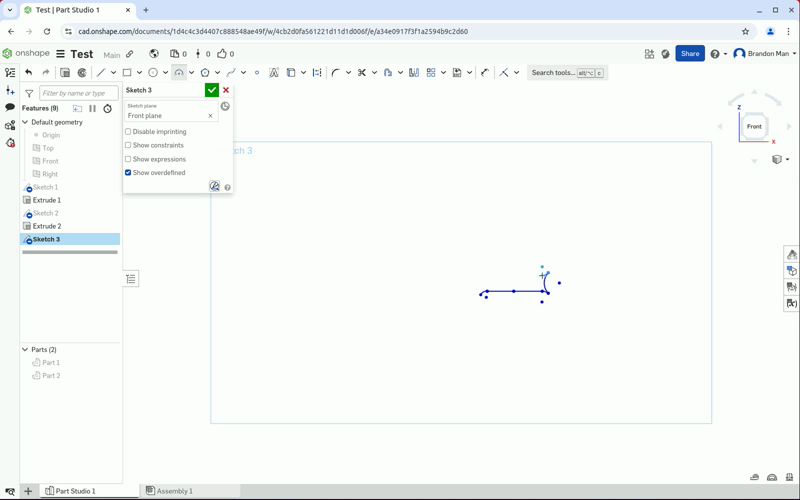
scroll(6)
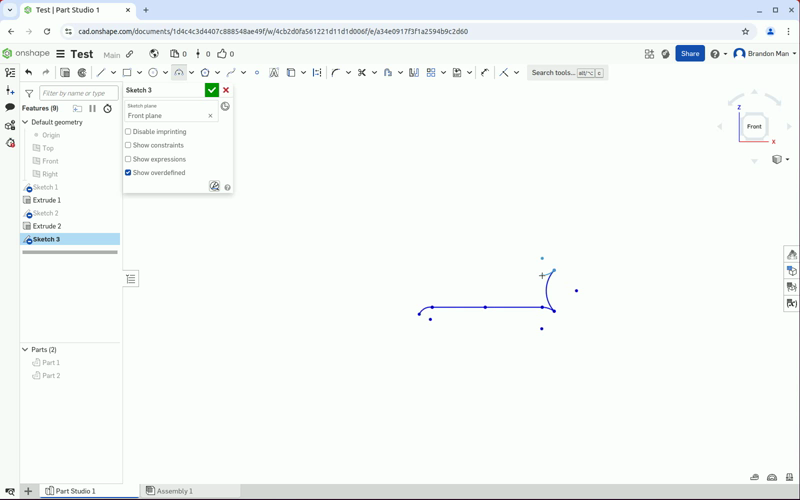
scroll(6)
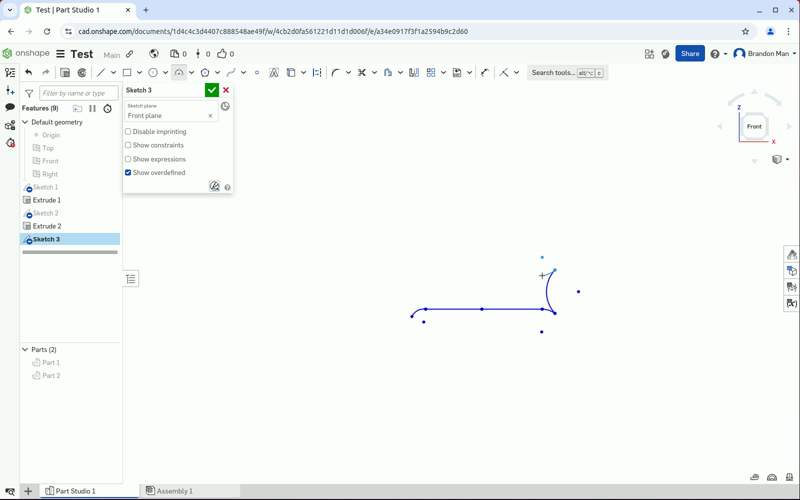
scroll(6)
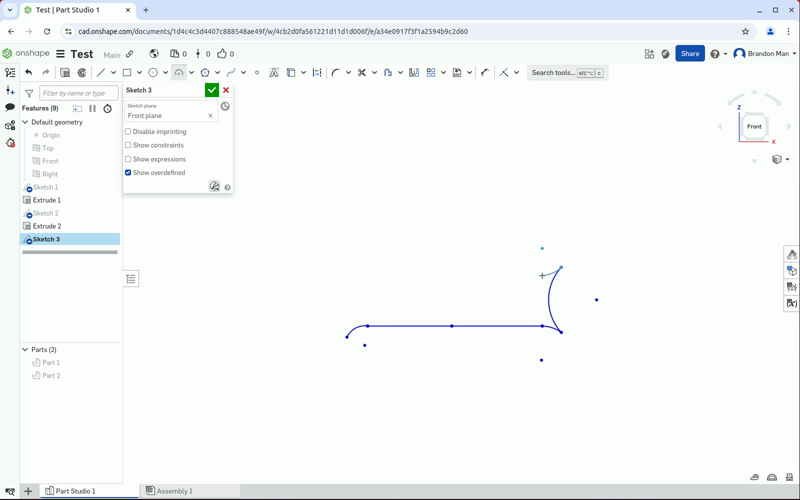
scroll(6)
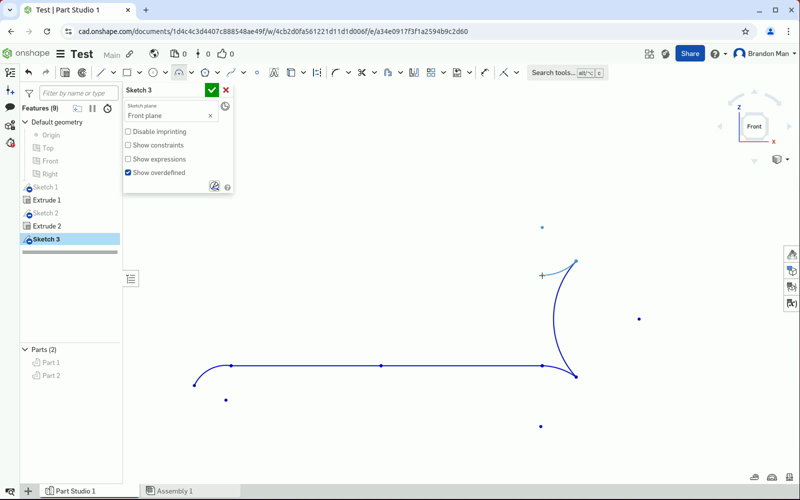
scroll(6)
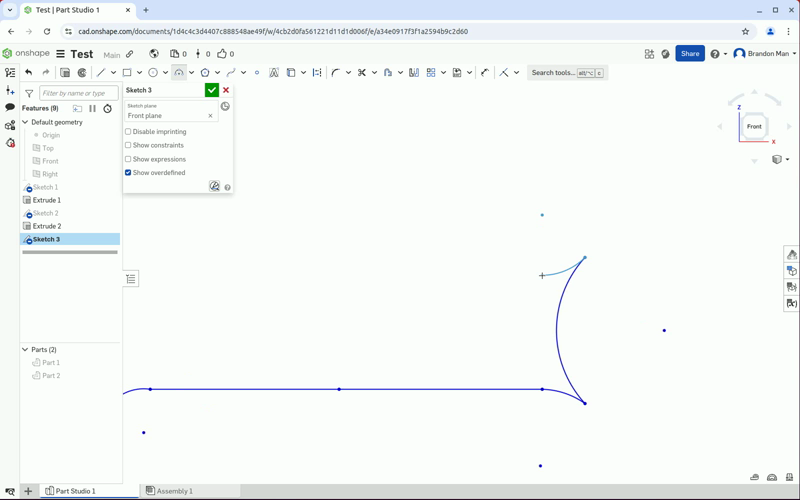
scroll(6)
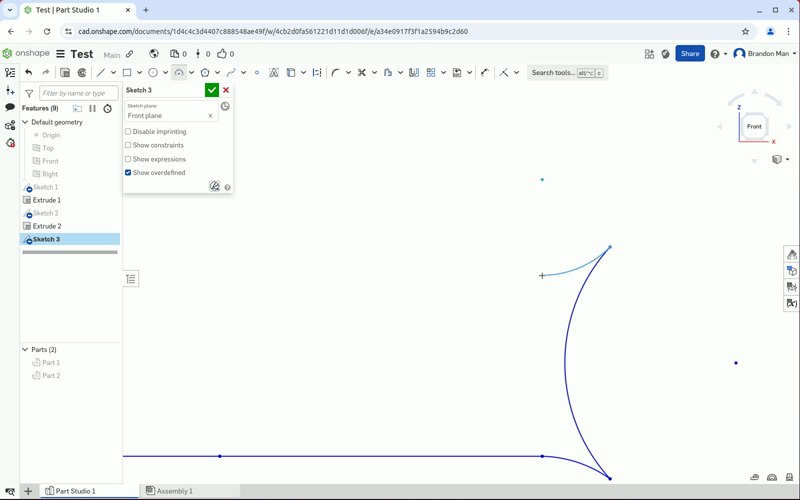
click(542, 275)
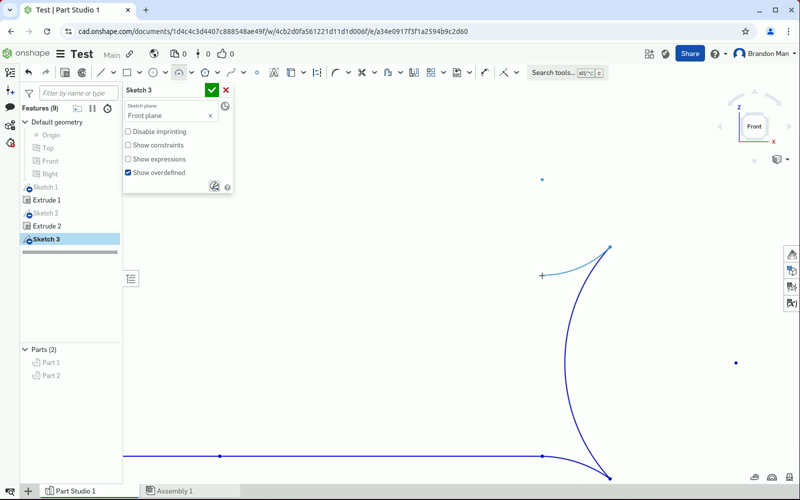
scroll(-6)
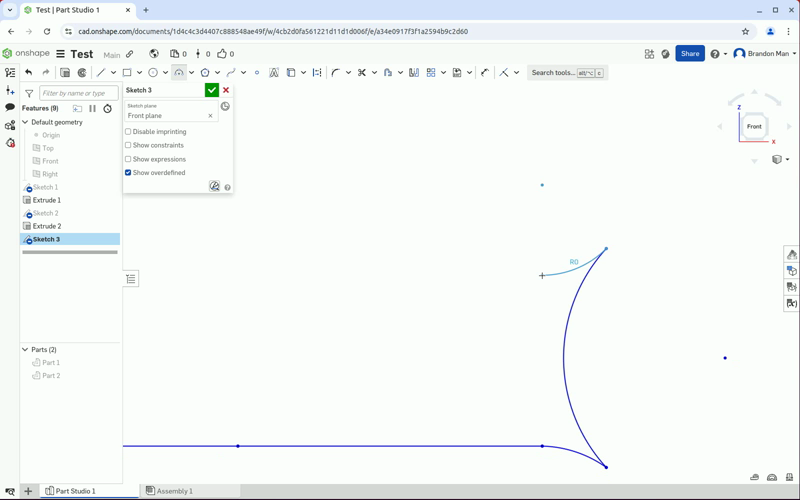
scroll(-6)
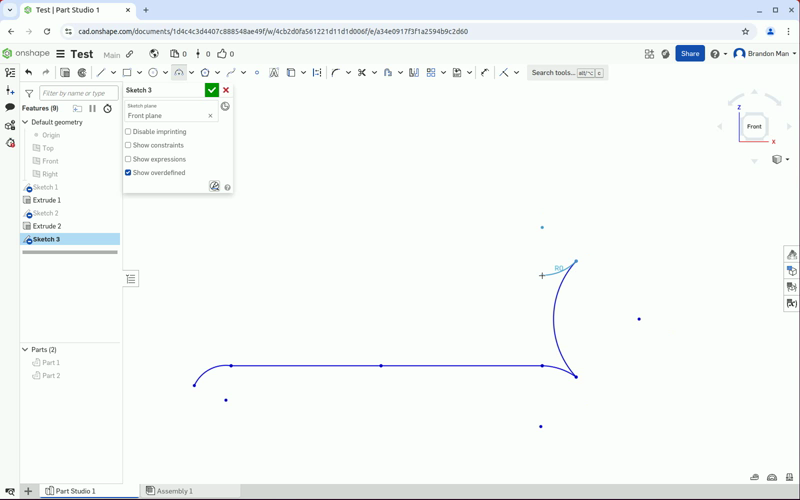
scroll(-6)
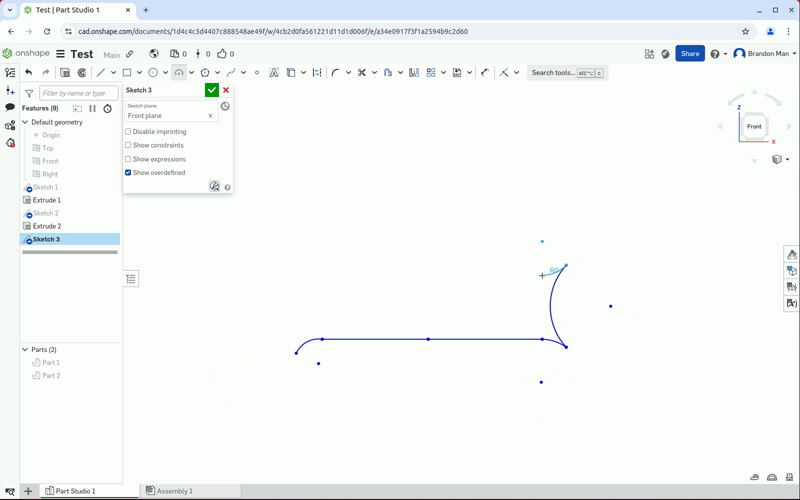
scroll(-6)
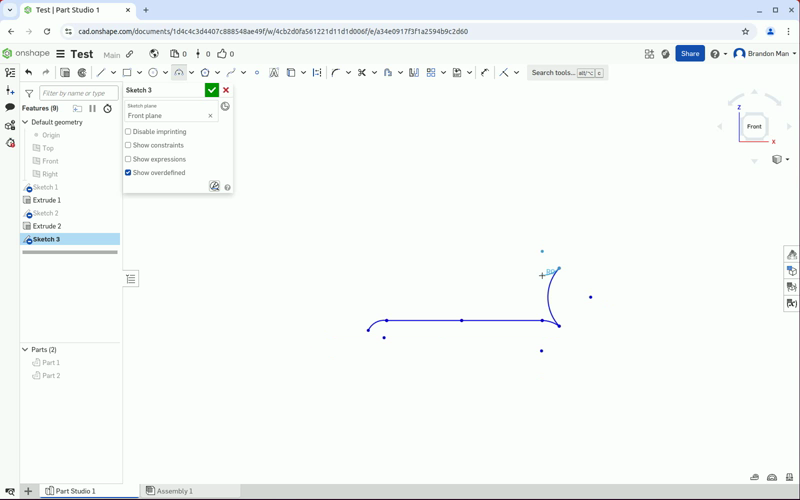
scroll(-6)
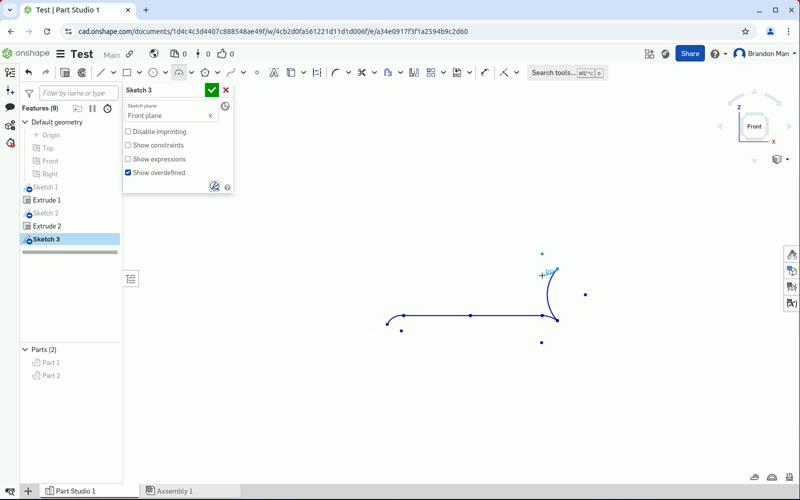
scroll(-6)
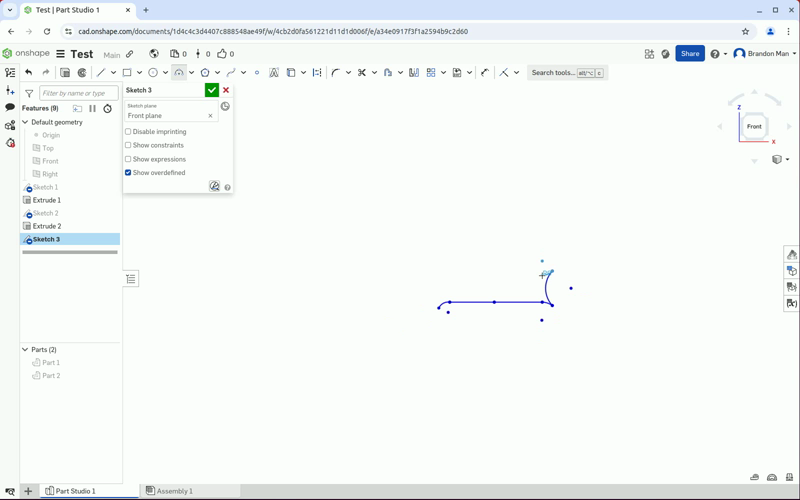
scroll(-6)
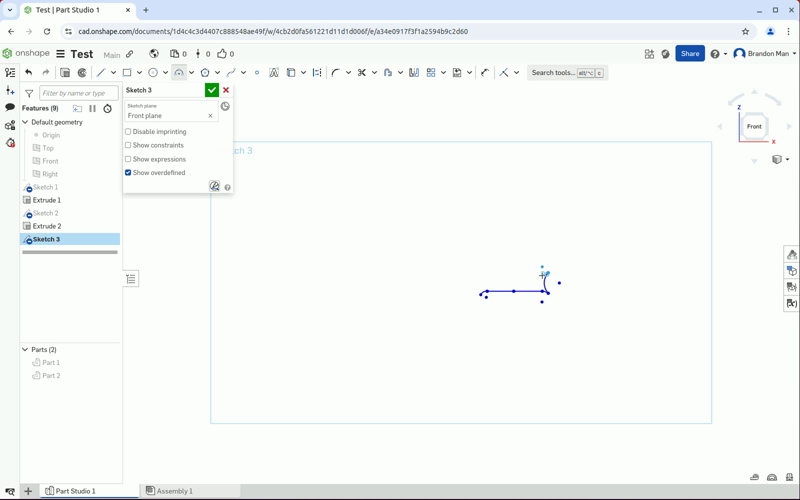
mouse_move(545, 274)
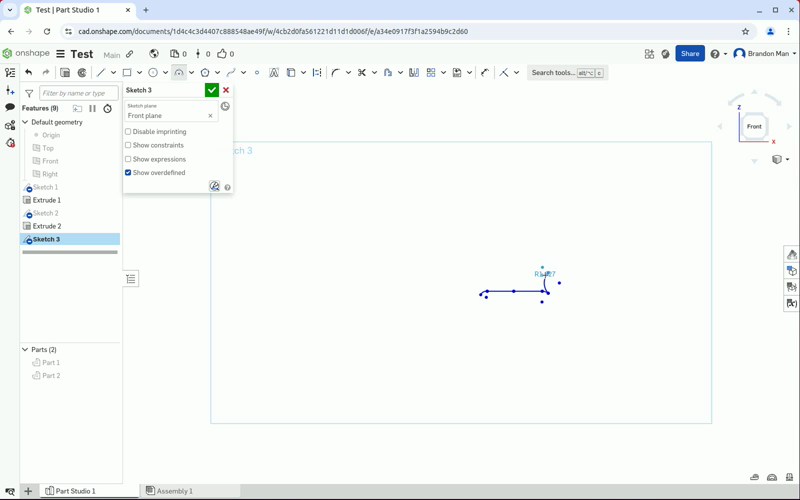
scroll(6)
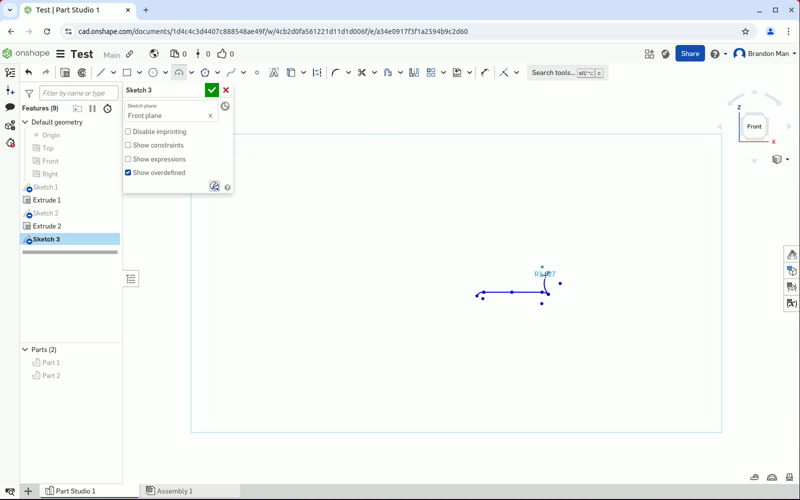
scroll(6)
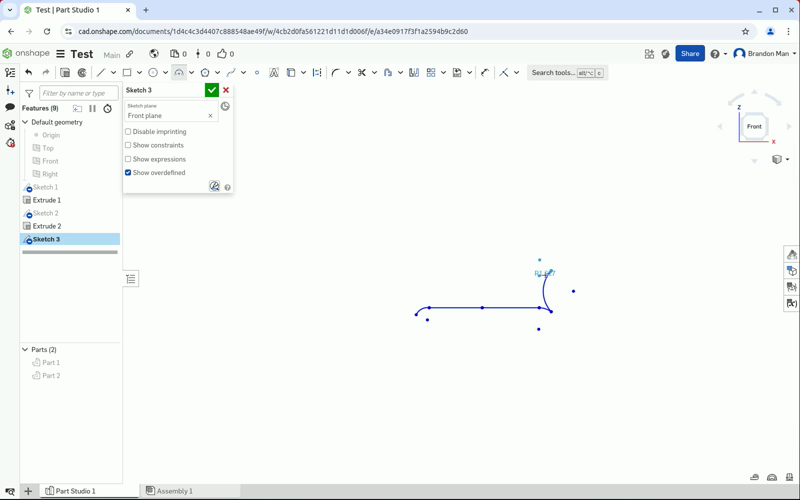
scroll(6)
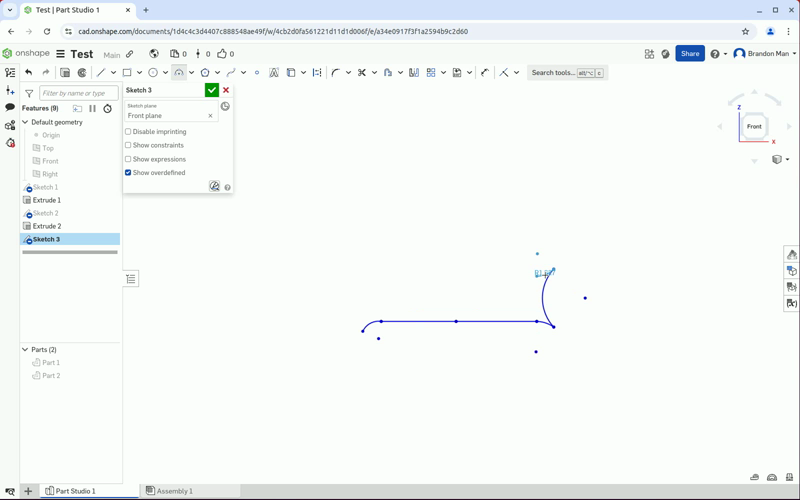
scroll(6)
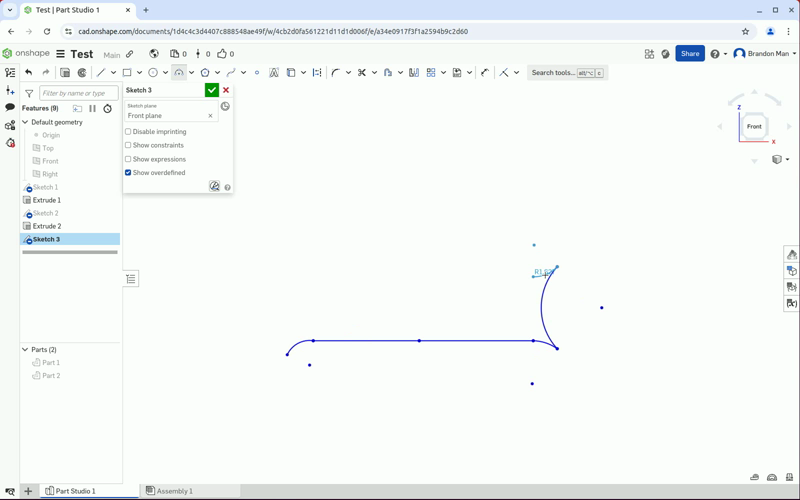
scroll(6)
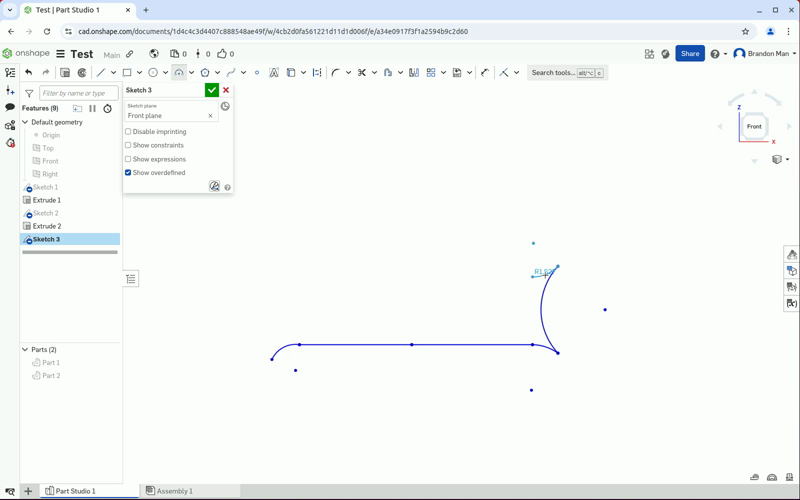
scroll(6)
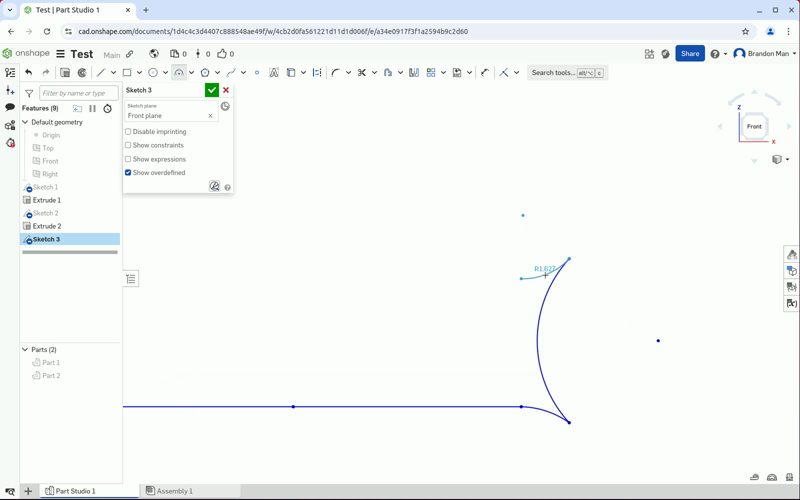
scroll(6)
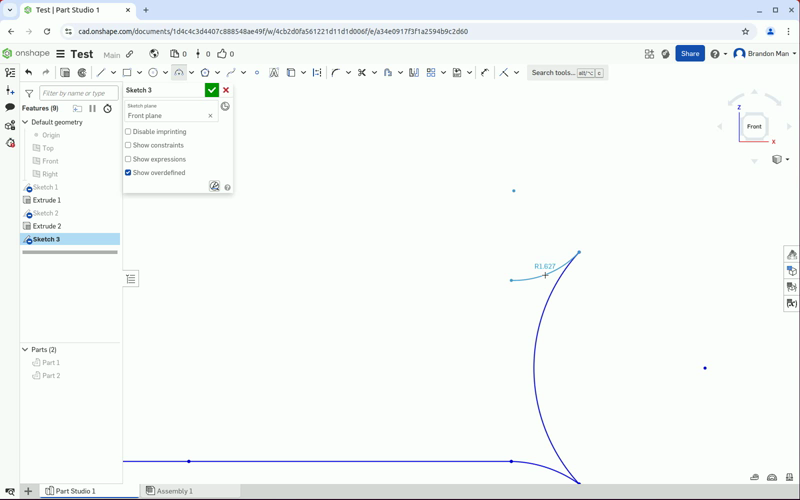
click(545, 274)
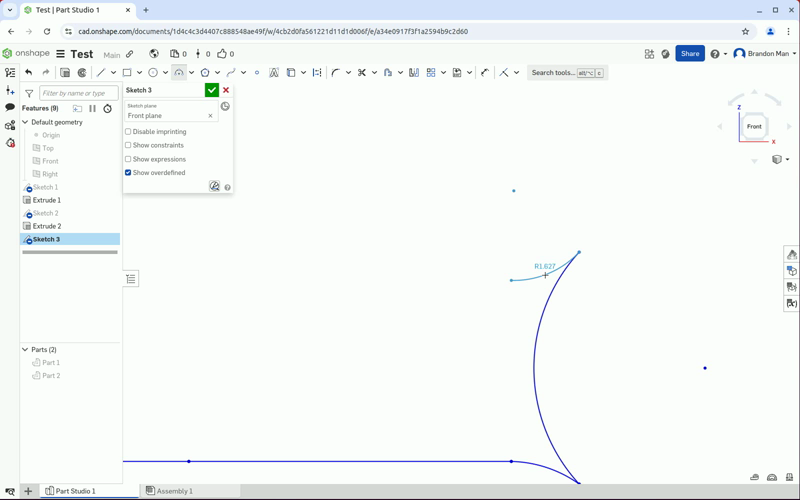
scroll(-6)
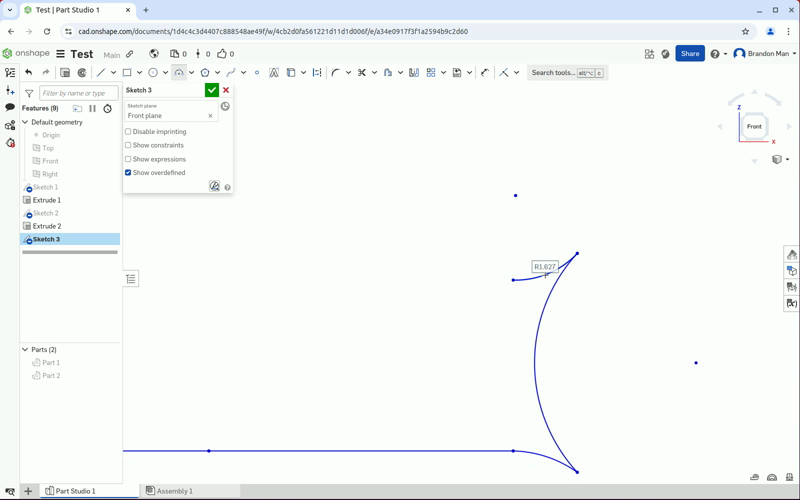
scroll(-6)
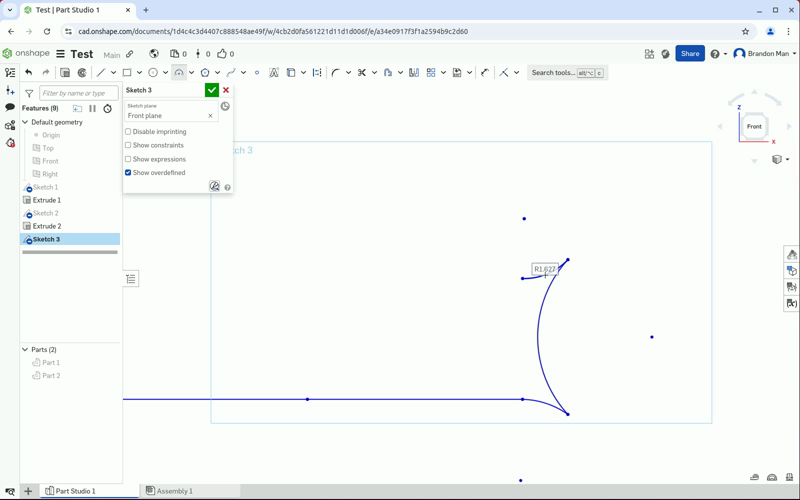
scroll(-6)
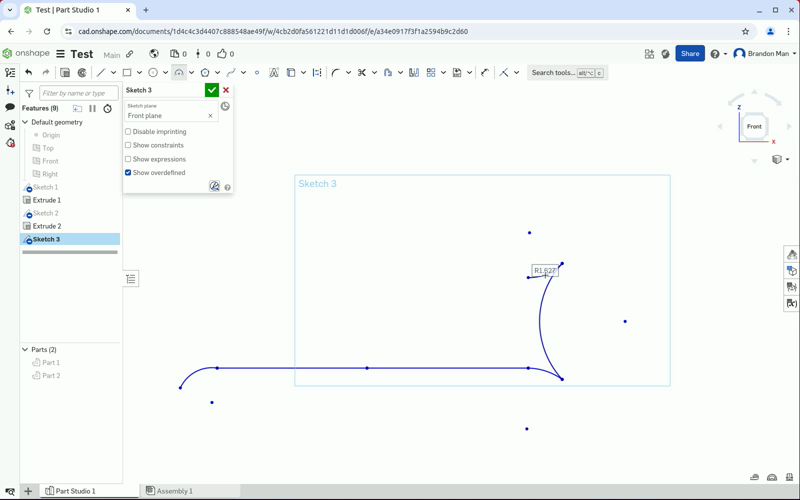
scroll(-6)
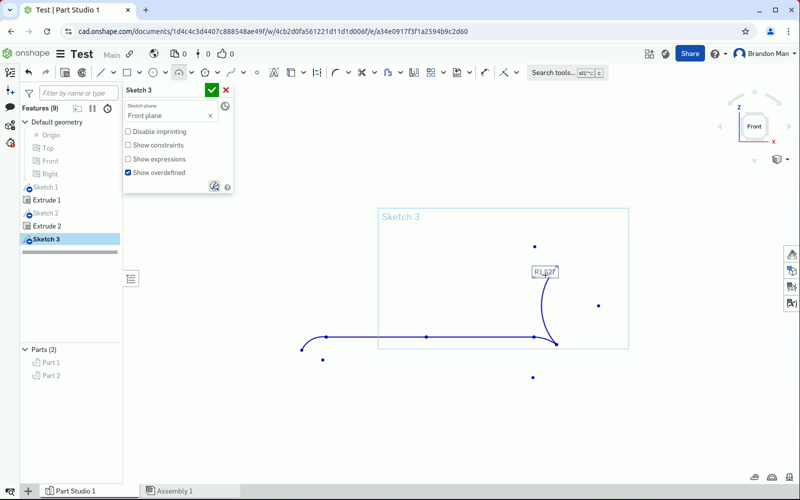
scroll(-6)
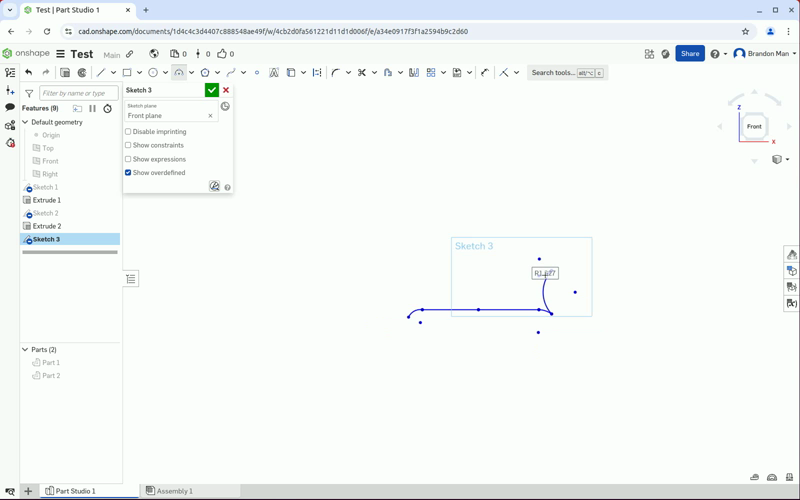
scroll(-6)
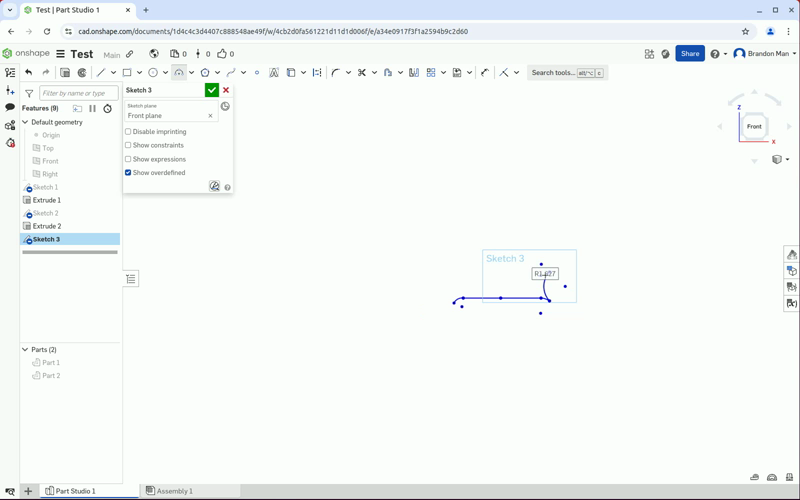
scroll(-6)
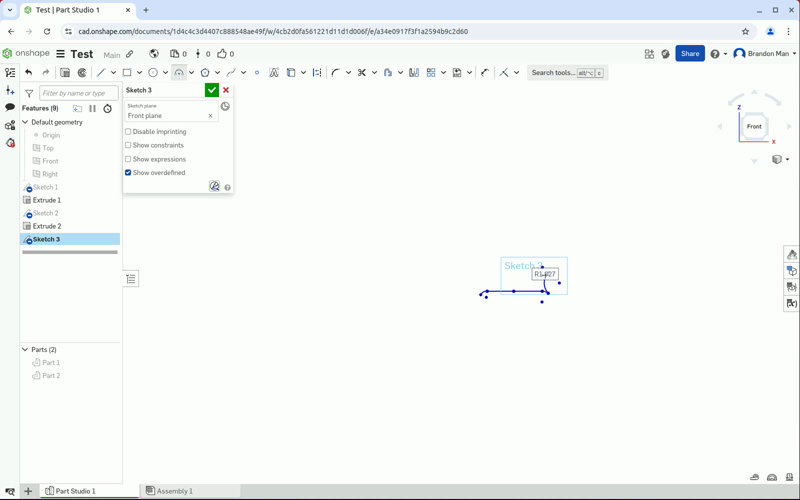
key_up(shift)
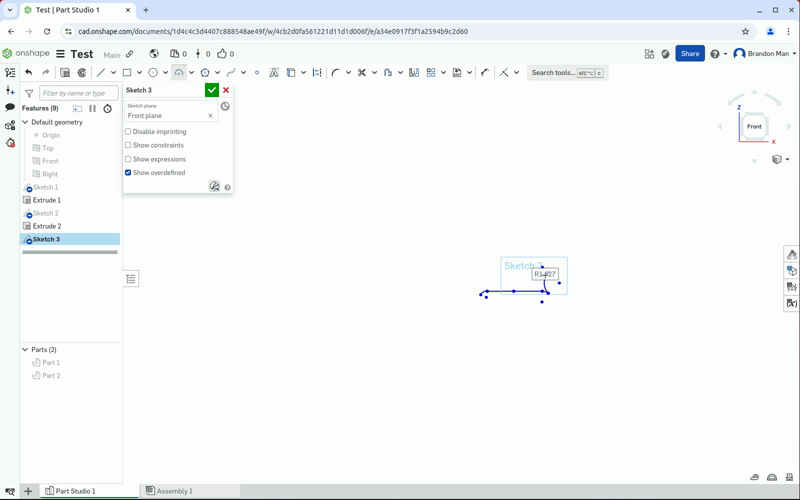
key(esc)
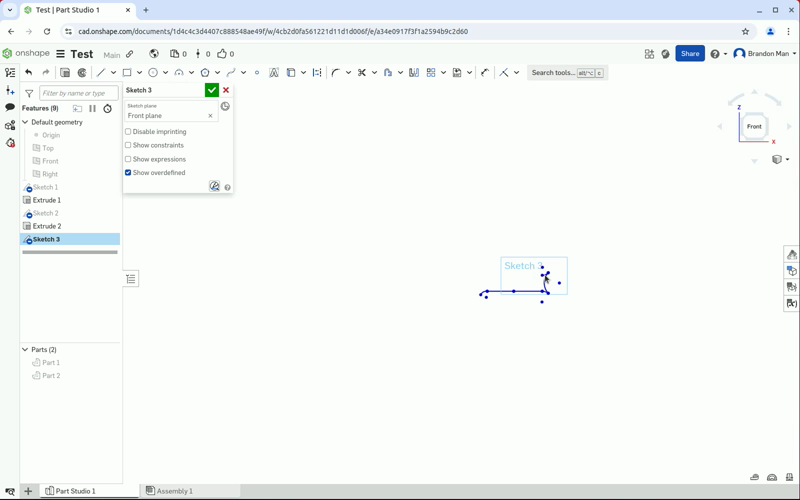
key(l)
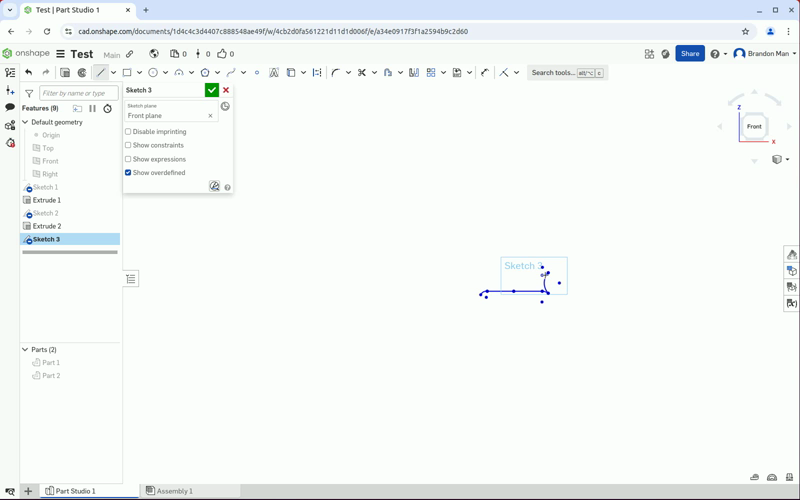
mouse_move(542, 275)
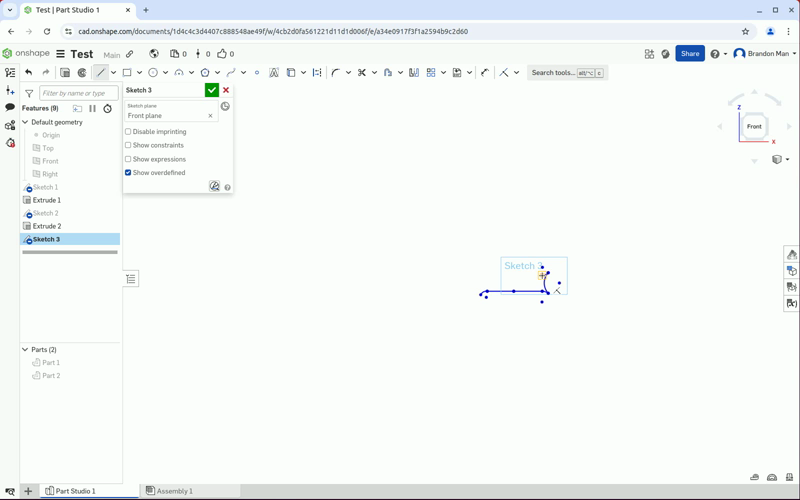
scroll(6)
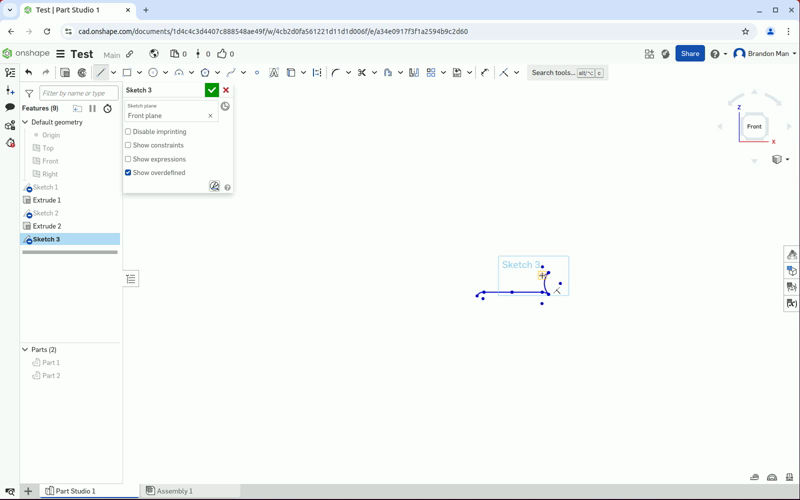
scroll(6)
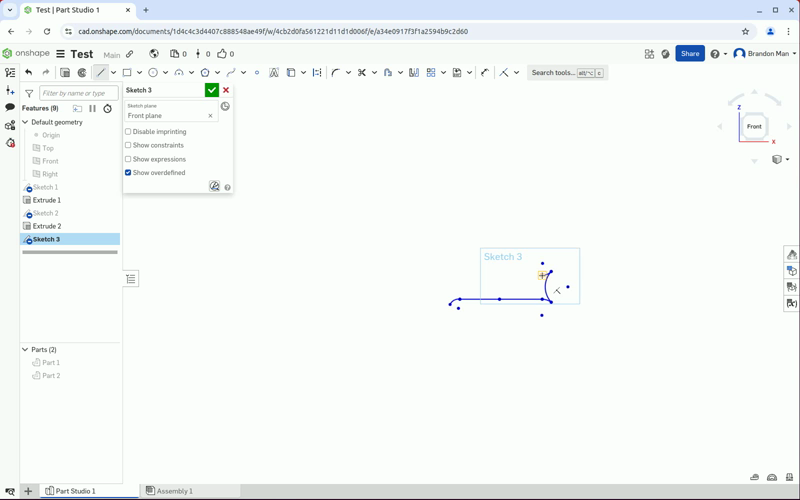
scroll(6)
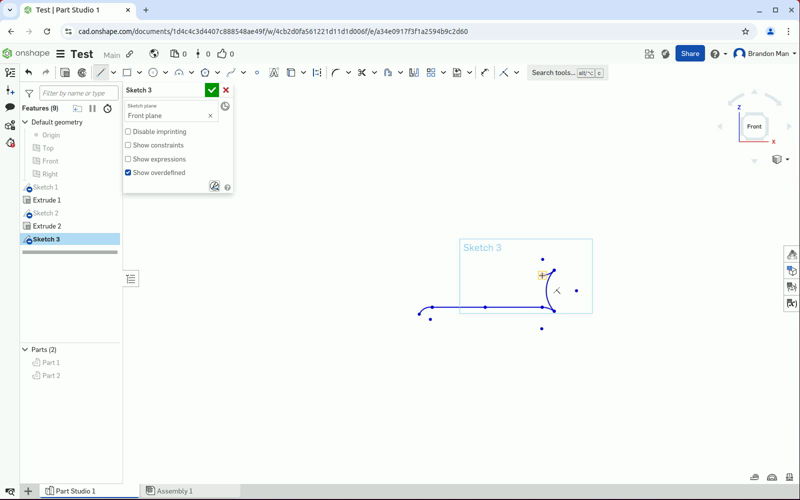
scroll(6)
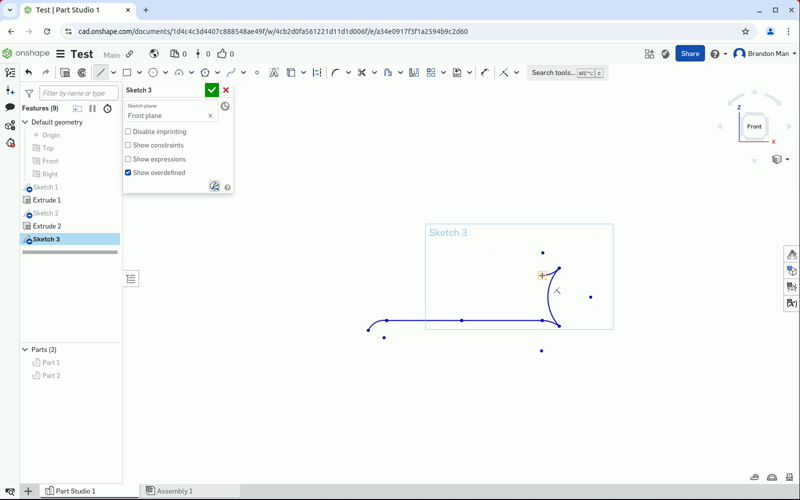
scroll(6)
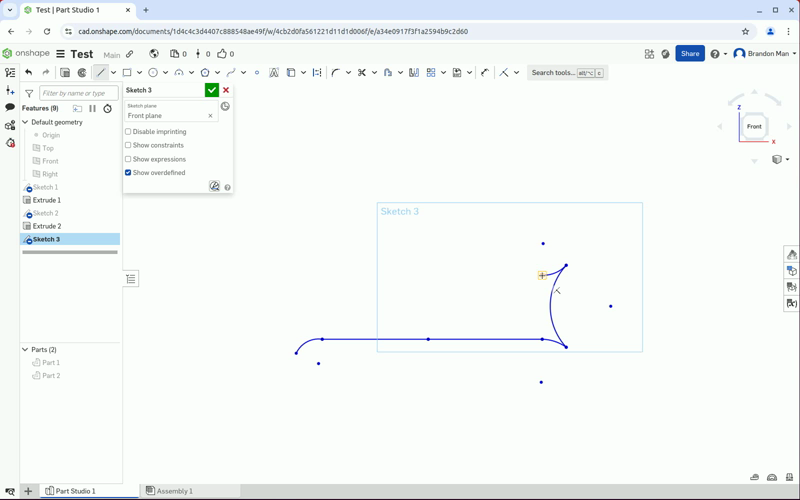
scroll(6)
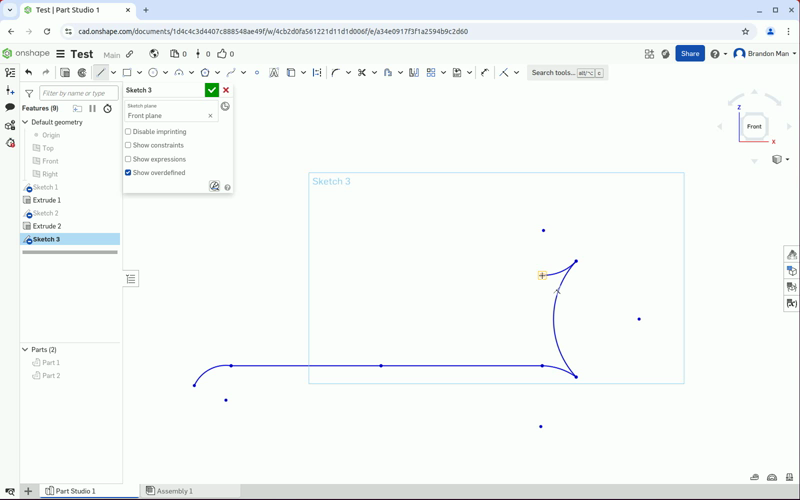
scroll(6)
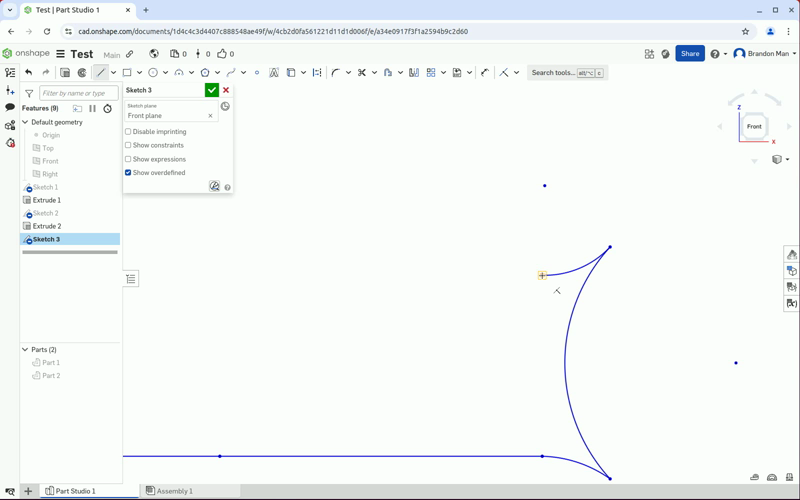
click(542, 275)
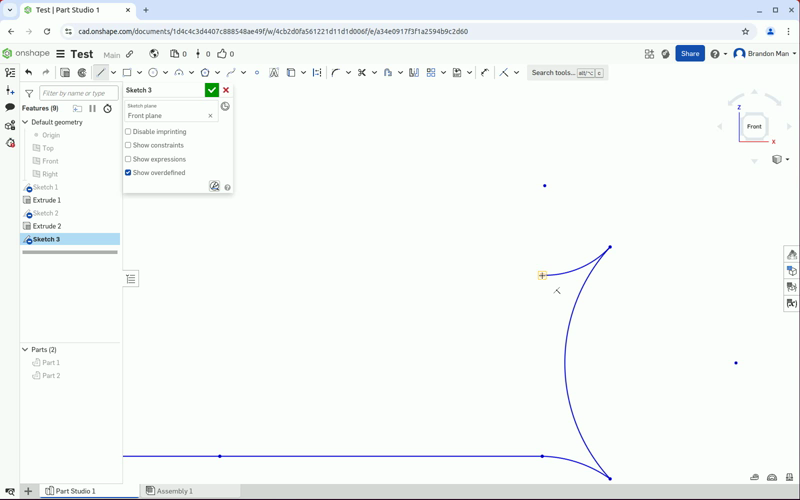
scroll(-6)
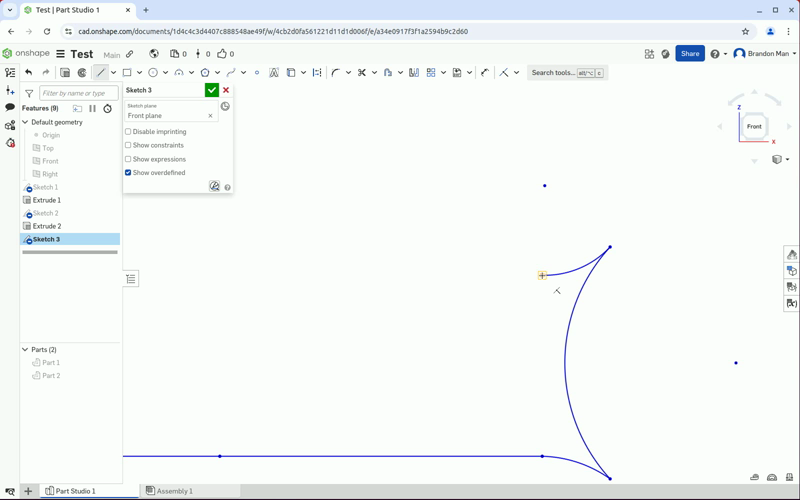
scroll(-6)
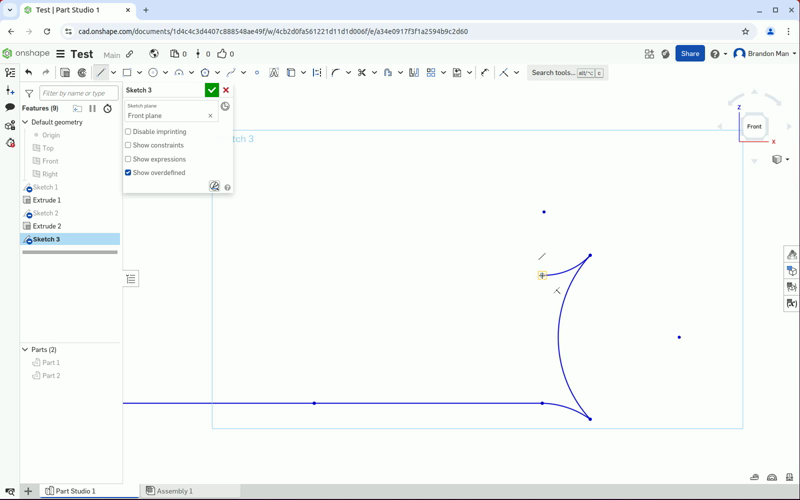
scroll(-6)
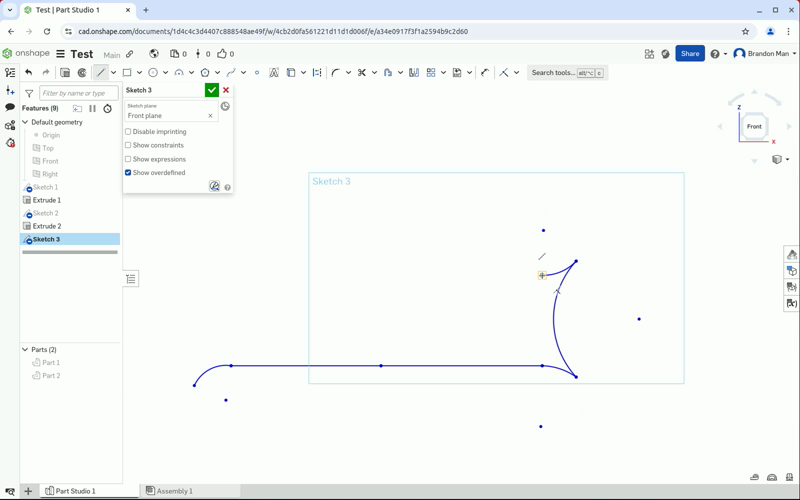
scroll(-6)
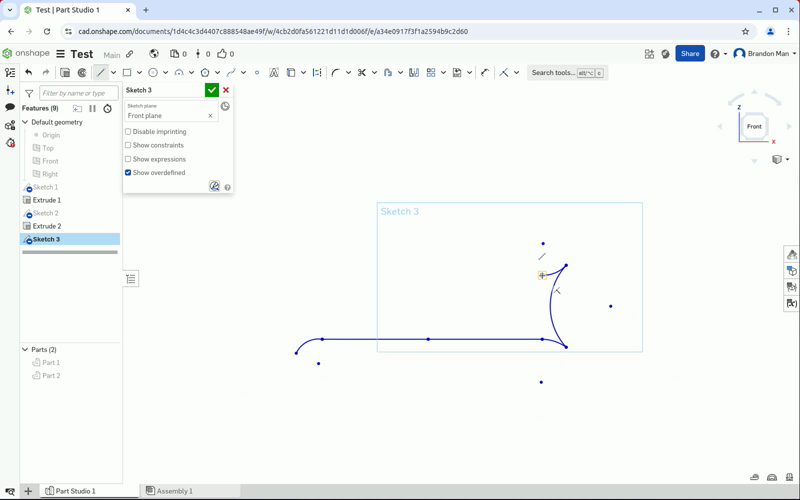
scroll(-6)
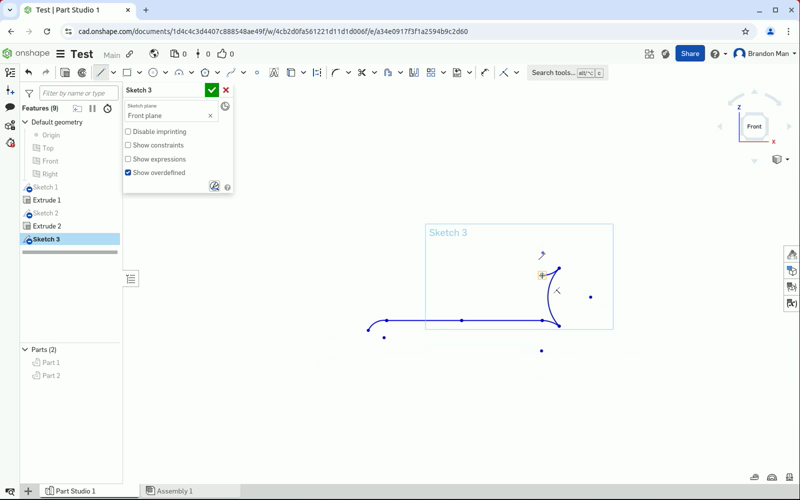
scroll(-6)
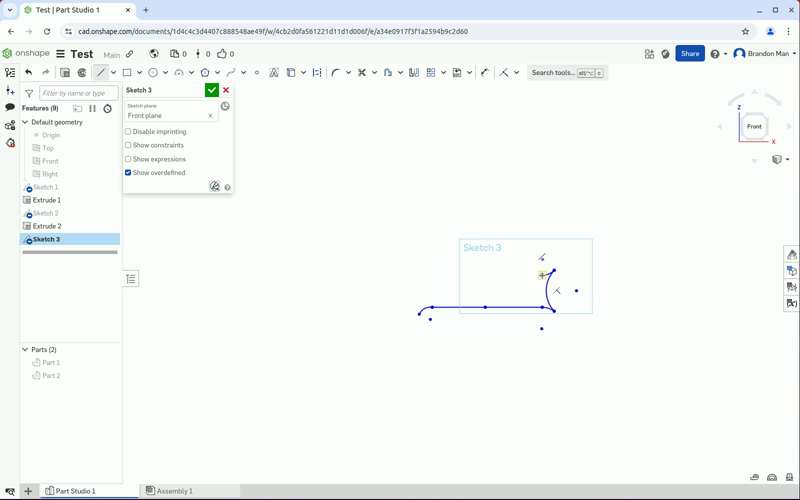
scroll(-6)
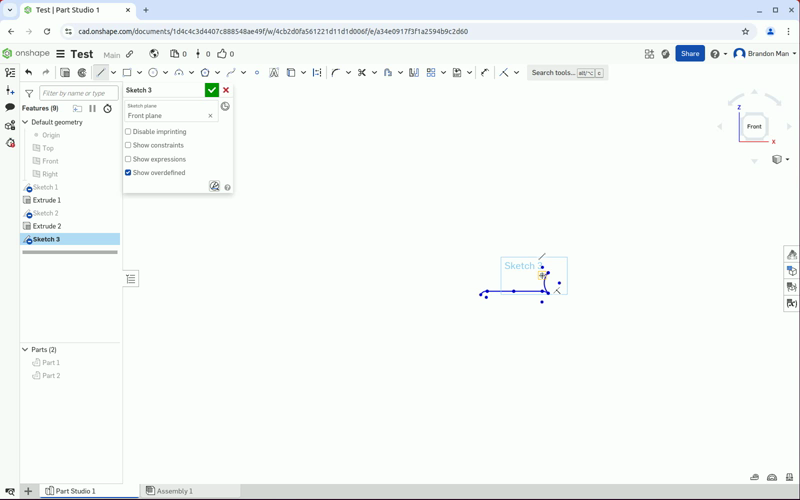
key_down(shift)
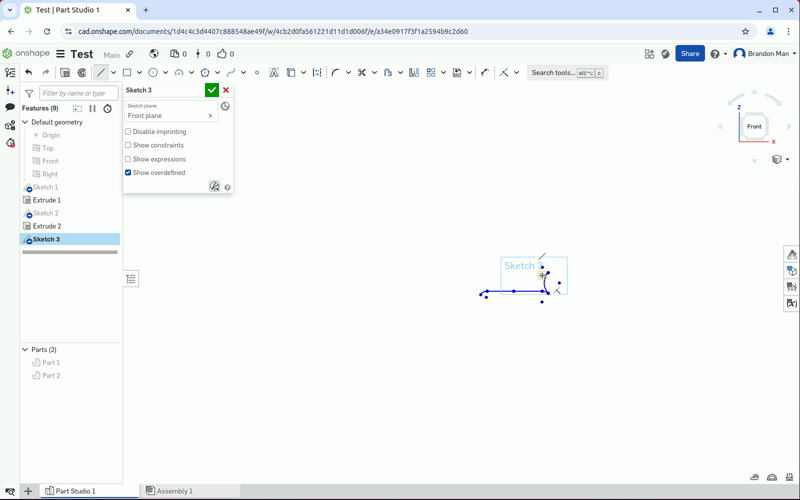
mouse_move(572, 275)
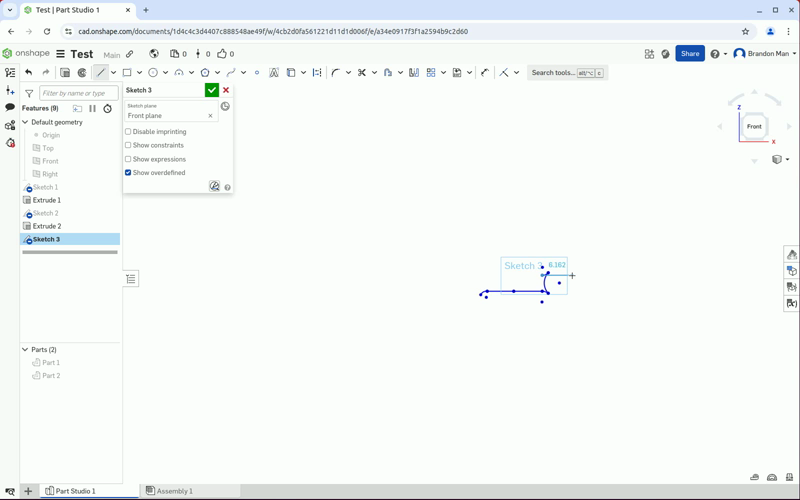
mouse_move(513, 275)
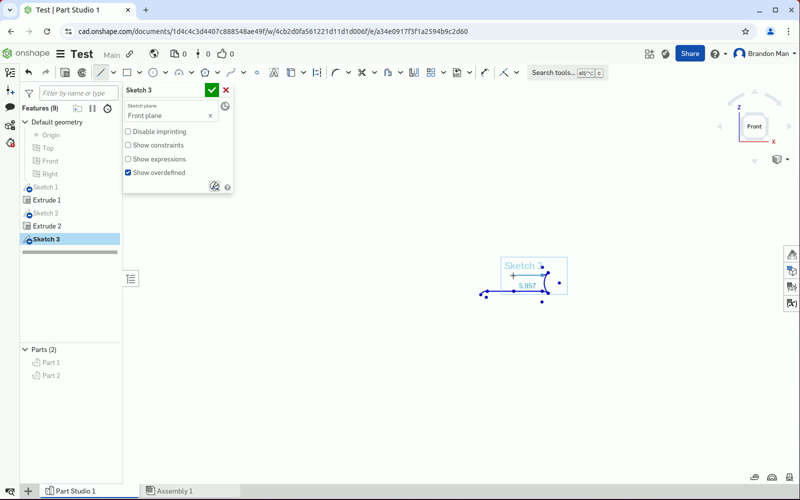
click(513, 275)
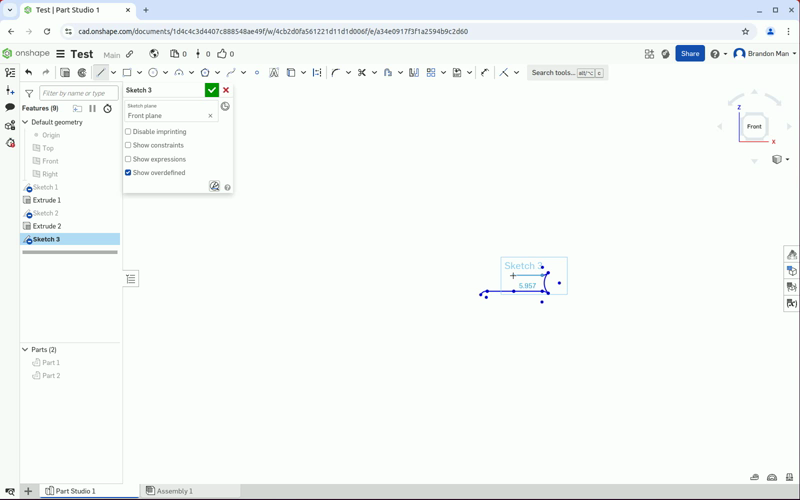
key_up(shift)
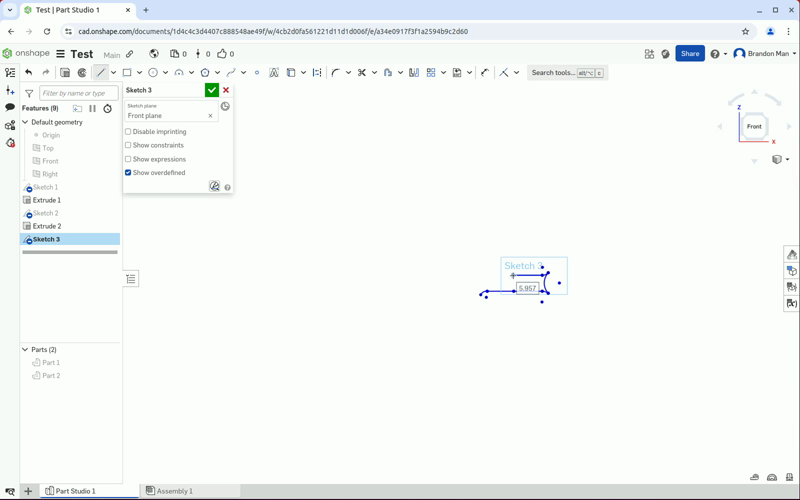
key_down(shift)
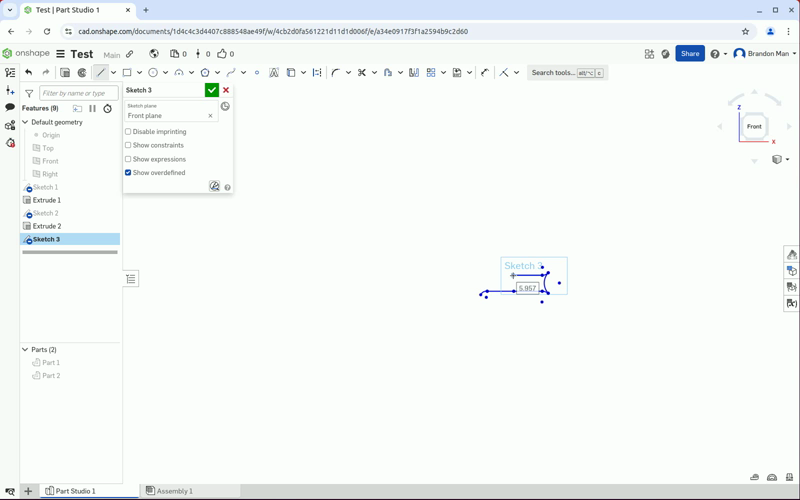
mouse_move(543, 275)
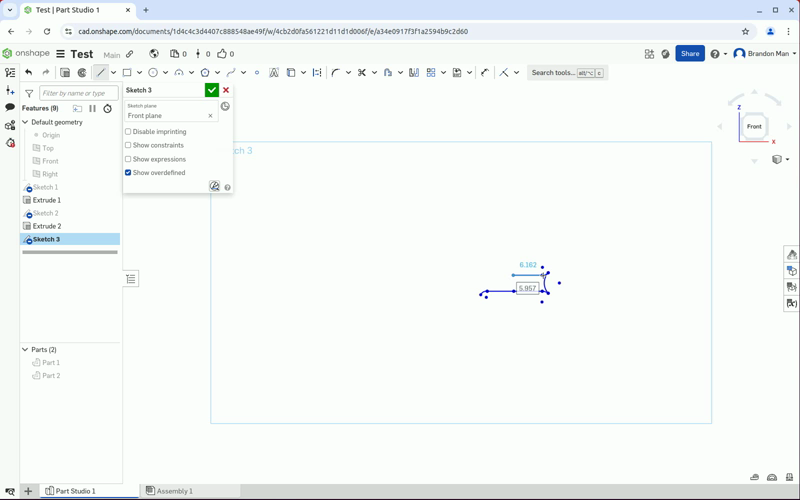
mouse_move(487, 275)
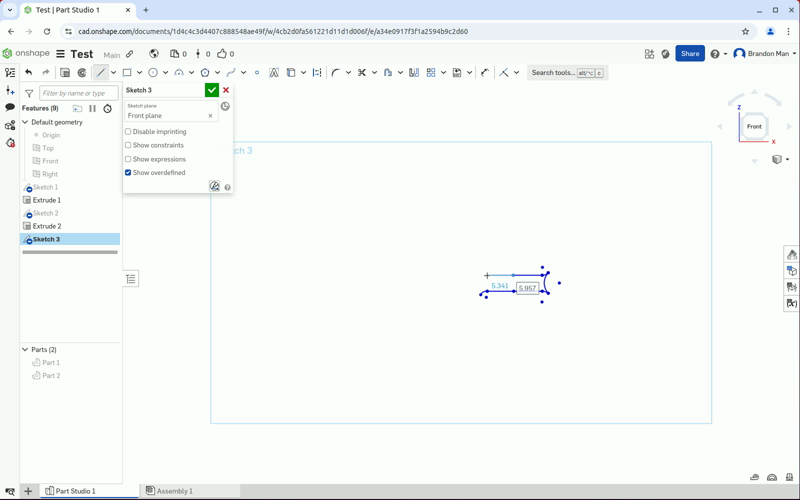
click(487, 275)
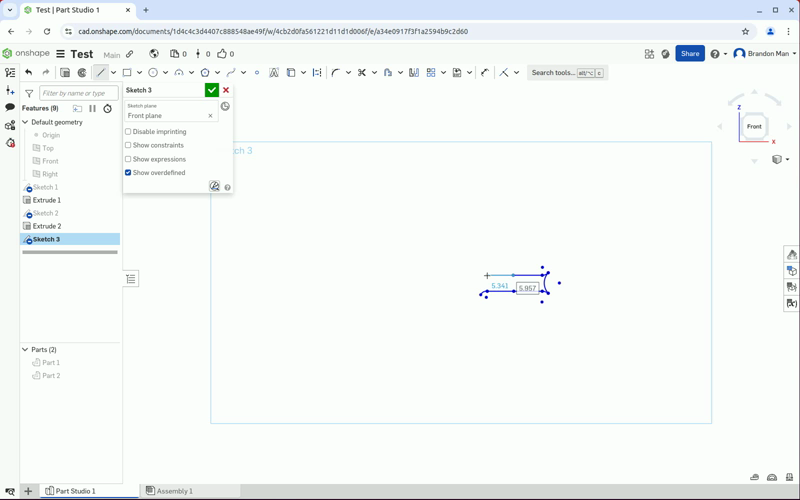
key_up(shift)
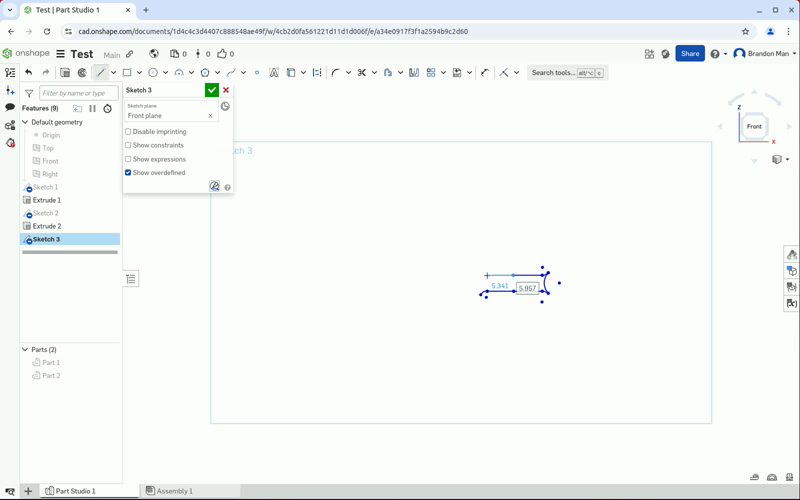
key(esc)
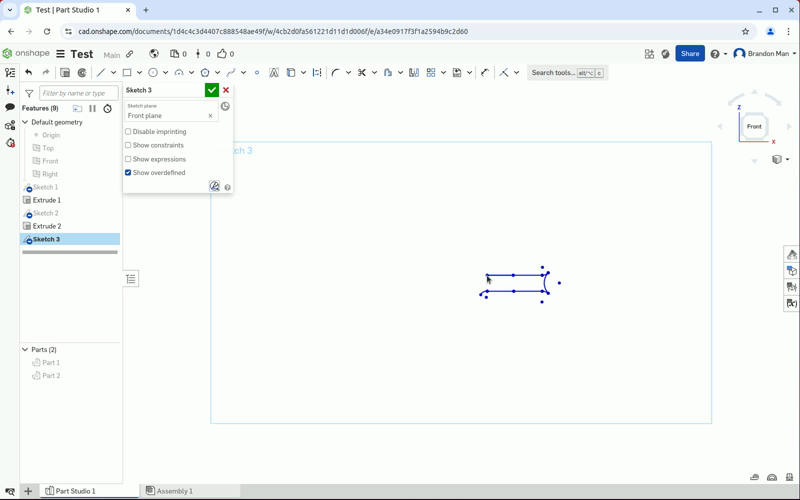
key(a)
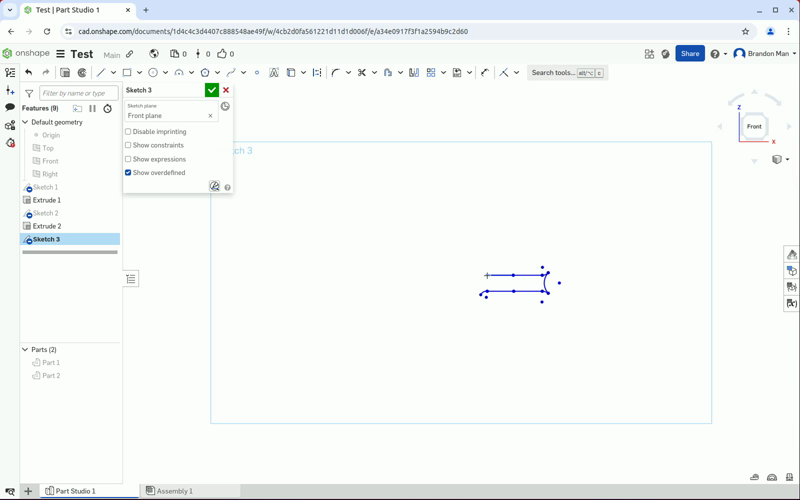
mouse_move(487, 275)
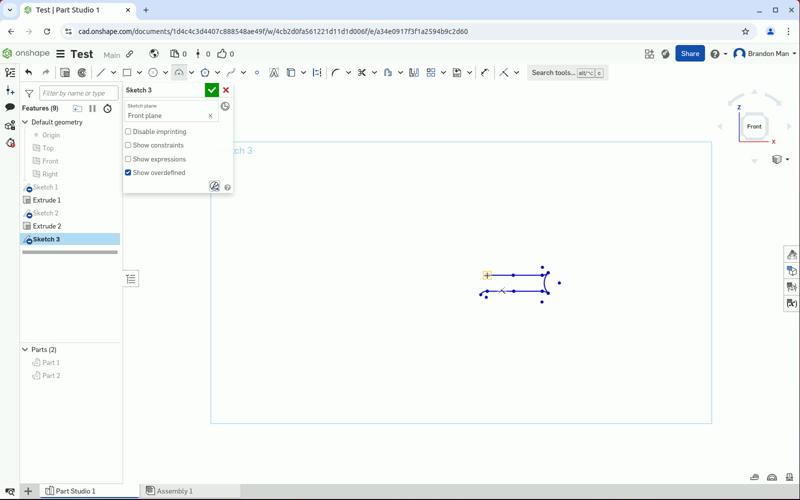
click(487, 275)
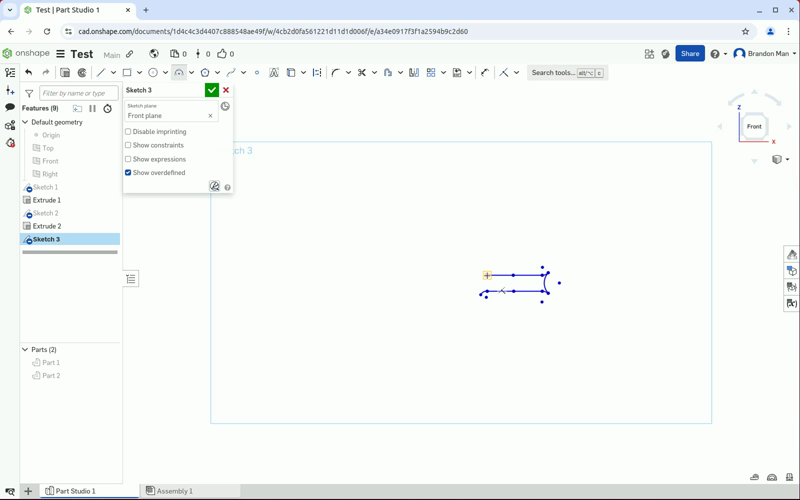
key_down(shift)
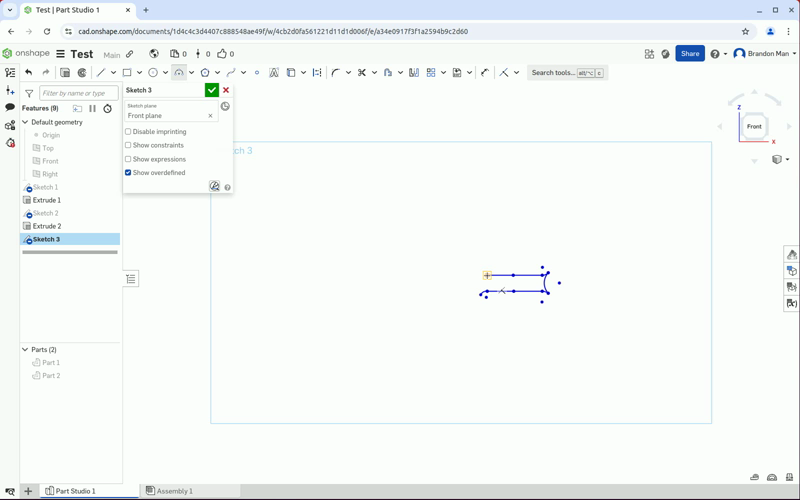
mouse_move(480, 271)
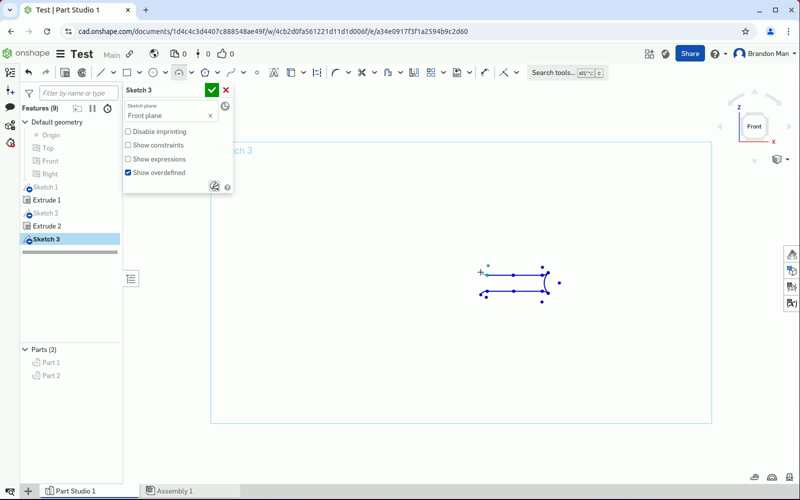
click(480, 271)
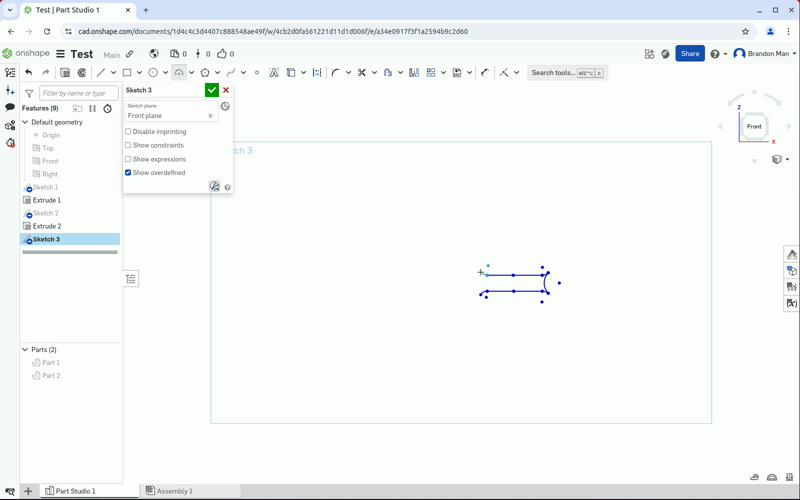
mouse_move(483, 274)
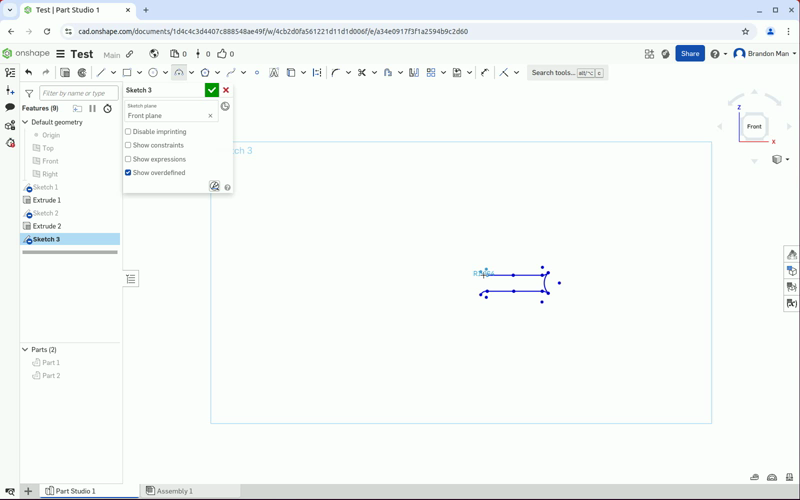
scroll(6)
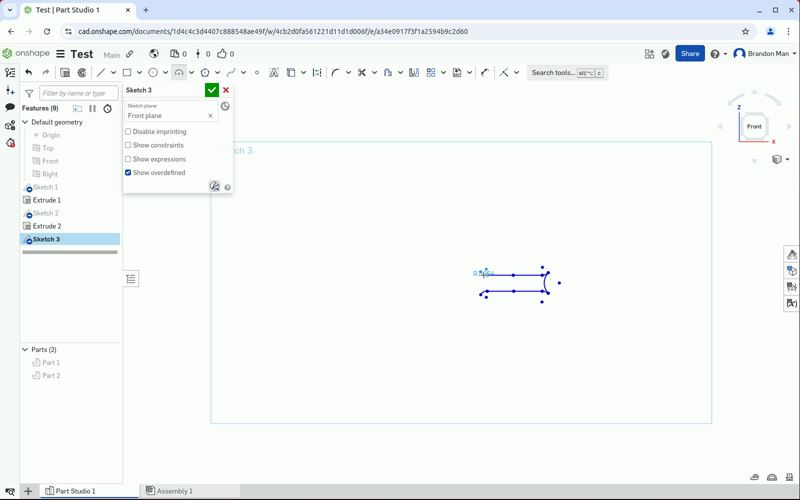
scroll(6)
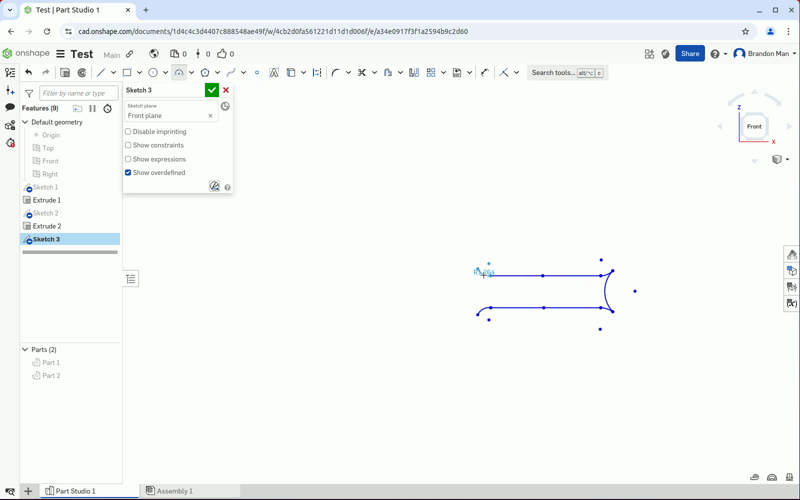
scroll(6)
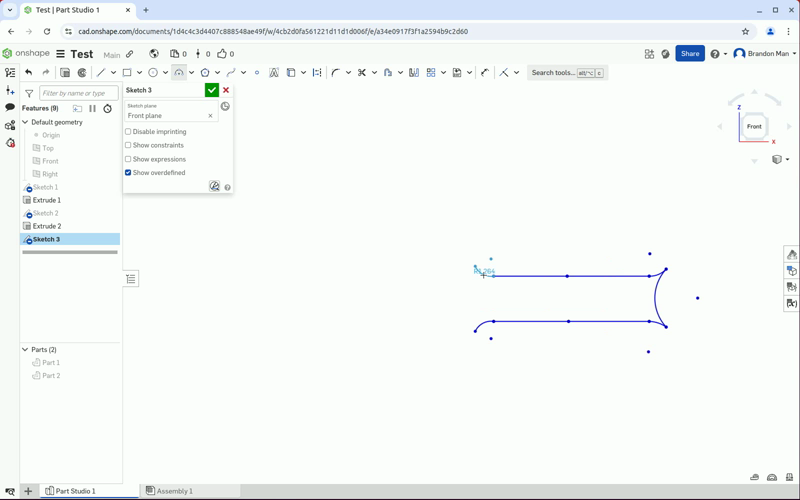
scroll(6)
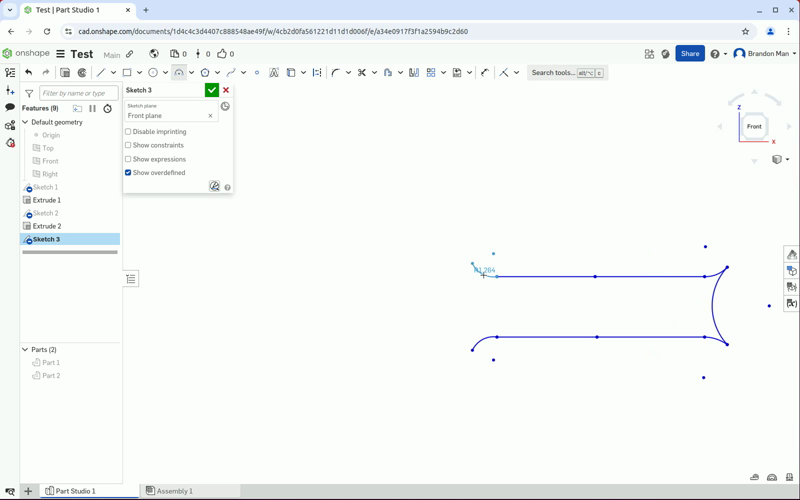
scroll(6)
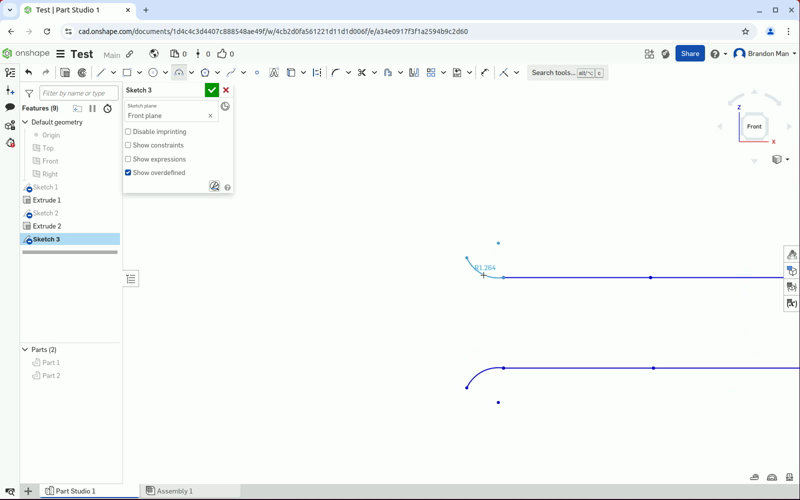
scroll(6)
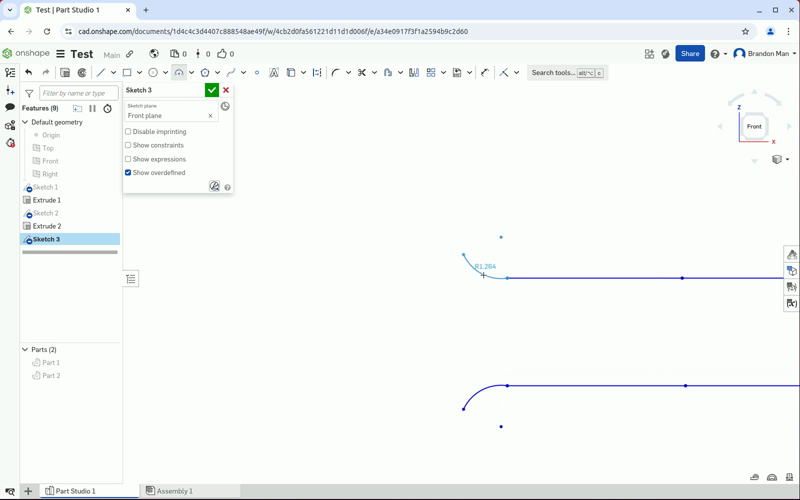
scroll(6)
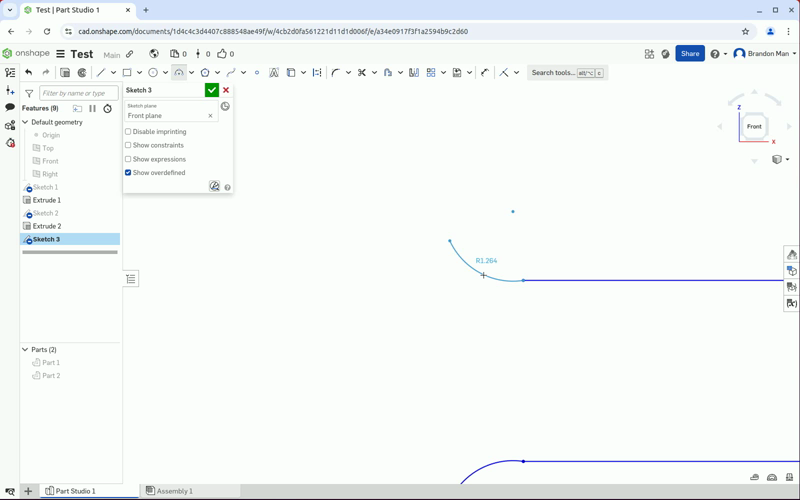
click(483, 274)
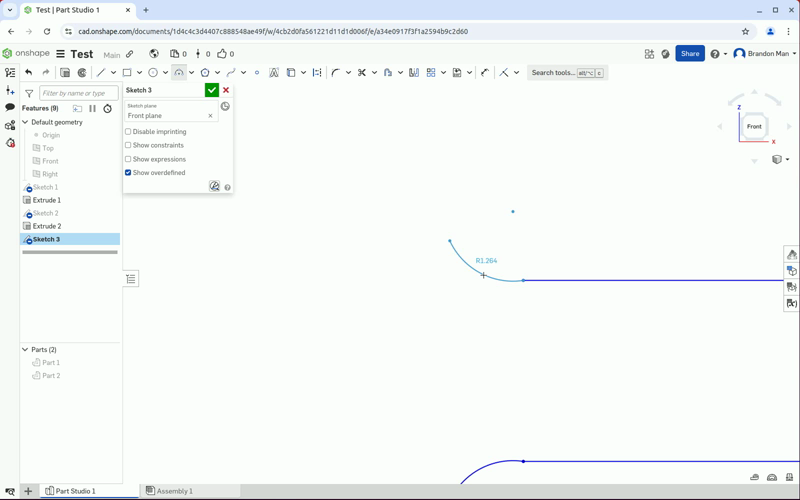
scroll(-6)
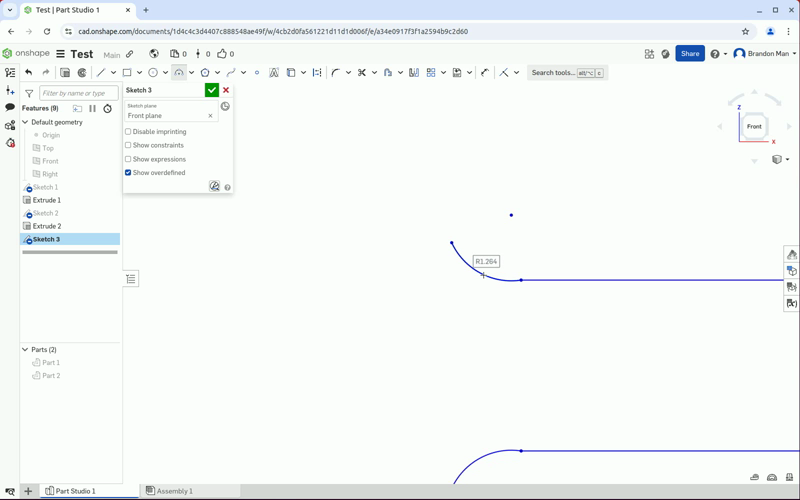
scroll(-6)
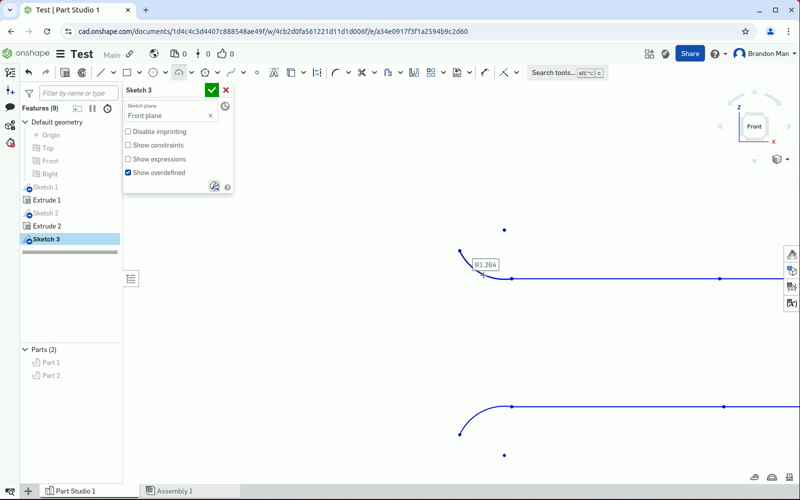
scroll(-6)
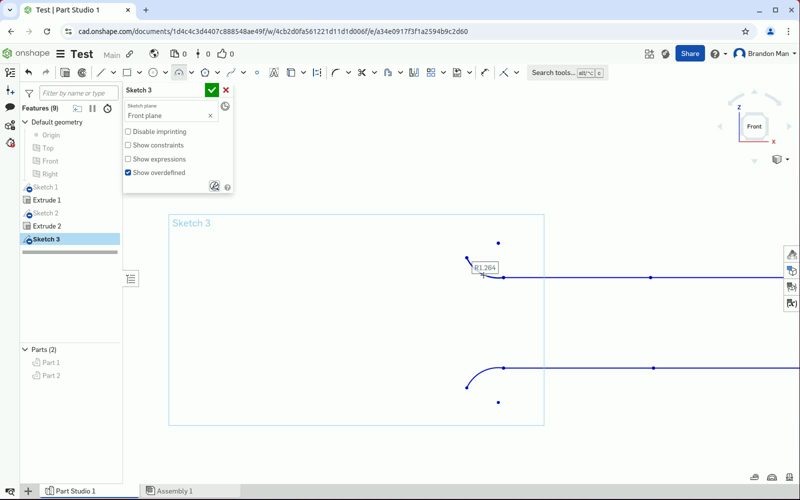
scroll(-6)
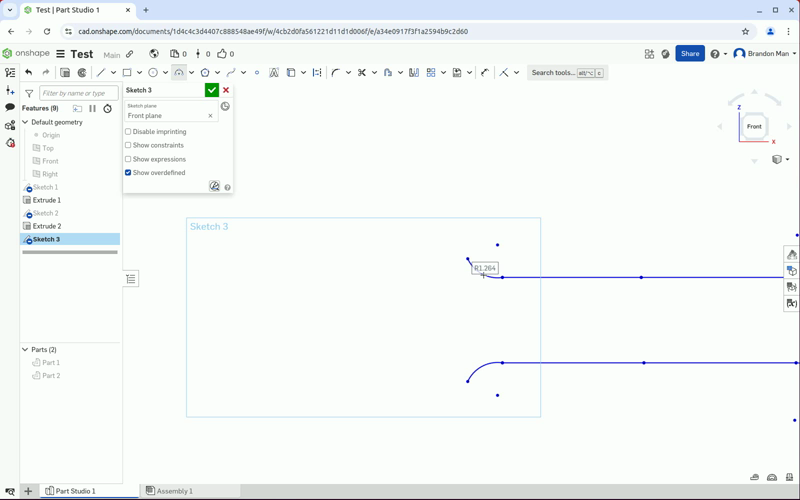
scroll(-6)
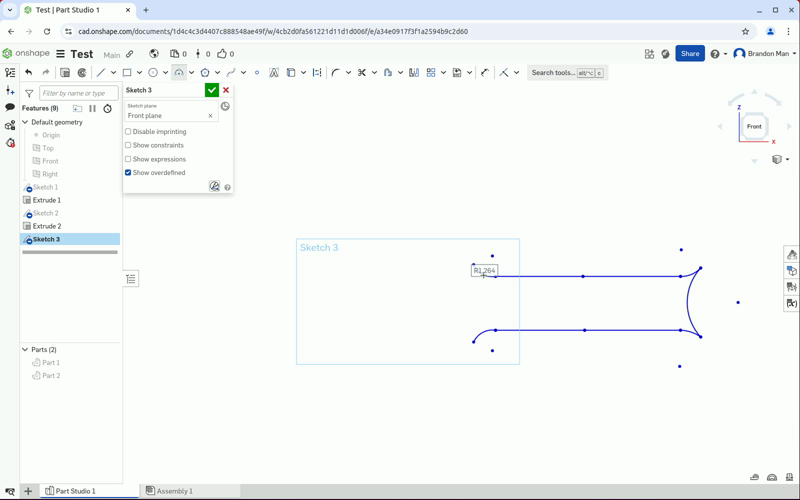
scroll(-6)
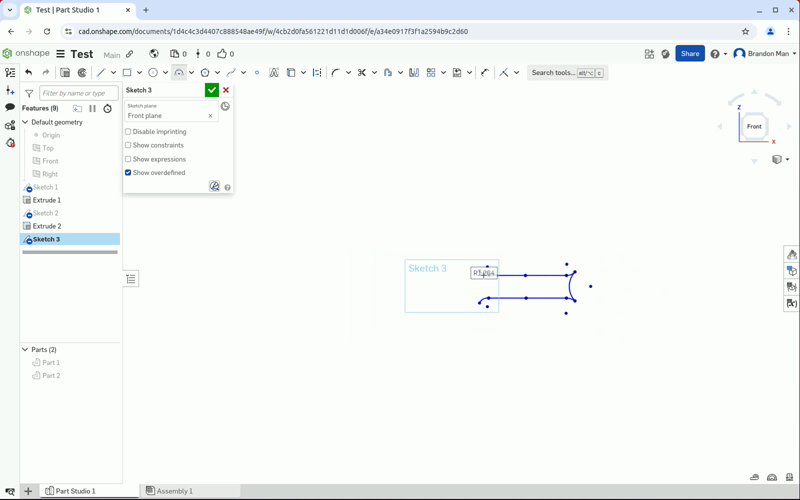
scroll(-6)
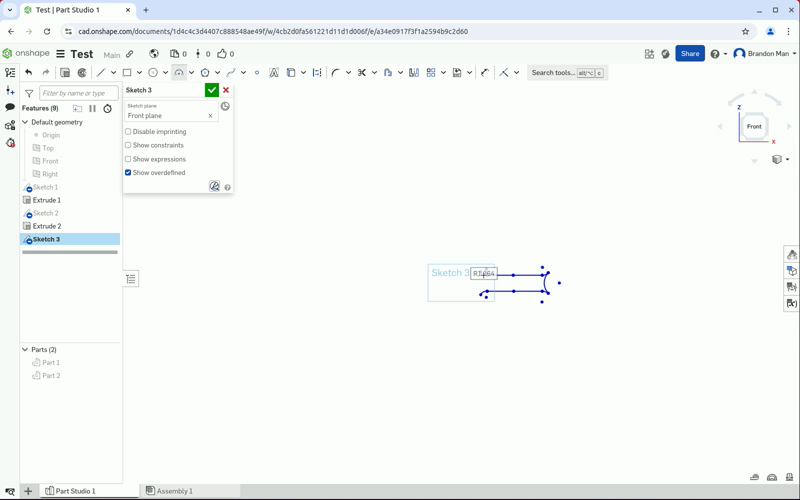
key_up(shift)
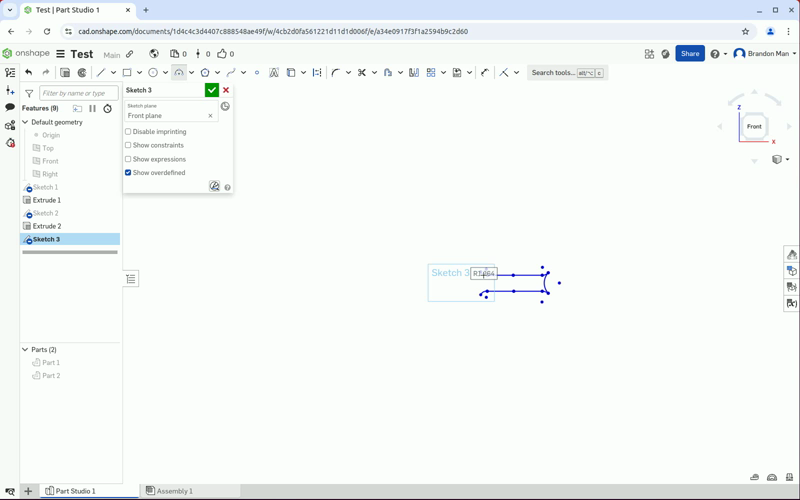
mouse_move(480, 271)
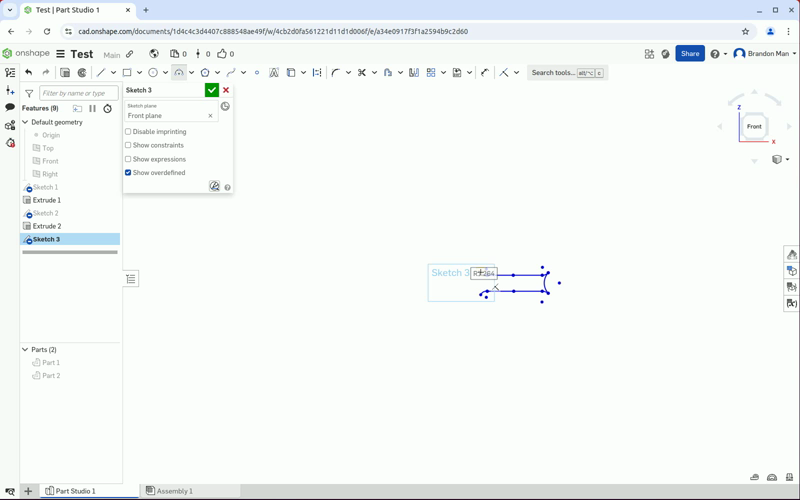
scroll(6)
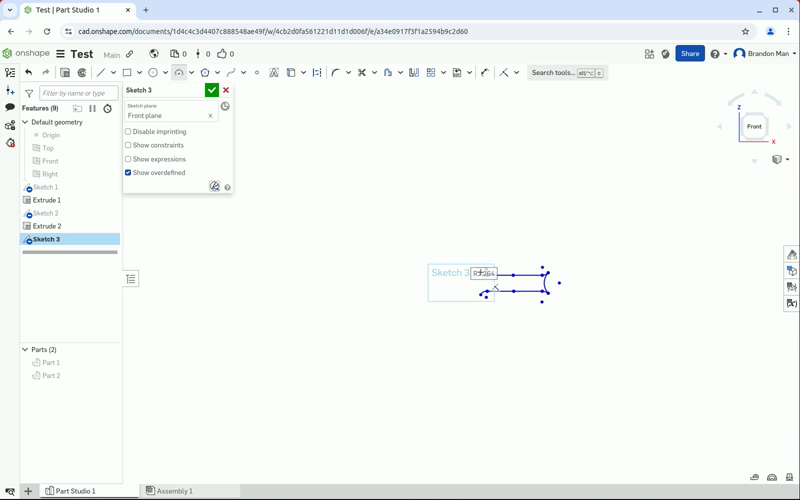
scroll(6)
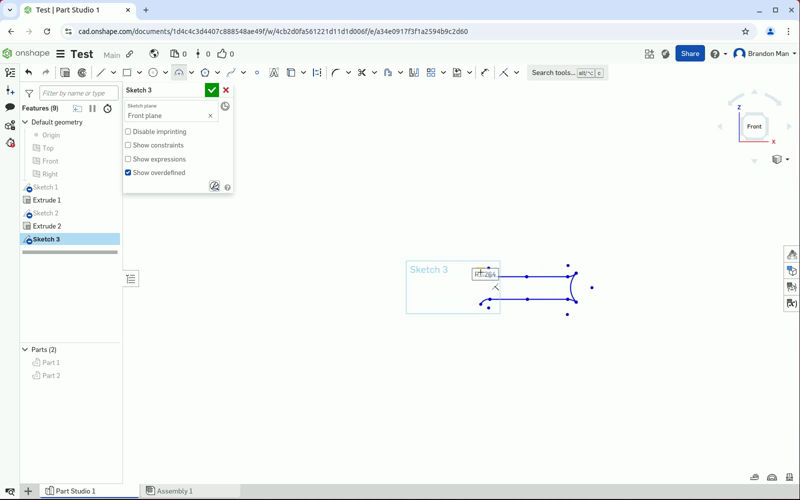
scroll(6)
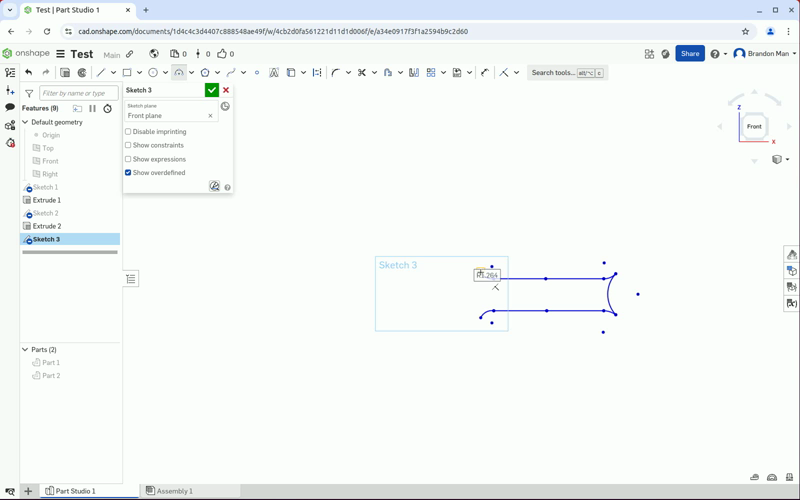
scroll(6)
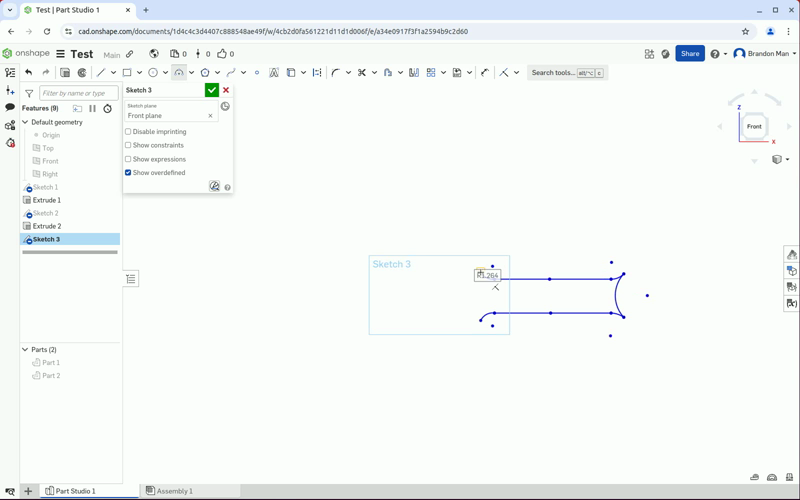
scroll(6)
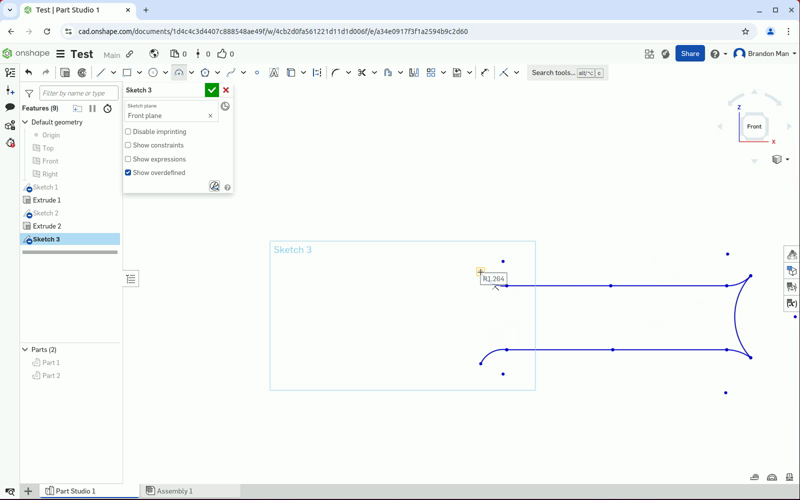
scroll(6)
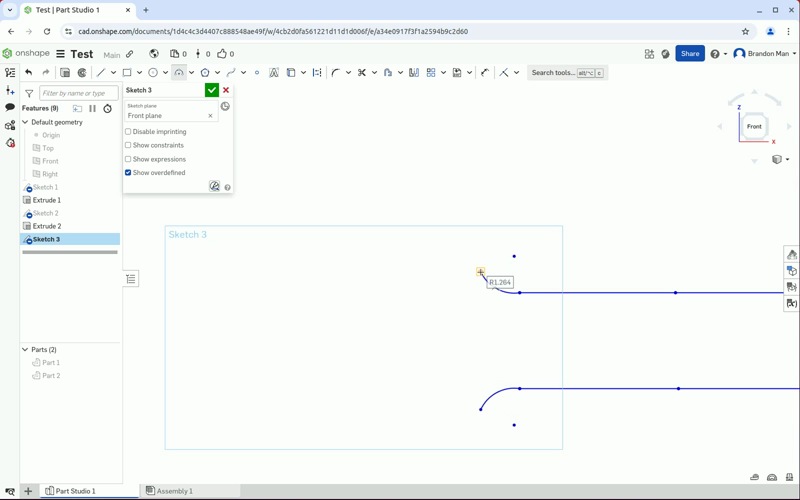
scroll(6)
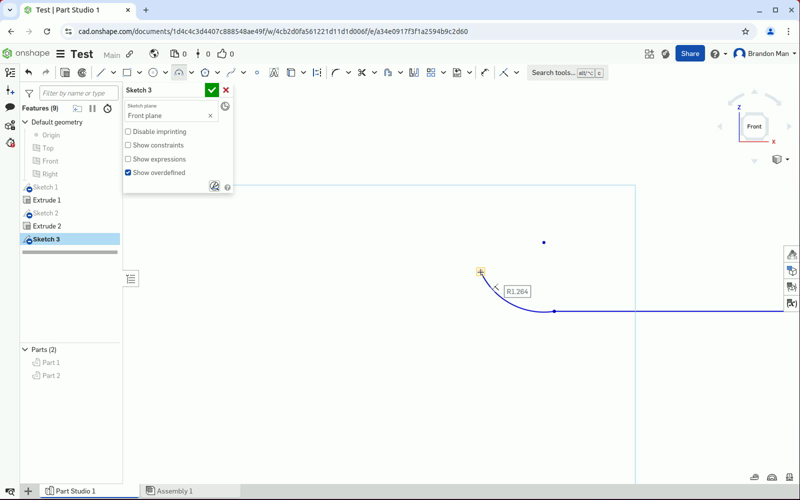
click(480, 271)
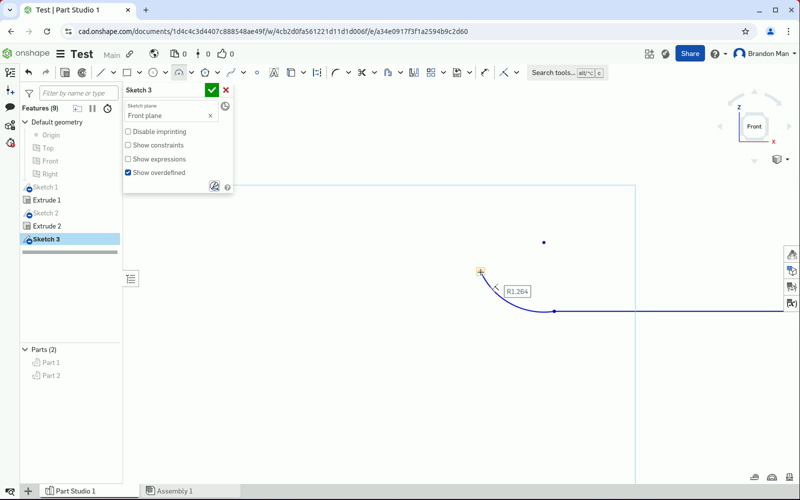
scroll(-6)
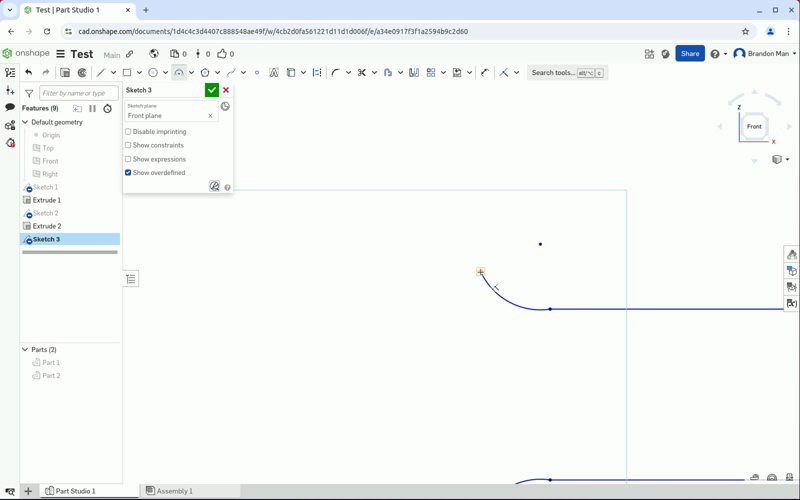
scroll(-6)
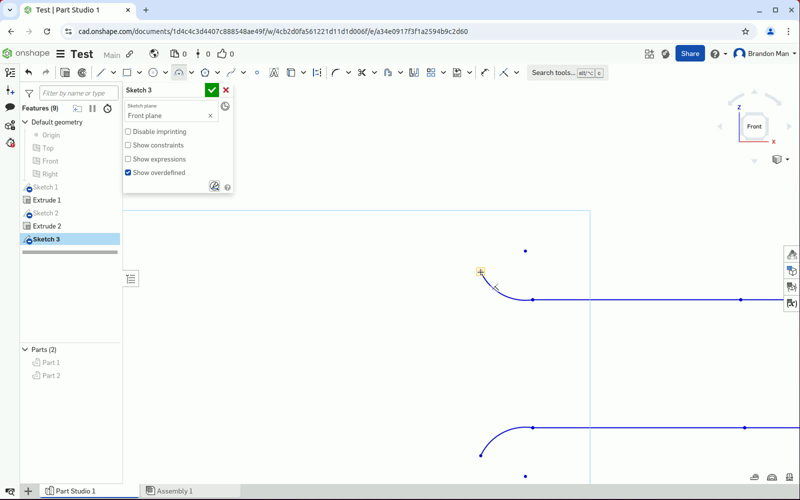
scroll(-6)
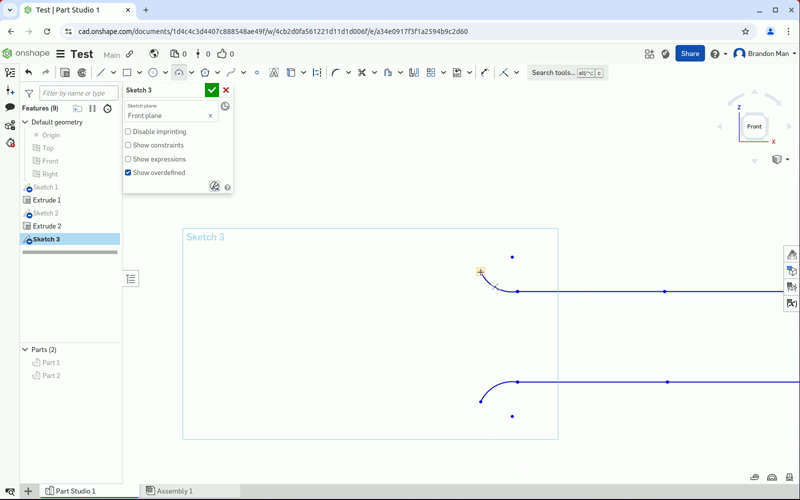
scroll(-6)
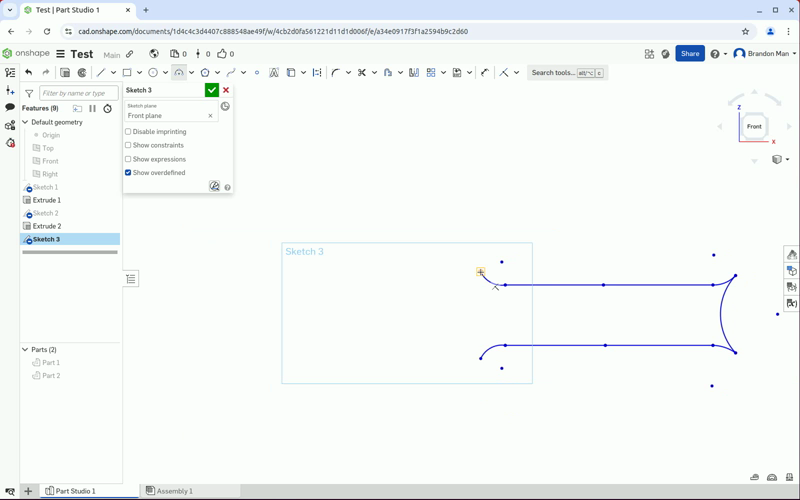
scroll(-6)
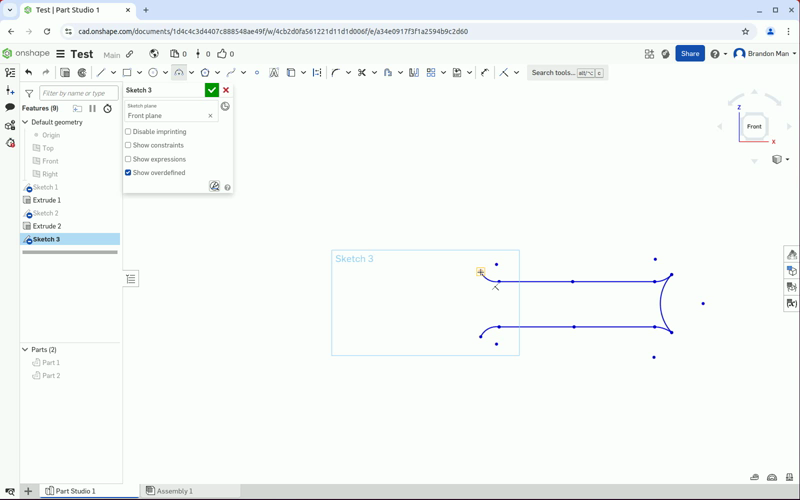
scroll(-6)
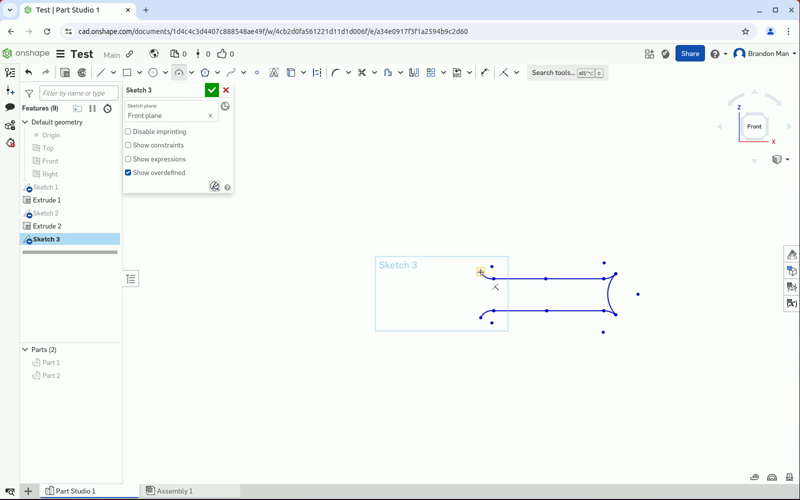
scroll(-6)
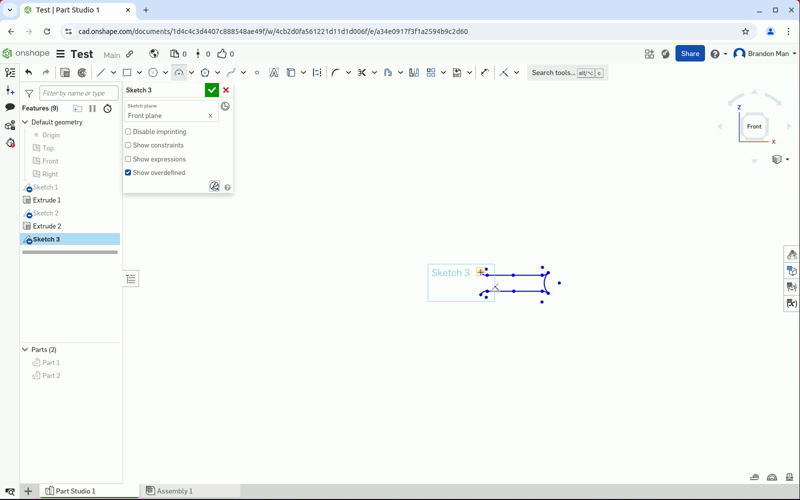
mouse_move(480, 294)
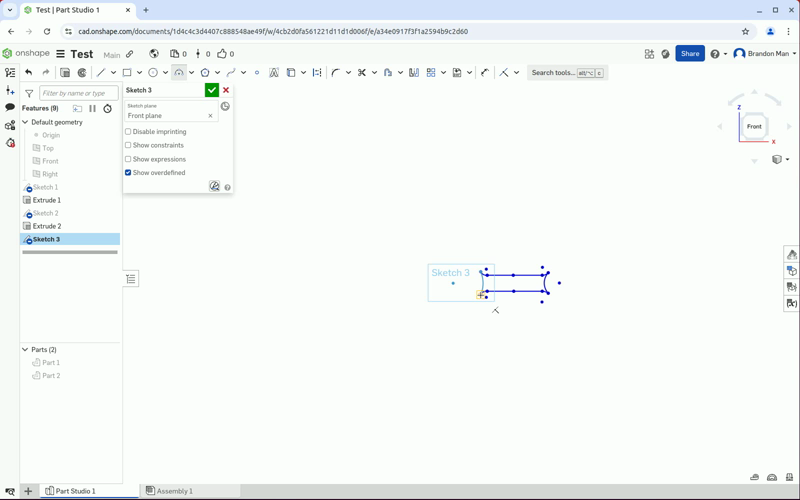
scroll(6)
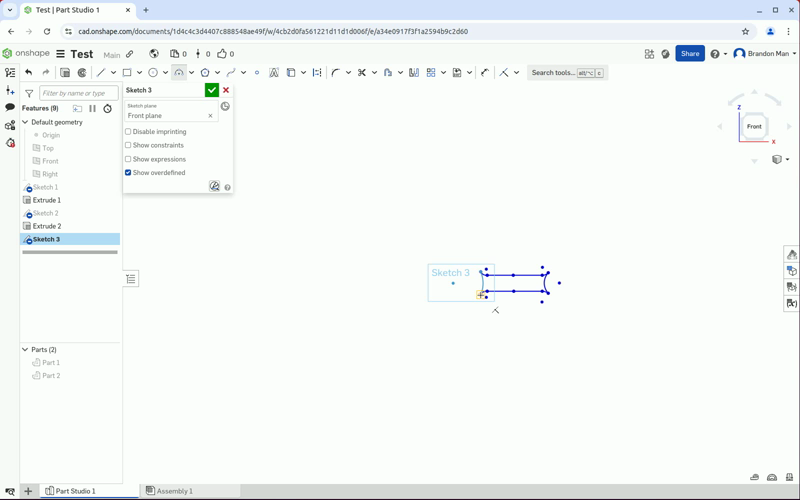
scroll(6)
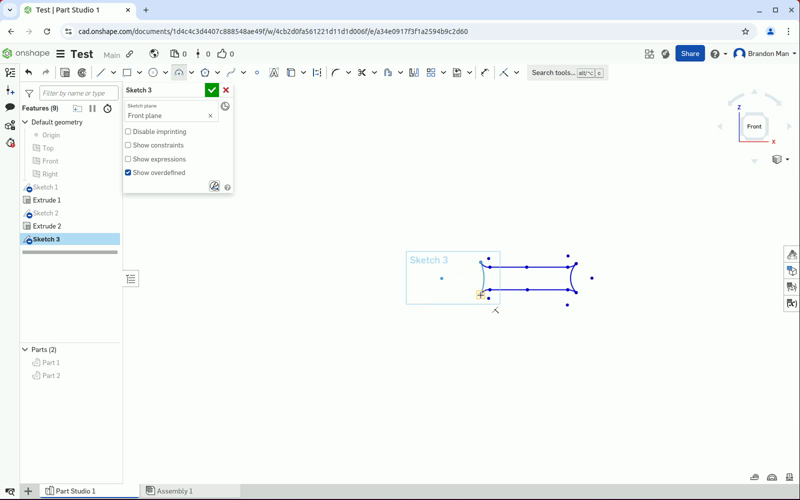
scroll(6)
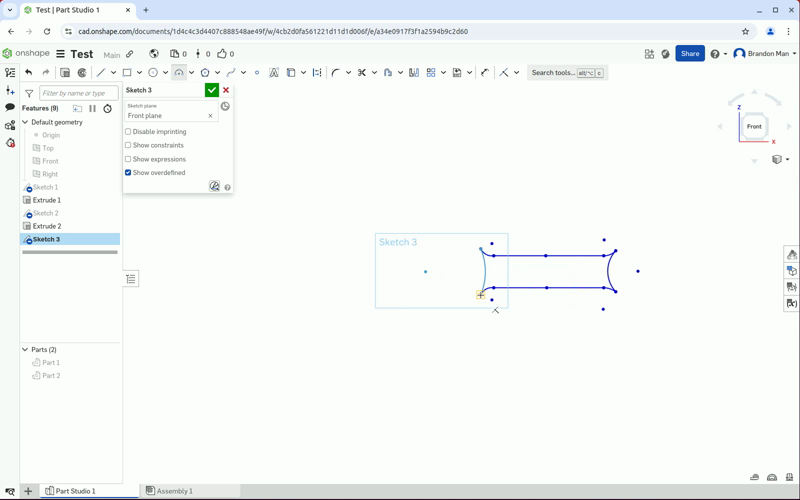
scroll(6)
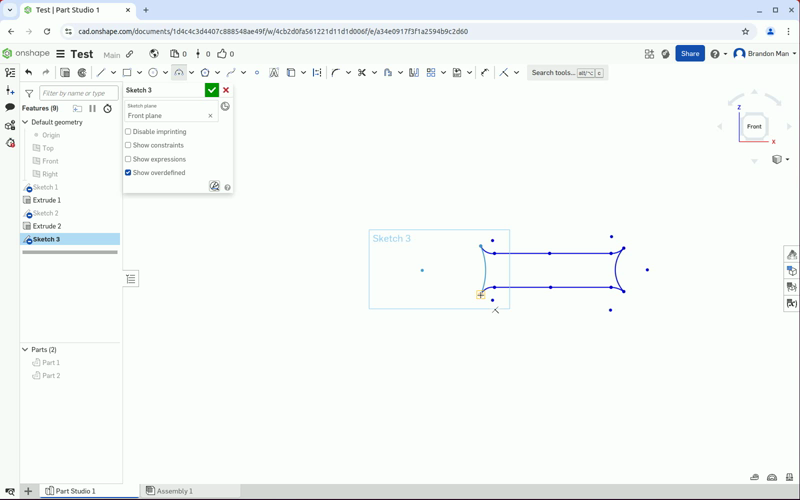
scroll(6)
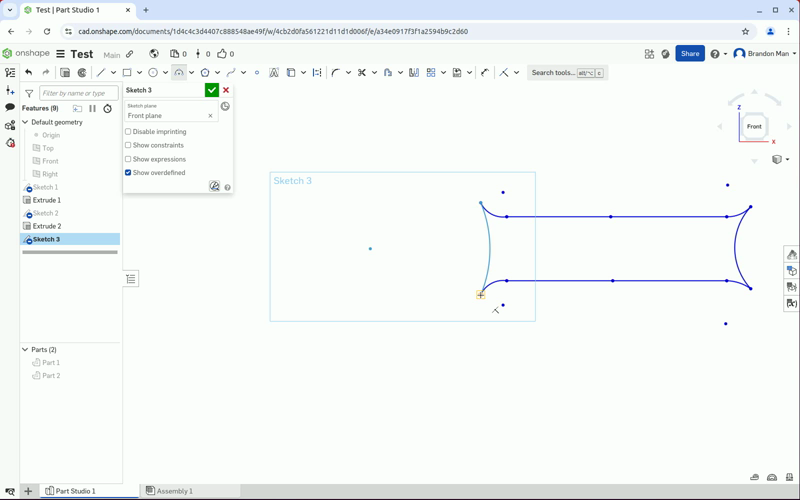
scroll(6)
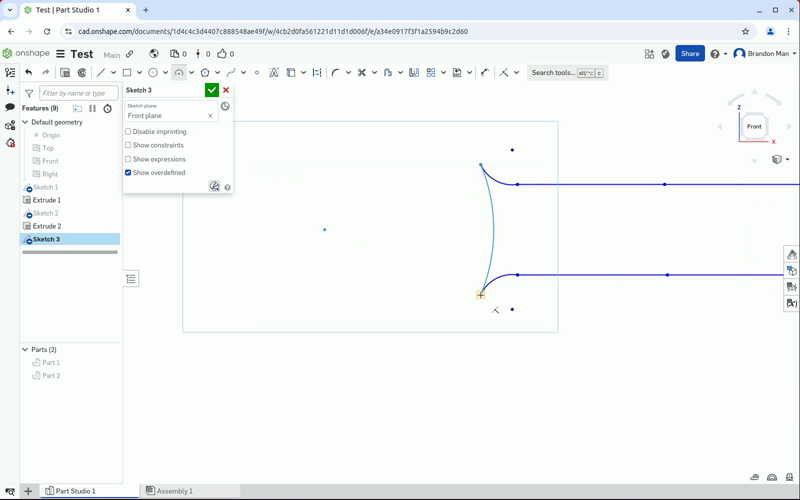
scroll(6)
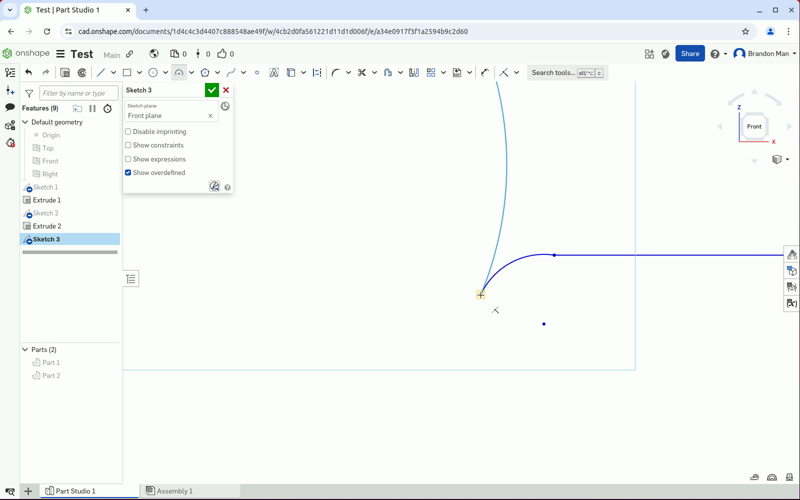
click(480, 294)
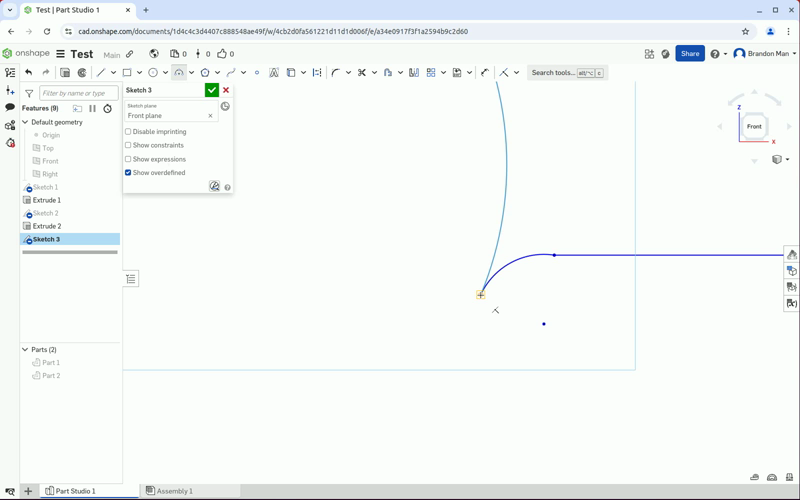
scroll(-6)
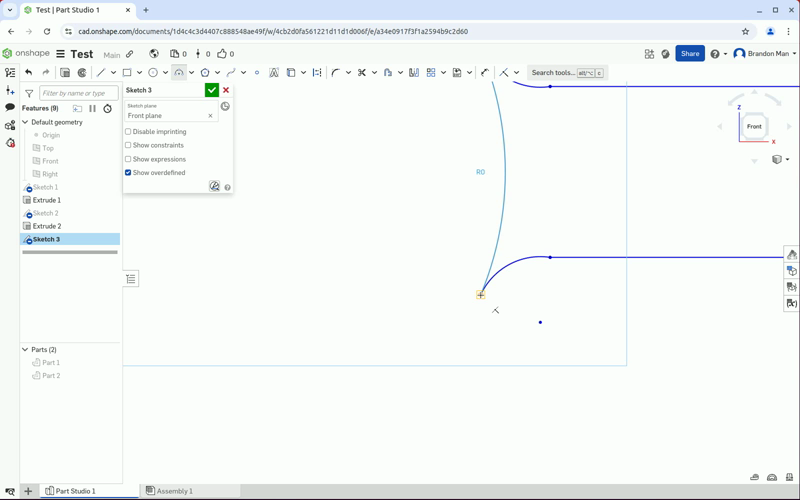
scroll(-6)
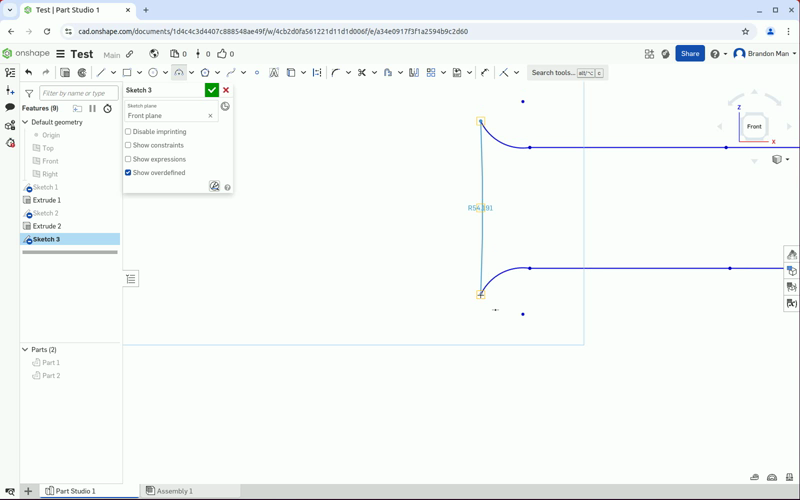
scroll(-6)
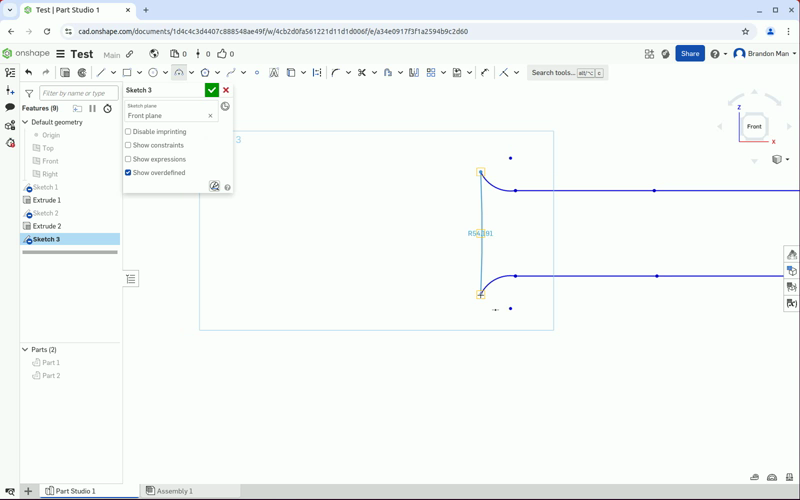
scroll(-6)
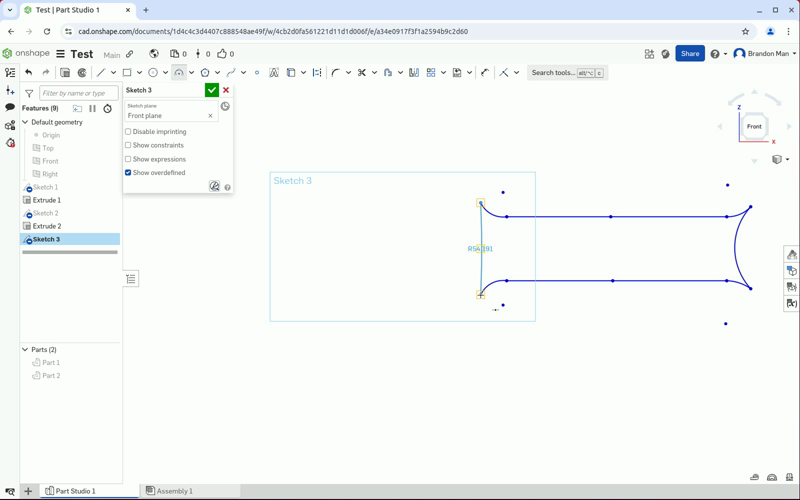
scroll(-6)
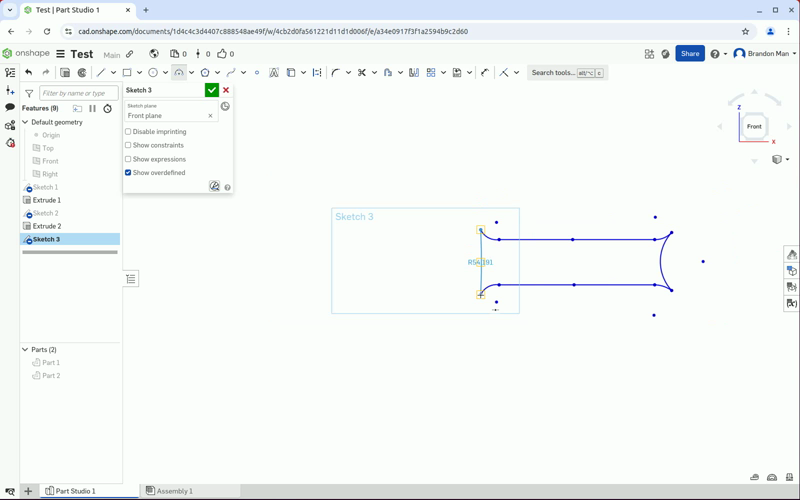
scroll(-6)
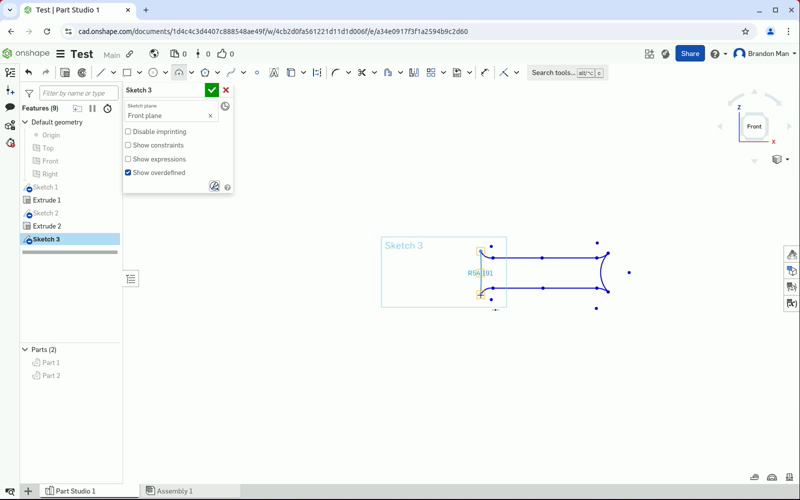
scroll(-6)
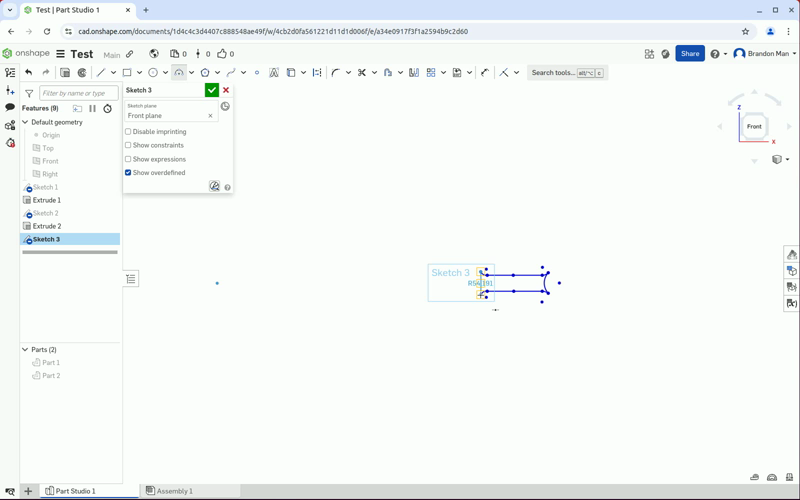
key_down(shift)
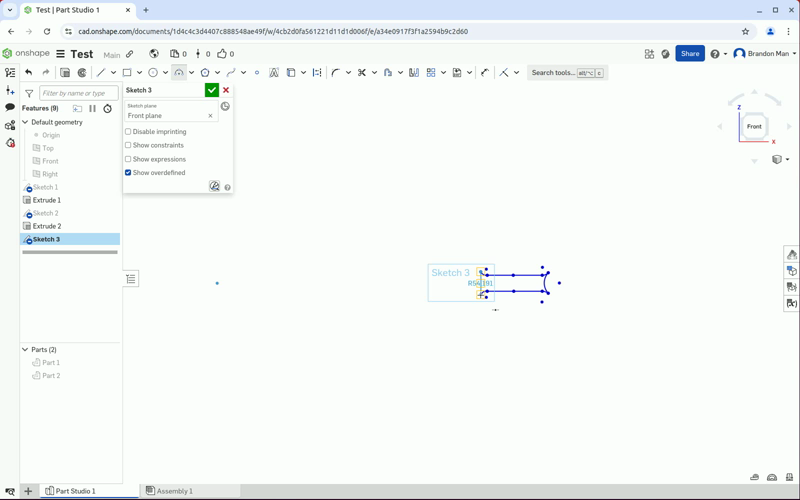
mouse_move(483, 283)
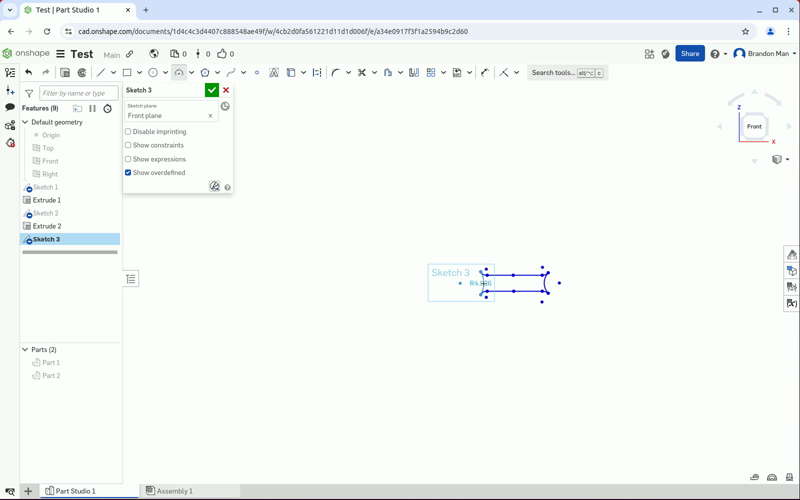
click(483, 283)
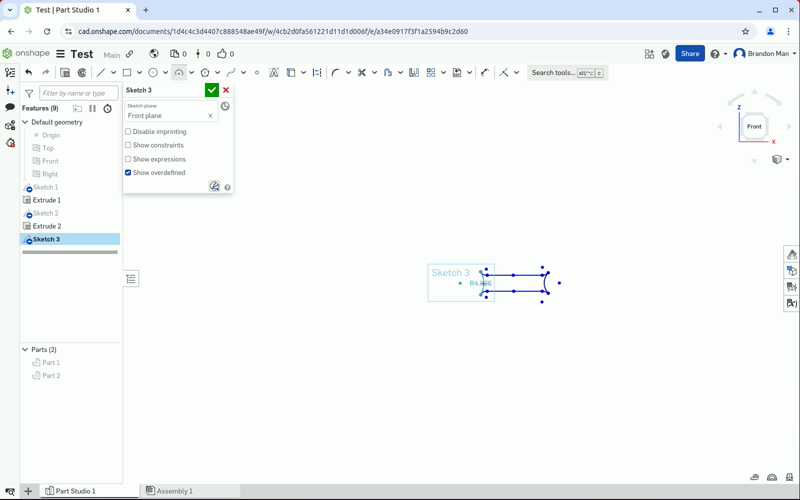
key_up(shift)
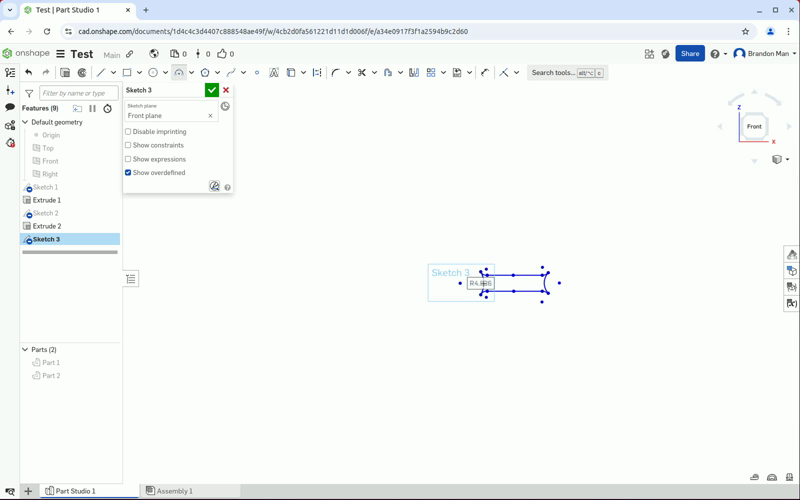
key(esc)
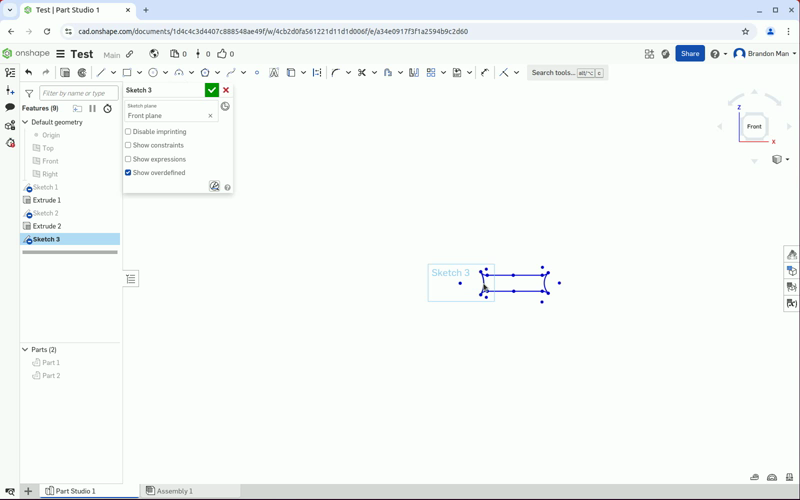
key(l)
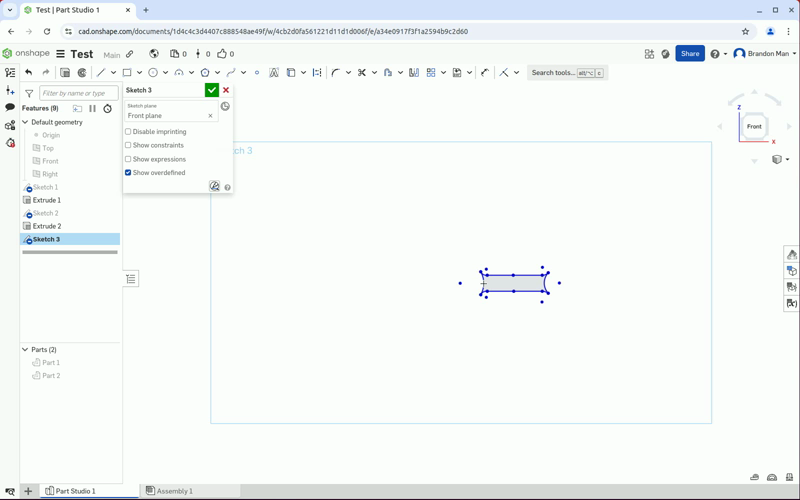
key_down(shift)
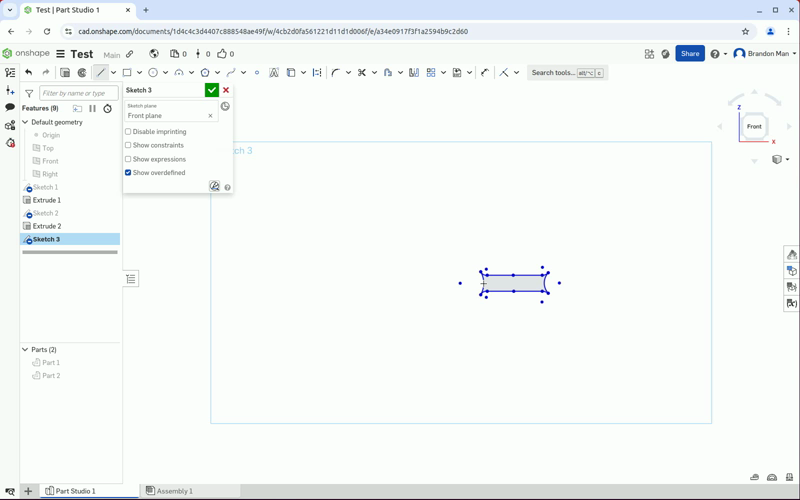
mouse_move(490, 286)
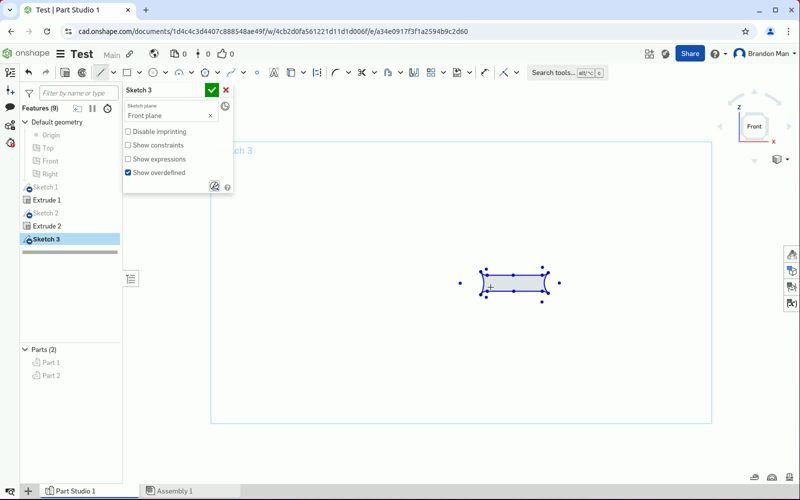
click(490, 286)
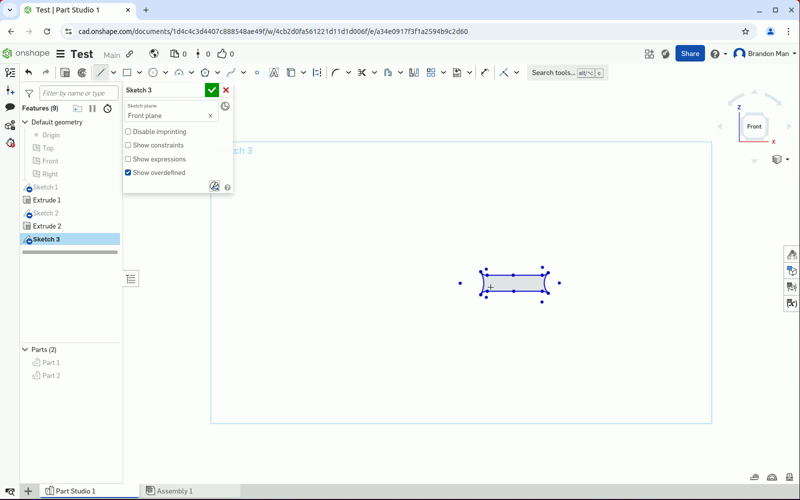
key_up(shift)
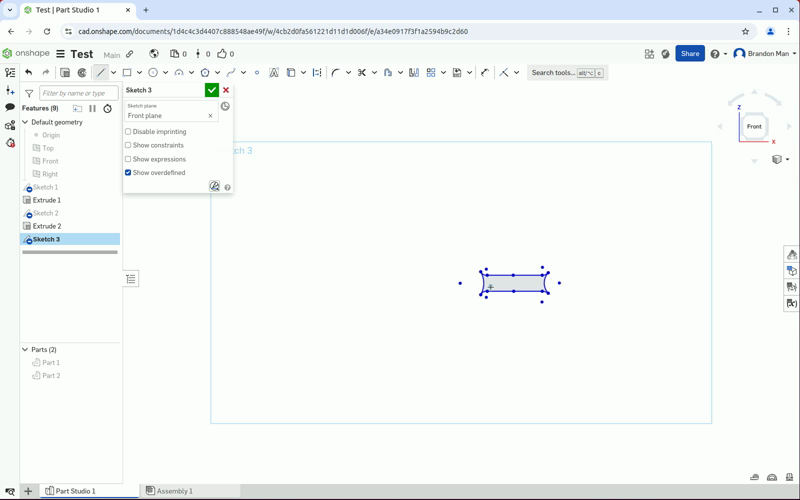
key_down(shift)
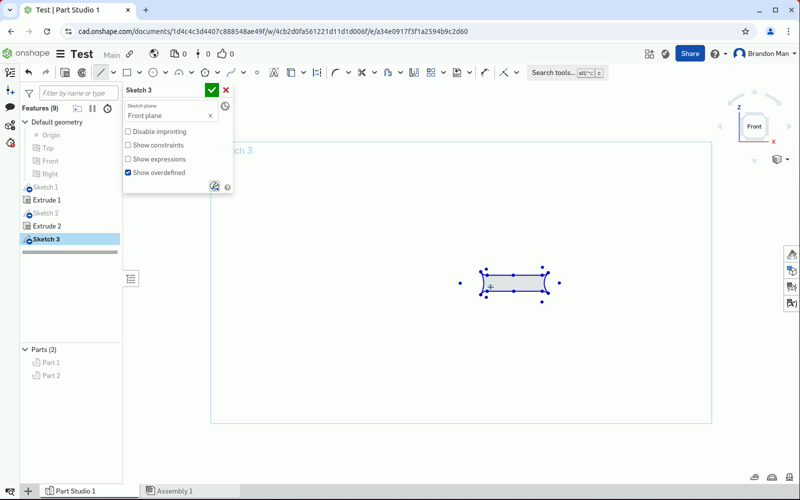
mouse_move(520, 286)
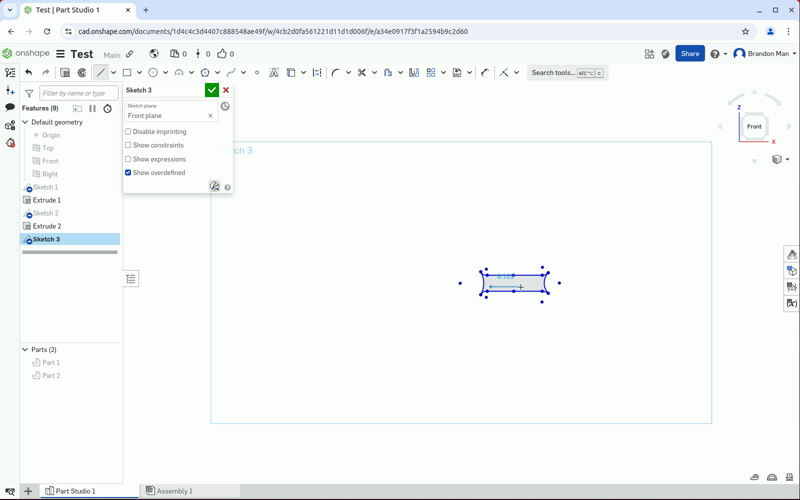
mouse_move(536, 286)
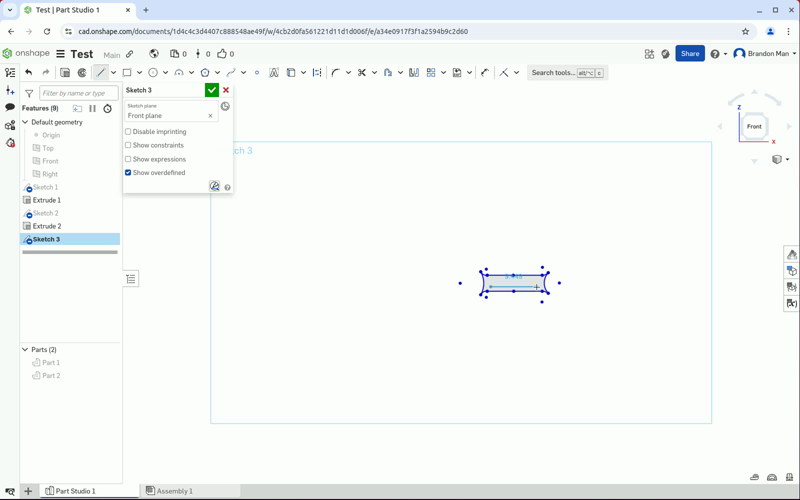
click(536, 286)
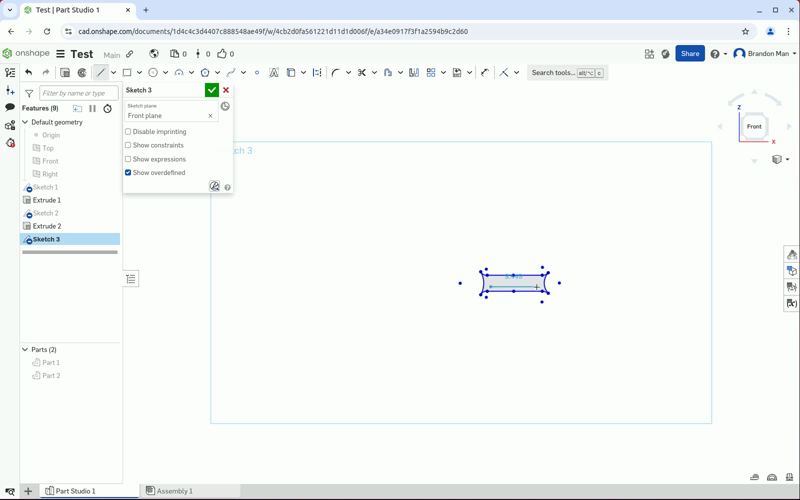
key_up(shift)
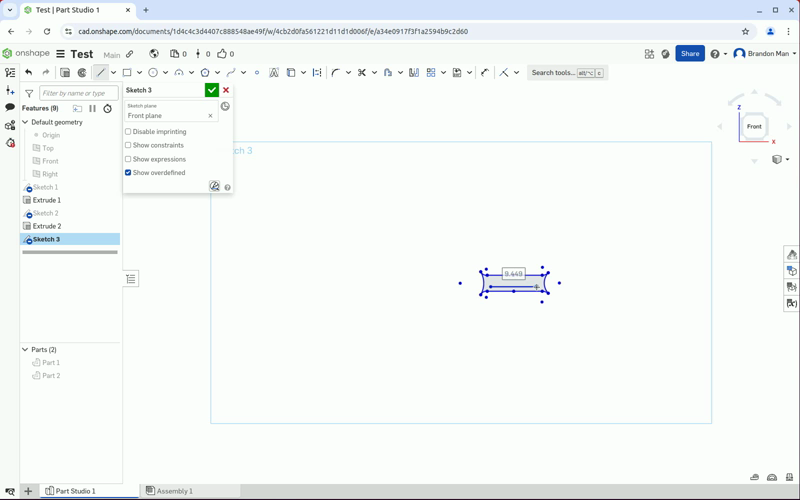
key(esc)
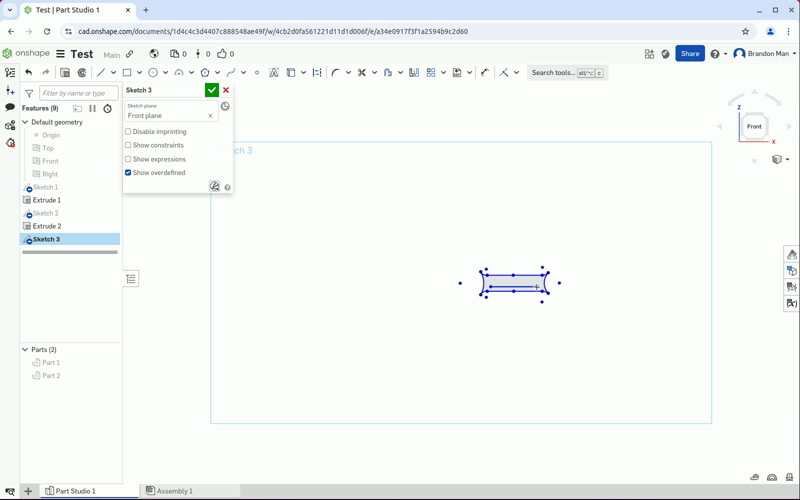
key(a)
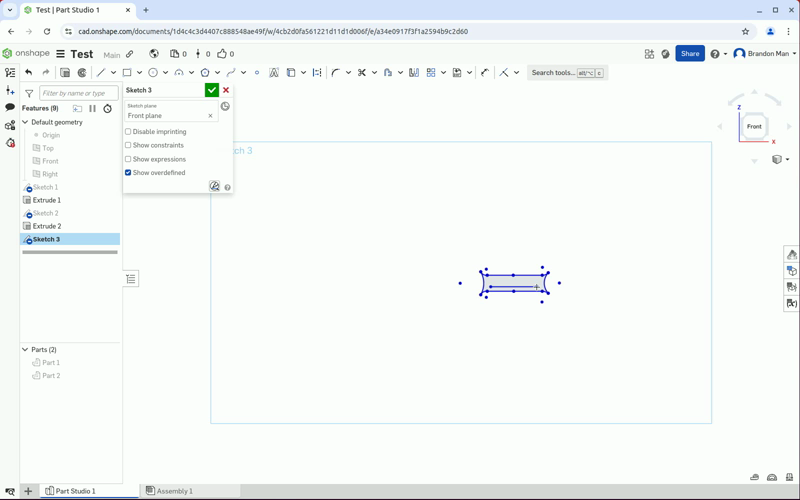
mouse_move(536, 286)
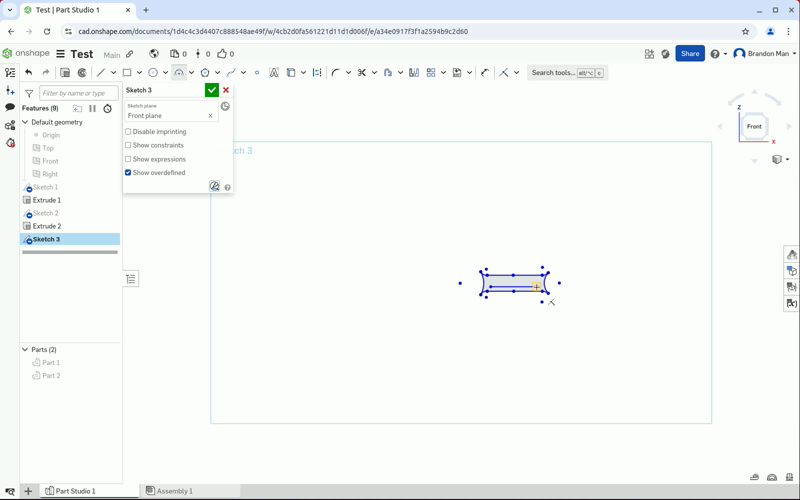
click(536, 286)
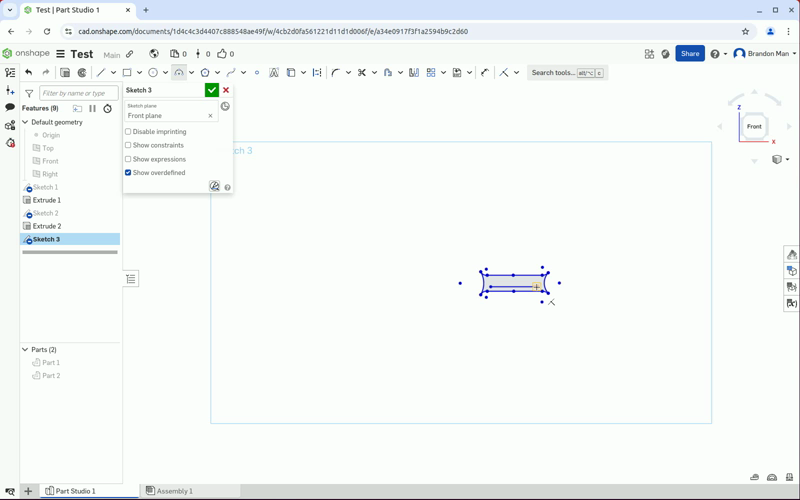
key_down(shift)
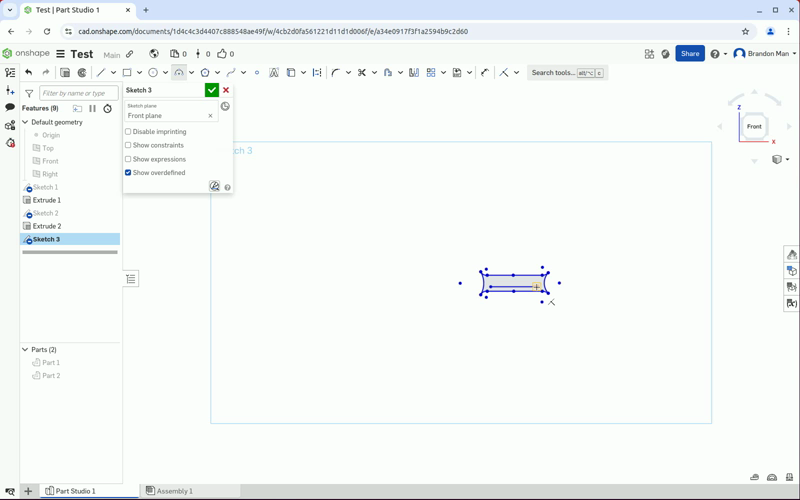
mouse_move(536, 279)
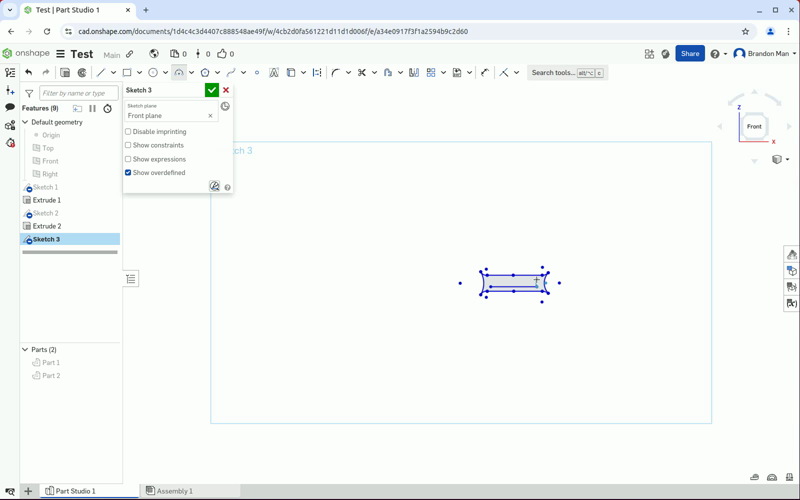
click(536, 279)
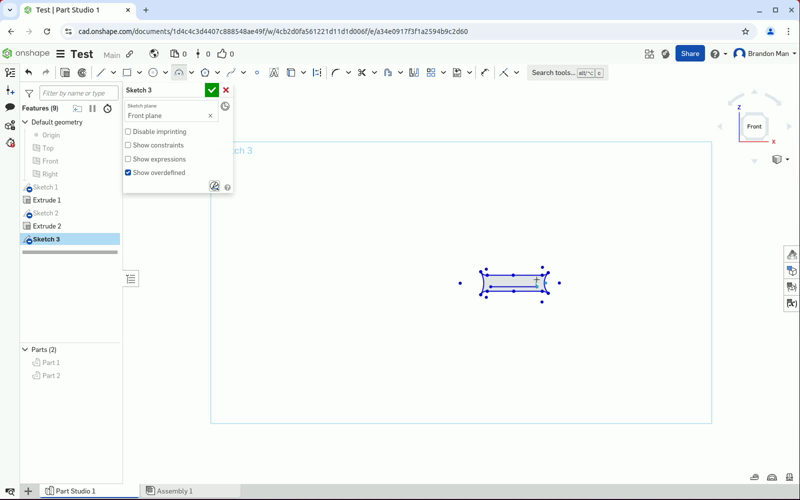
mouse_move(540, 282)
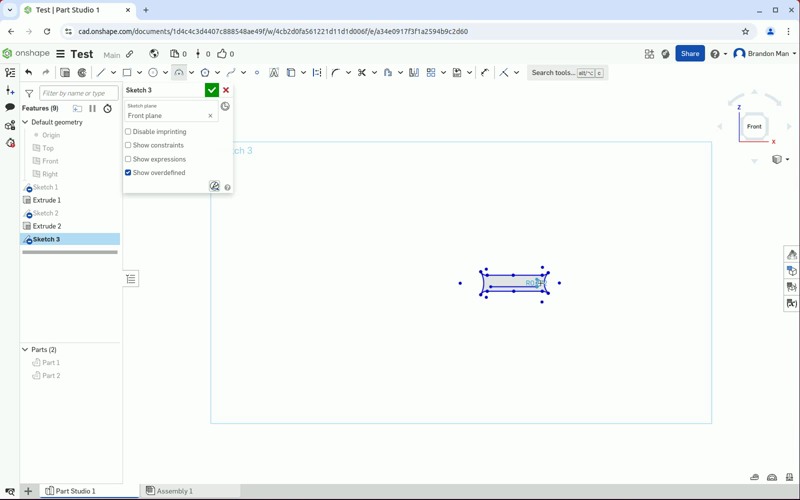
scroll(6)
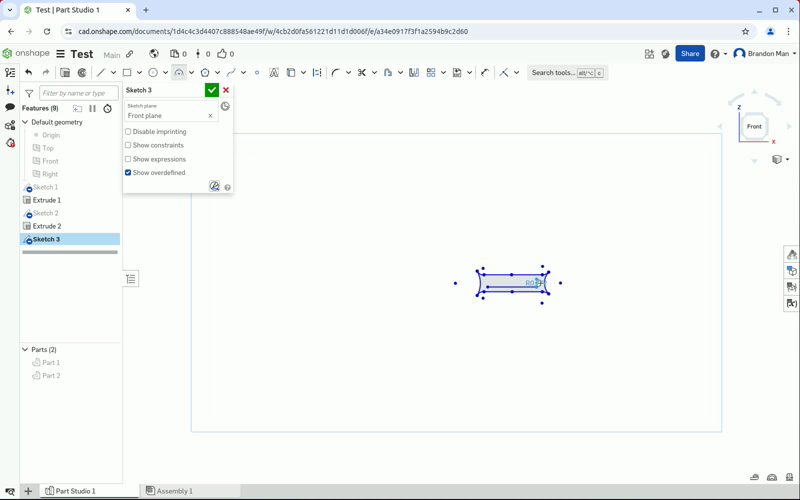
scroll(6)
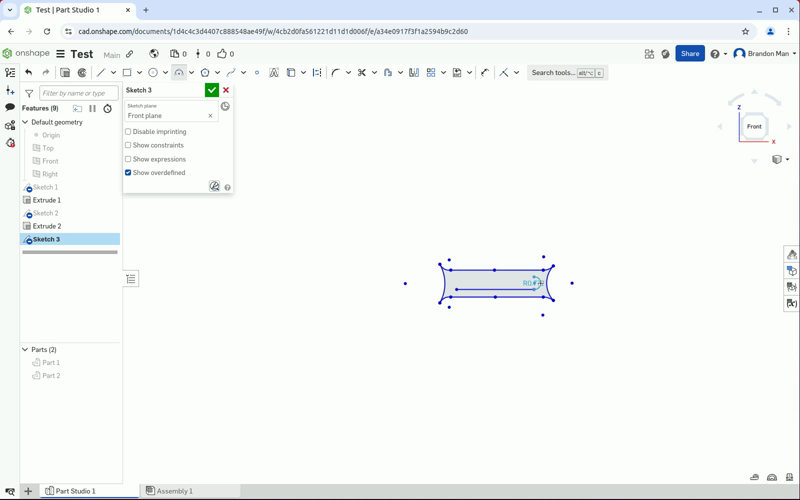
scroll(6)
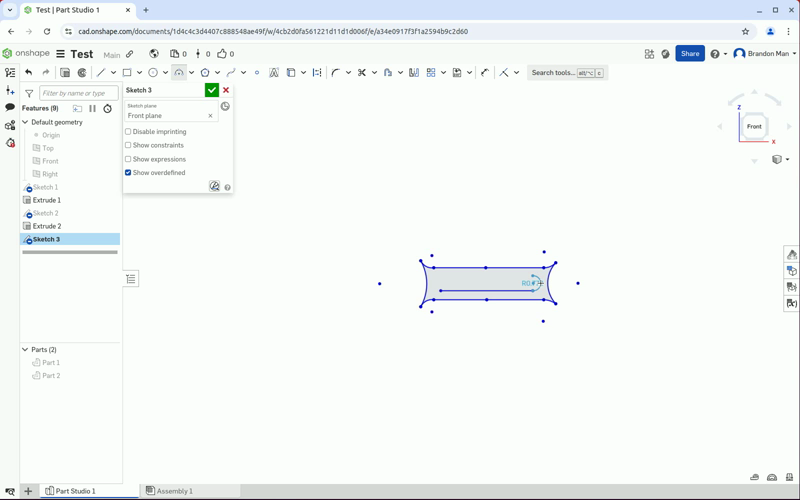
scroll(6)
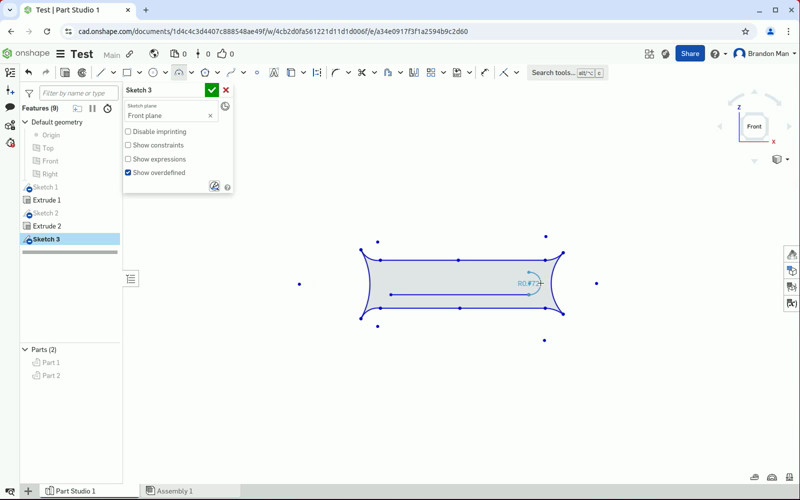
scroll(6)
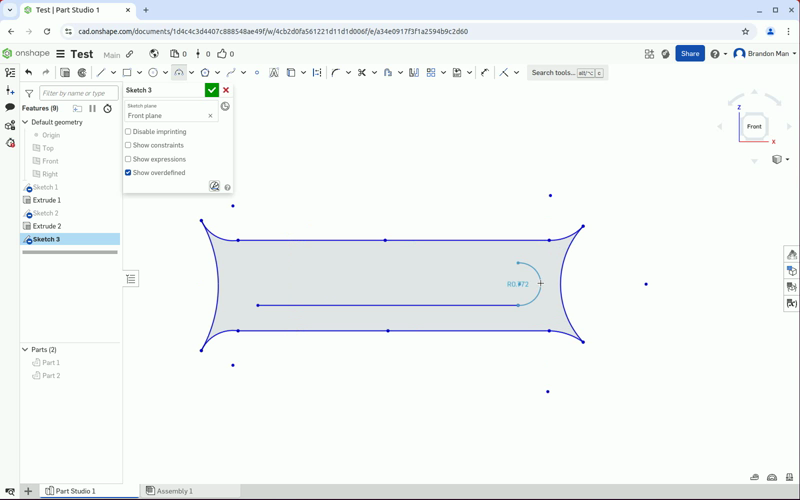
scroll(6)
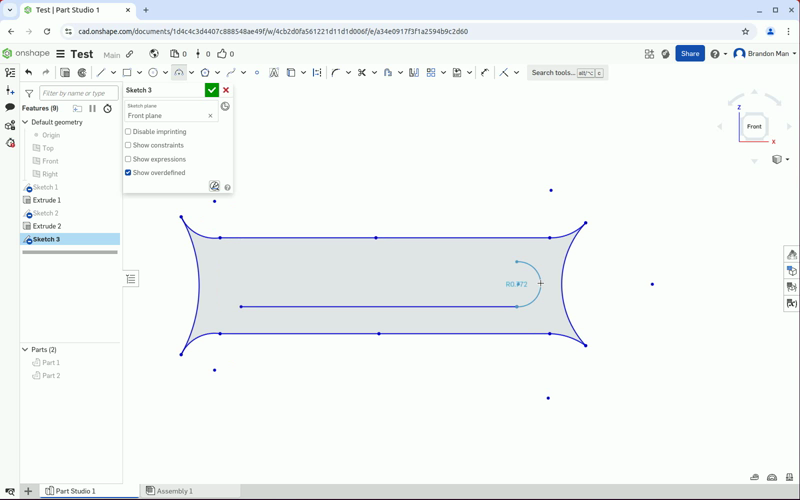
scroll(6)
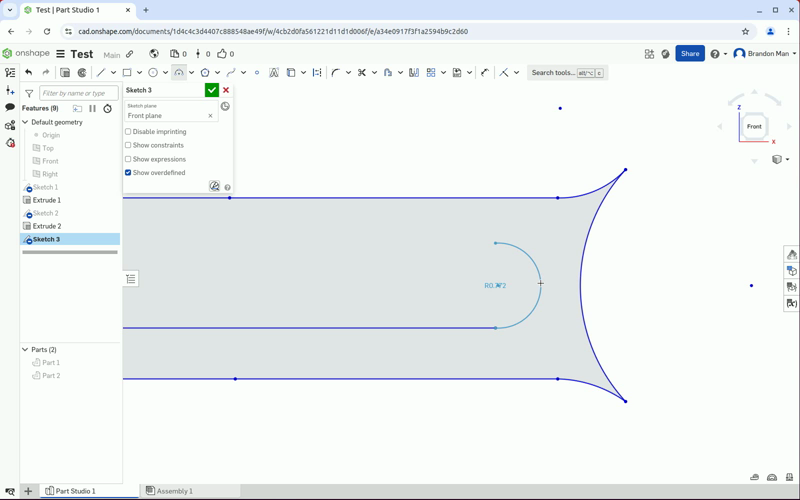
click(540, 282)
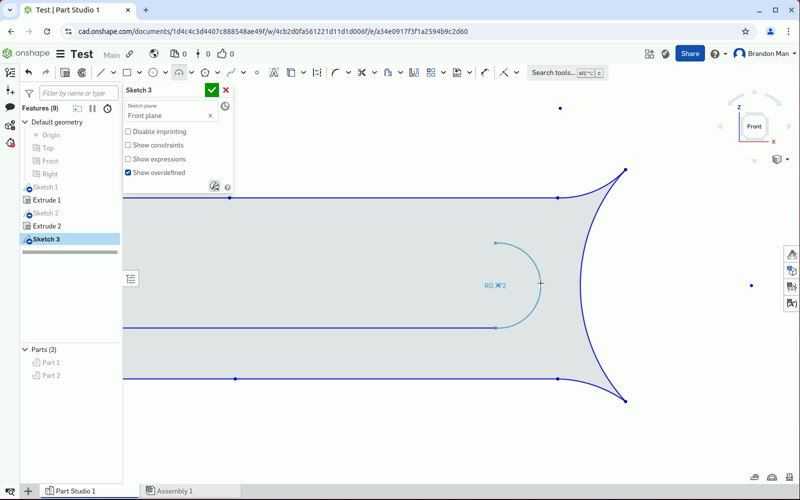
scroll(-6)
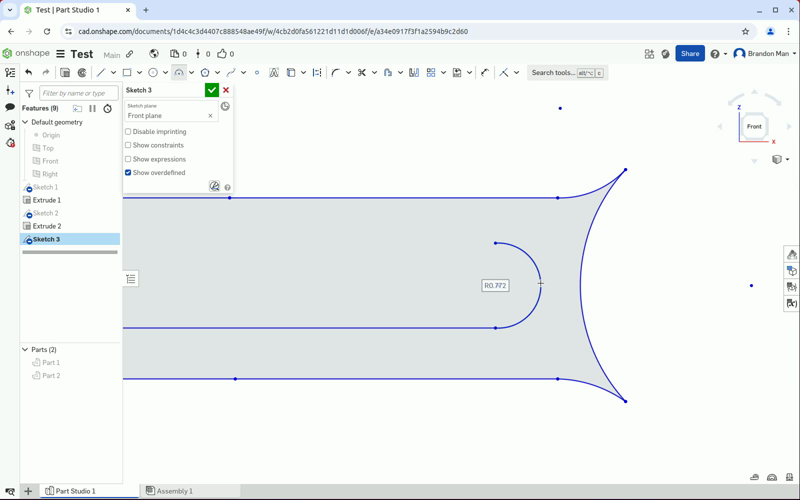
scroll(-6)
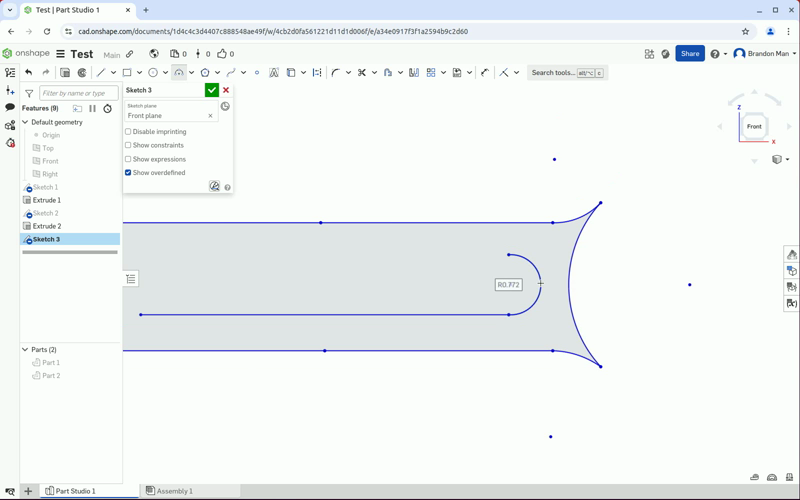
scroll(-6)
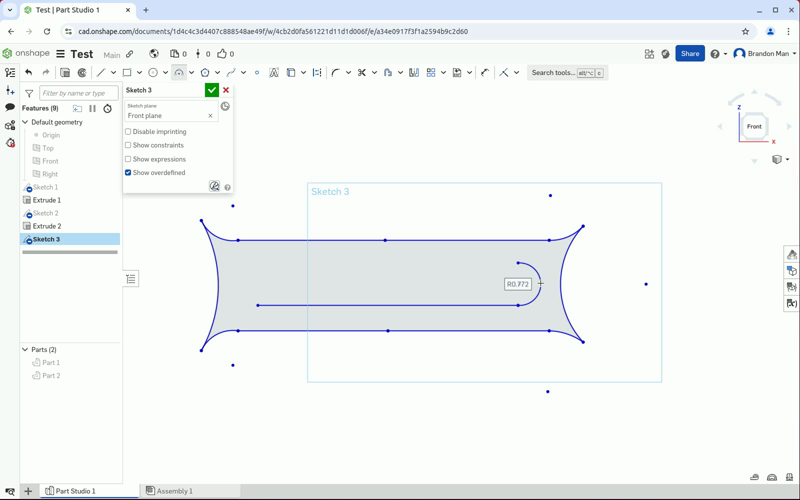
scroll(-6)
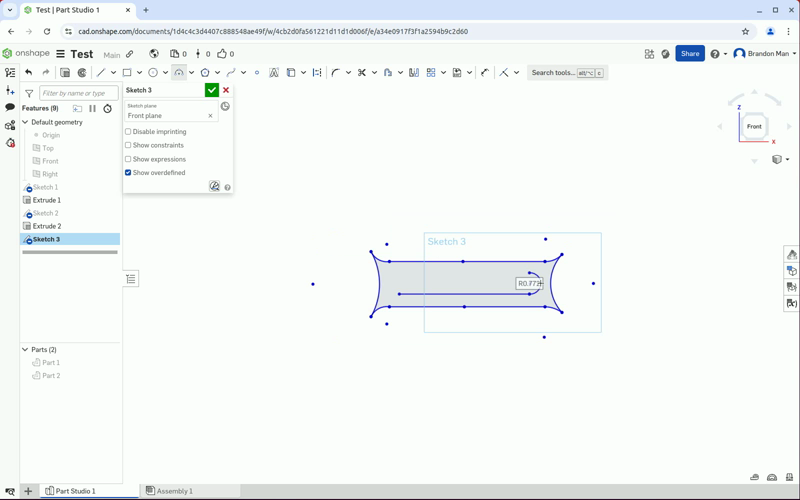
scroll(-6)
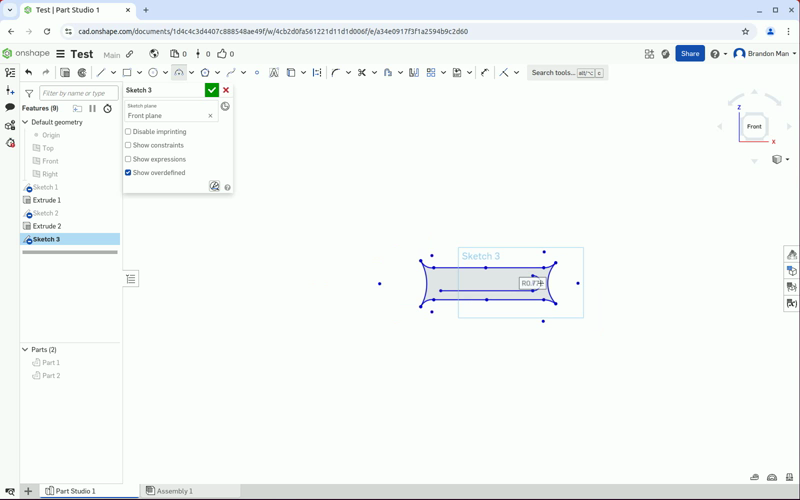
scroll(-6)
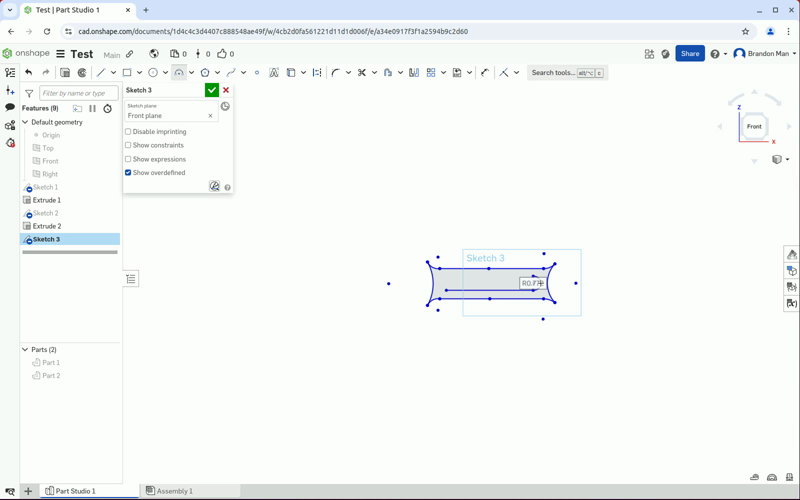
scroll(-6)
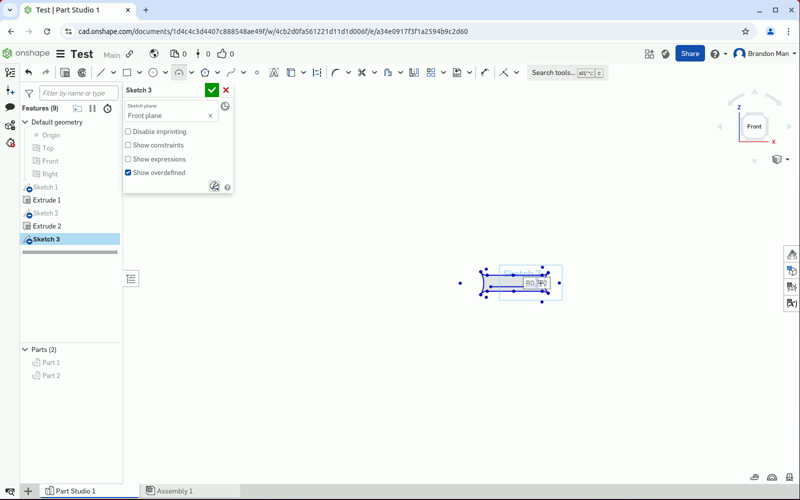
key_up(shift)
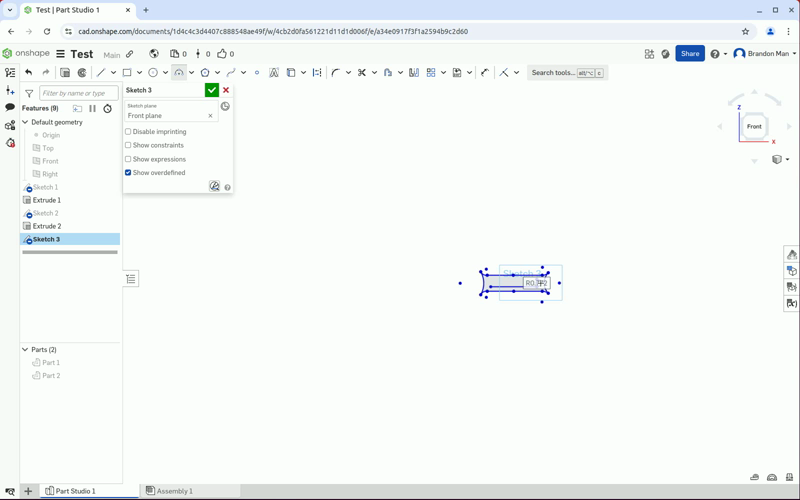
key(esc)
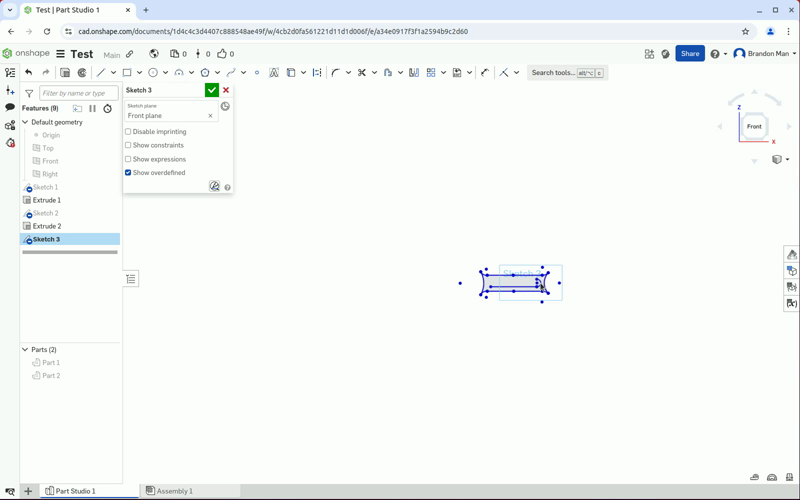
key(l)
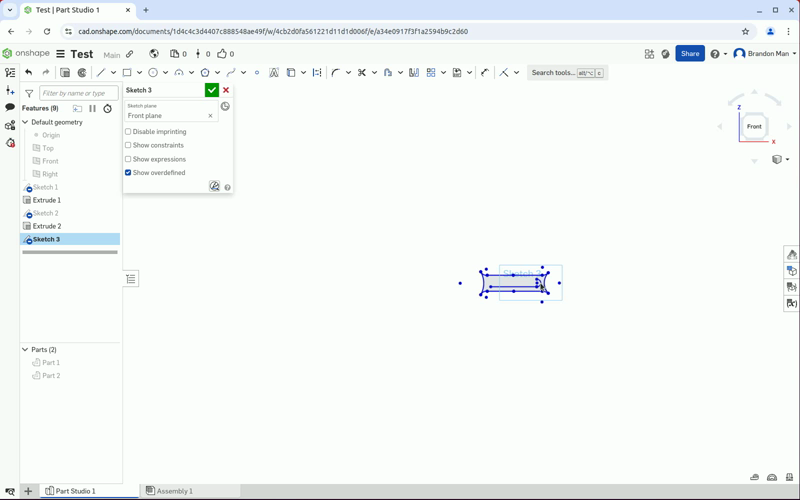
mouse_move(536, 279)
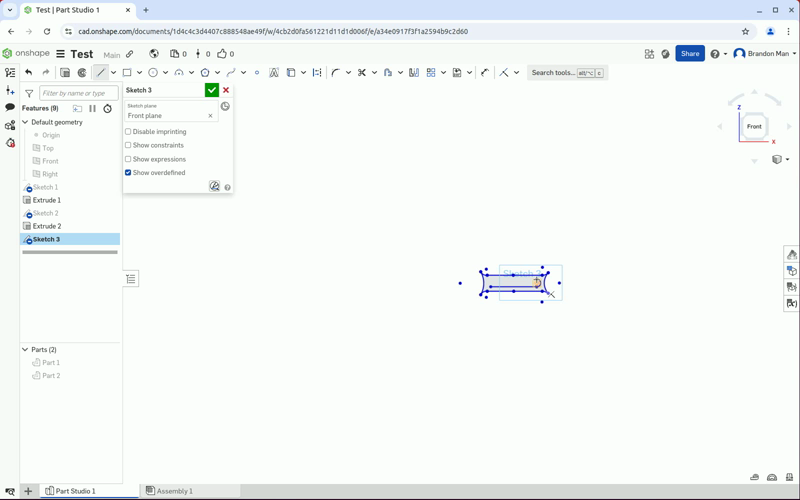
scroll(6)
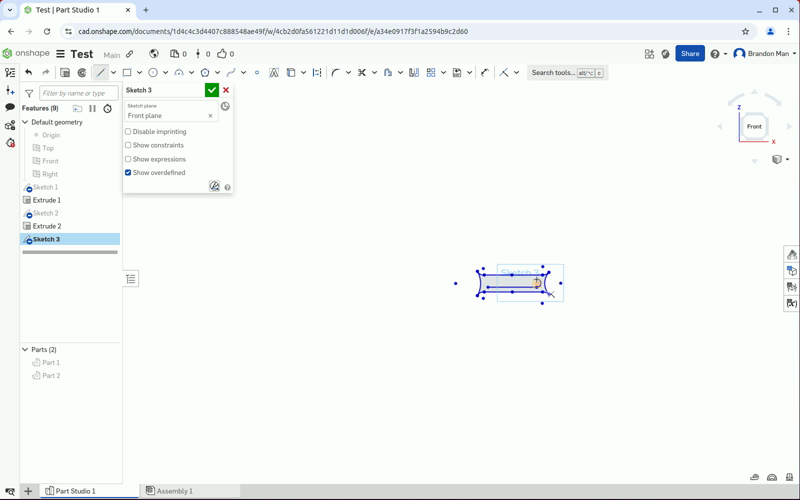
scroll(6)
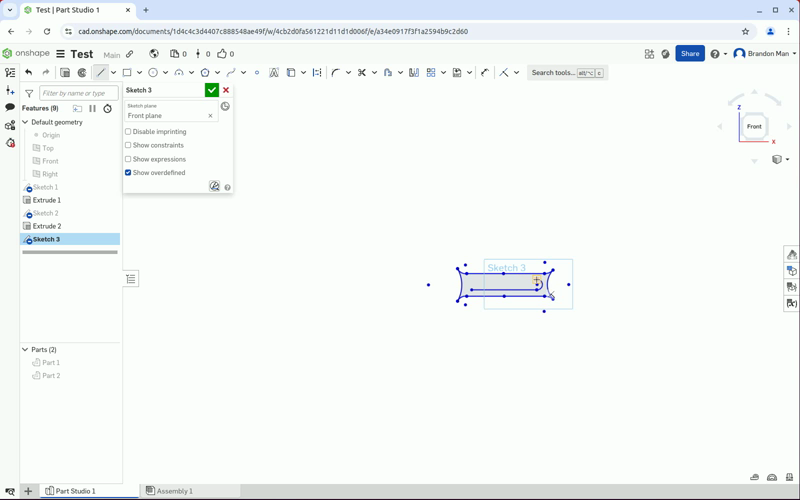
scroll(6)
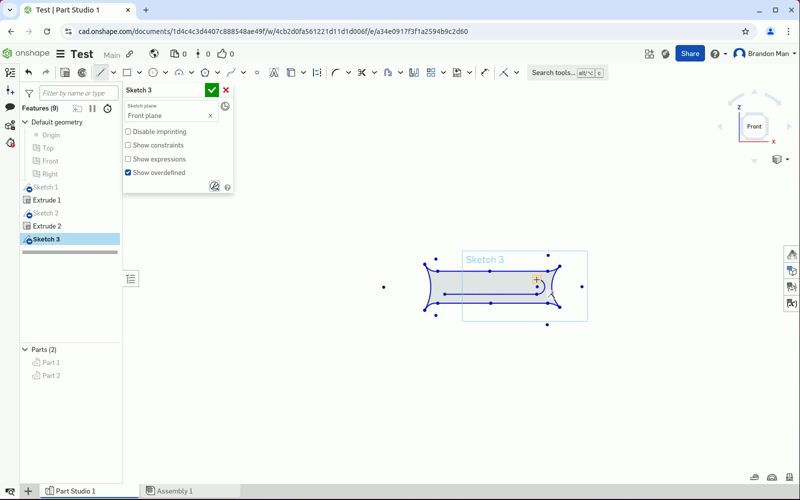
scroll(6)
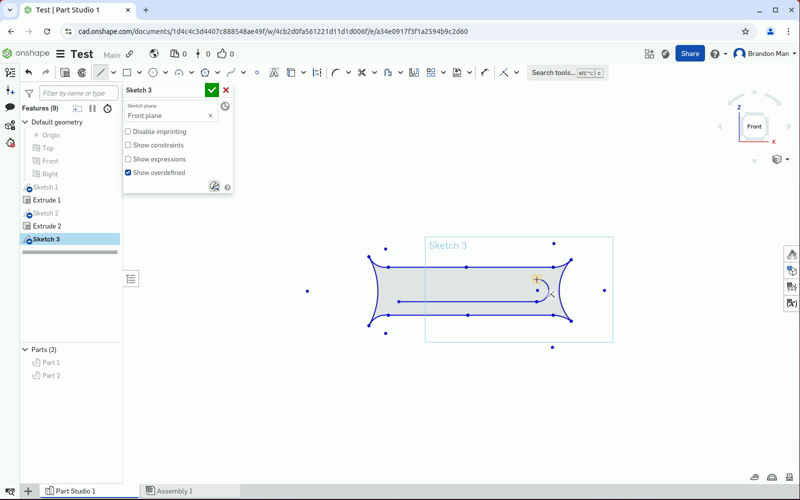
scroll(6)
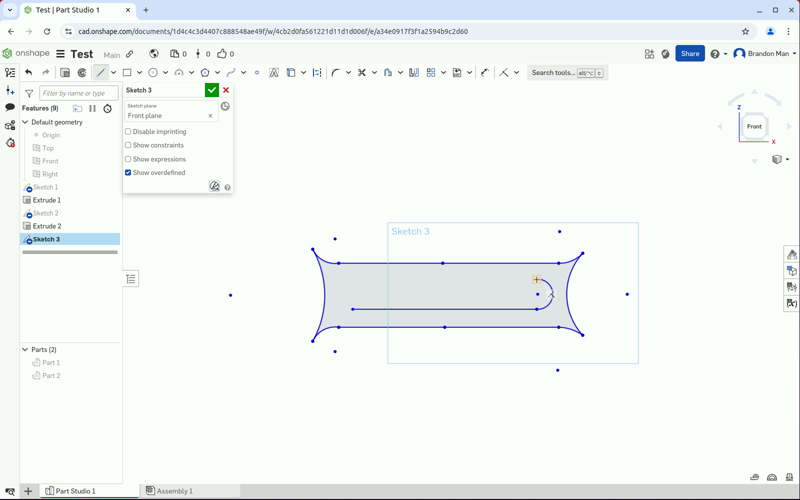
scroll(6)
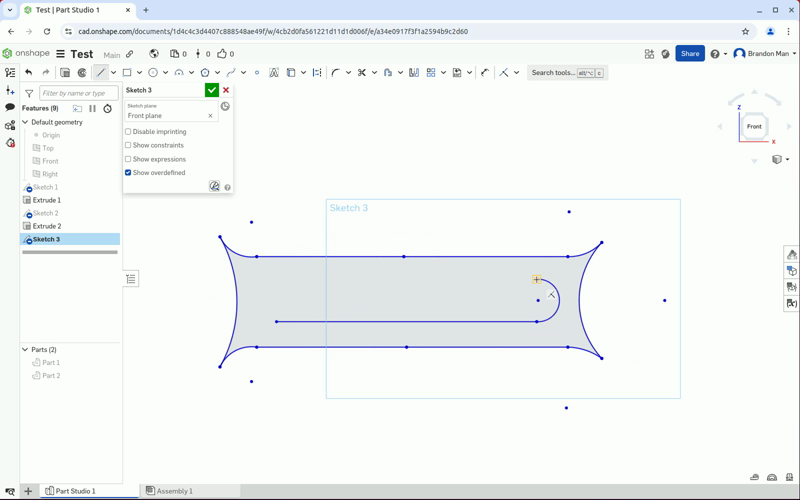
scroll(6)
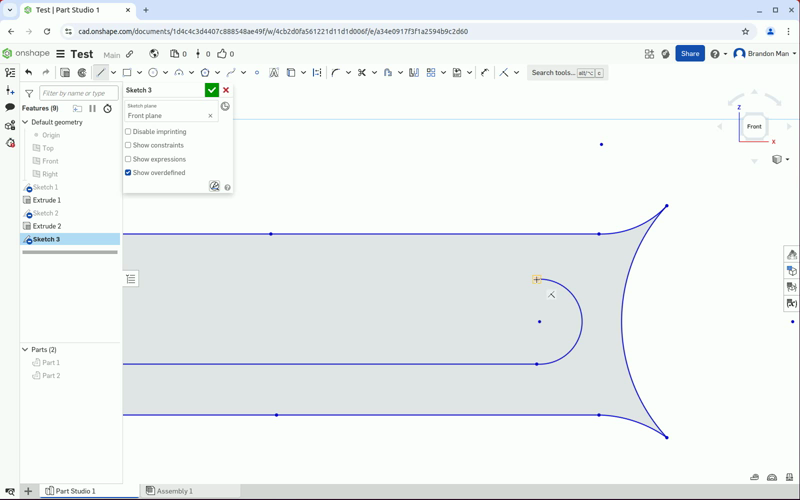
click(536, 279)
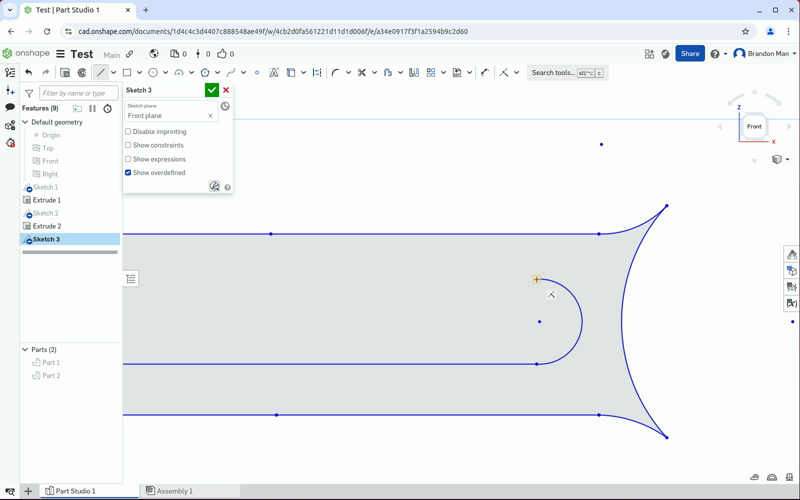
scroll(-6)
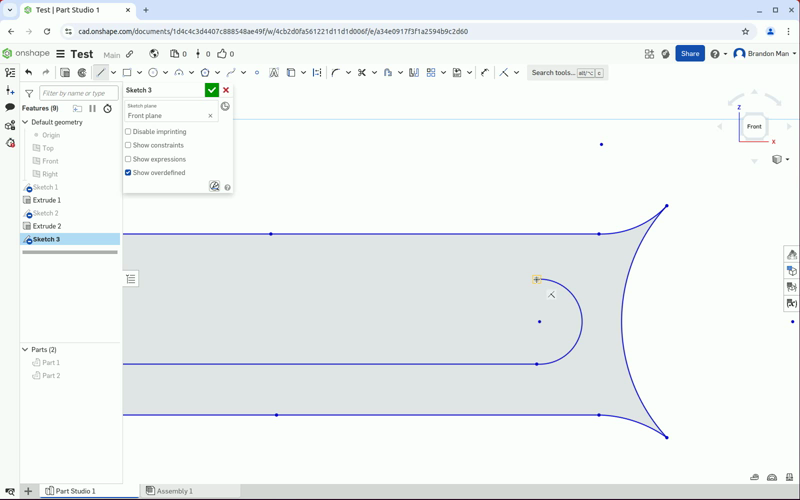
scroll(-6)
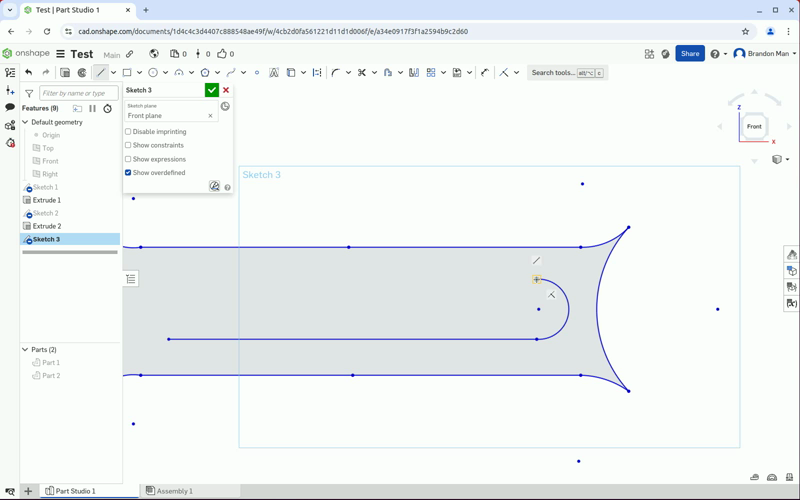
scroll(-6)
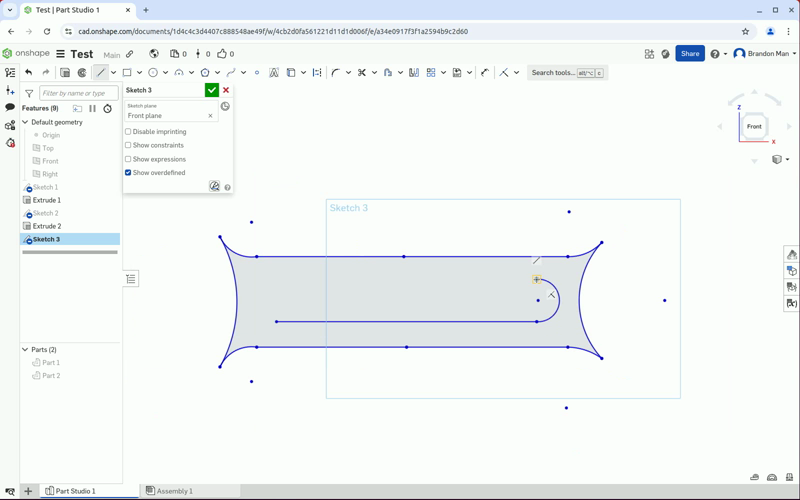
scroll(-6)
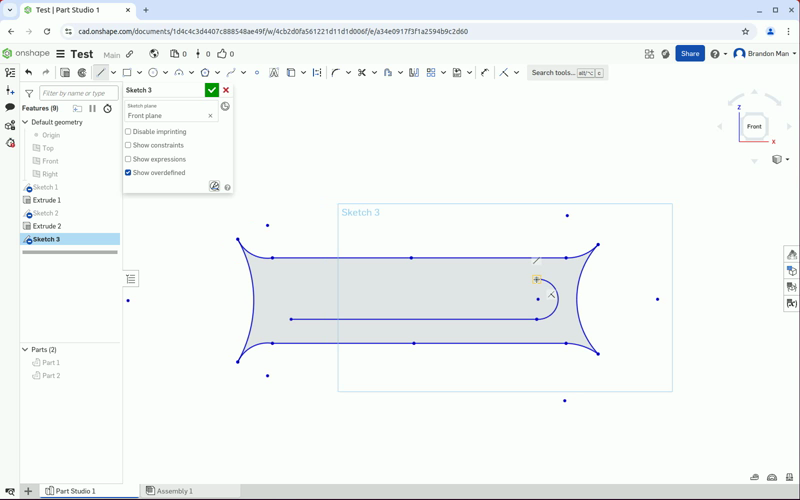
scroll(-6)
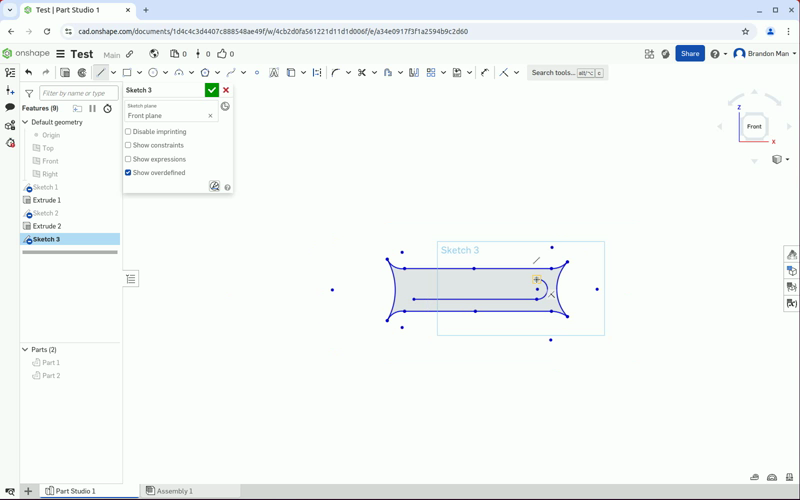
scroll(-6)
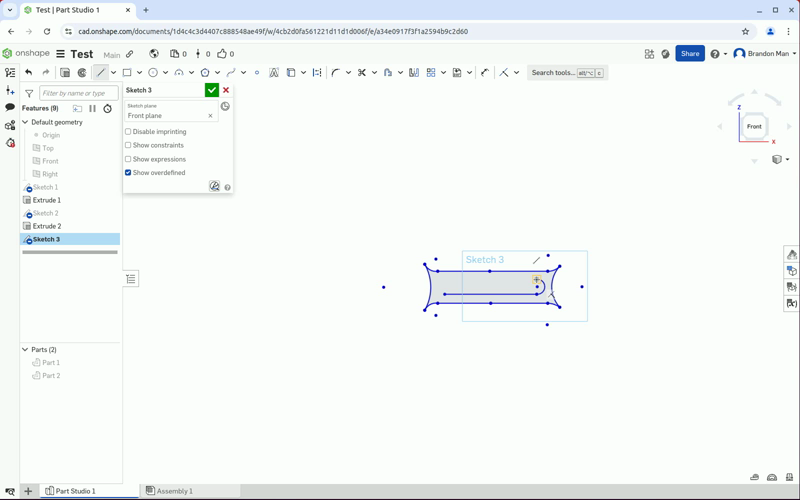
scroll(-6)
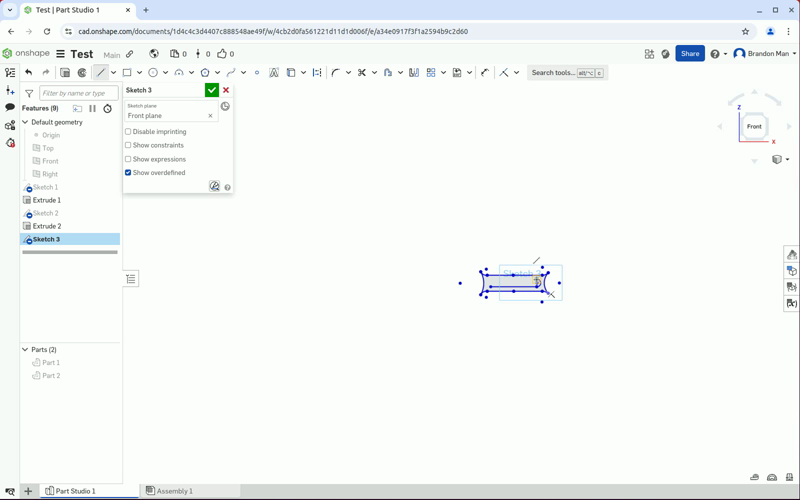
key_down(shift)
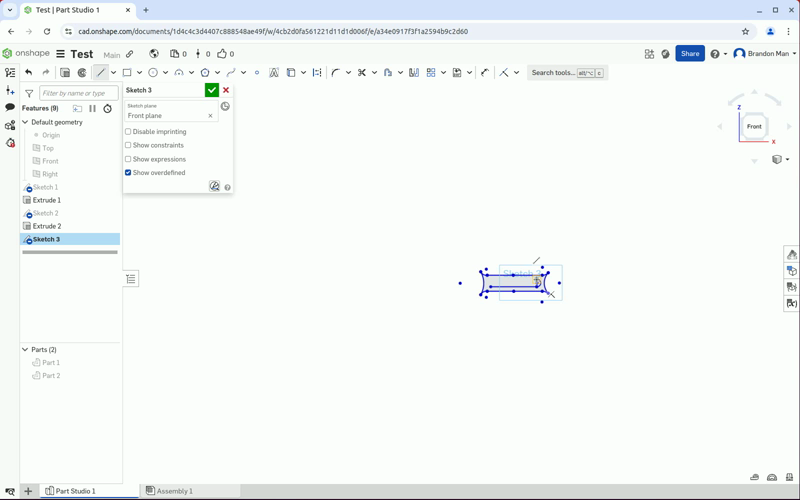
mouse_move(566, 279)
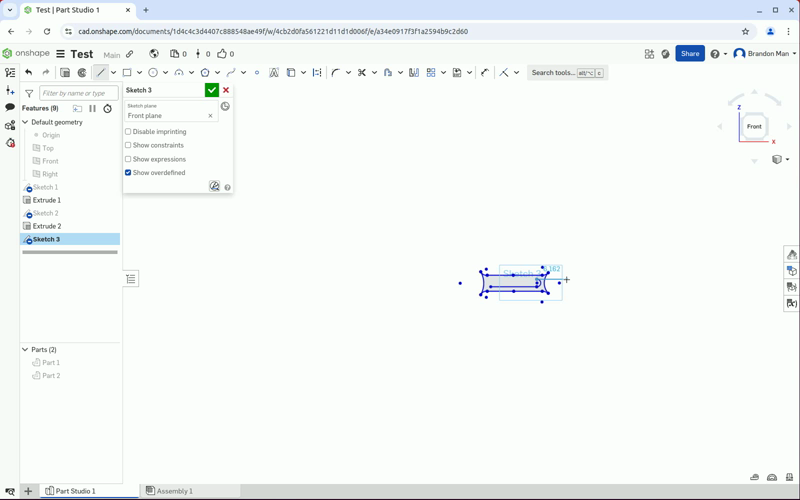
mouse_move(490, 279)
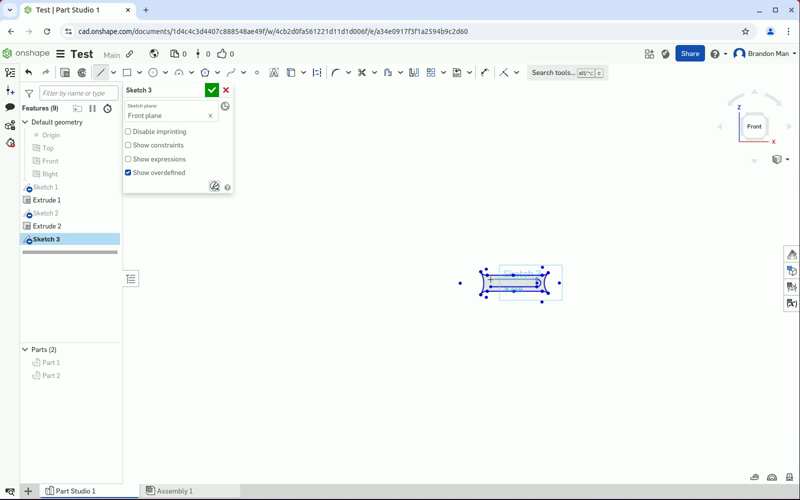
click(490, 279)
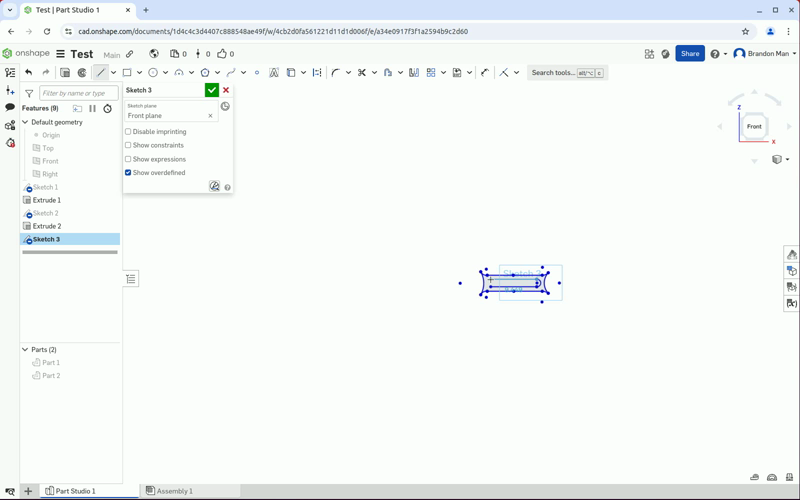
key_up(shift)
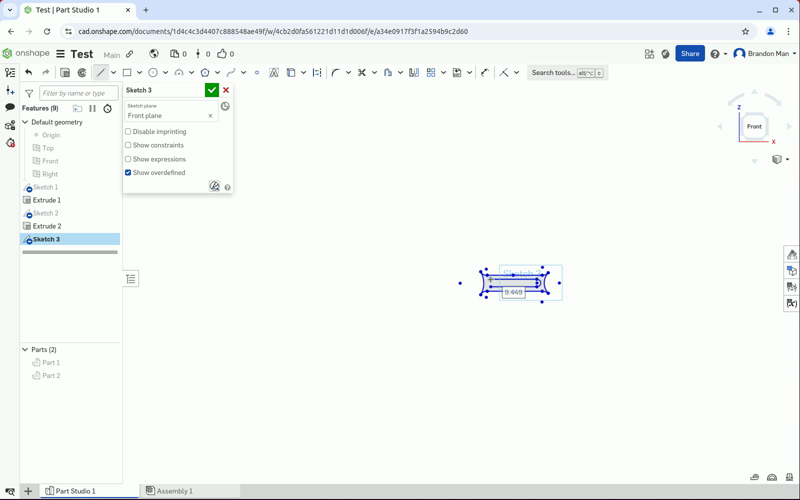
key(esc)
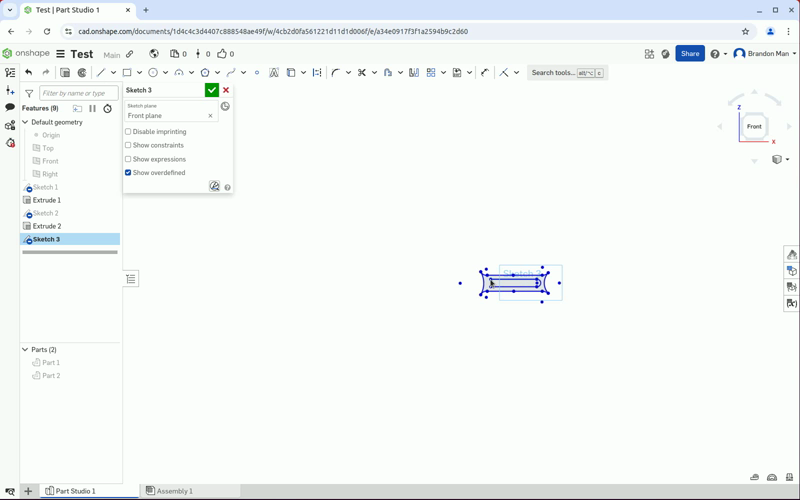
key(a)
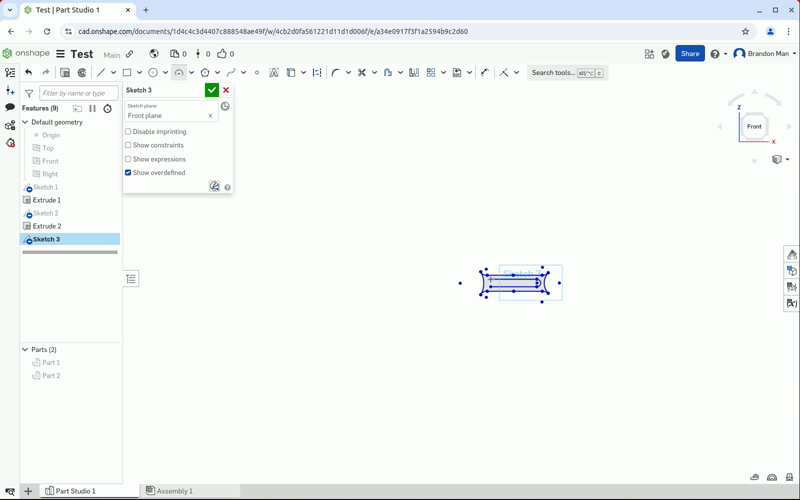
mouse_move(490, 279)
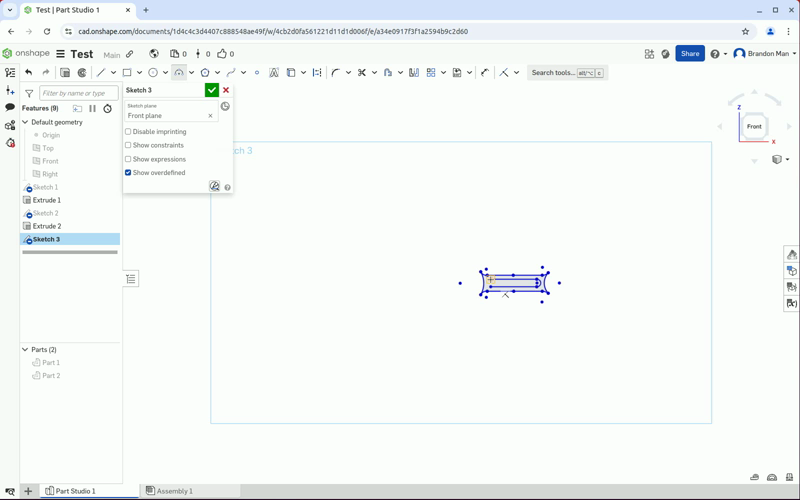
click(490, 279)
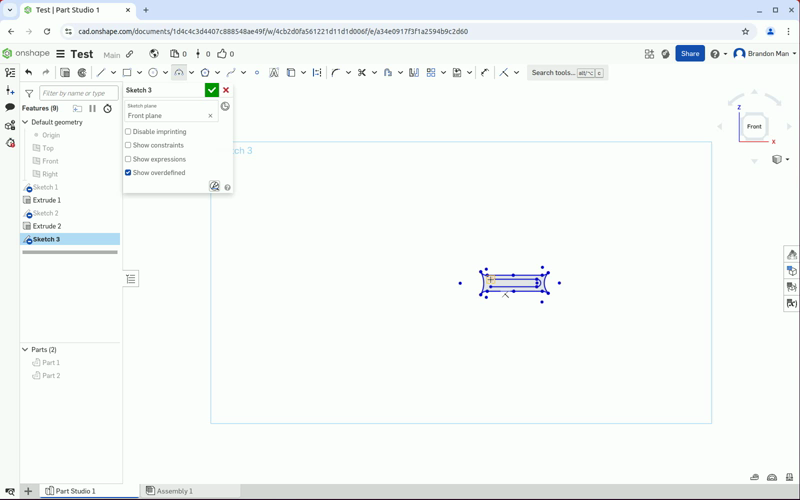
mouse_move(490, 286)
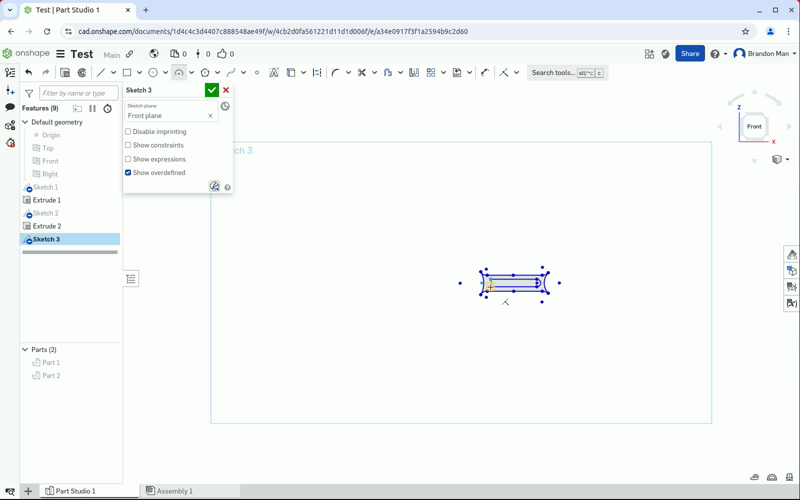
click(490, 286)
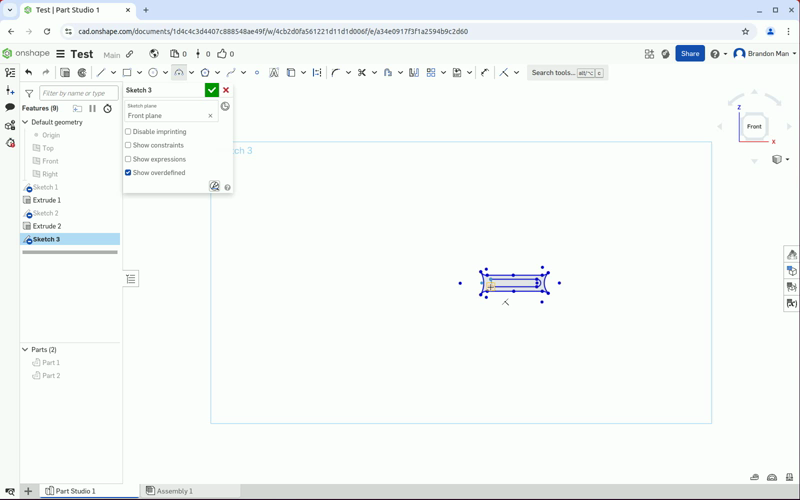
key_down(shift)
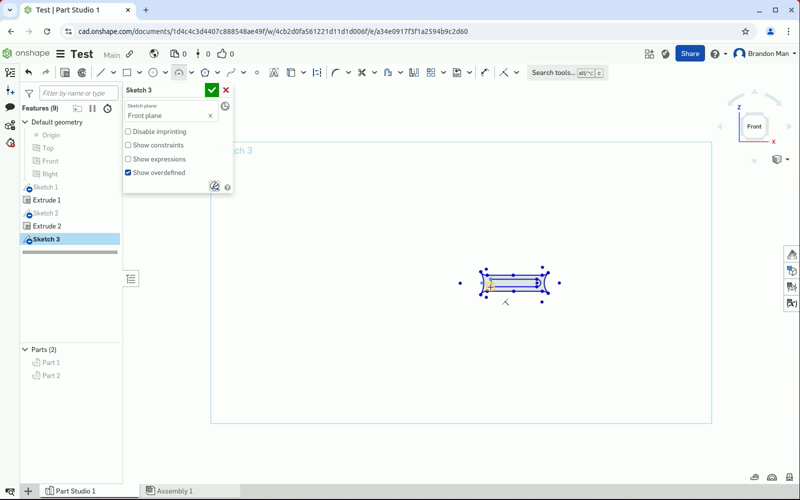
mouse_move(486, 282)
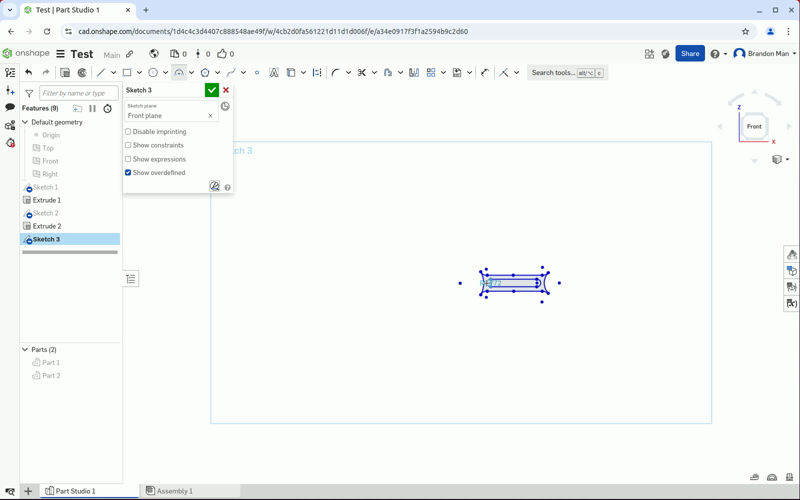
scroll(6)
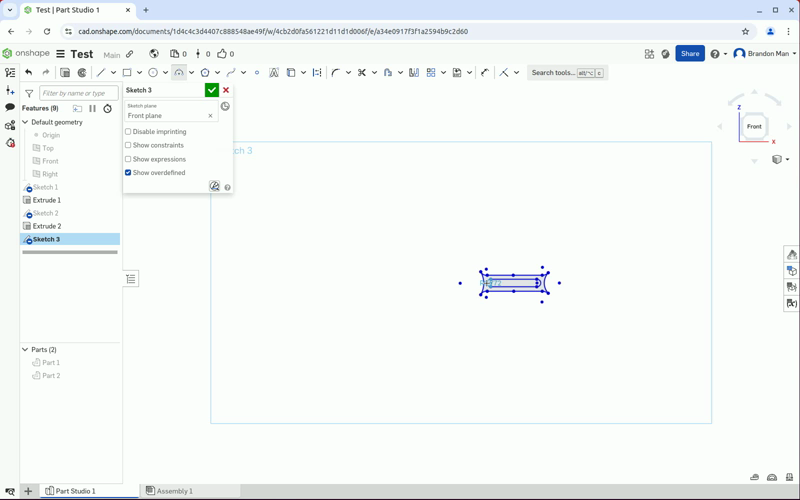
scroll(6)
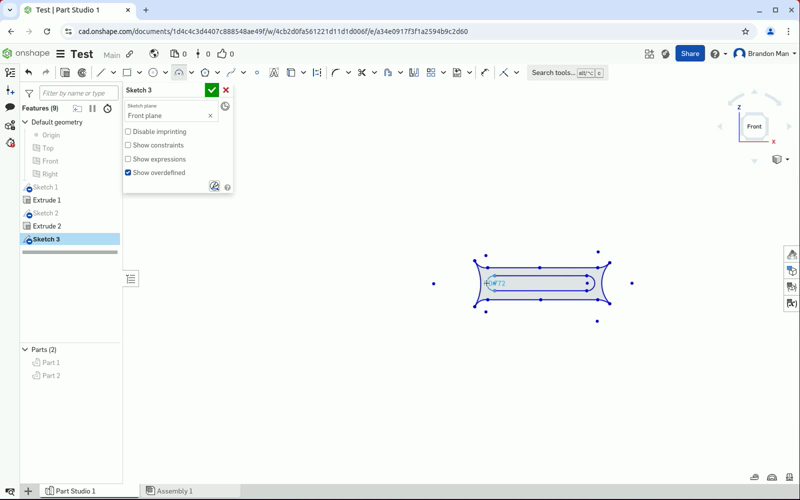
scroll(6)
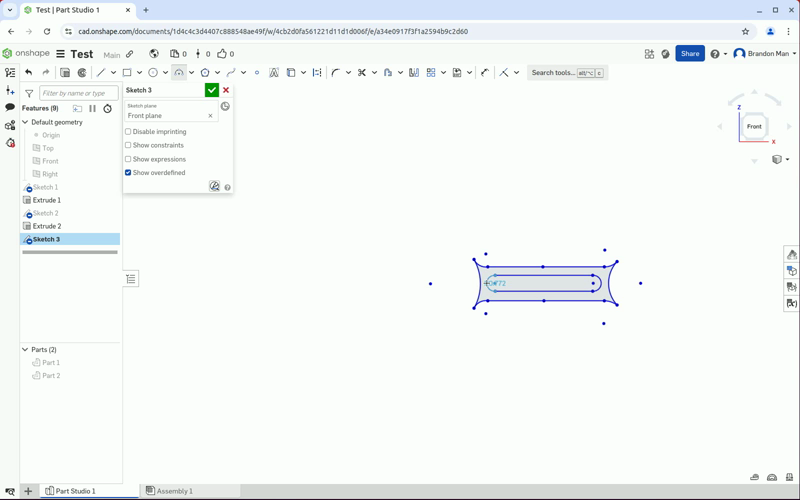
scroll(6)
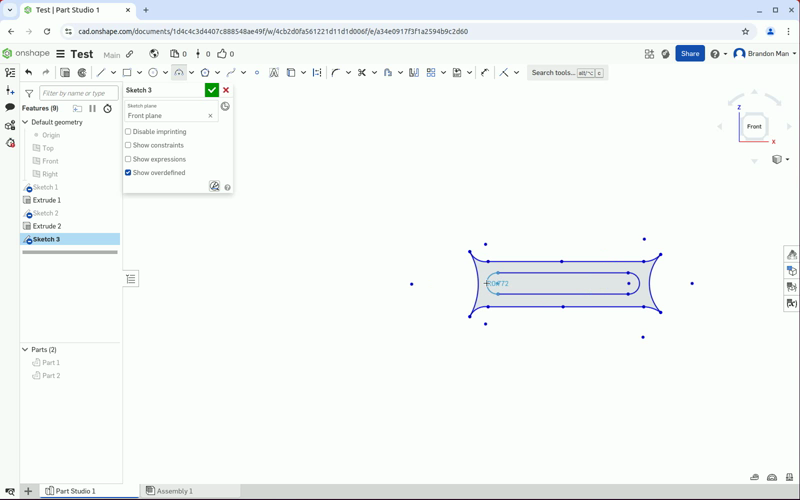
scroll(6)
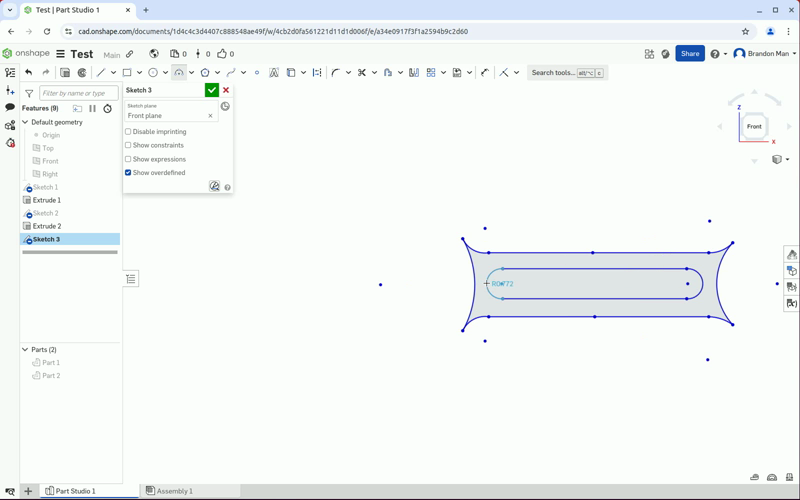
scroll(6)
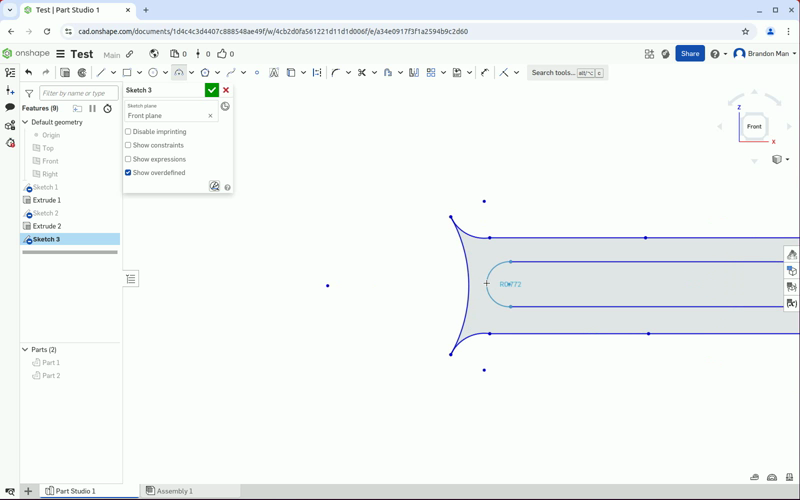
scroll(6)
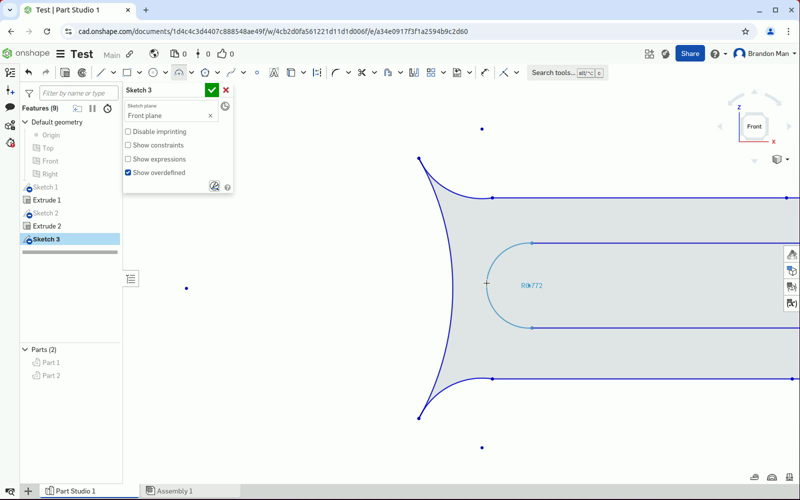
click(486, 282)
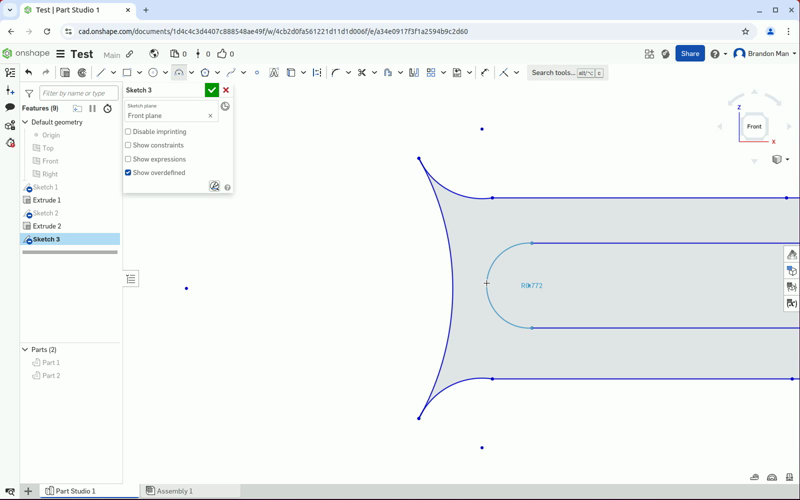
scroll(-6)
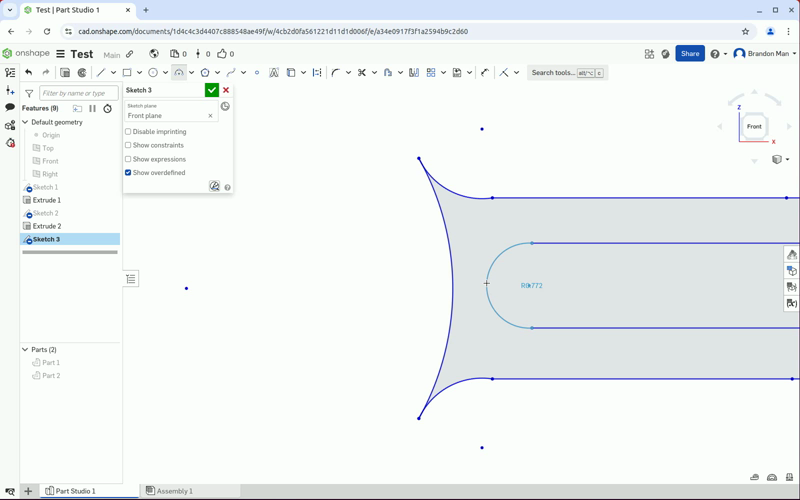
scroll(-6)
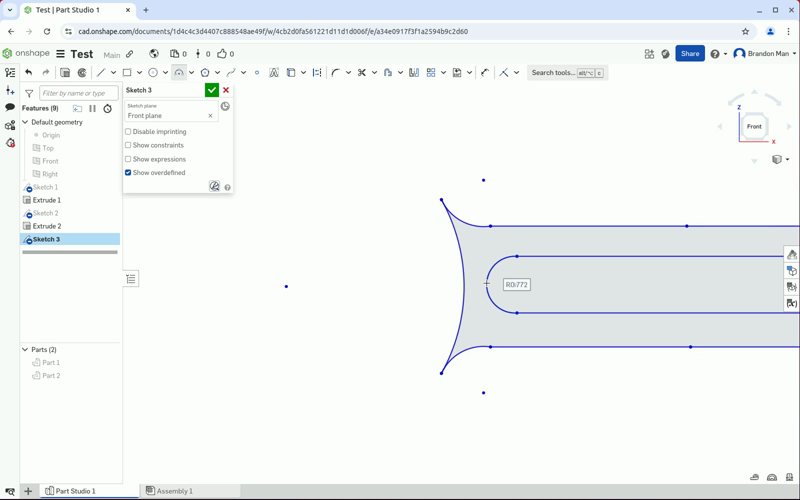
scroll(-6)
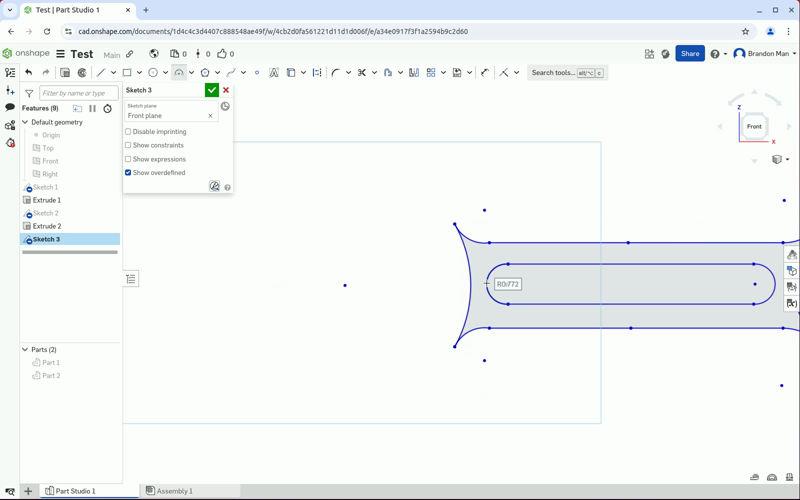
scroll(-6)
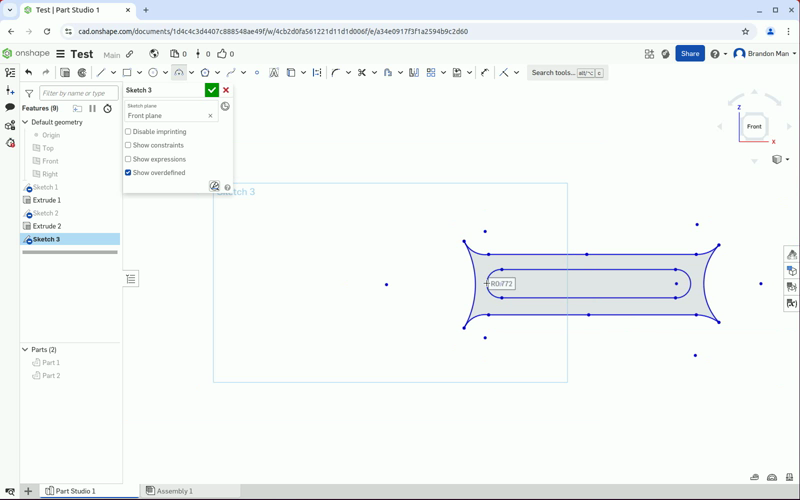
scroll(-6)
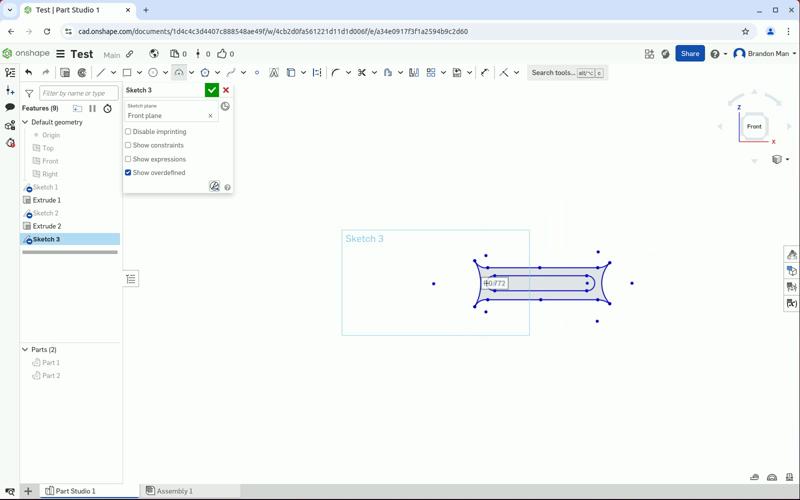
scroll(-6)
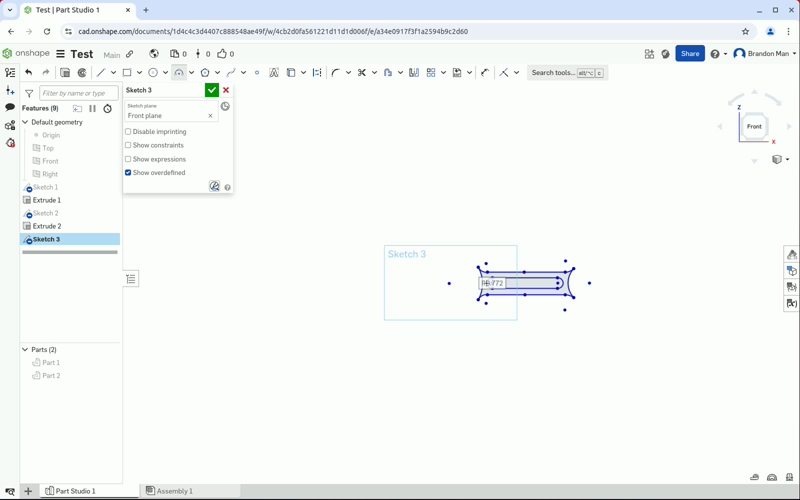
scroll(-6)
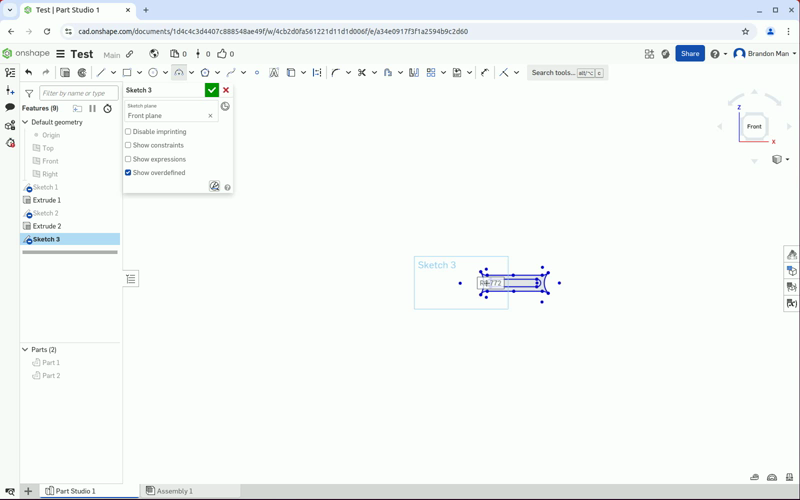
key_up(shift)
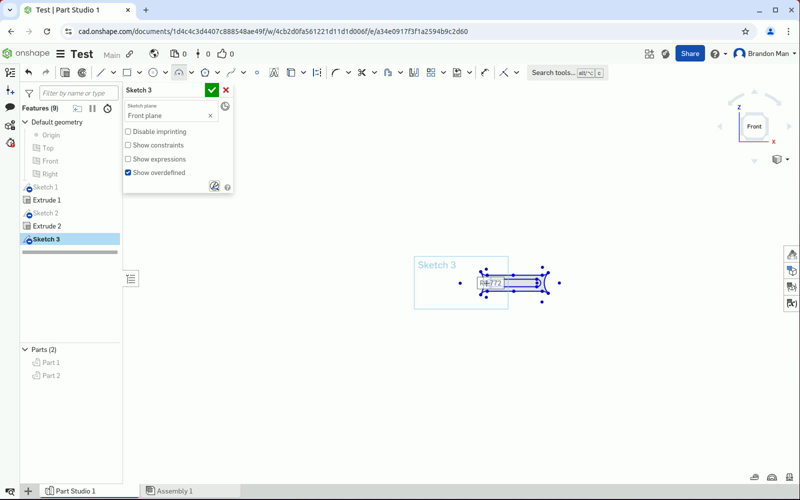
key(esc)
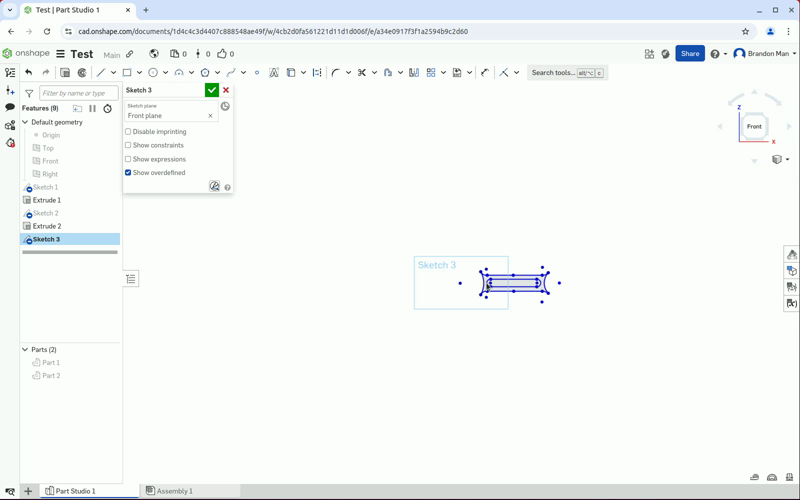
mouse_move(541, 290)
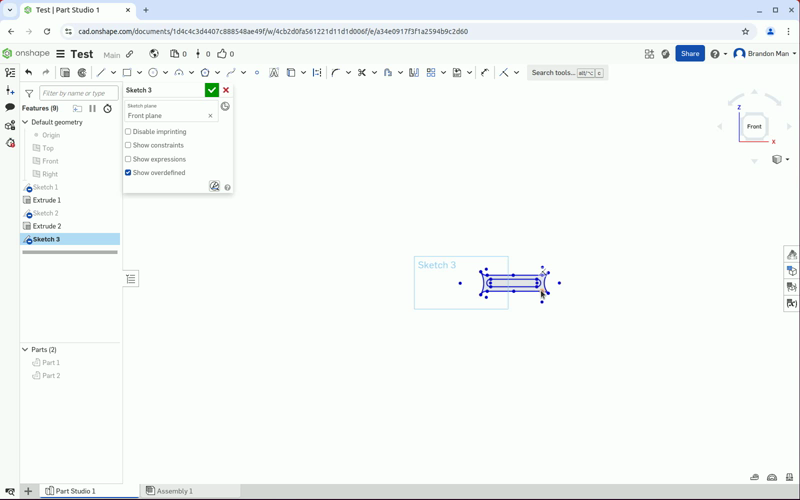
scroll(6)
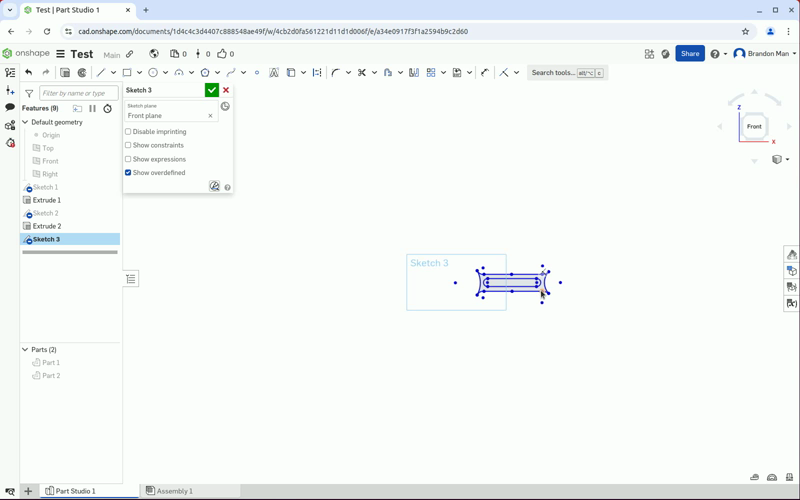
scroll(6)
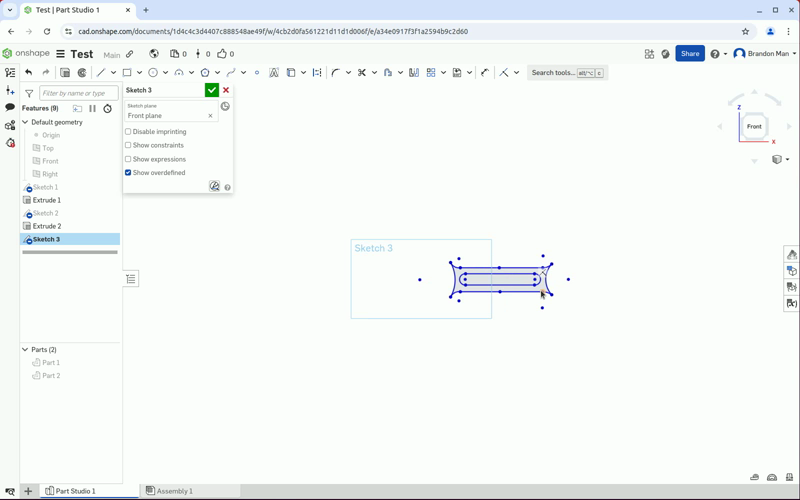
scroll(6)
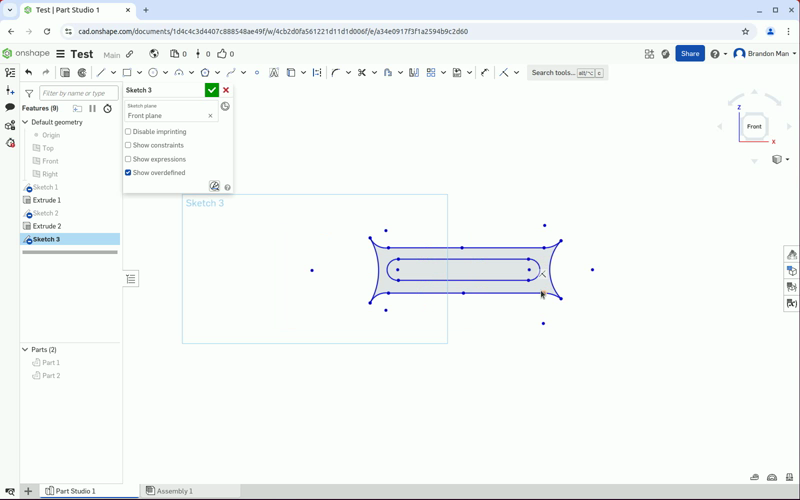
scroll(6)
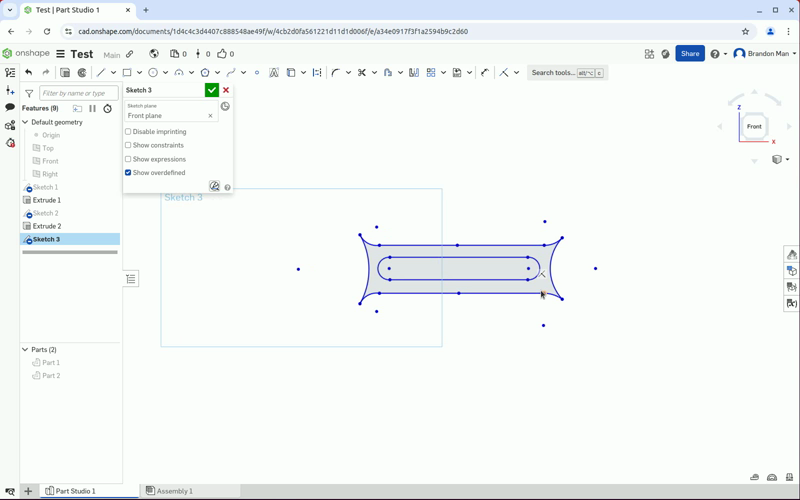
scroll(6)
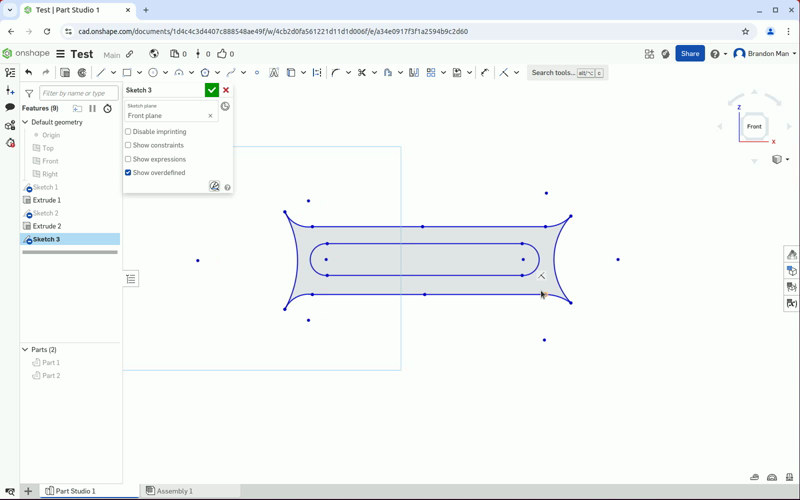
scroll(6)
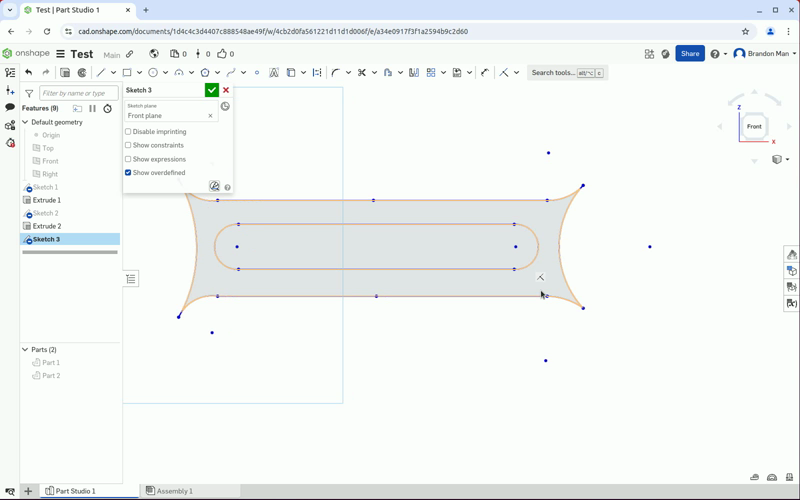
scroll(6)
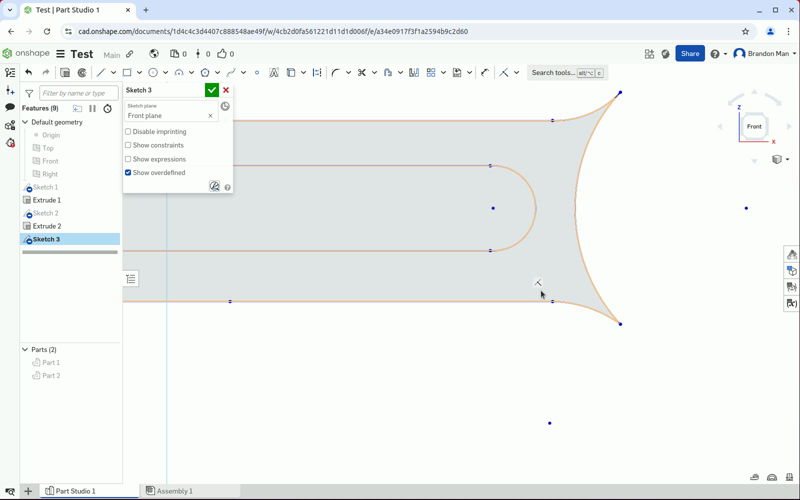
click(541, 290)
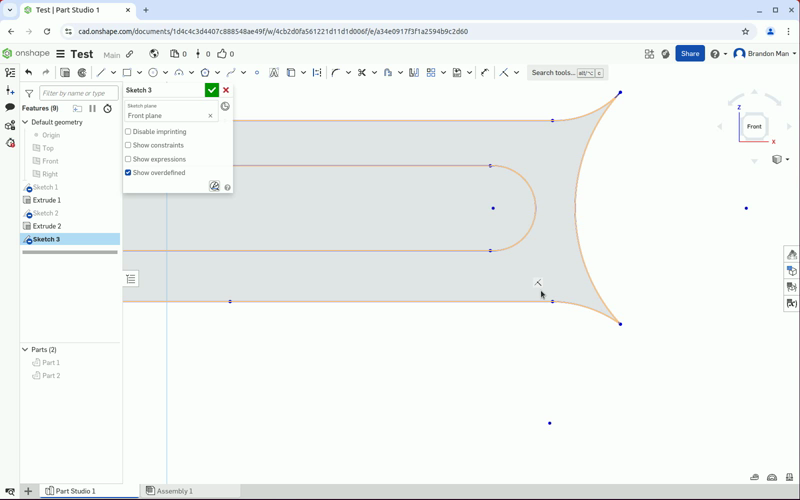
scroll(-6)
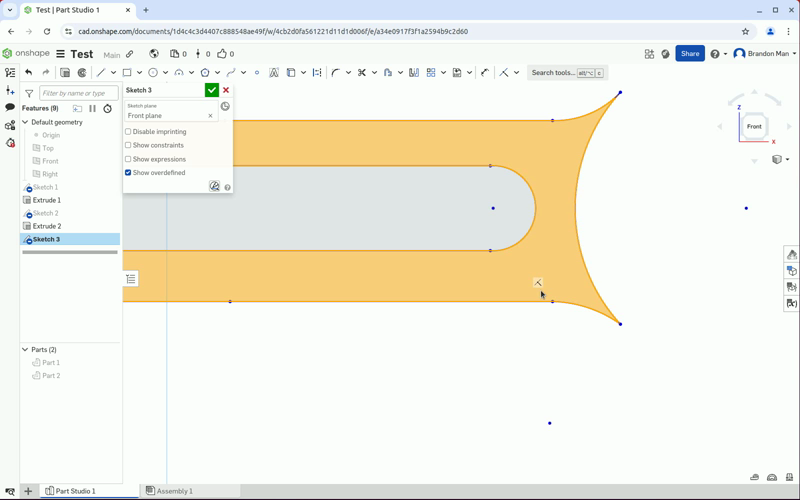
scroll(-6)
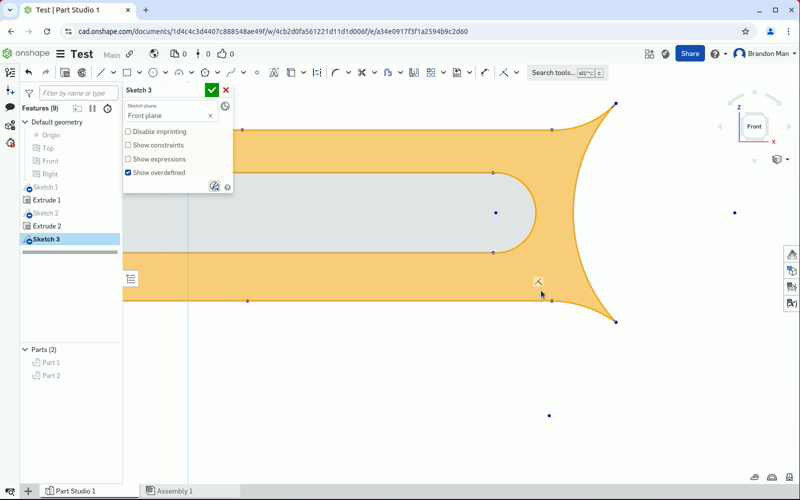
scroll(-6)
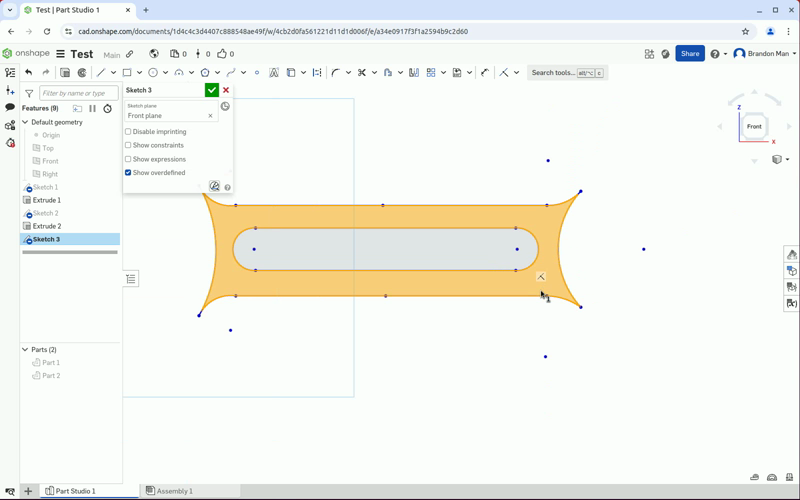
scroll(-6)
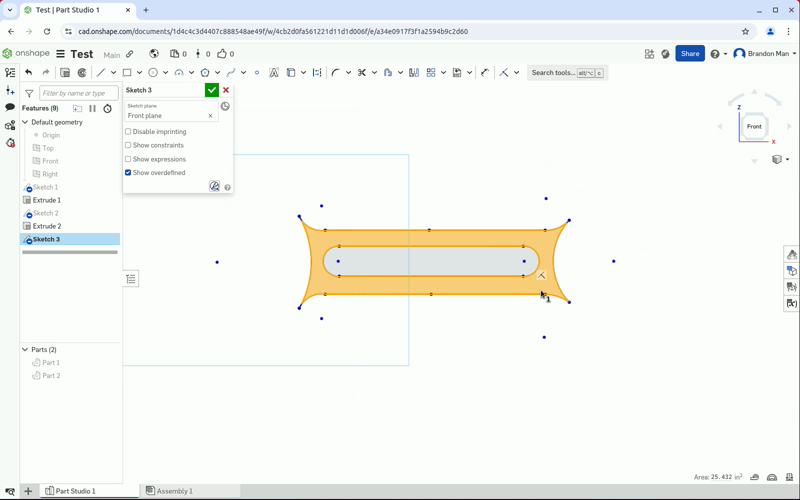
scroll(-6)
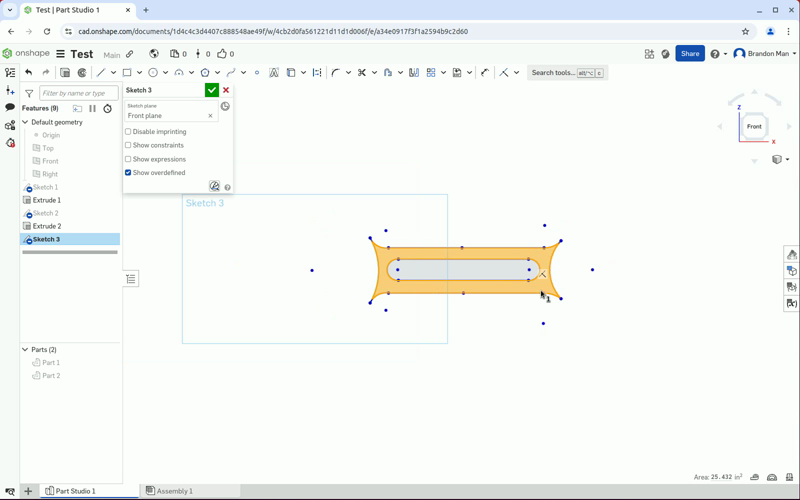
scroll(-6)
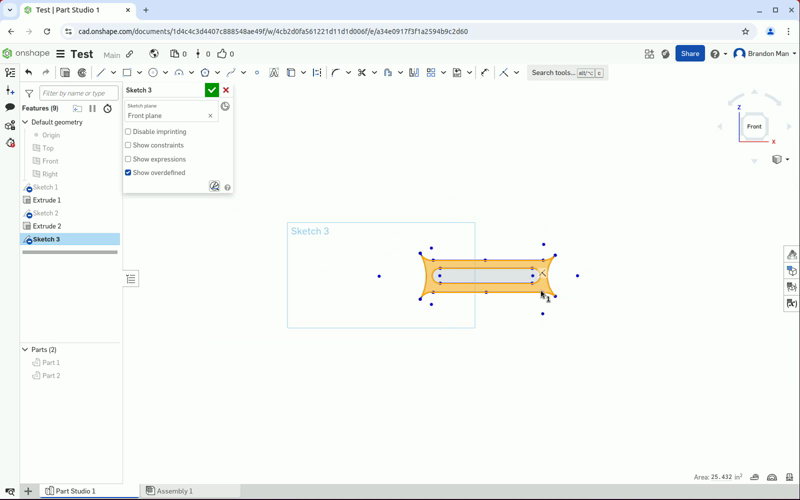
scroll(-6)
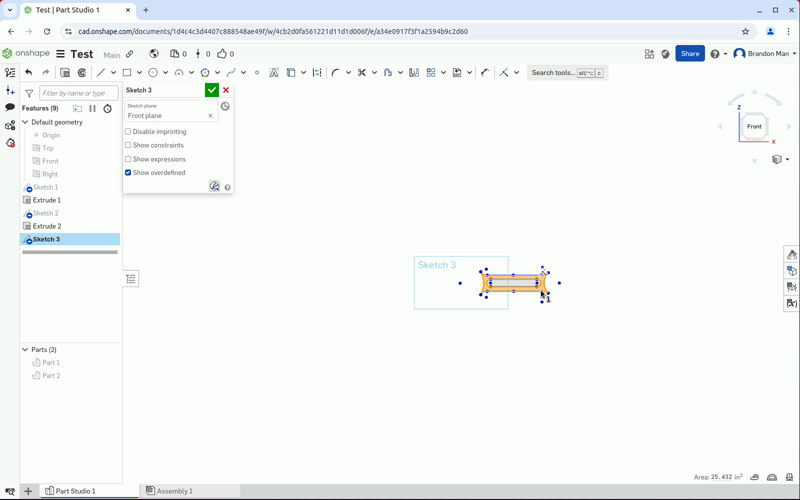
mouse_move(73, 352)
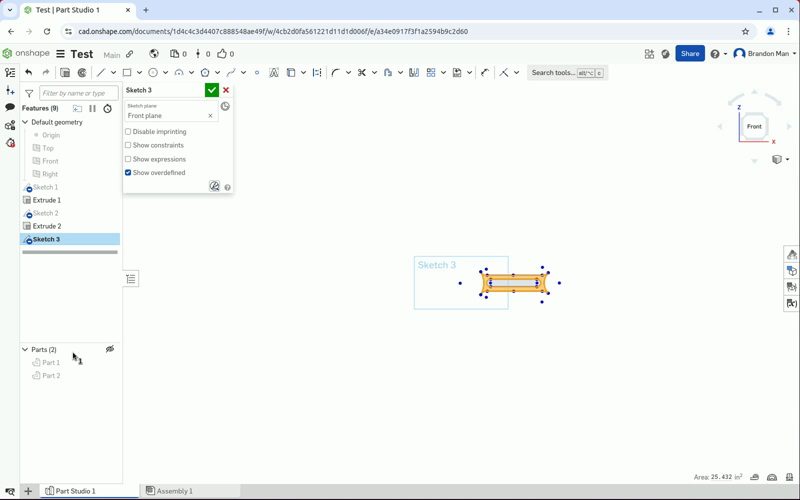
key(shift+y)
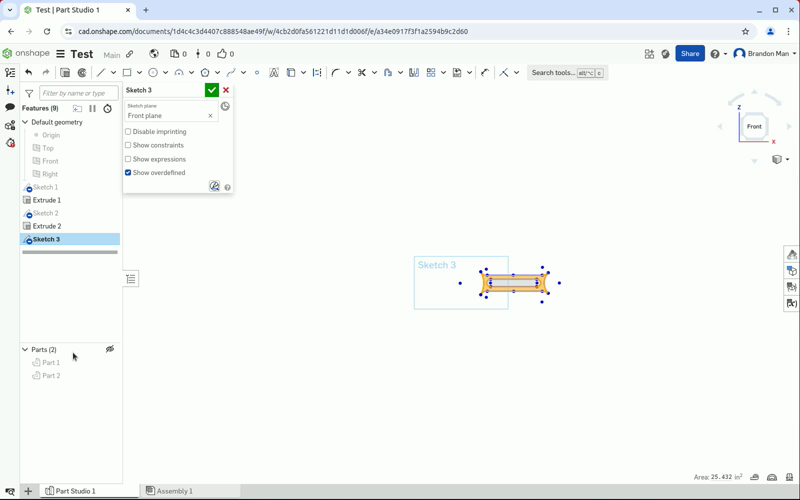
key(shift+e)
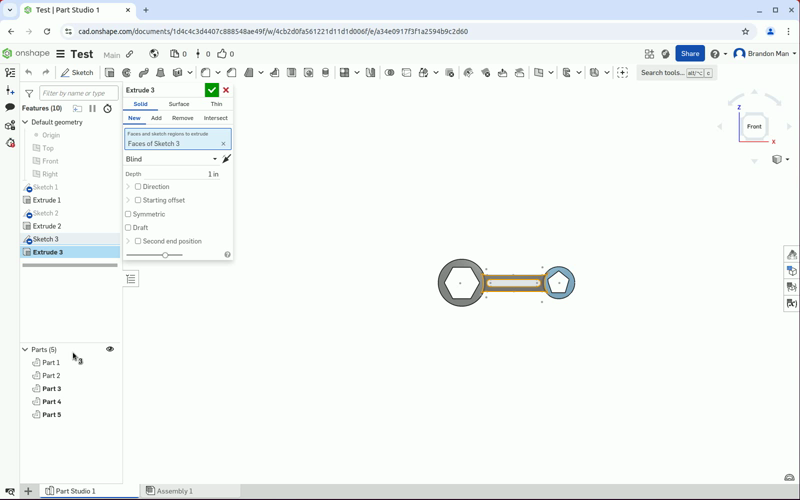
mouse_move(143, 106)
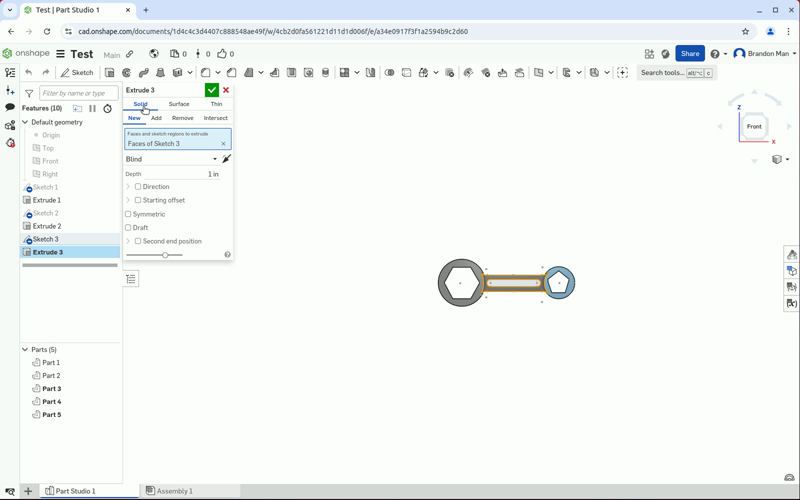
click(143, 106)
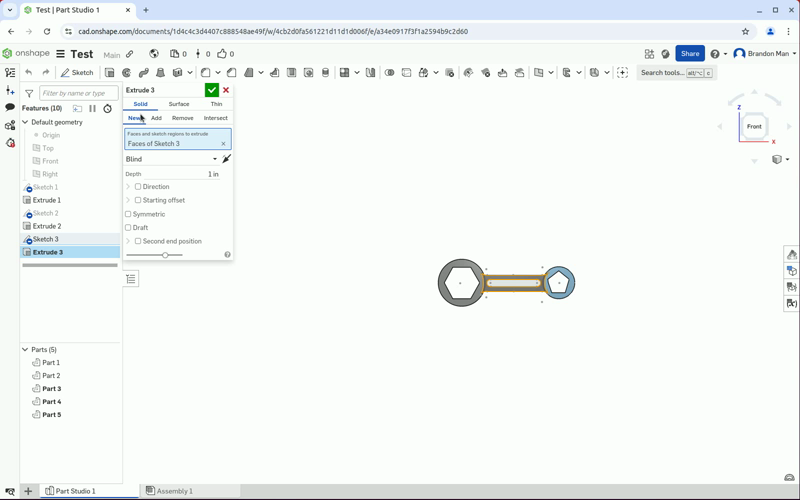
mouse_move(137, 120)
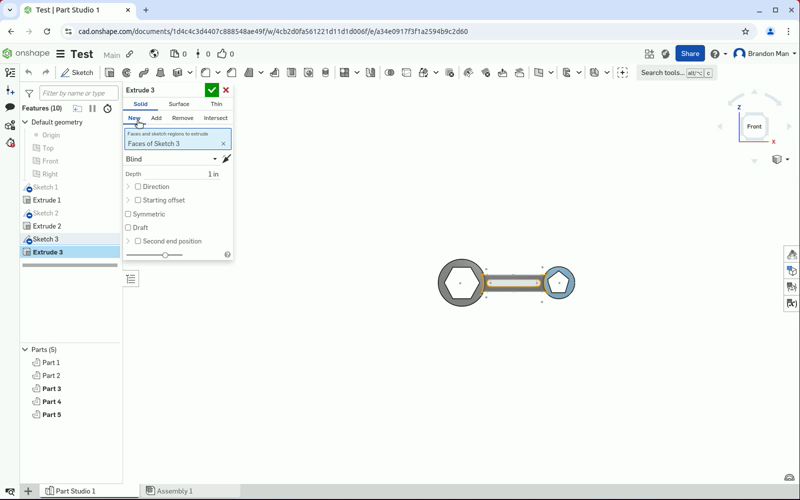
click(137, 120)
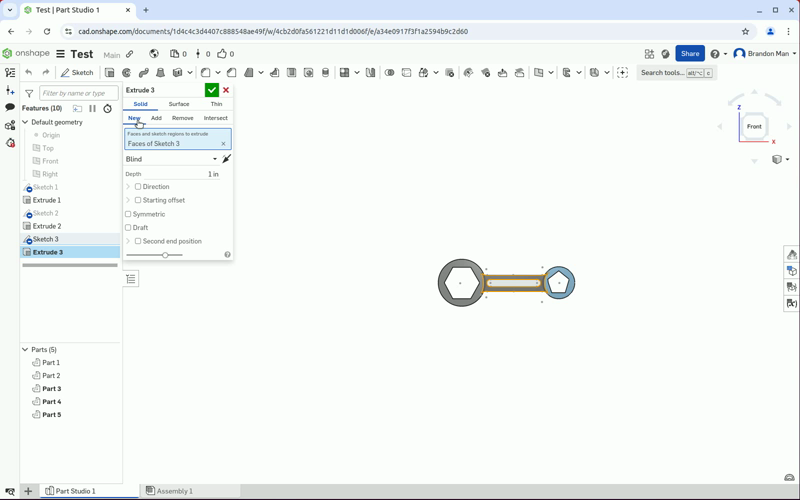
key(tab, 4)
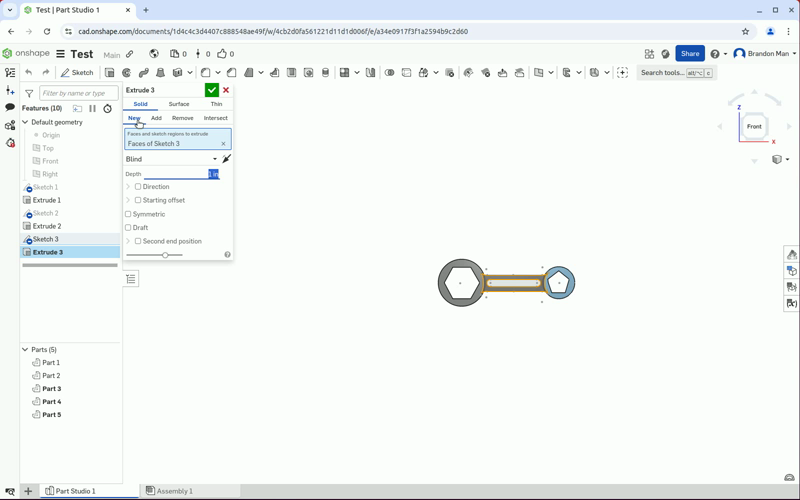
text(0.962)
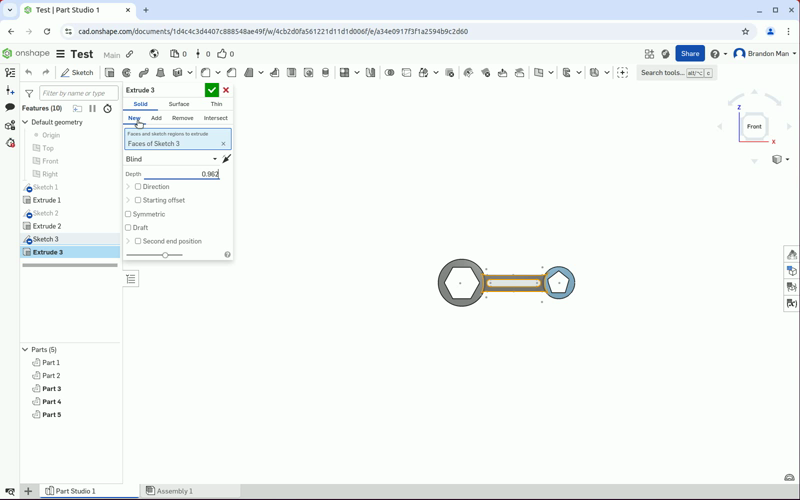
key(tab, 3)
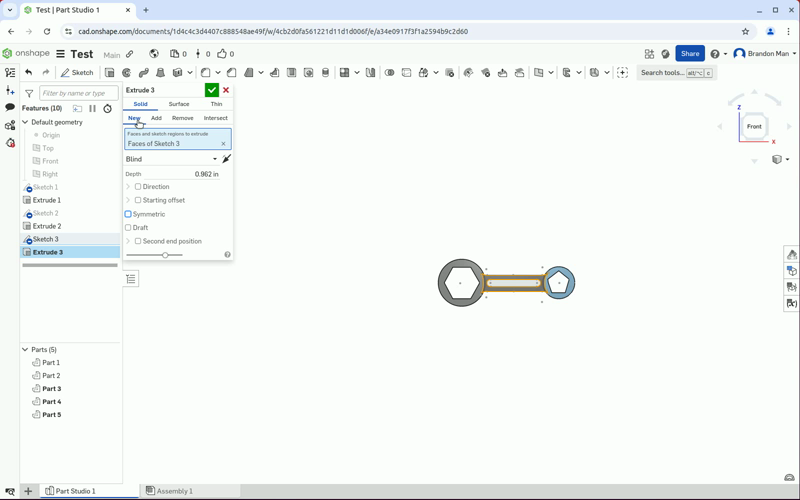
key(space)
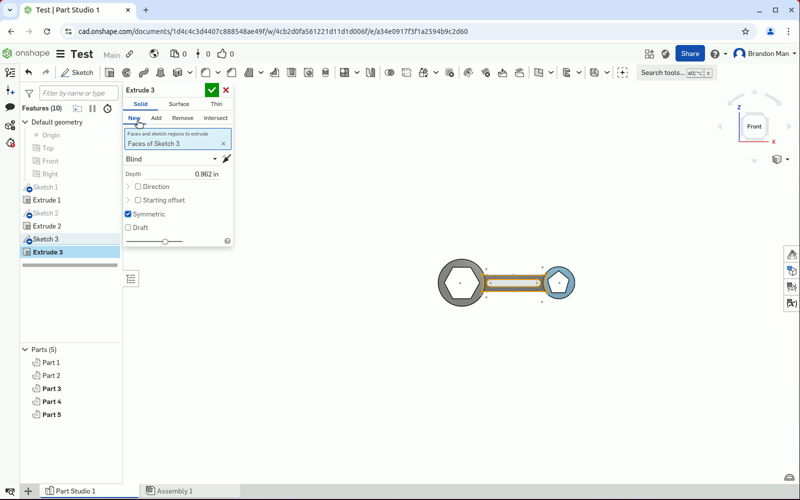
key(enter)
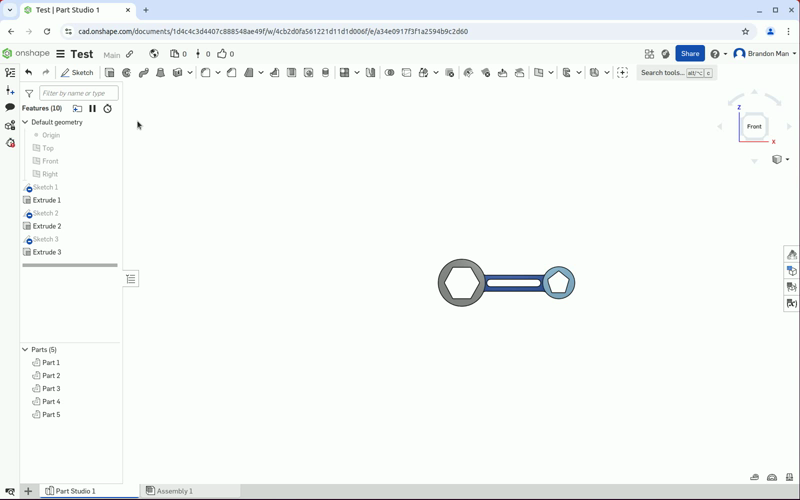
key(shift+h)
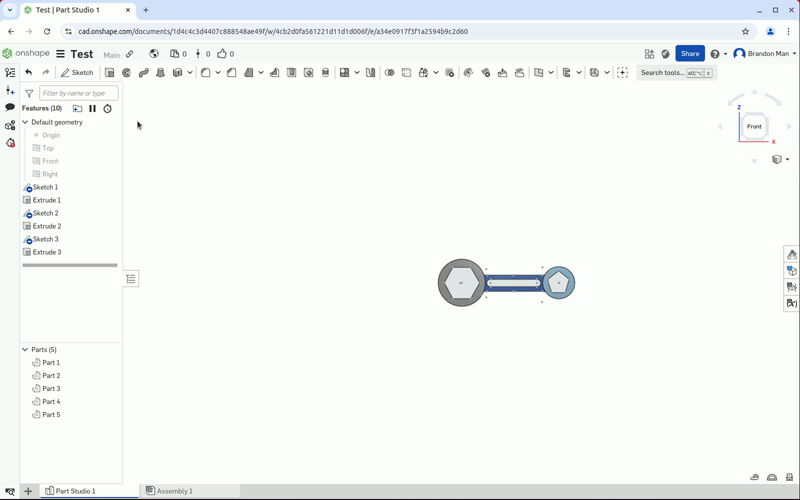
key(shift+h)
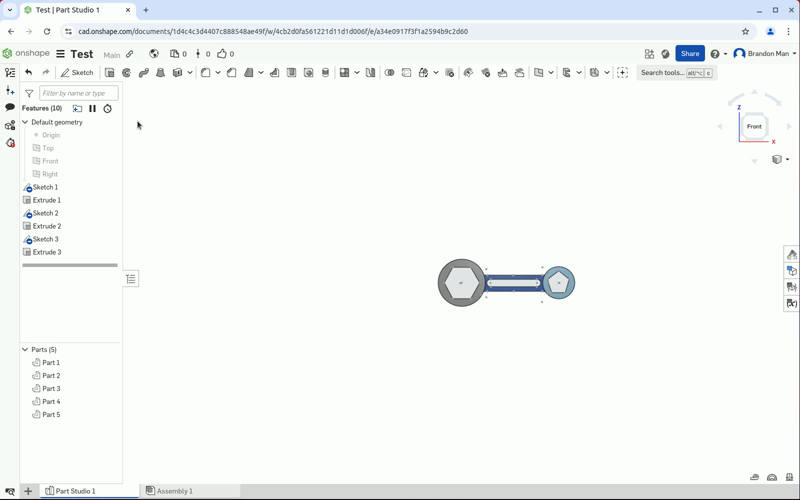
key(shift+7)
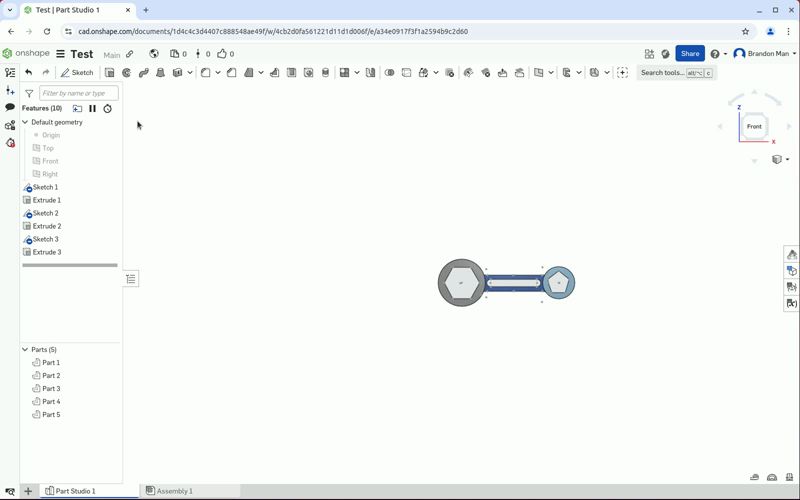
key(left, 2)
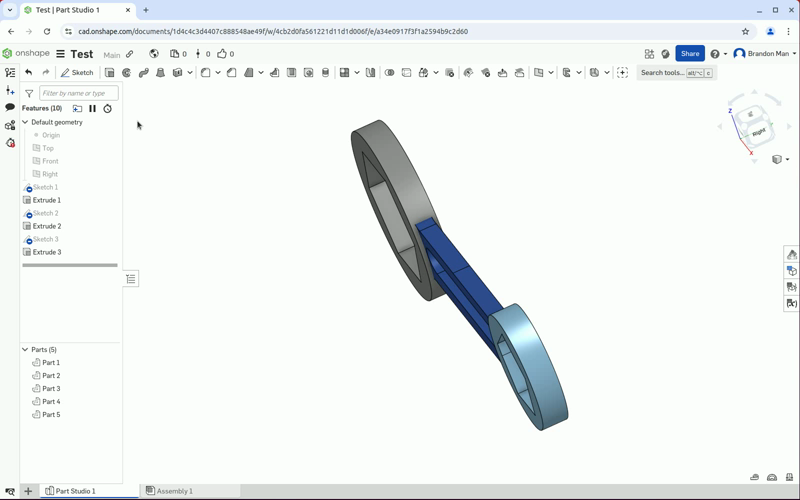
key(down, 2)
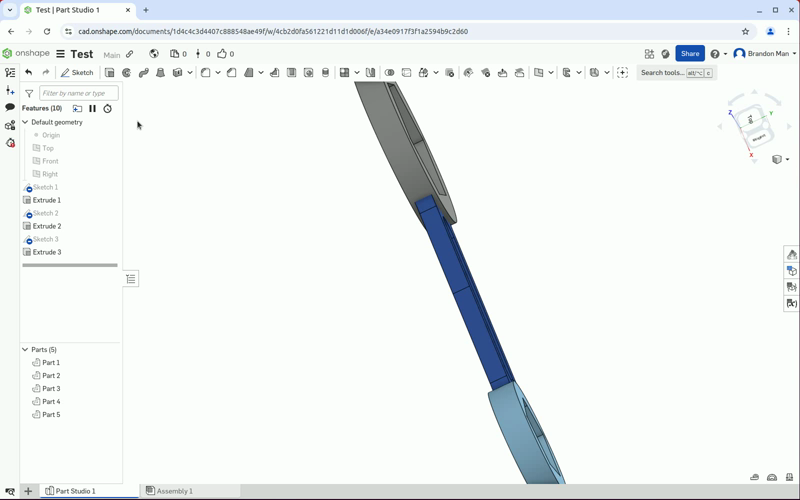
key(up, 2)
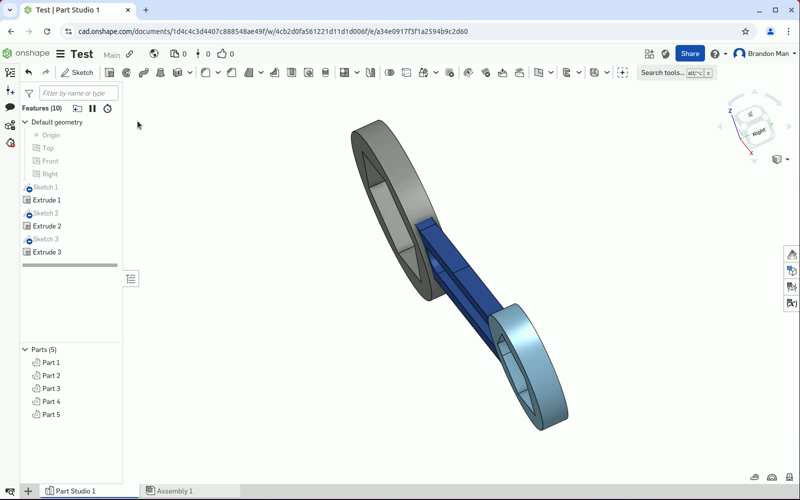
key(right, 2)
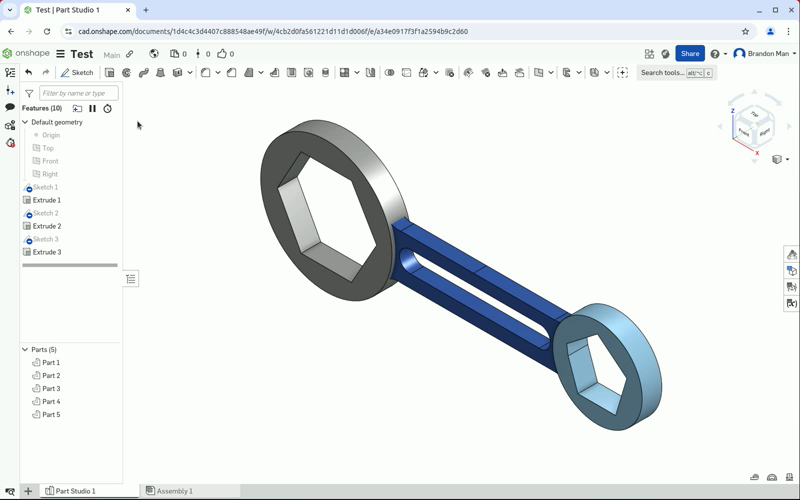
mouse_move(73, 189)
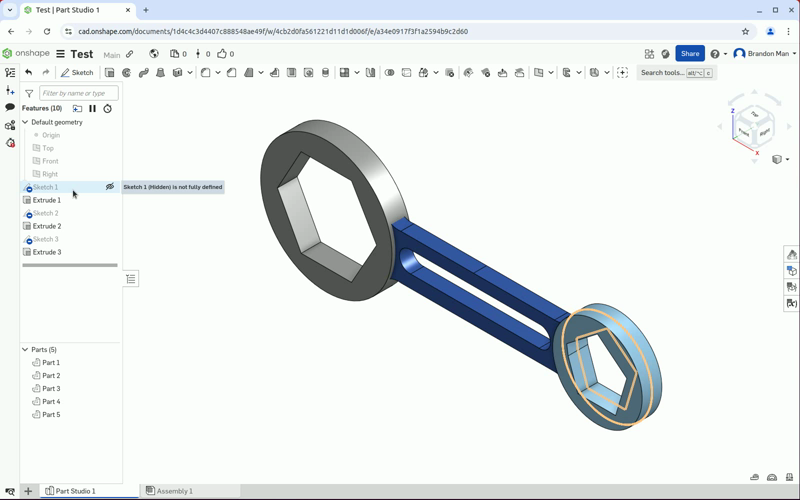
click(73, 189)